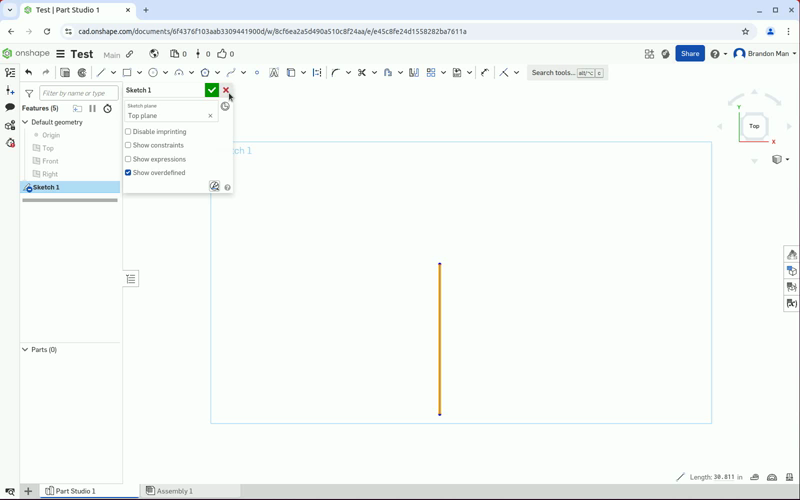
key(shift+h)
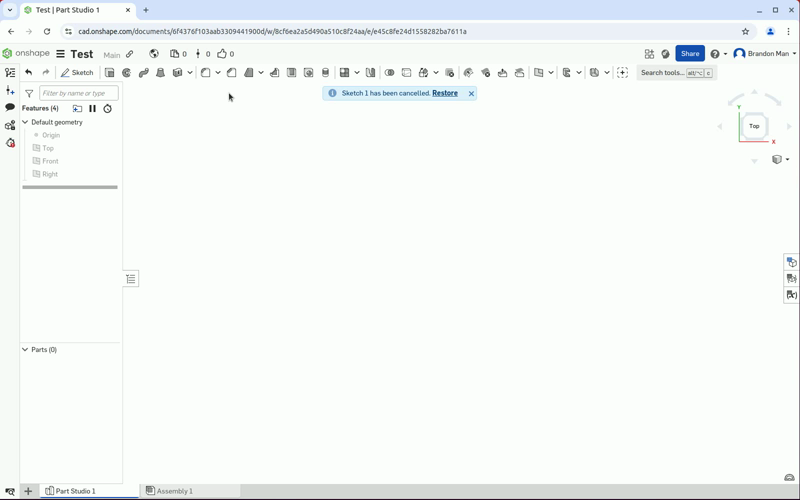
mouse_move(73, 352)
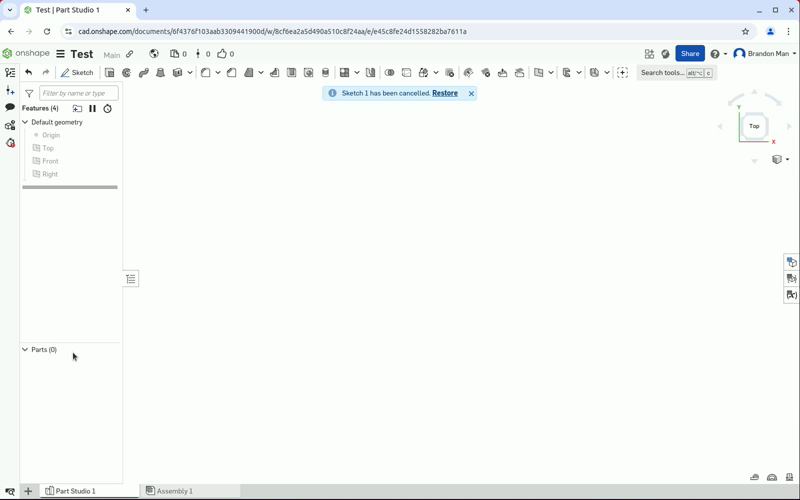
key(y)
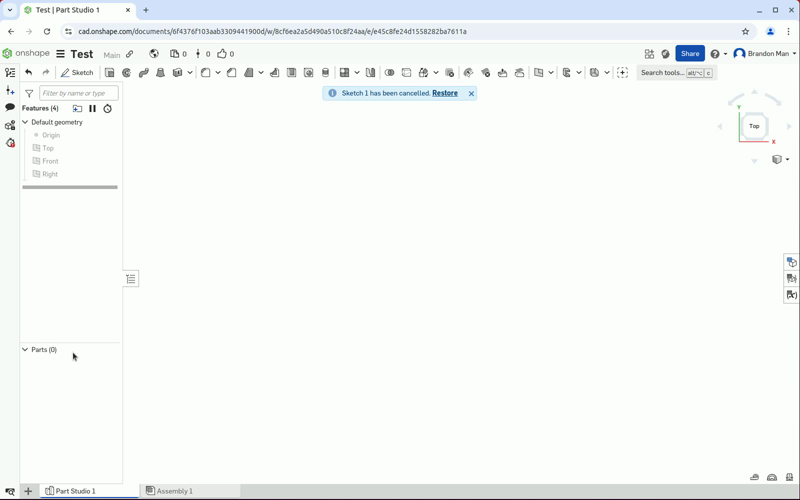
key(shift+p)
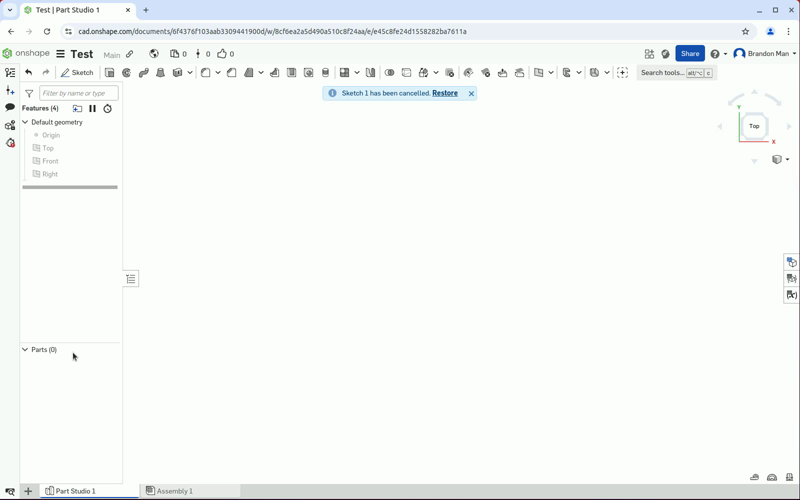
key(space)
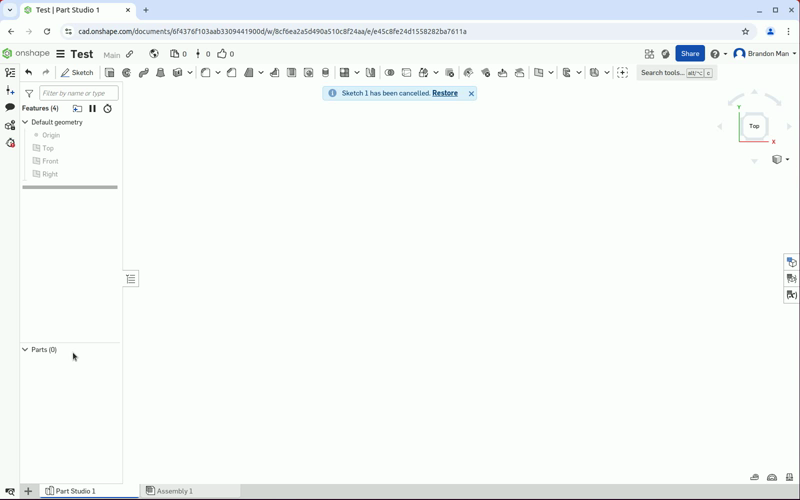
key_down(shift)
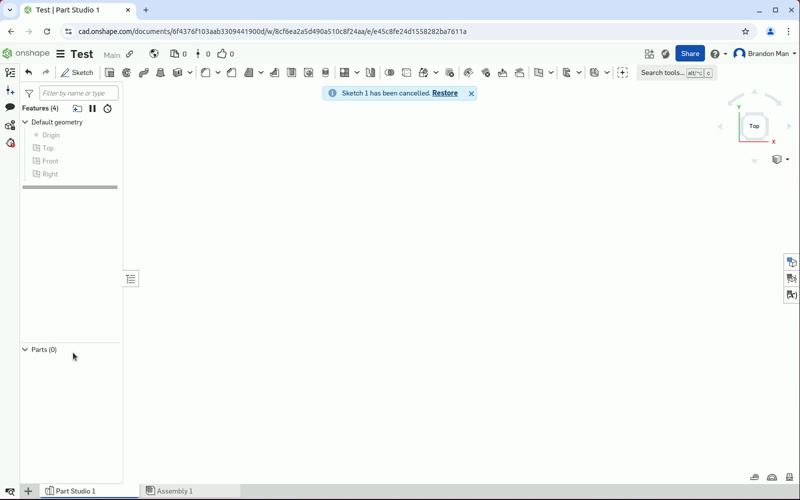
key(up)
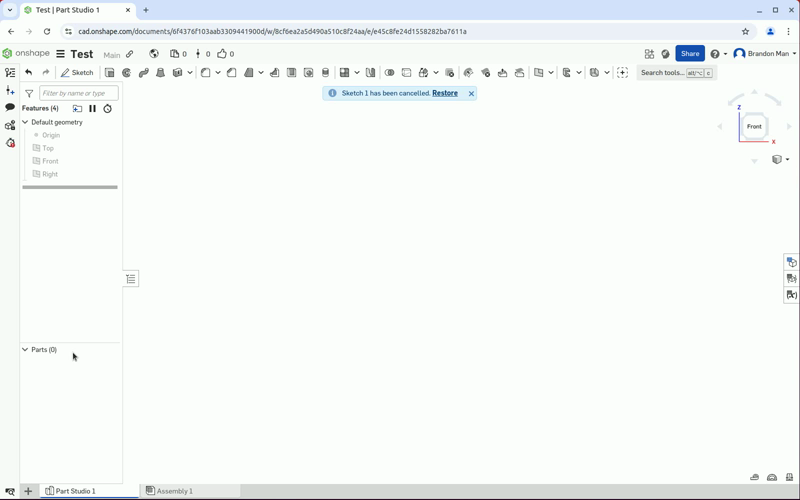
key_up(shift)
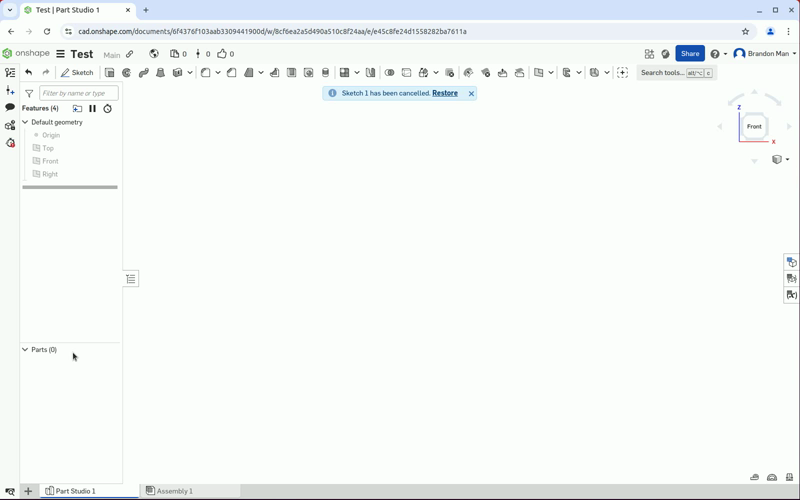
mouse_move(73, 352)
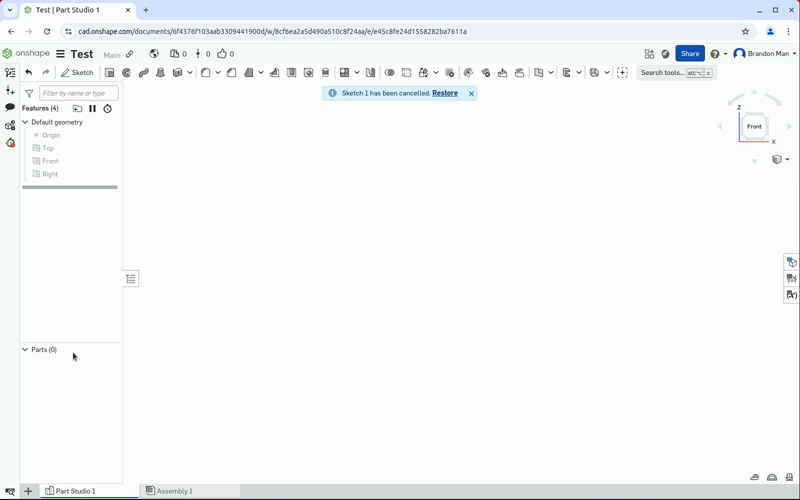
key(shift+y)
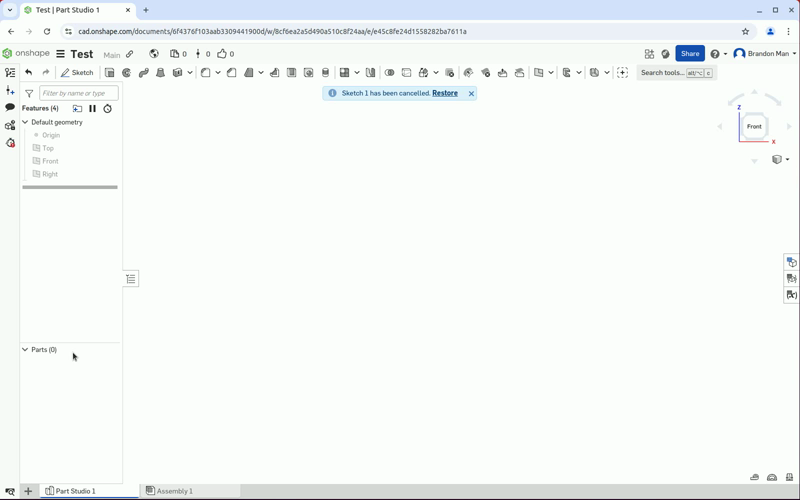
key(shift+s)
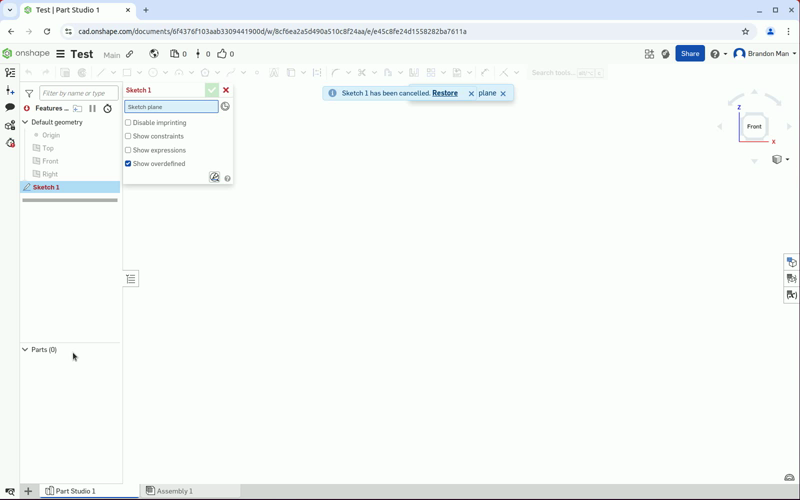
mouse_move(73, 163)
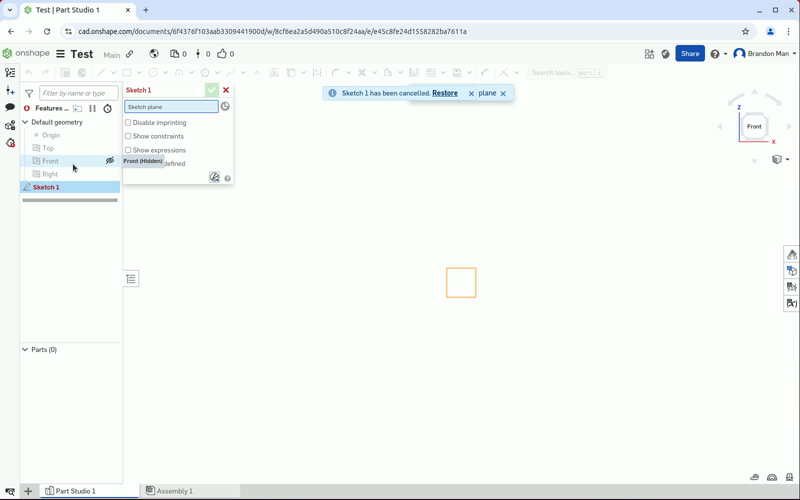
click(73, 163)
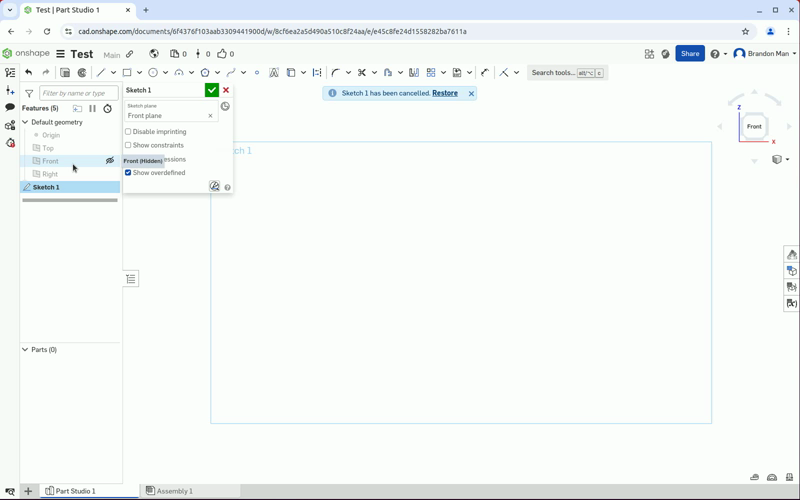
mouse_move(73, 352)
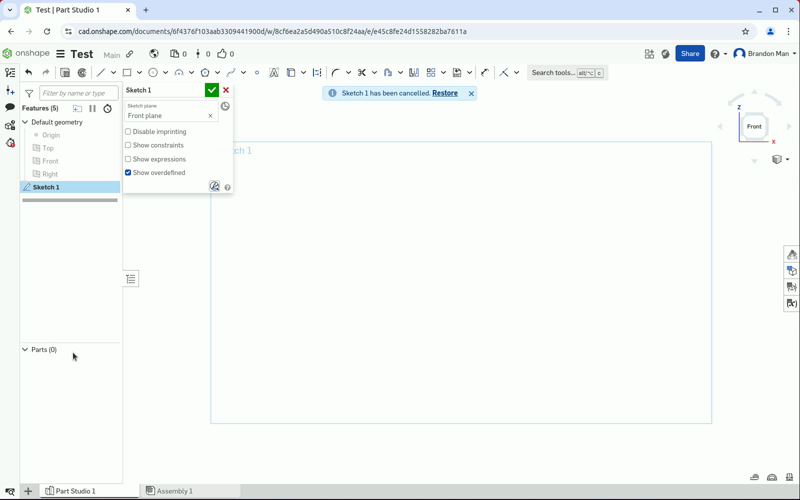
key(y)
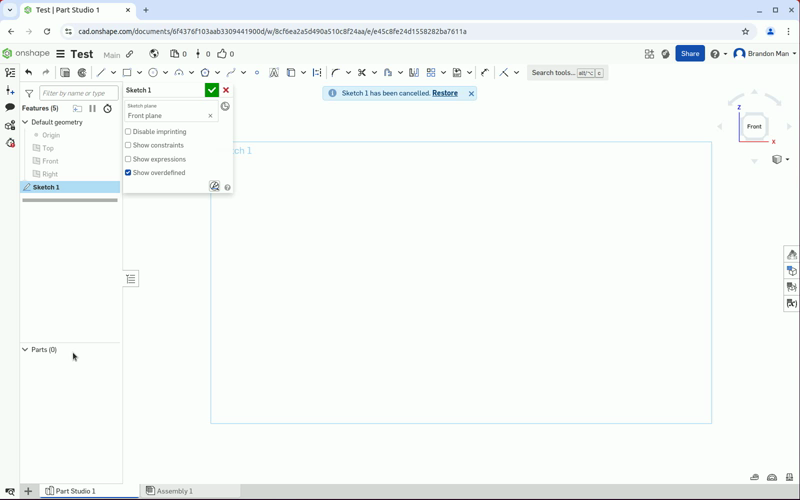
key(c)
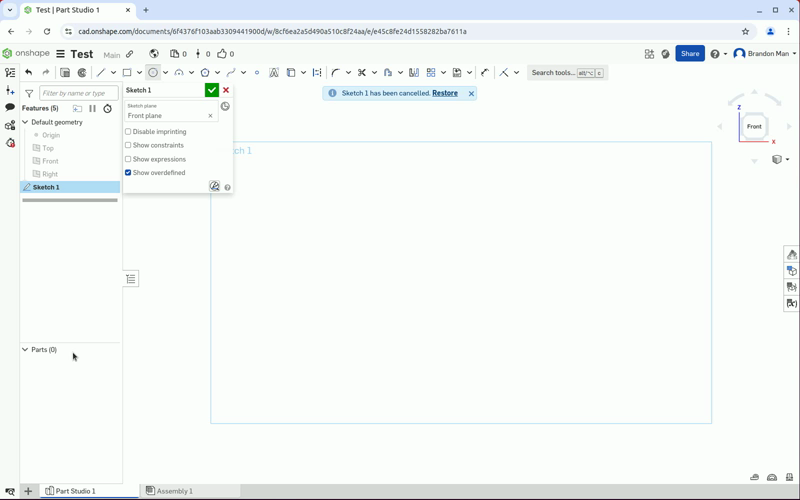
key_down(shift)
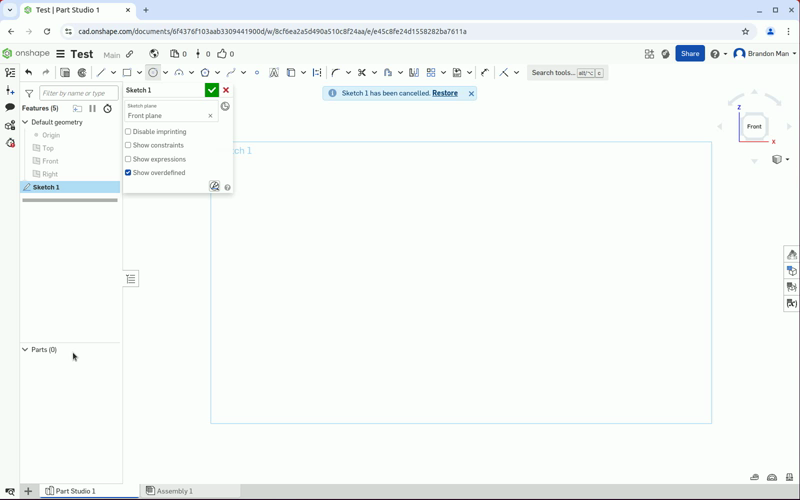
mouse_move(501, 282)
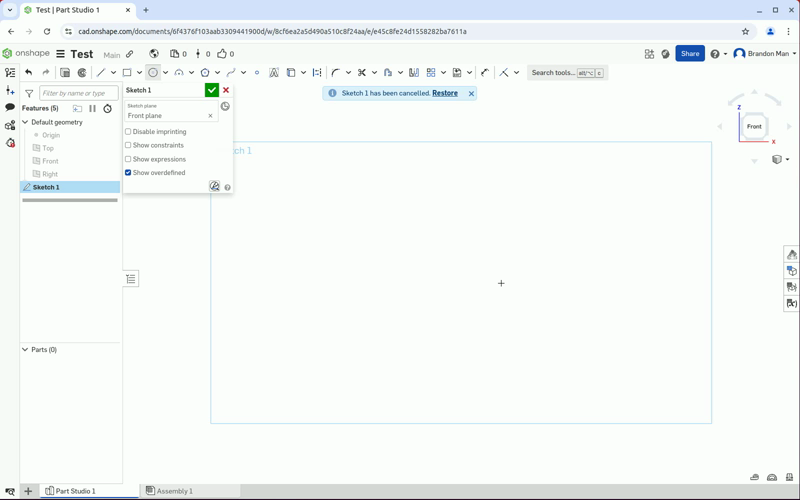
click(501, 282)
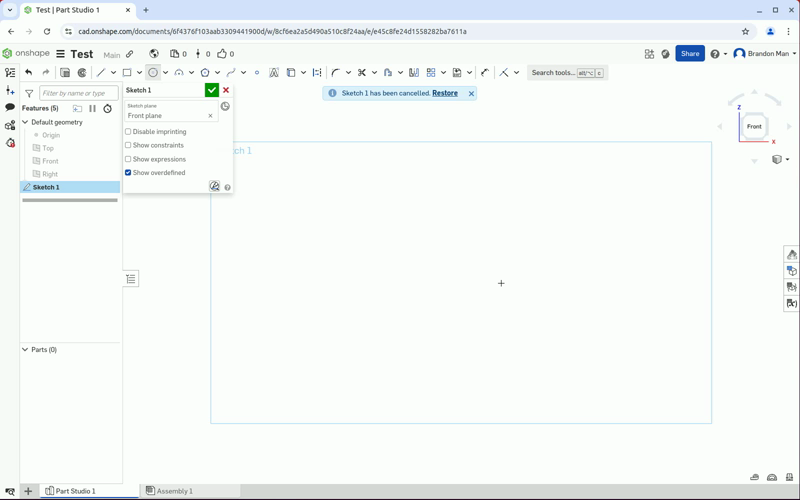
key_up(shift)
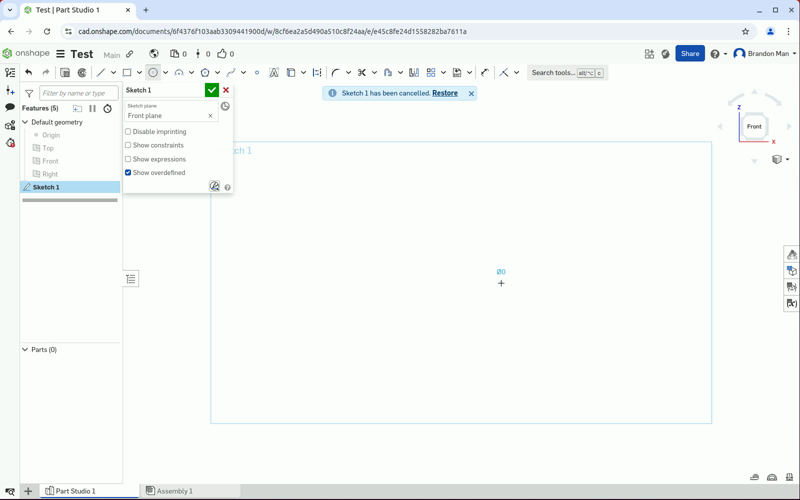
mouse_move(508, 282)
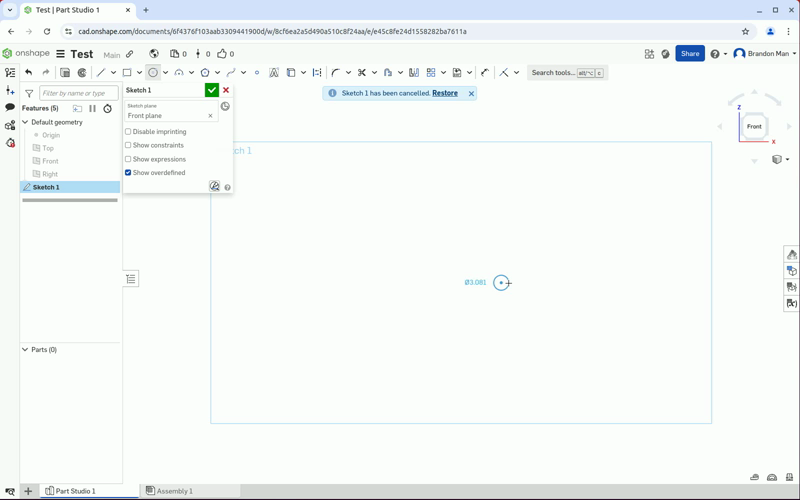
click(508, 282)
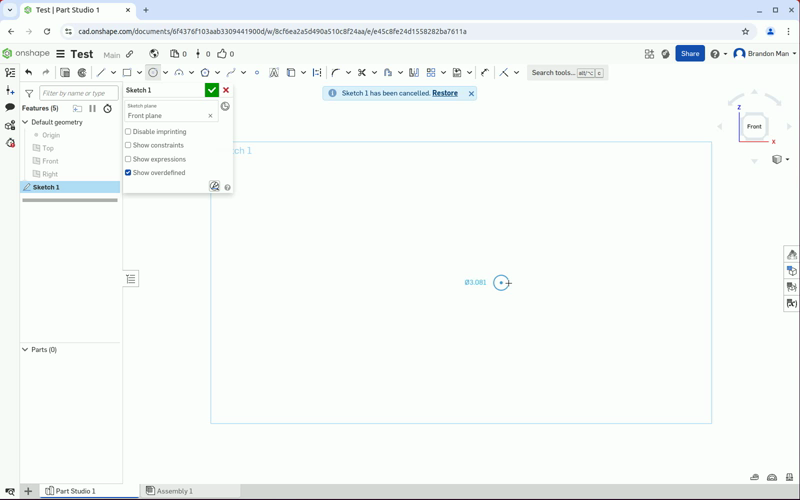
key(esc)
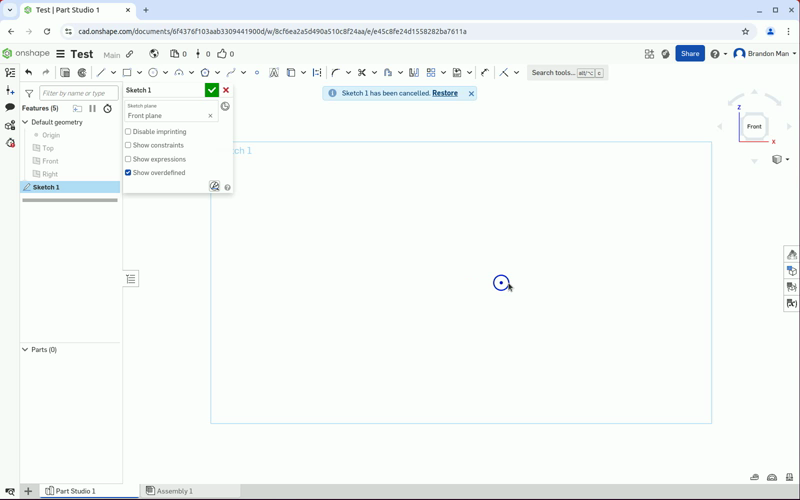
key(c)
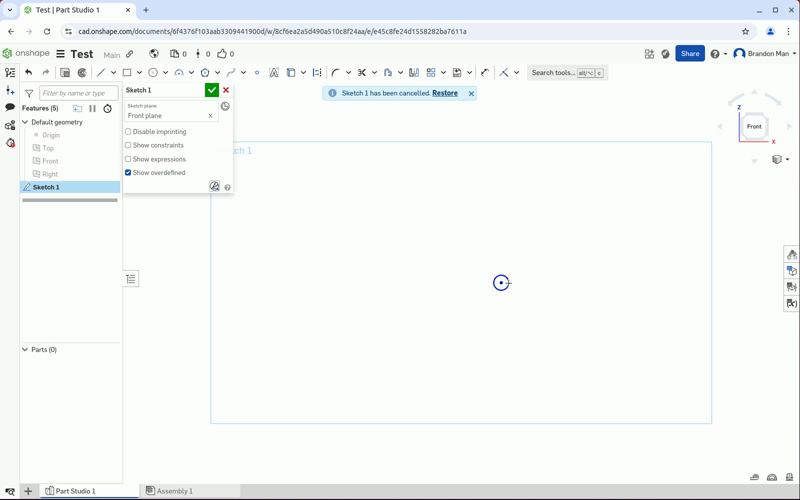
key_down(shift)
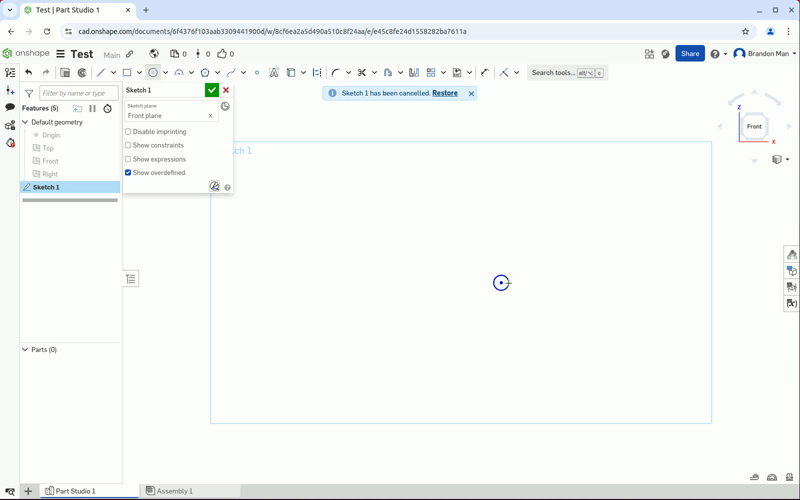
mouse_move(501, 282)
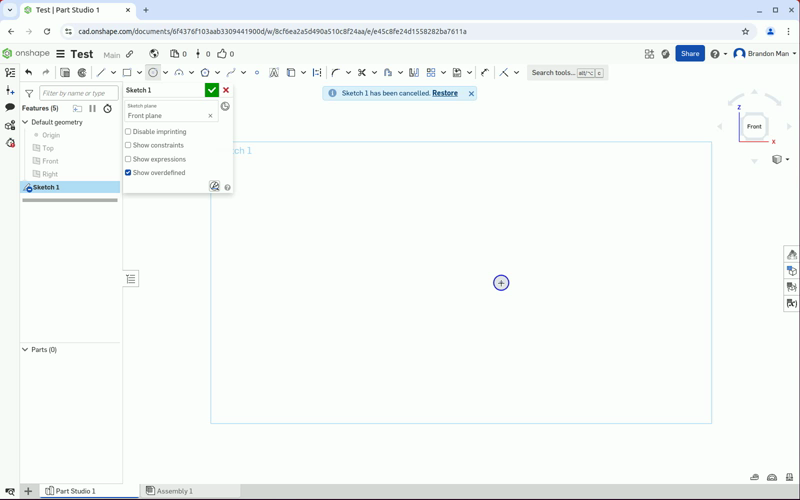
click(501, 282)
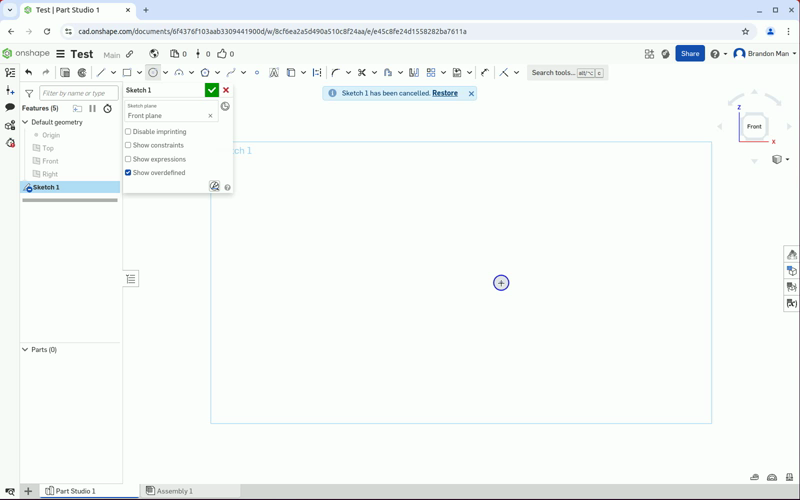
key_up(shift)
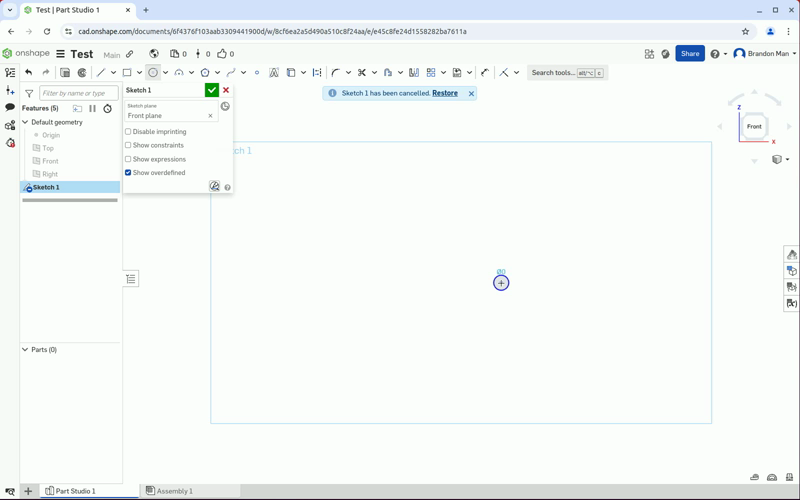
mouse_move(504, 282)
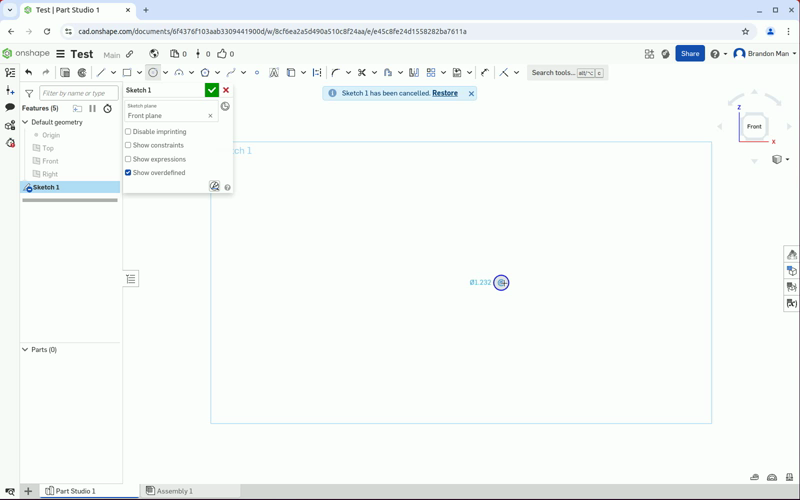
scroll(6)
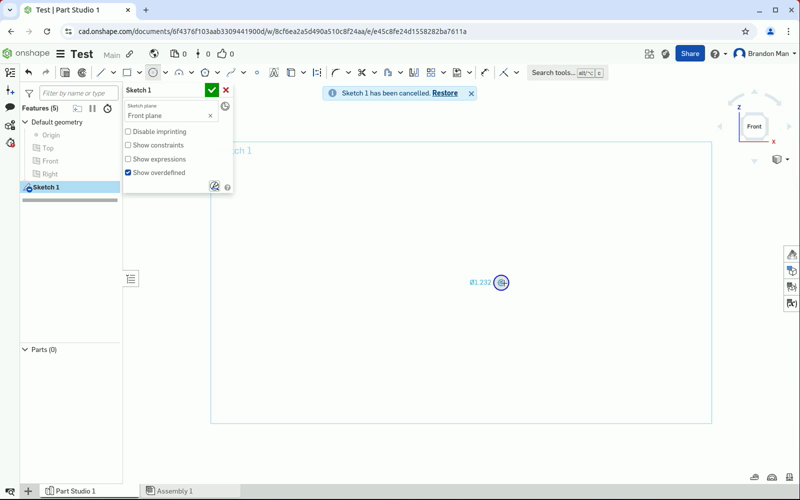
scroll(6)
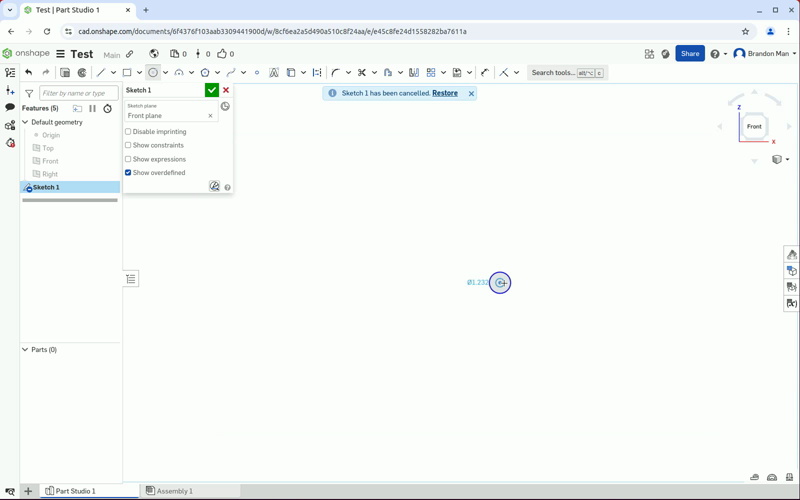
scroll(6)
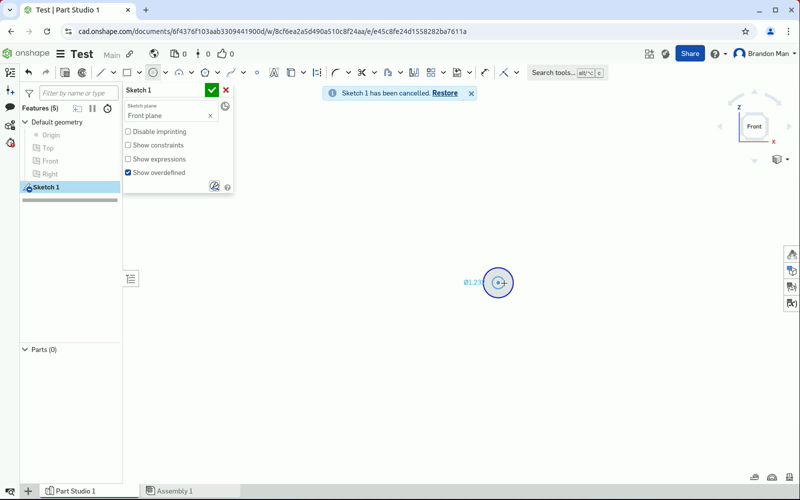
scroll(6)
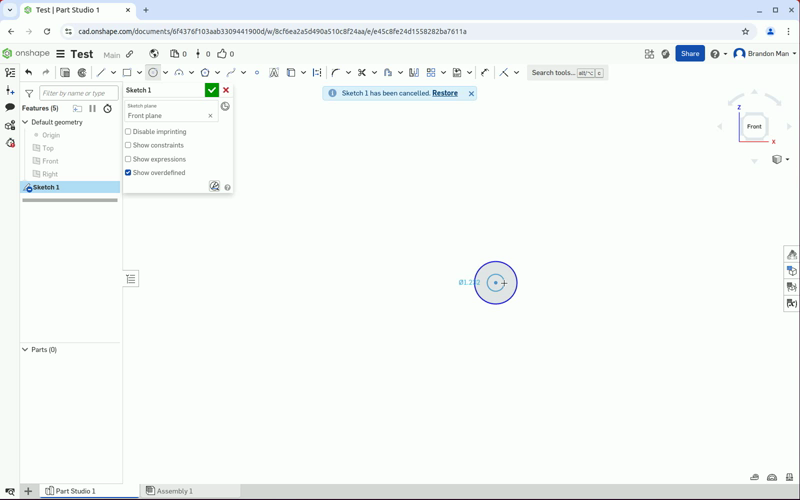
scroll(6)
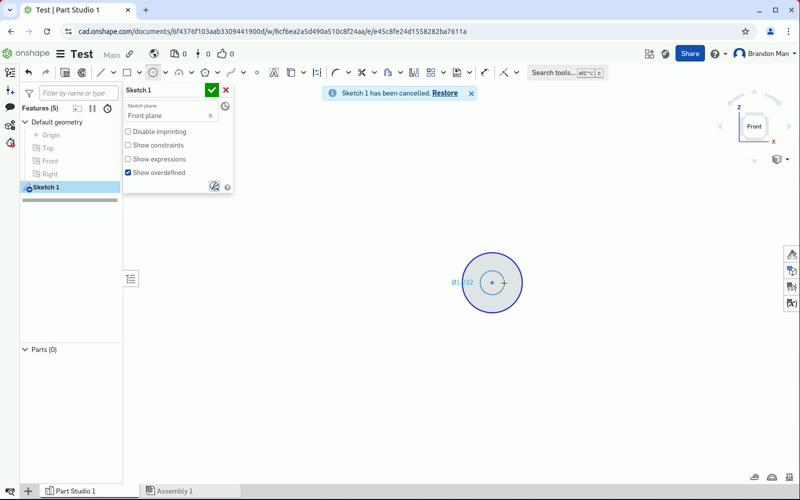
scroll(6)
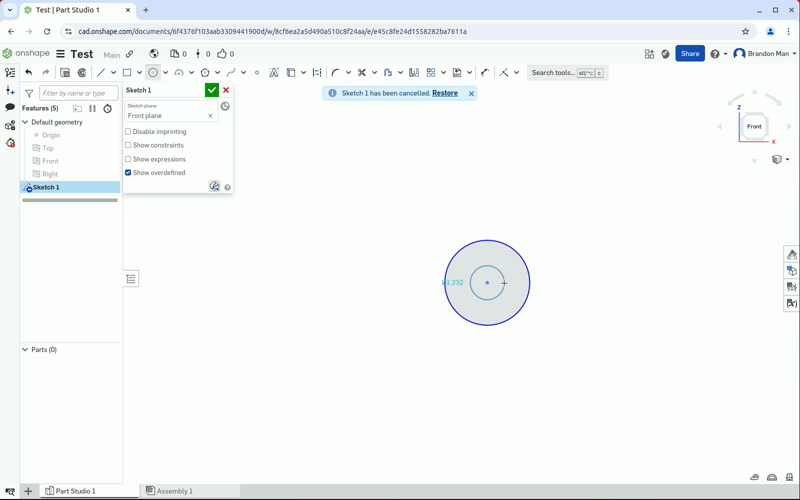
scroll(6)
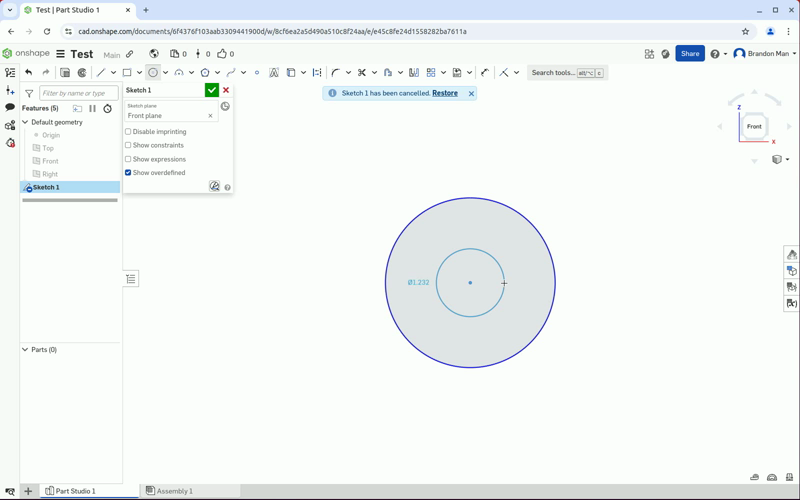
click(504, 282)
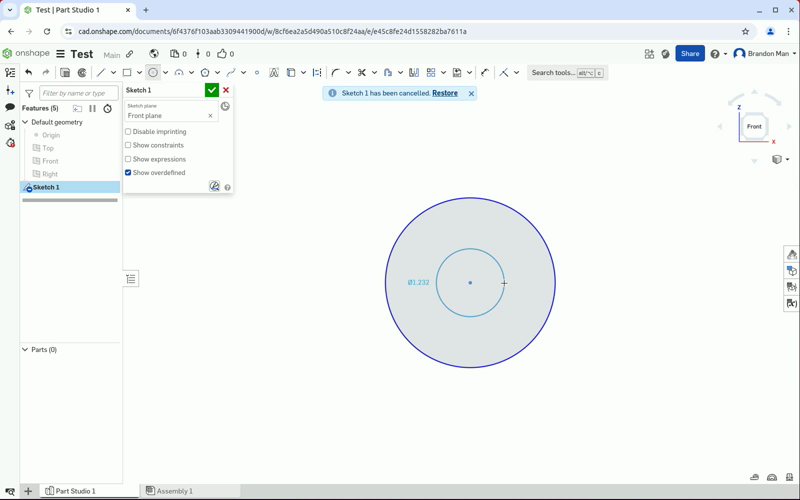
scroll(-6)
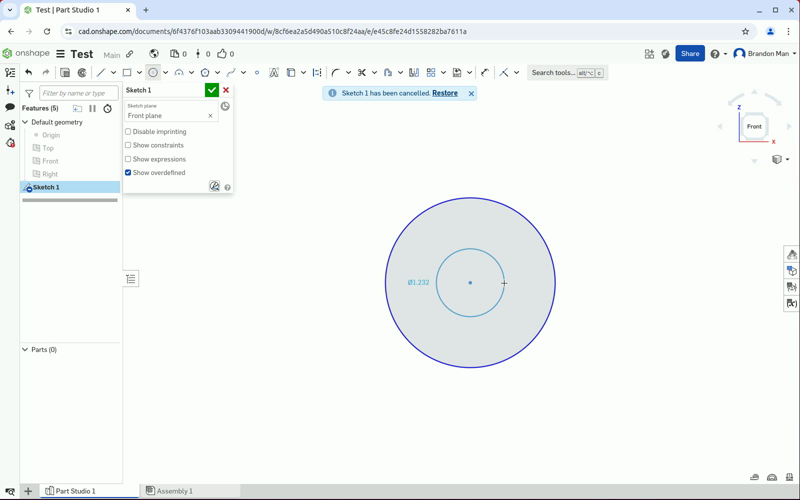
scroll(-6)
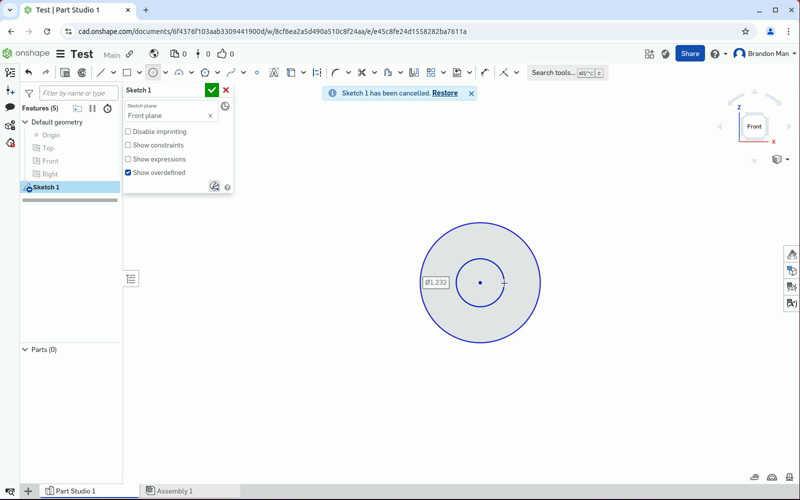
scroll(-6)
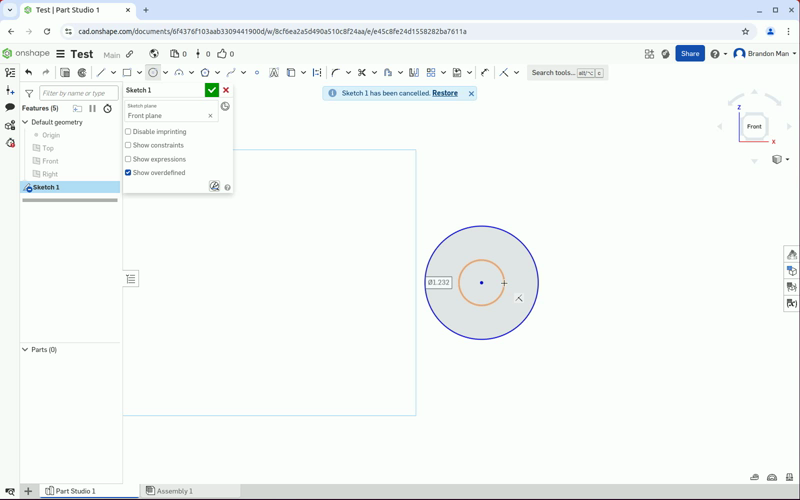
scroll(-6)
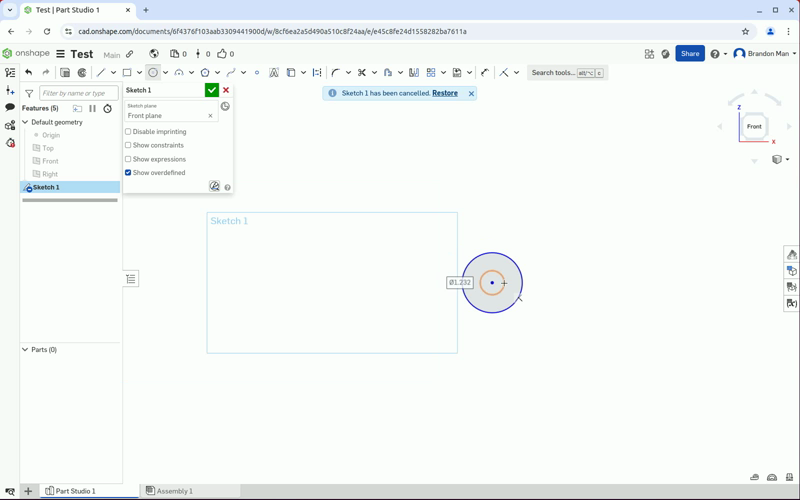
scroll(-6)
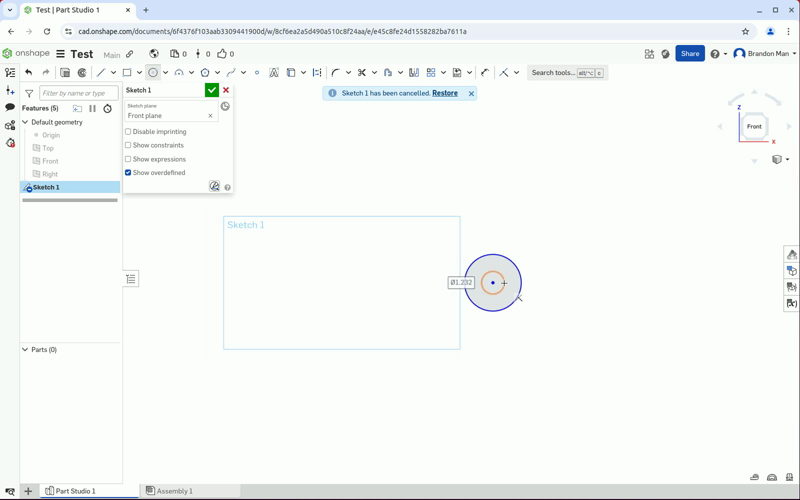
scroll(-6)
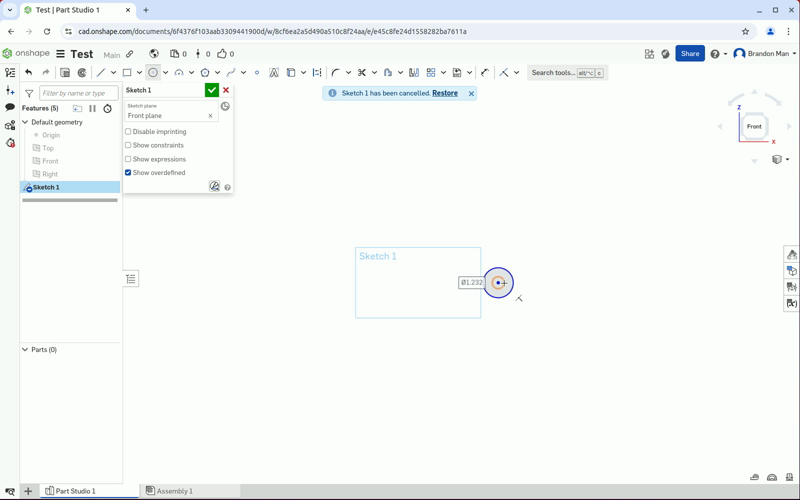
scroll(-6)
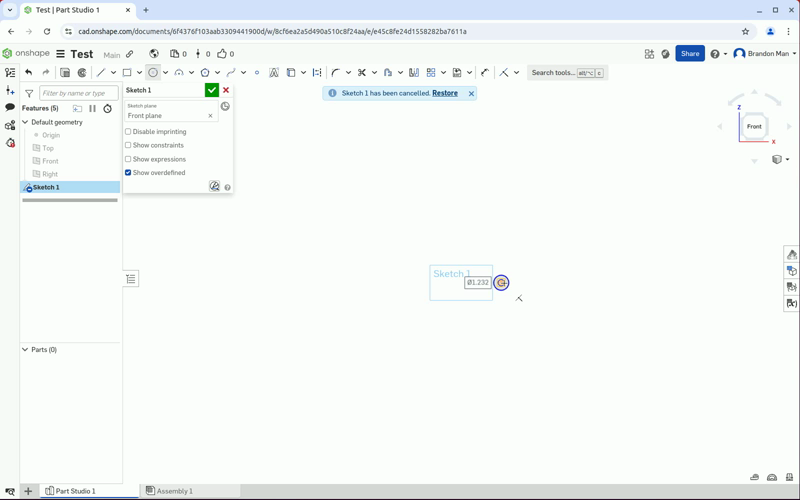
key(esc)
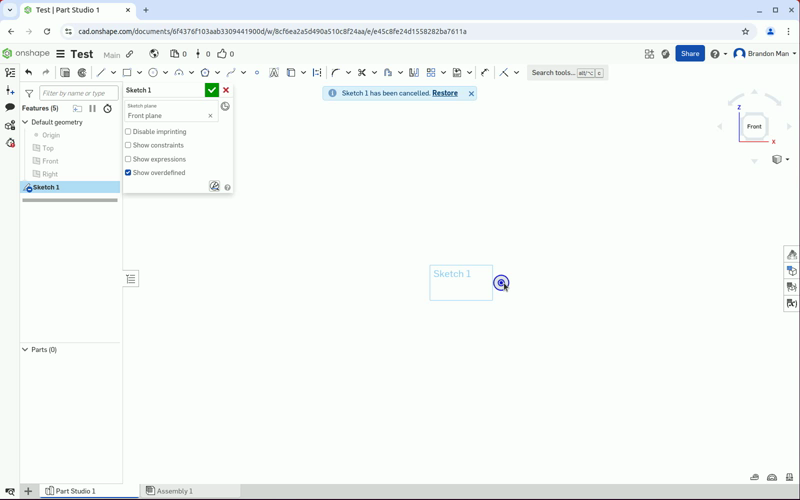
mouse_move(505, 277)
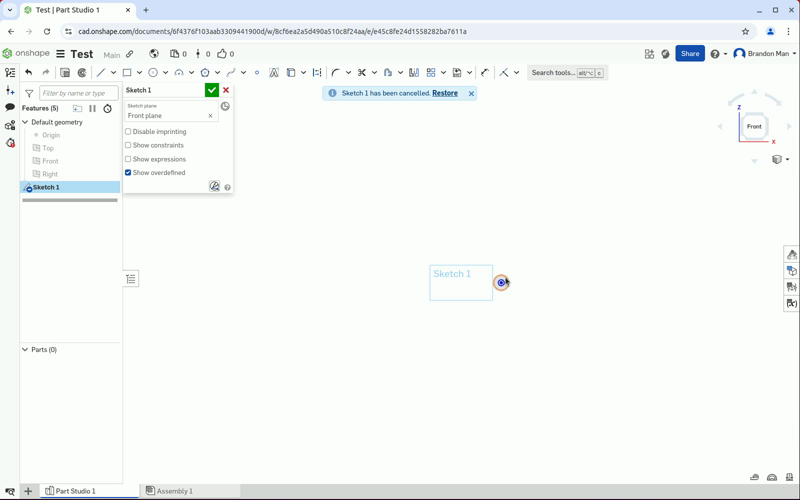
scroll(6)
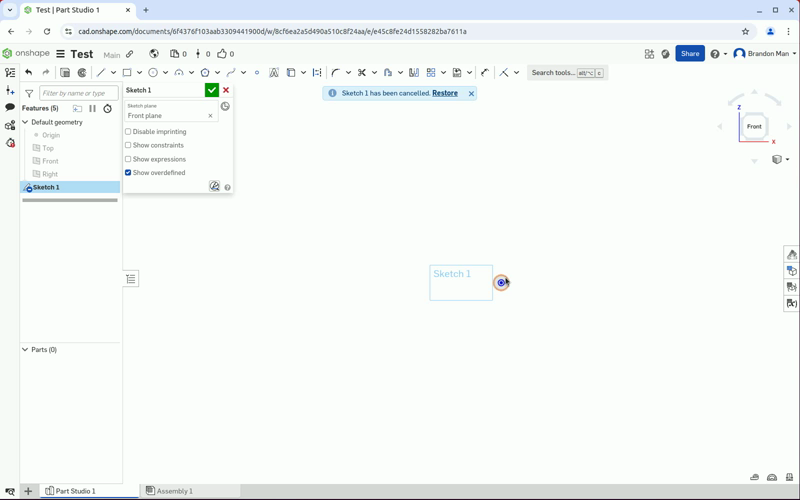
scroll(6)
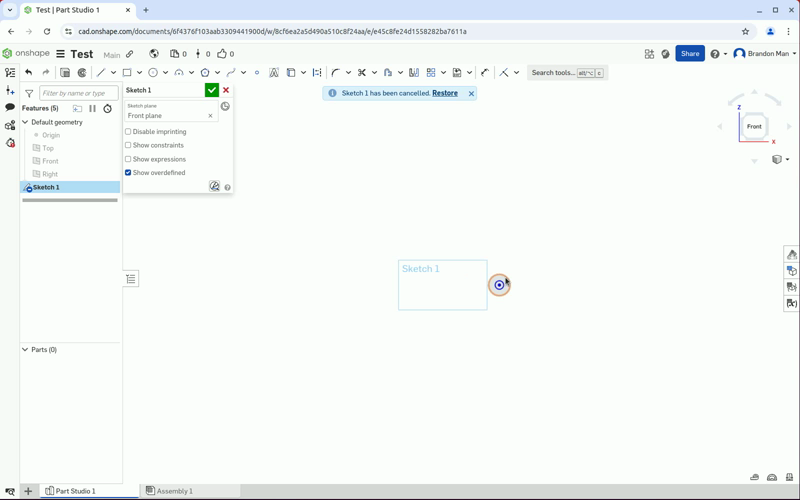
scroll(6)
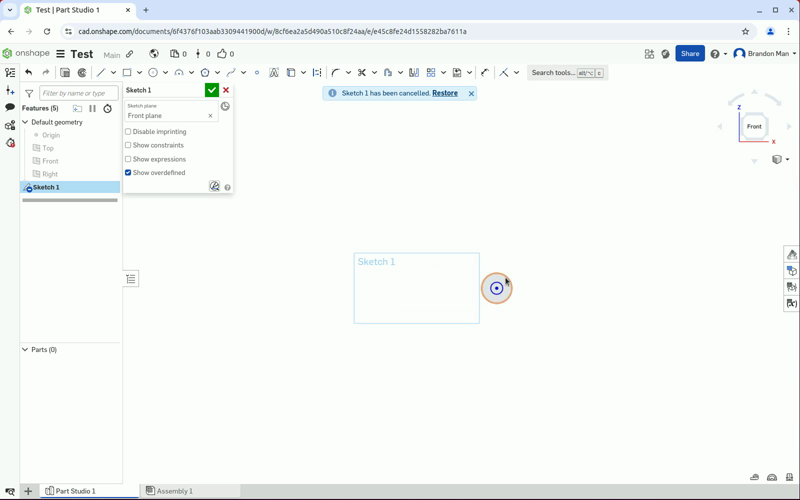
scroll(6)
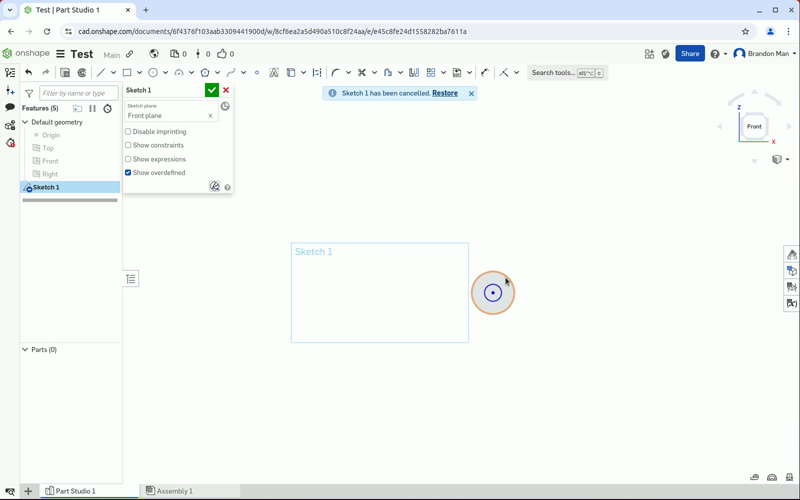
scroll(6)
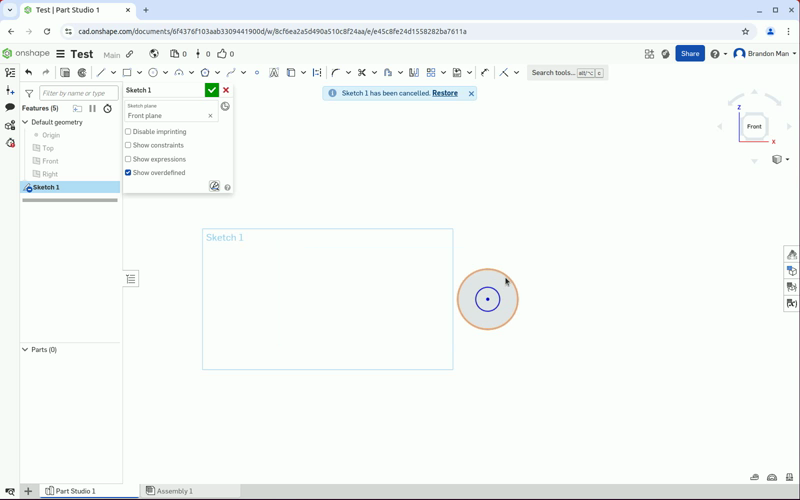
scroll(6)
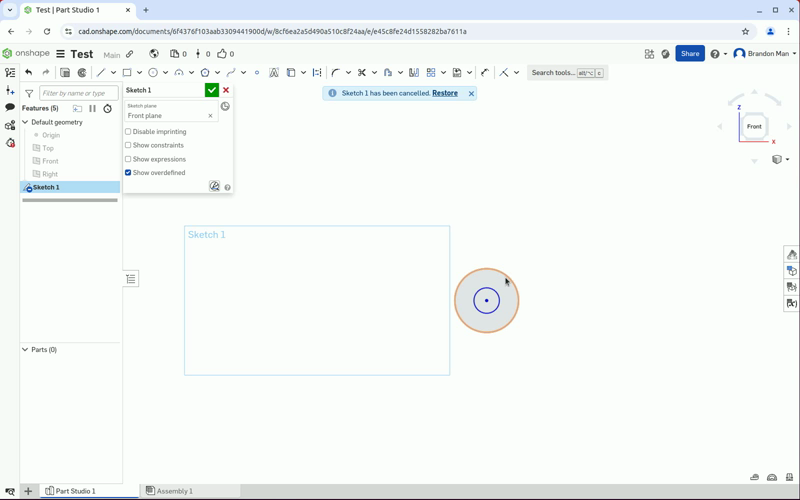
scroll(6)
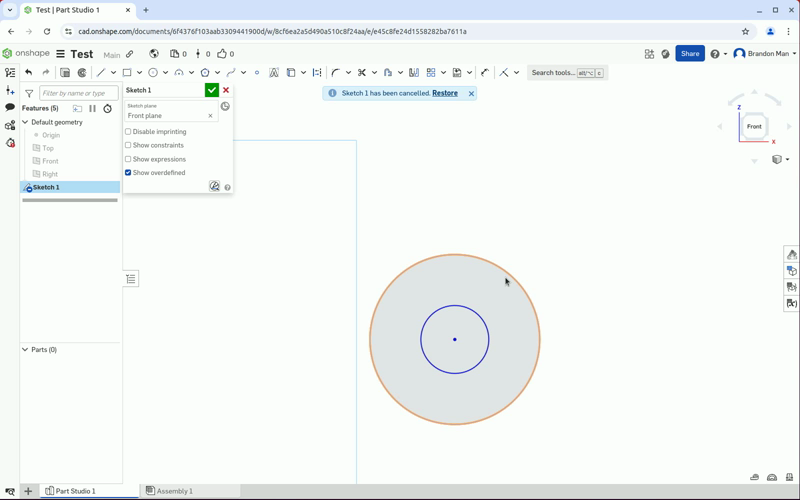
click(505, 277)
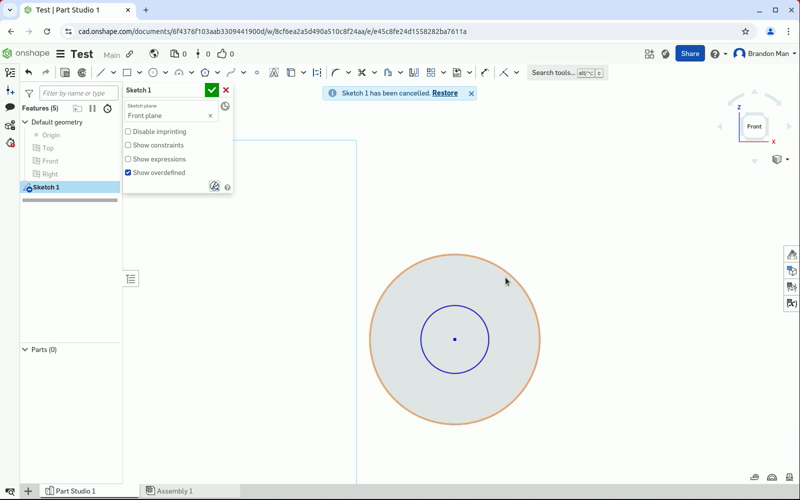
scroll(-6)
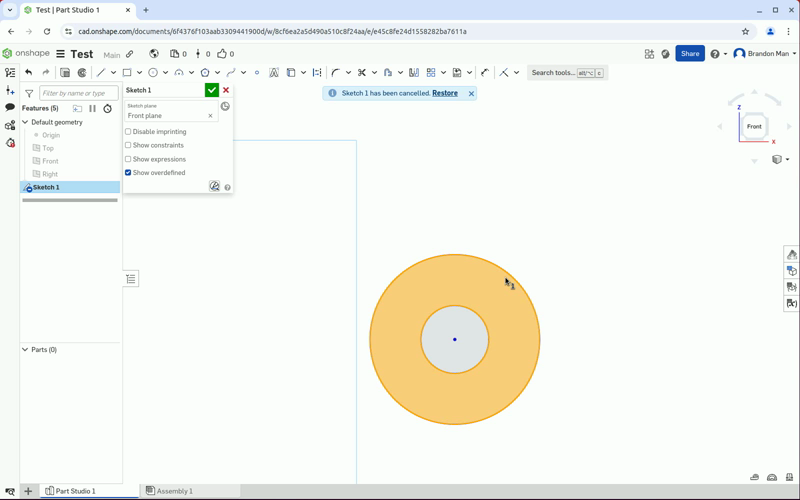
scroll(-6)
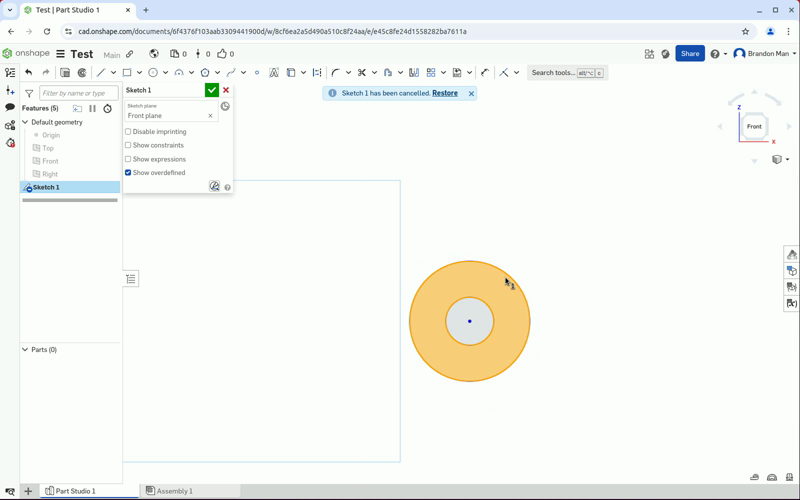
scroll(-6)
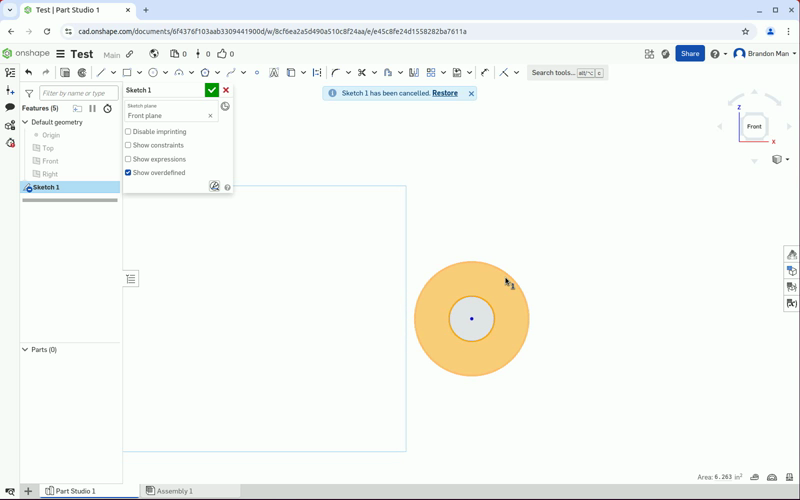
scroll(-6)
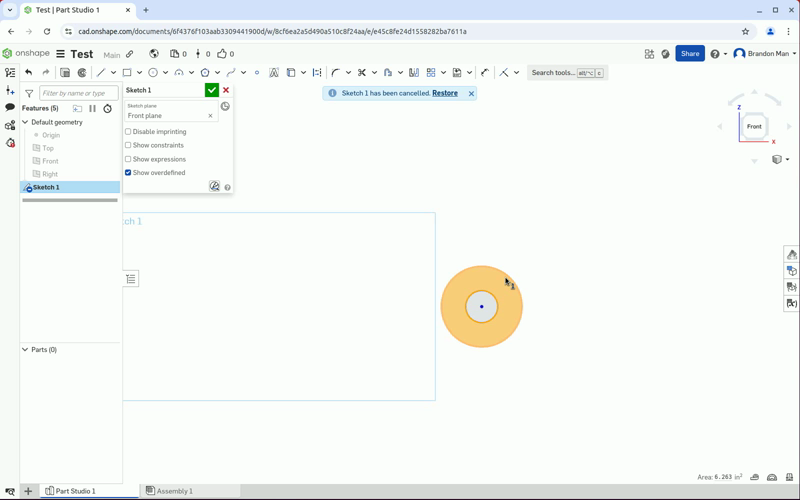
scroll(-6)
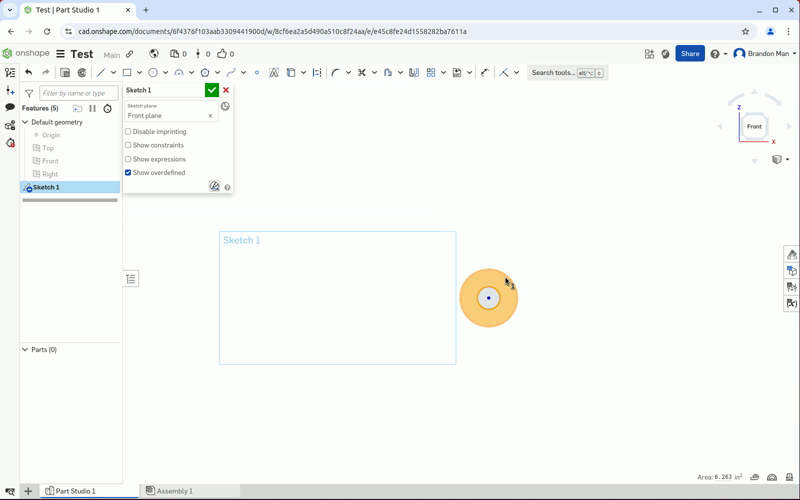
scroll(-6)
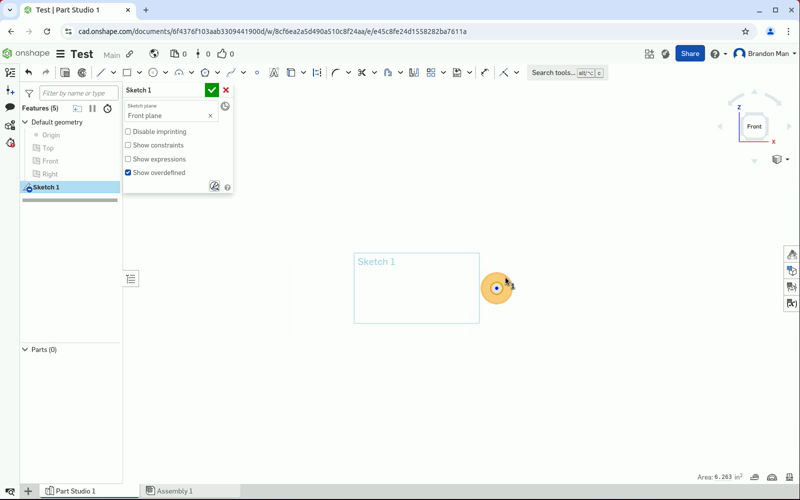
scroll(-6)
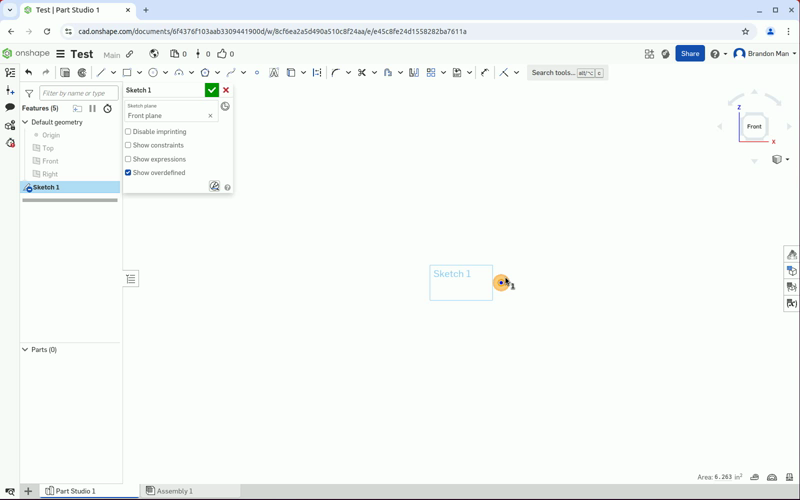
mouse_move(73, 352)
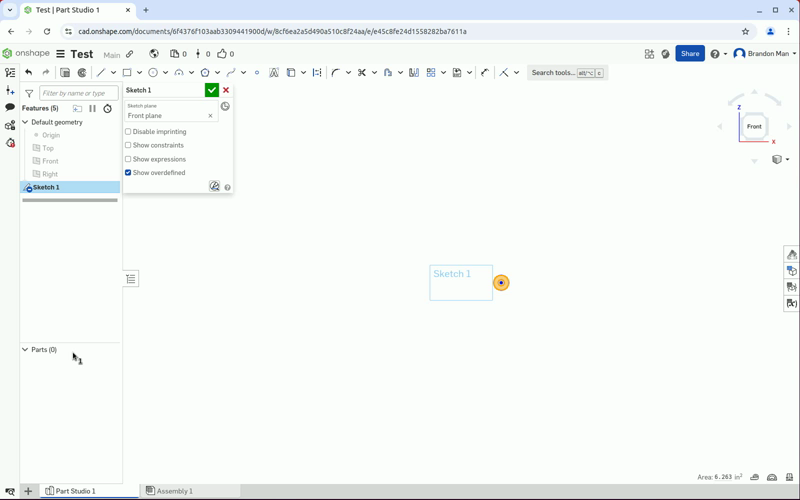
key(shift+y)
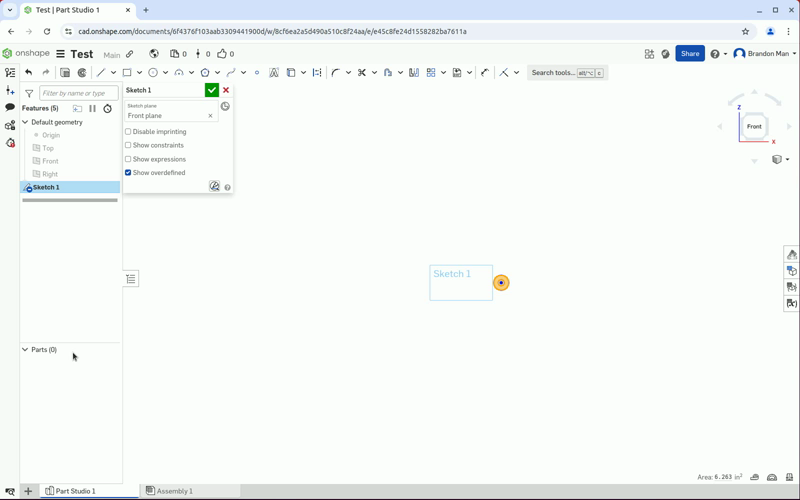
key(shift+e)
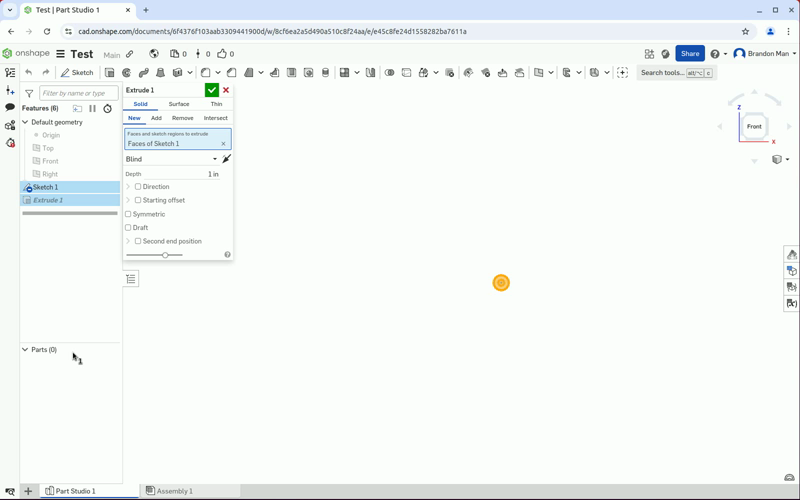
mouse_move(143, 106)
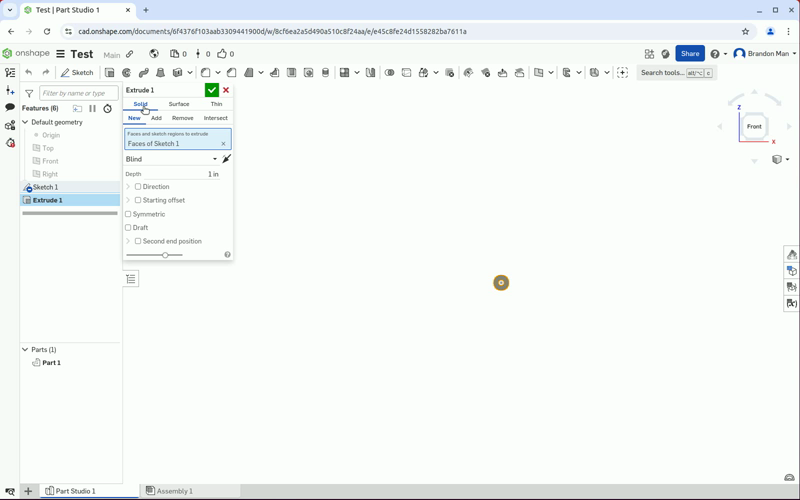
click(143, 106)
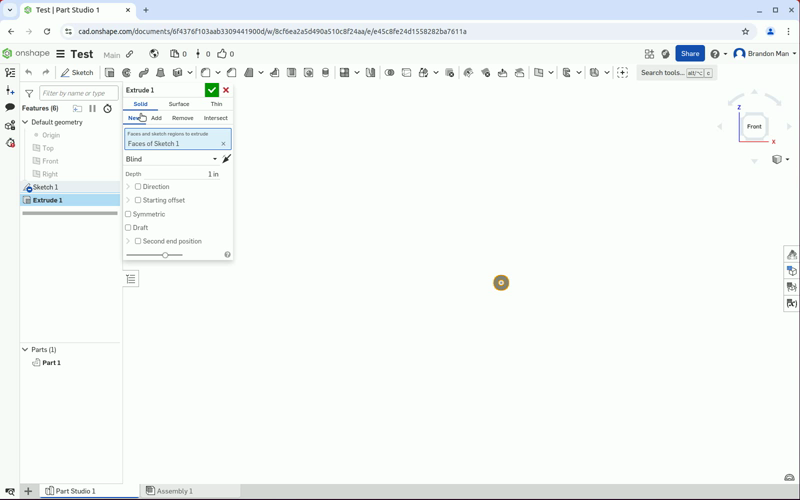
mouse_move(137, 120)
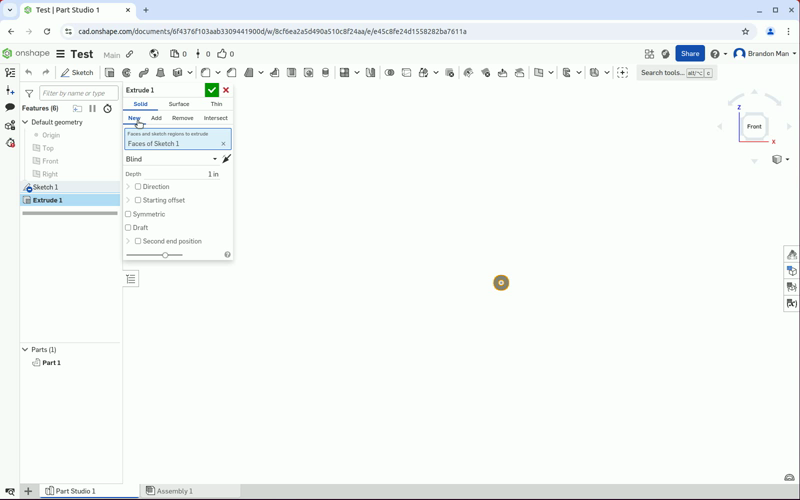
click(137, 120)
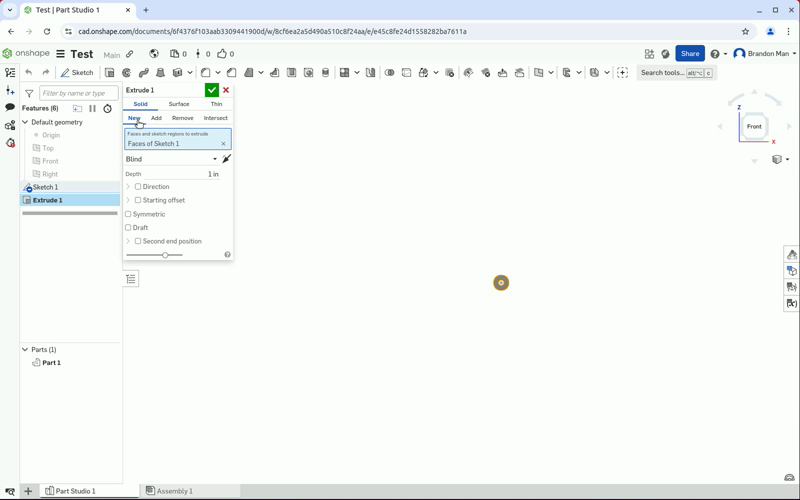
key(tab, 4)
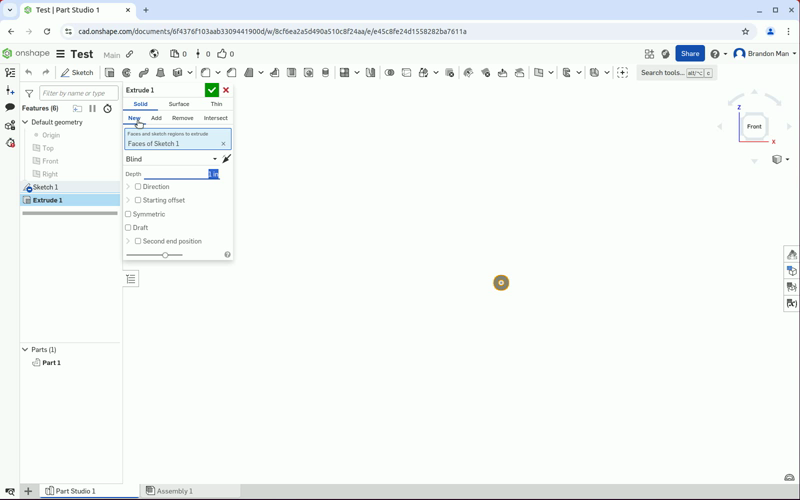
text(0.481)
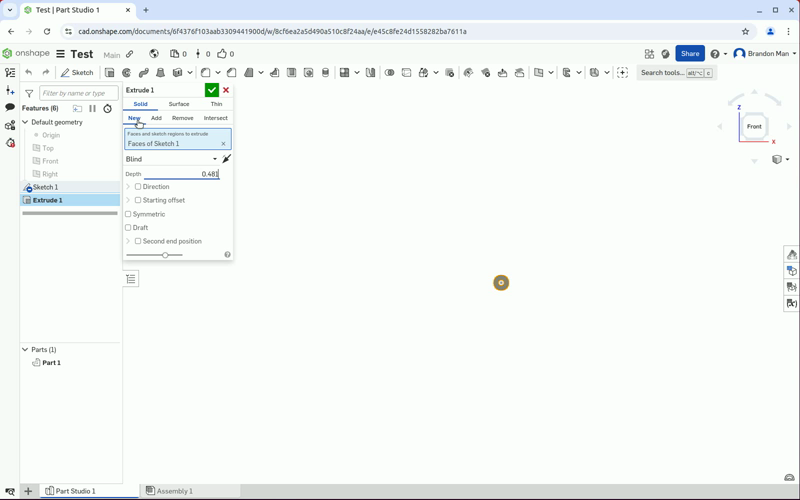
key(enter)
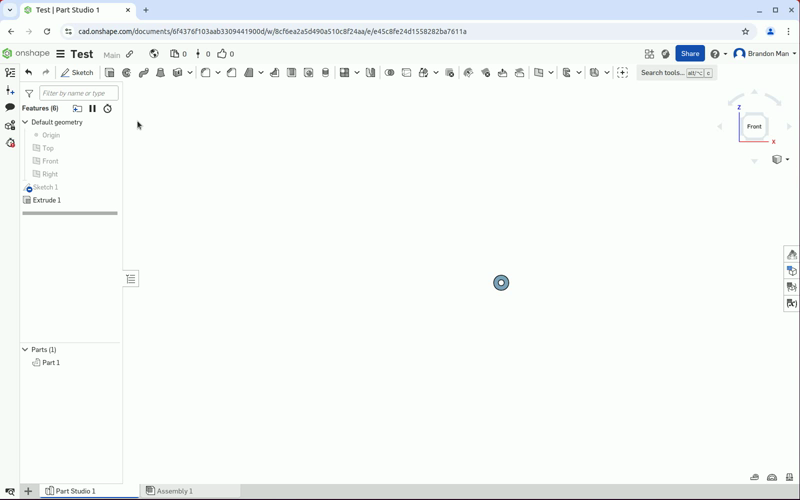
key(shift+h)
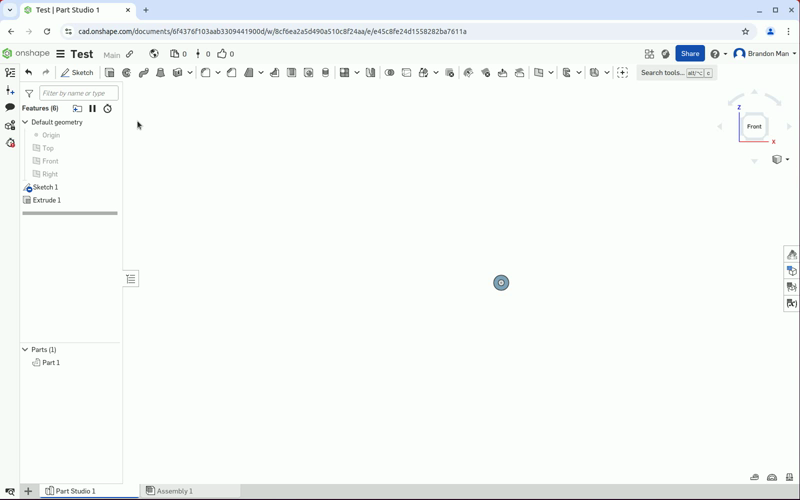
key(shift+h)
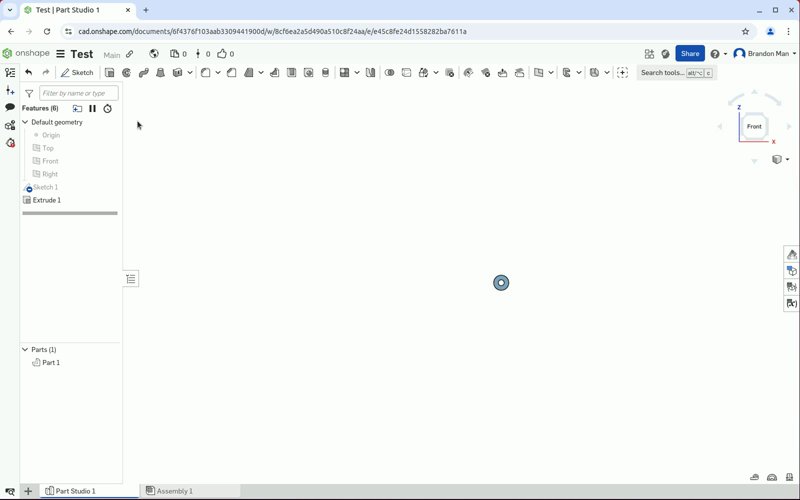
mouse_move(73, 189)
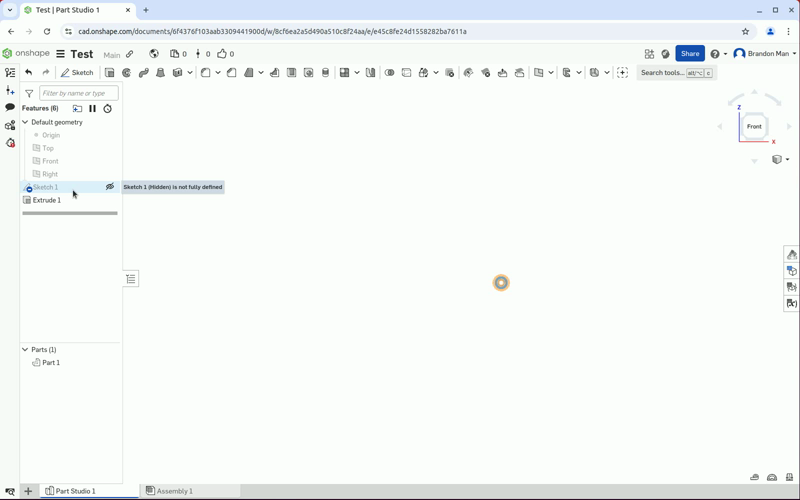
click(73, 189)
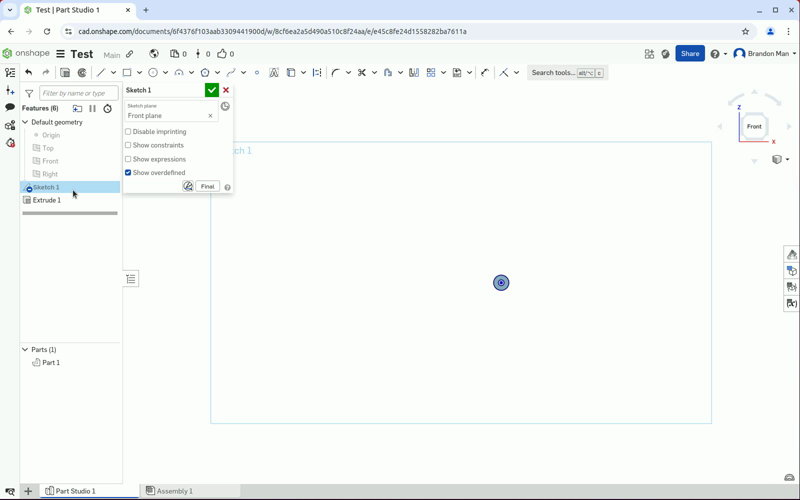
mouse_move(229, 92)
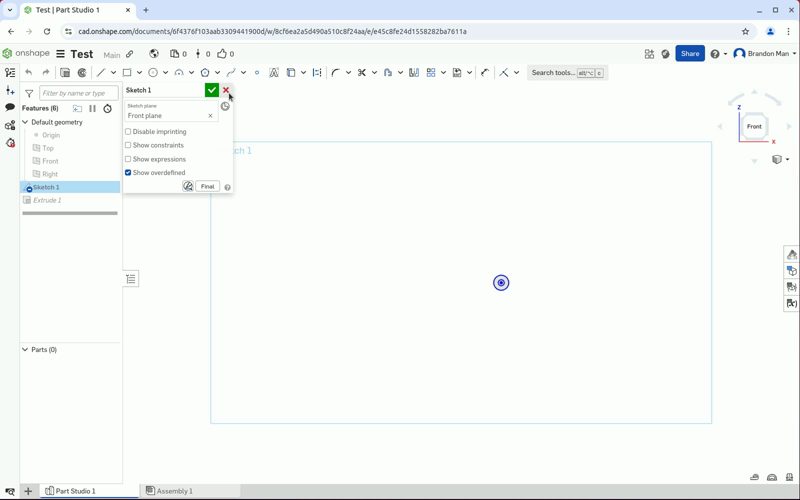
click(229, 92)
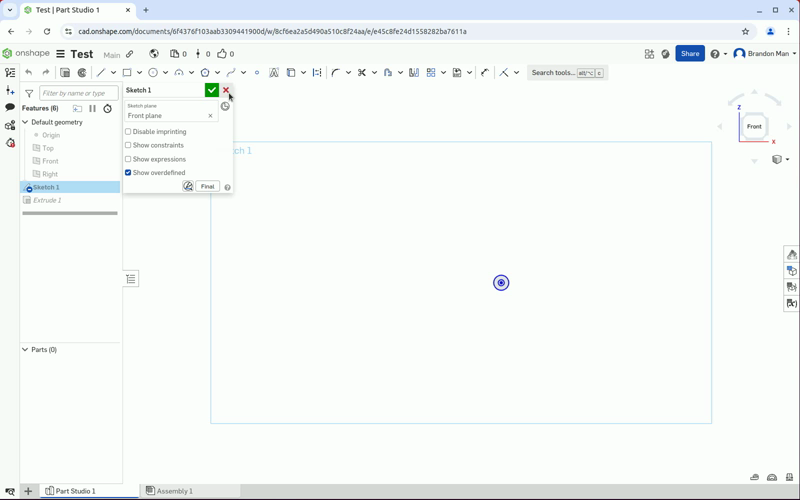
key(shift+s)
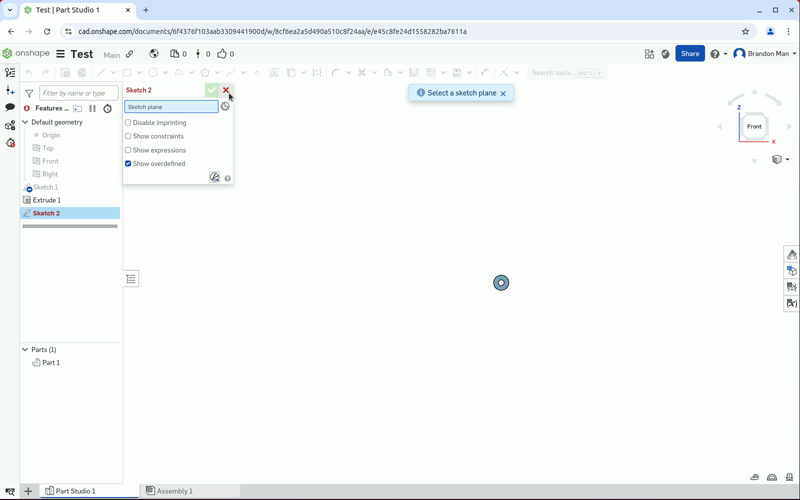
mouse_move(73, 163)
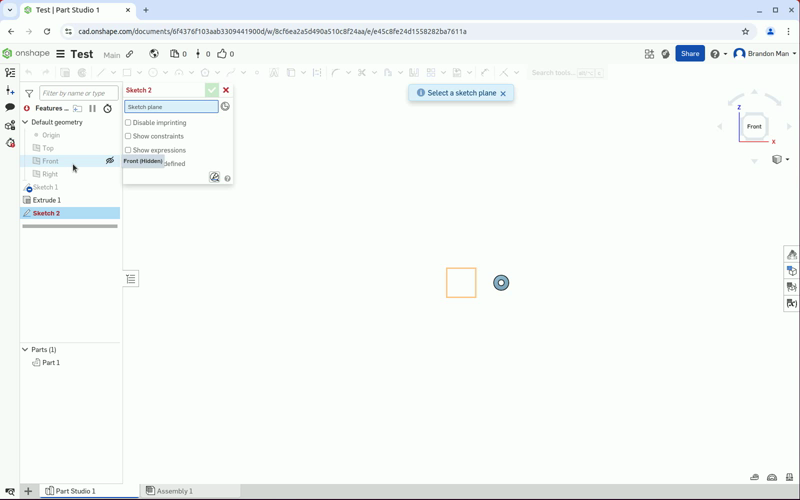
click(73, 163)
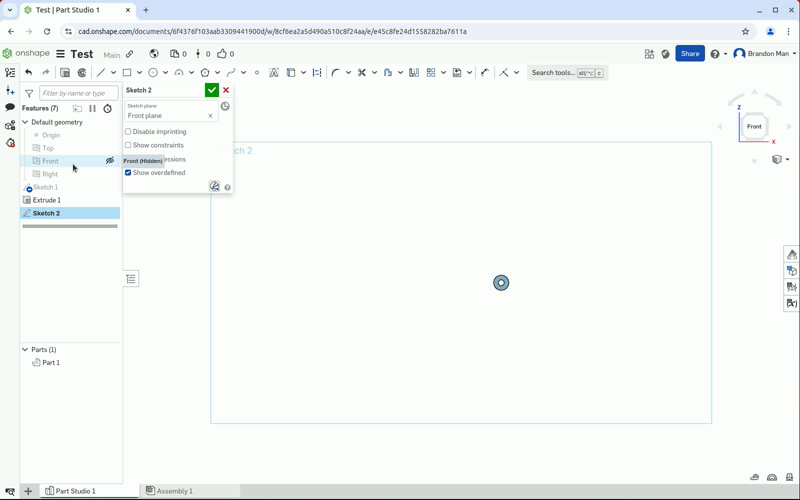
mouse_move(73, 352)
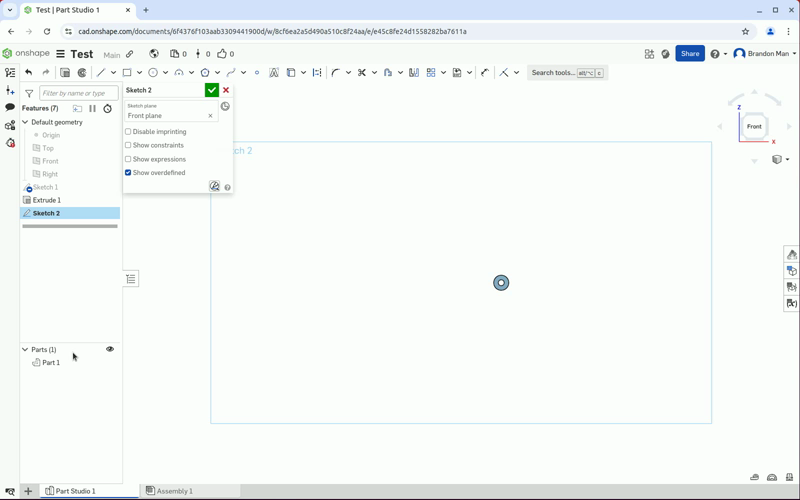
key(y)
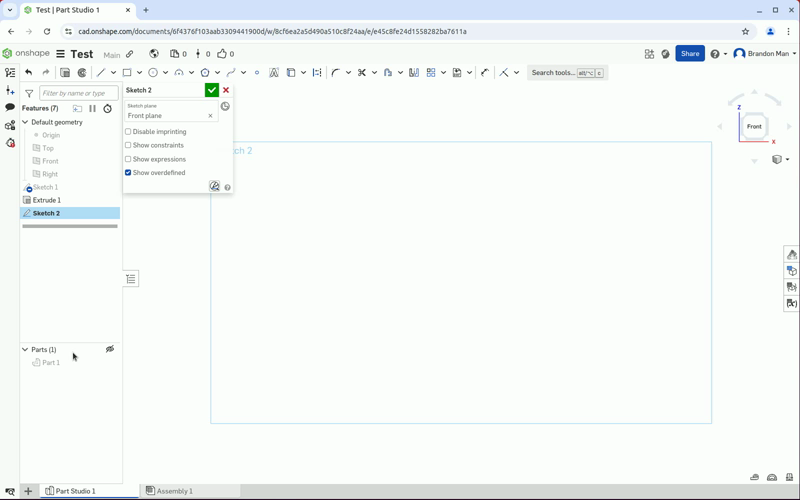
key(c)
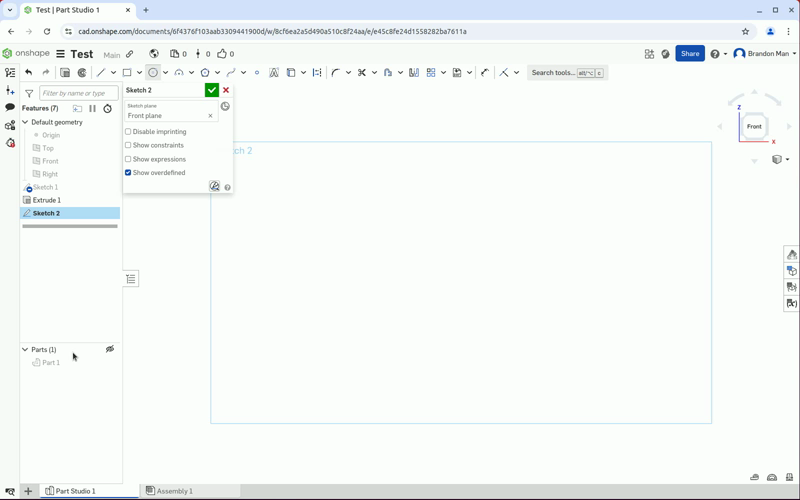
key_down(shift)
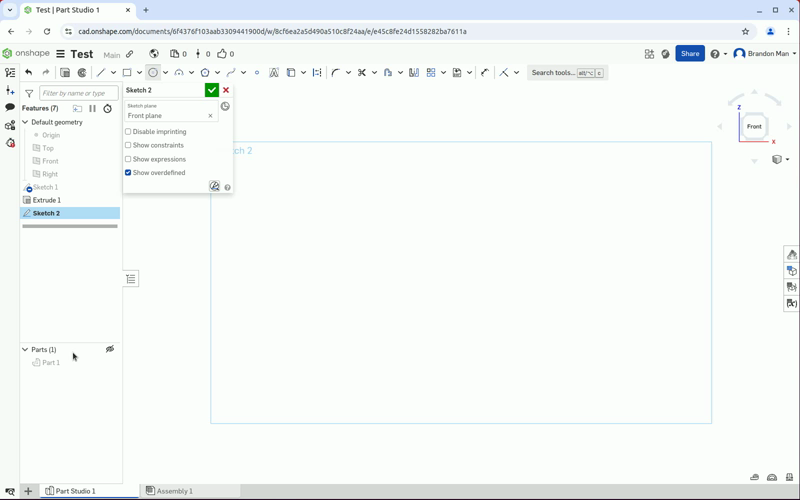
mouse_move(461, 282)
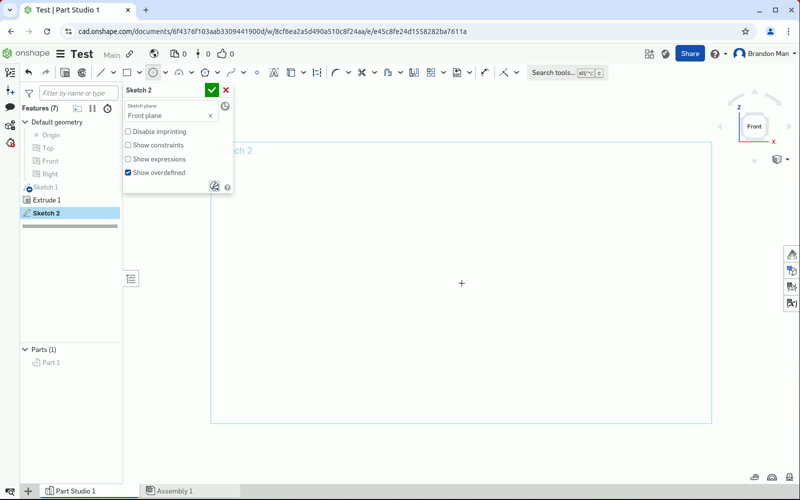
click(461, 282)
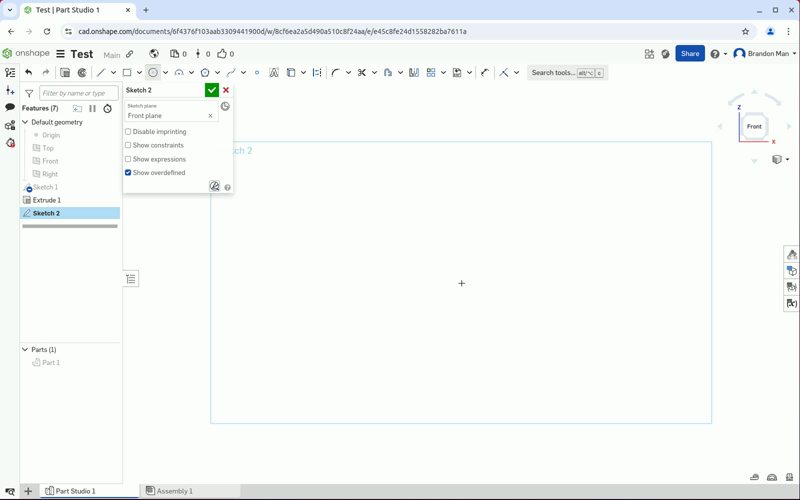
key_up(shift)
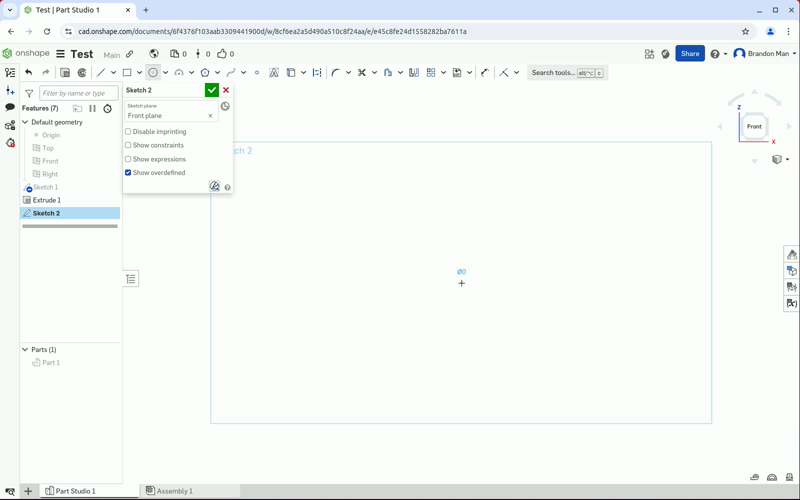
mouse_move(471, 282)
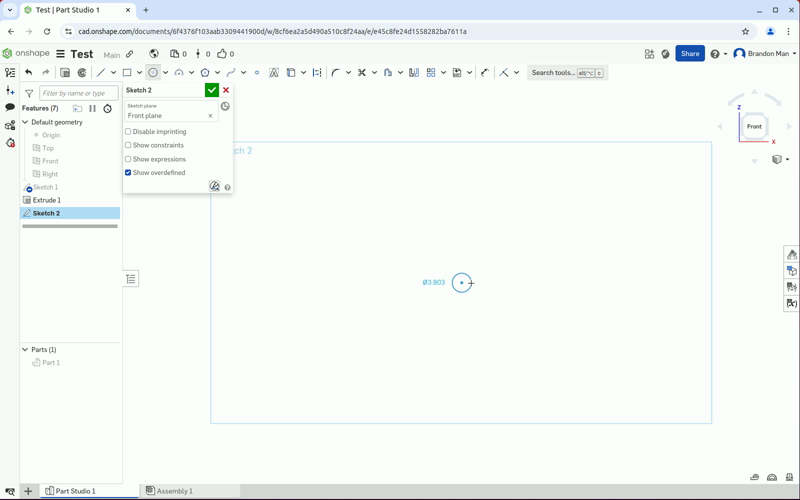
click(471, 282)
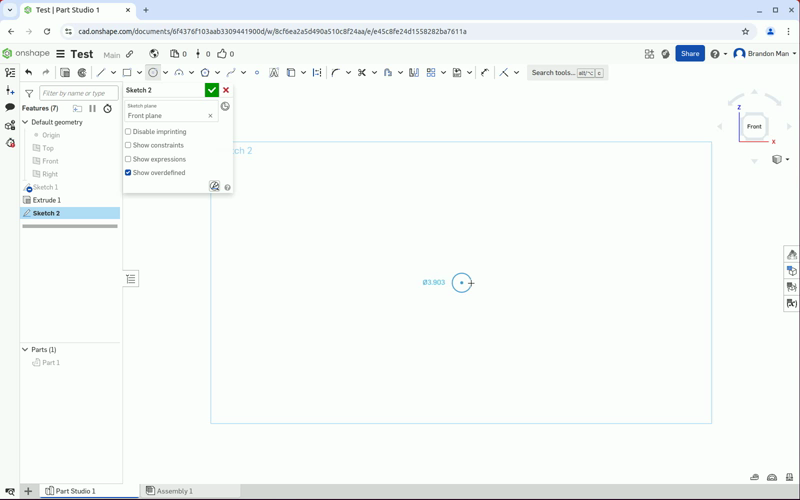
key(esc)
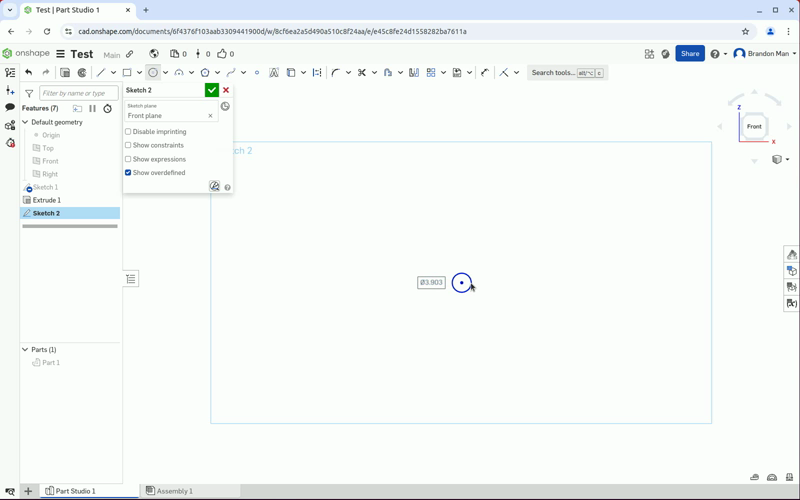
key(c)
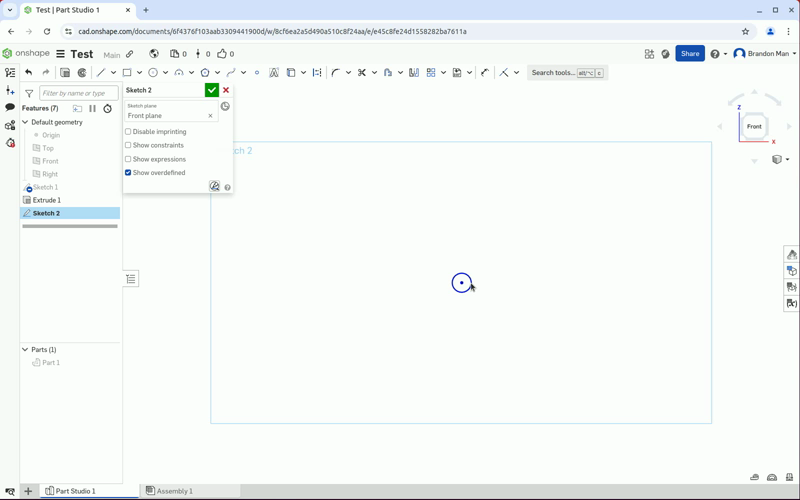
key_down(shift)
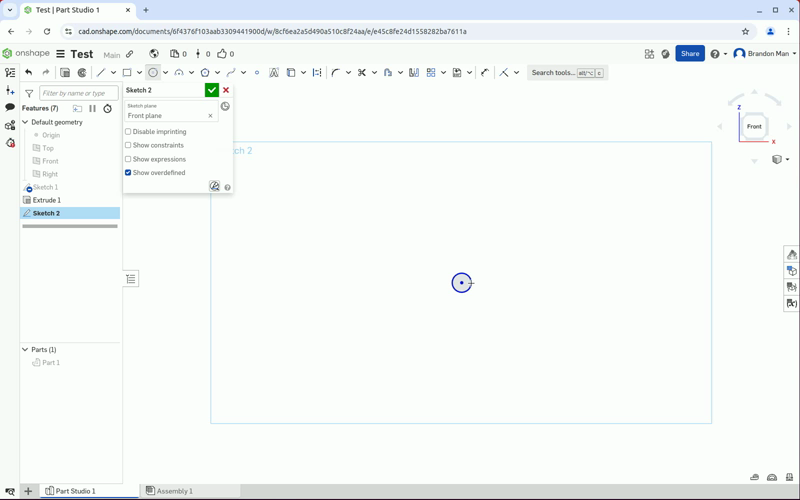
mouse_move(461, 282)
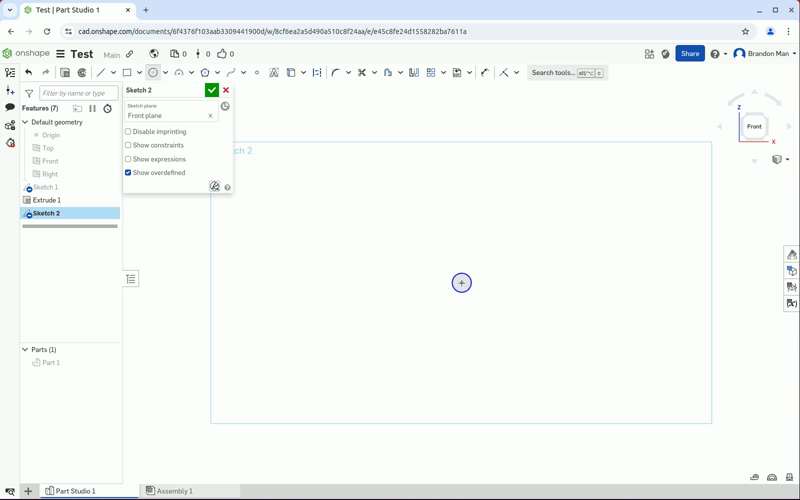
click(461, 282)
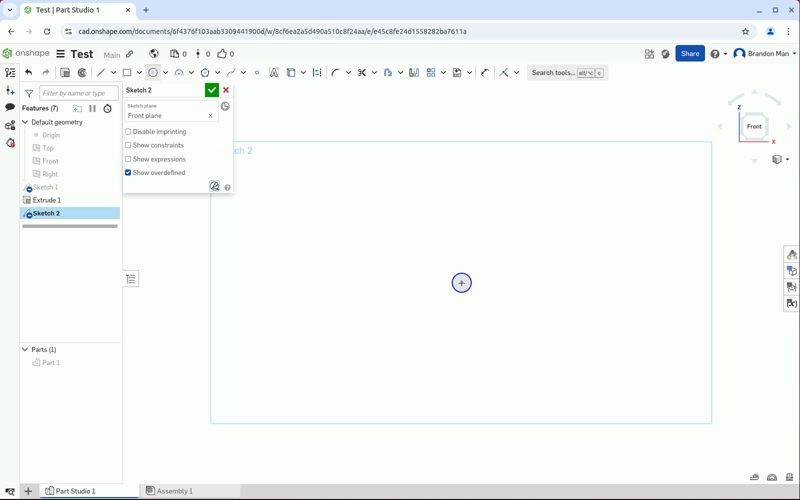
key_up(shift)
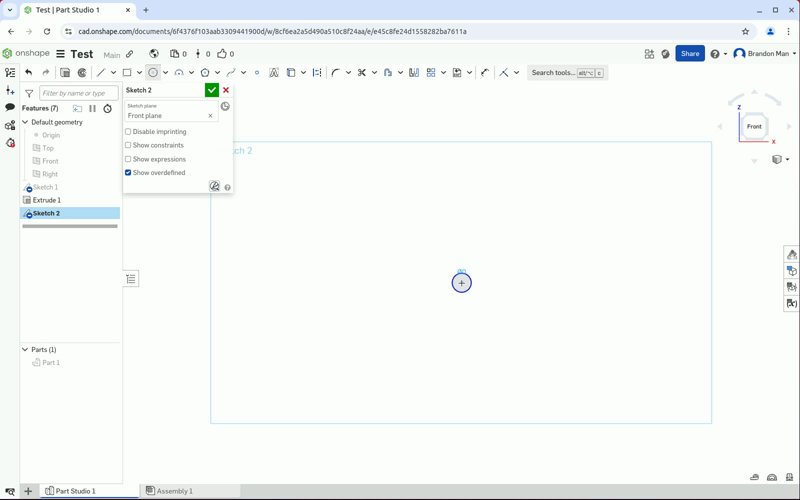
mouse_move(464, 282)
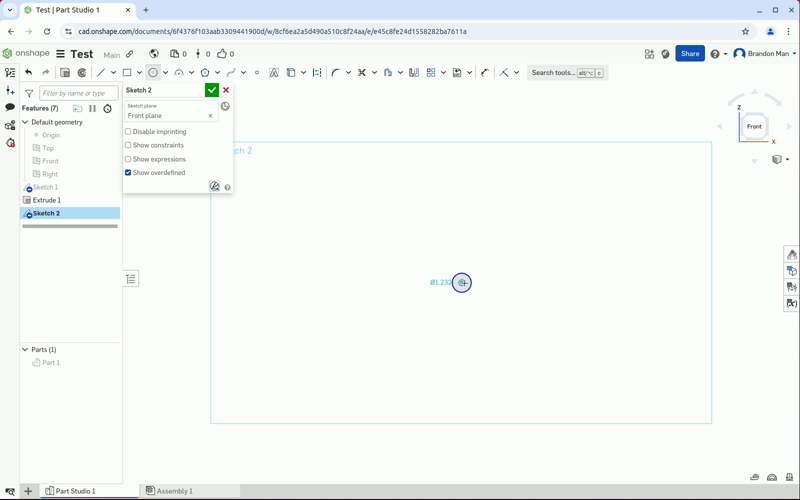
scroll(6)
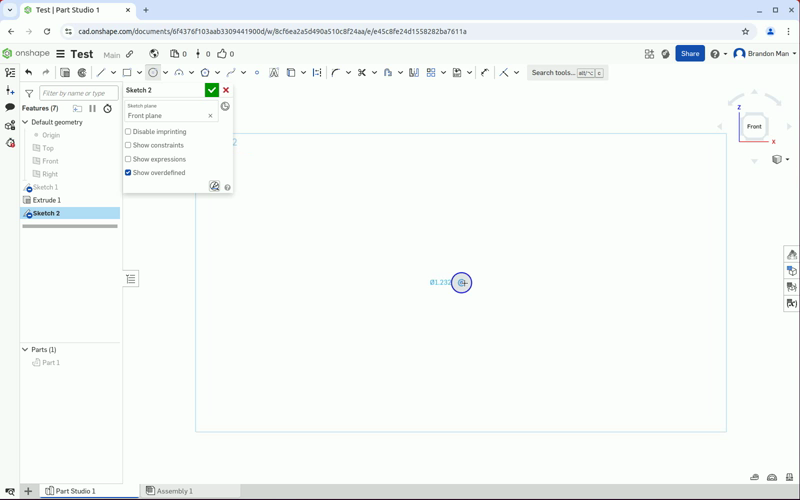
scroll(6)
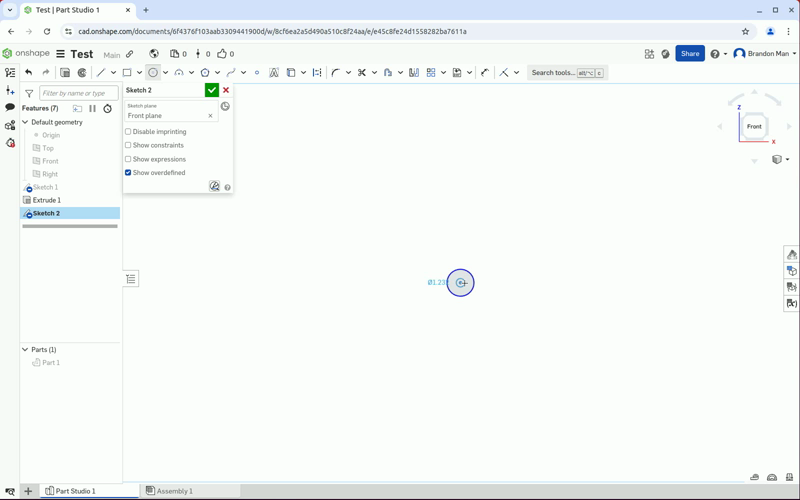
scroll(6)
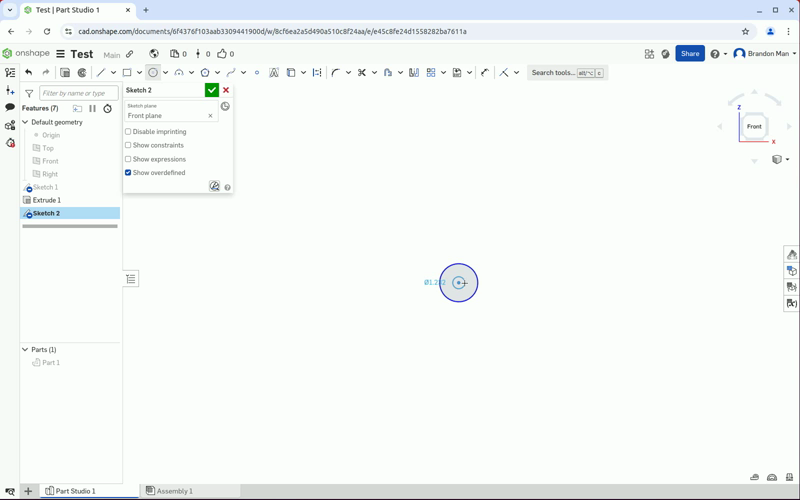
scroll(6)
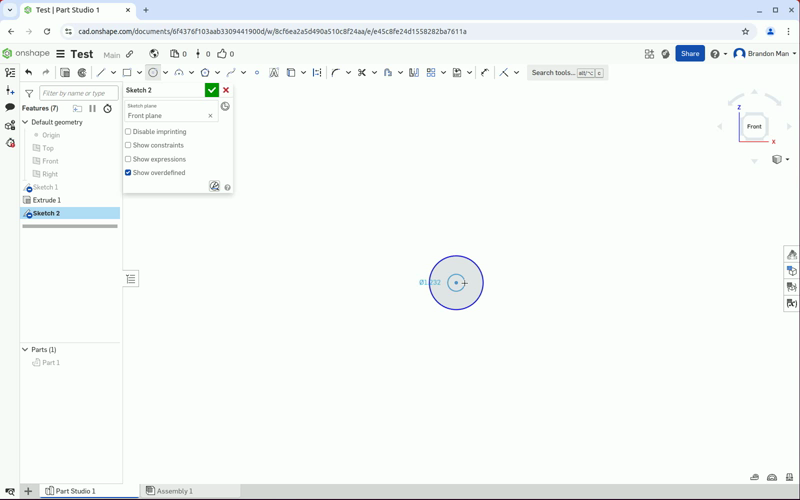
scroll(6)
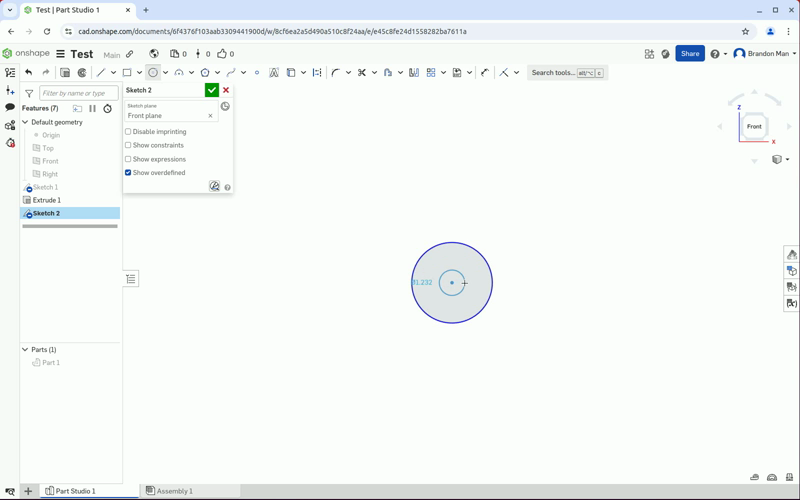
scroll(6)
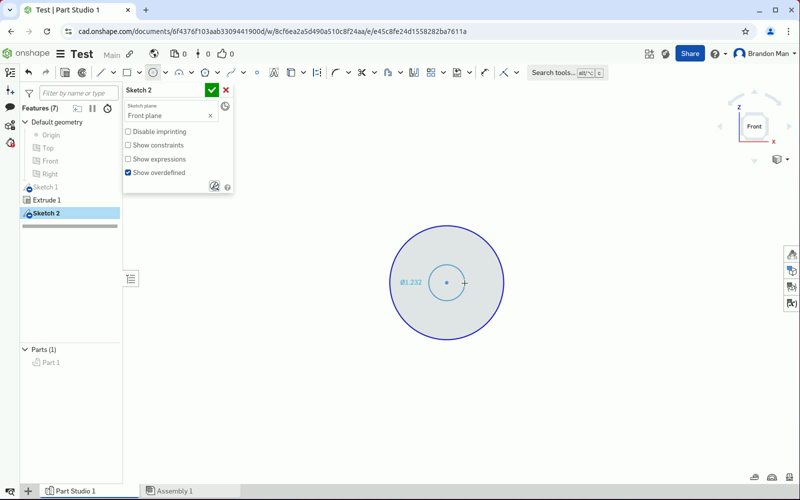
scroll(6)
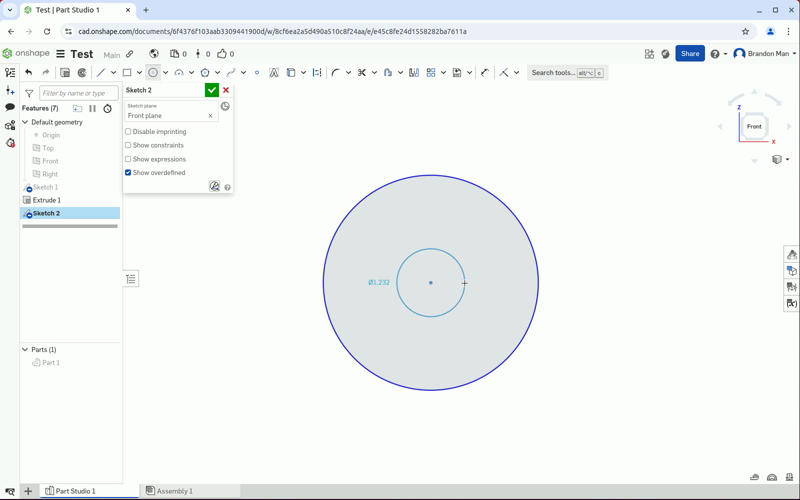
click(464, 282)
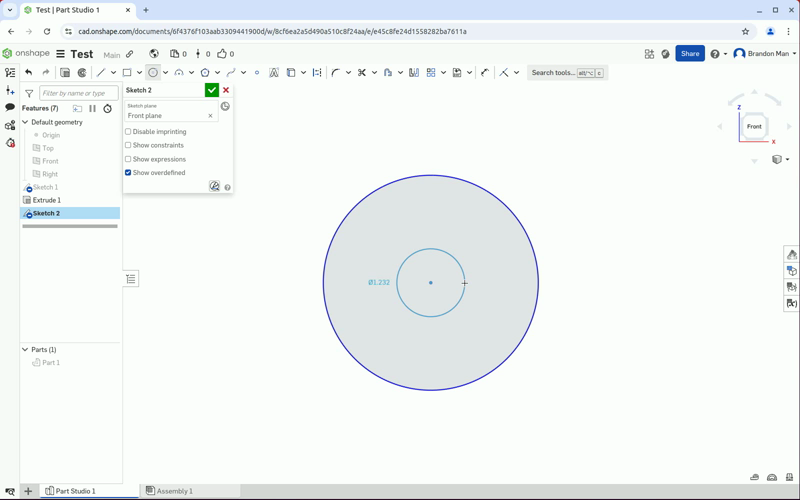
scroll(-6)
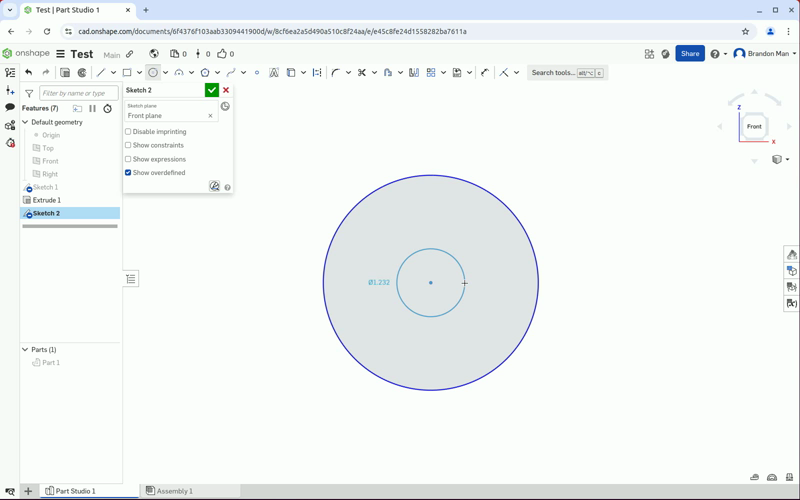
scroll(-6)
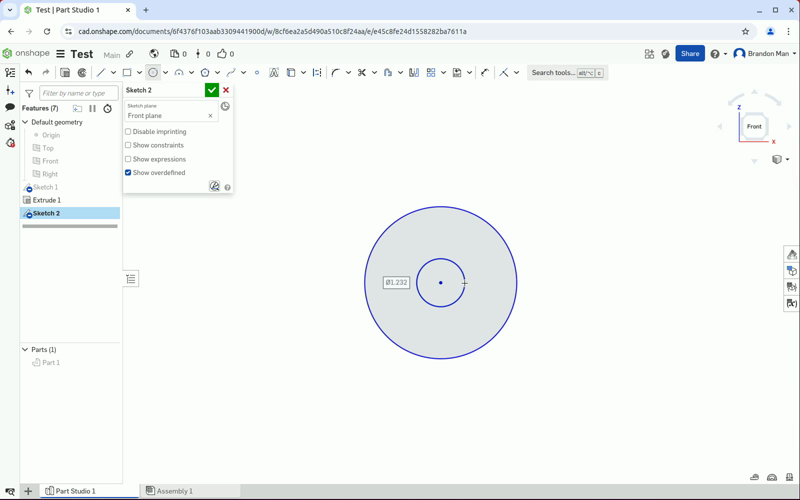
scroll(-6)
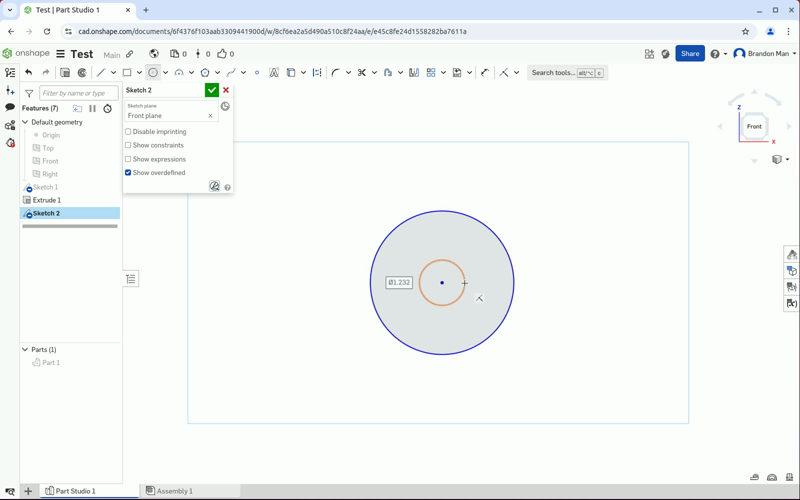
scroll(-6)
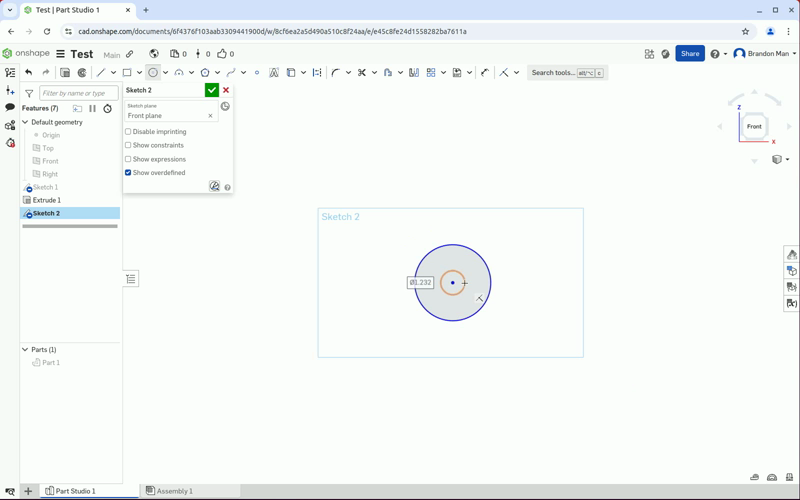
scroll(-6)
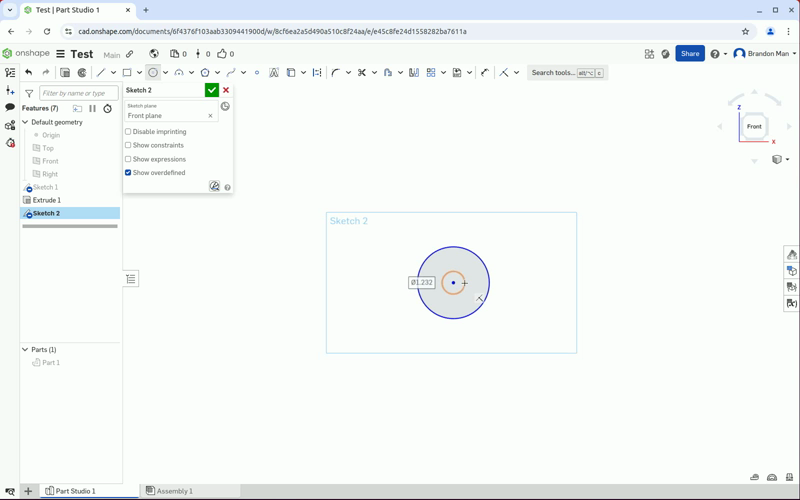
scroll(-6)
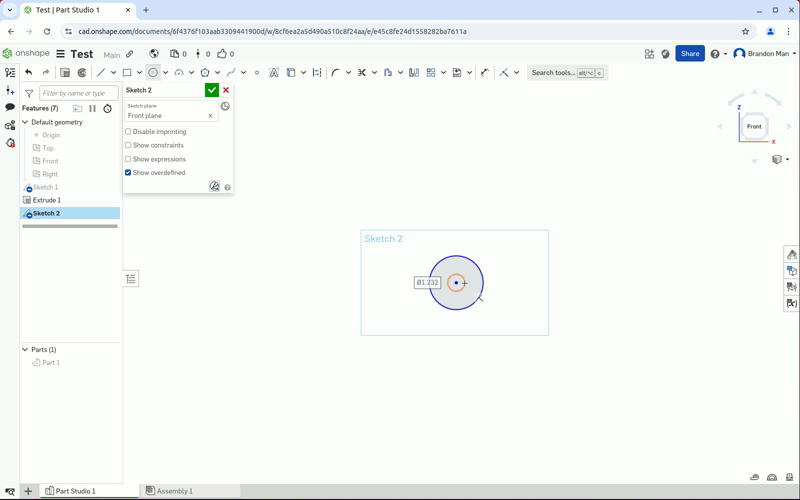
scroll(-6)
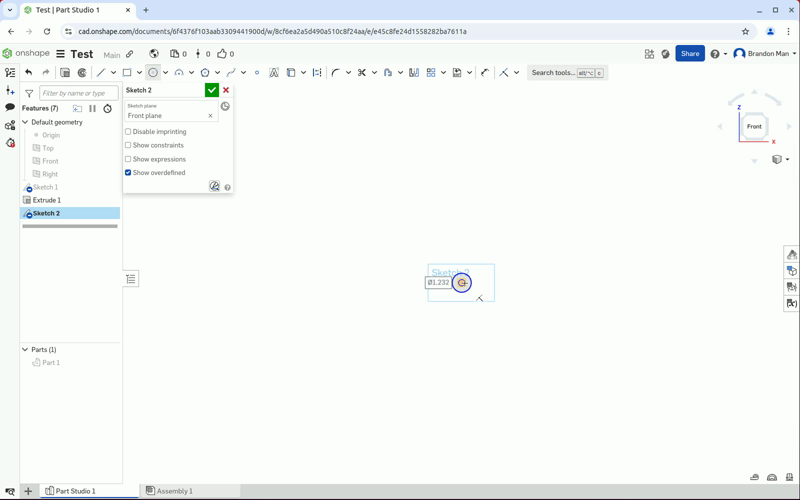
key(esc)
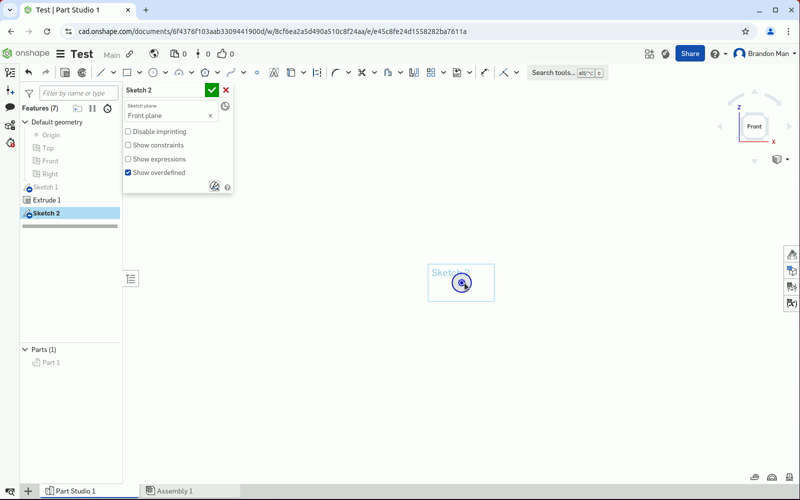
mouse_move(456, 287)
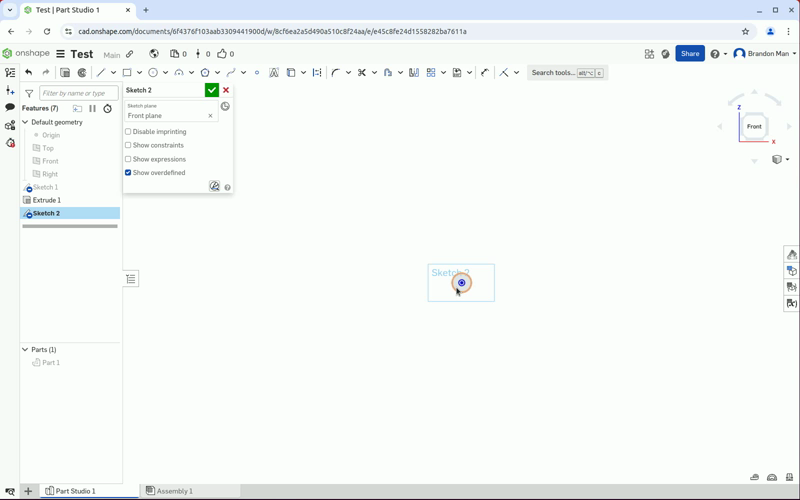
scroll(6)
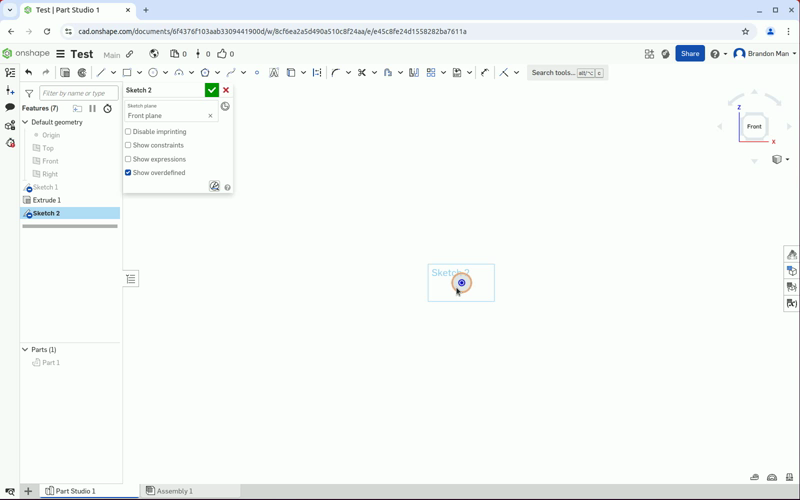
scroll(6)
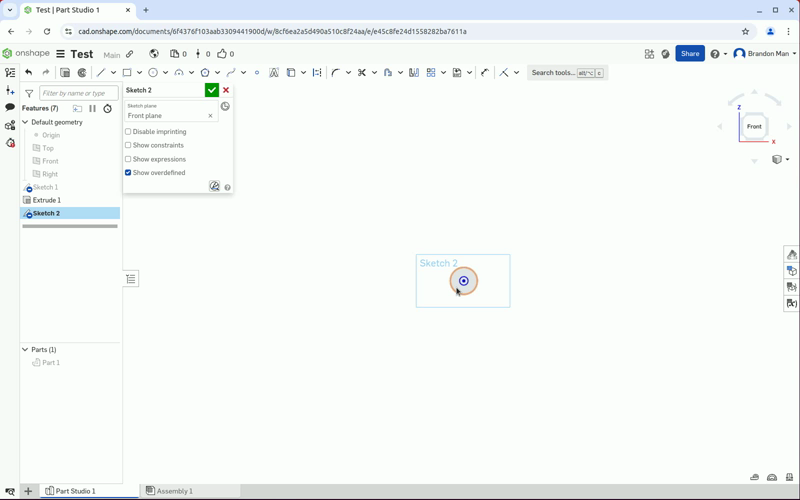
scroll(6)
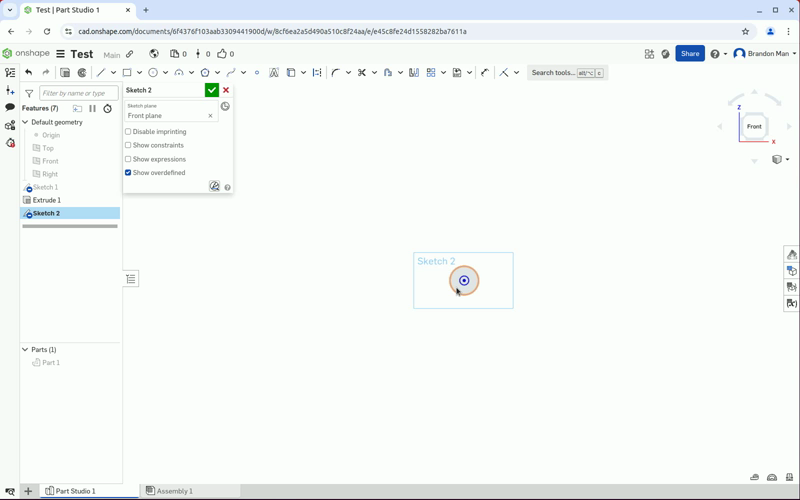
scroll(6)
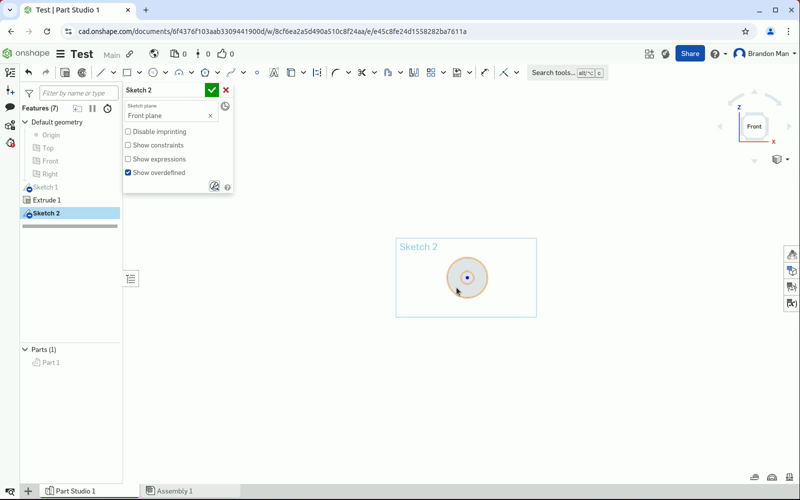
scroll(6)
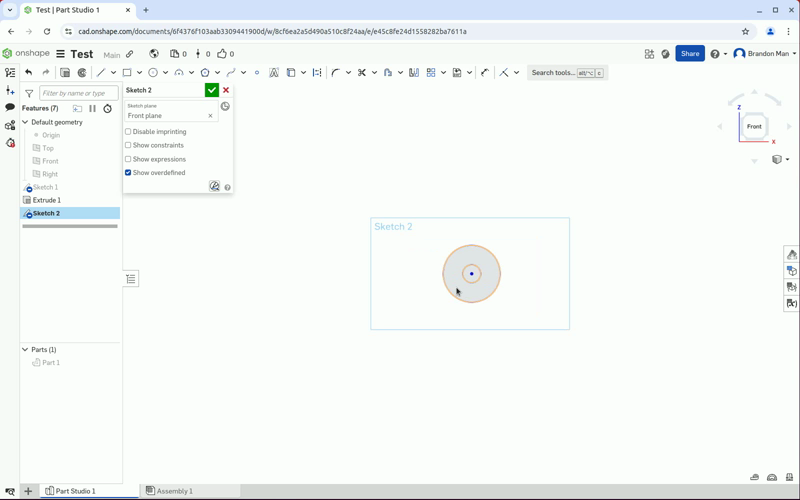
scroll(6)
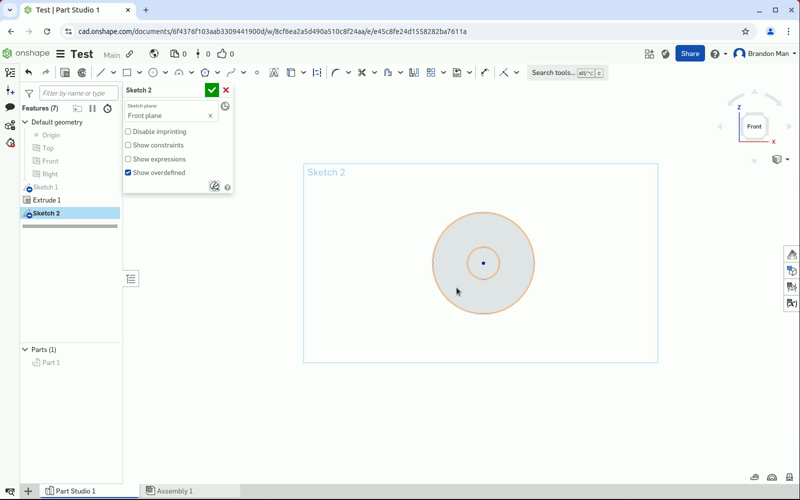
scroll(6)
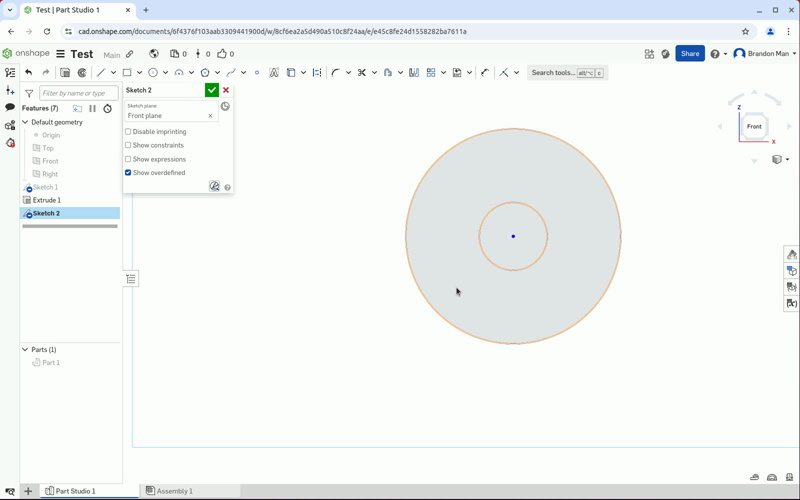
click(456, 287)
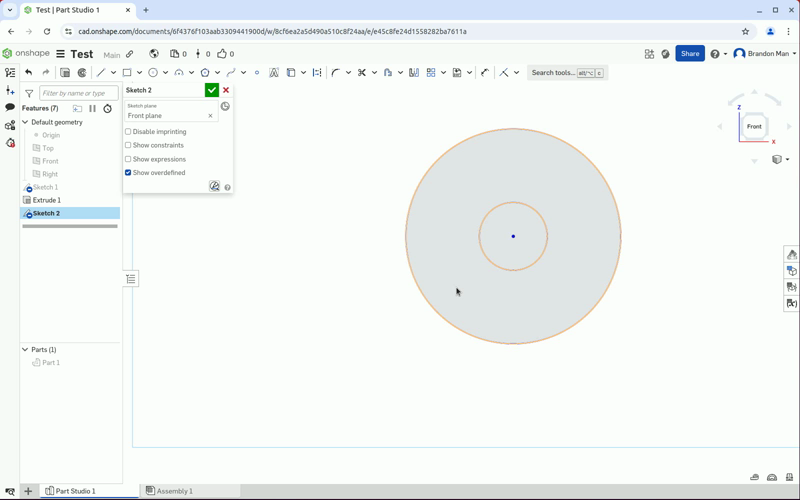
scroll(-6)
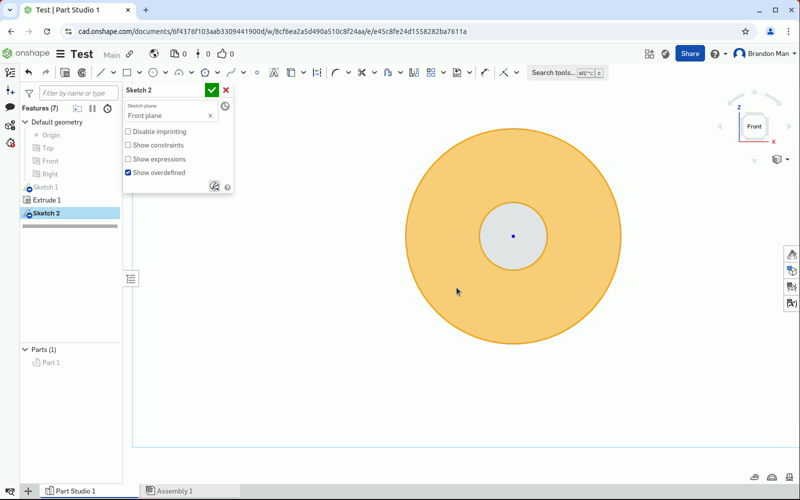
scroll(-6)
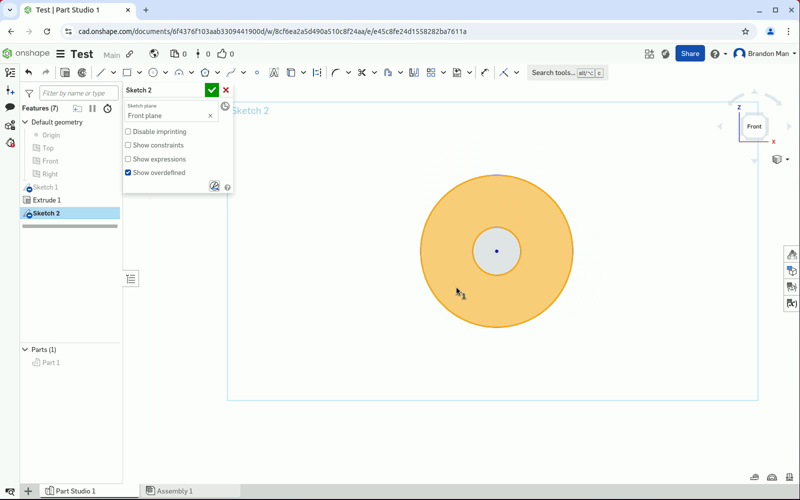
scroll(-6)
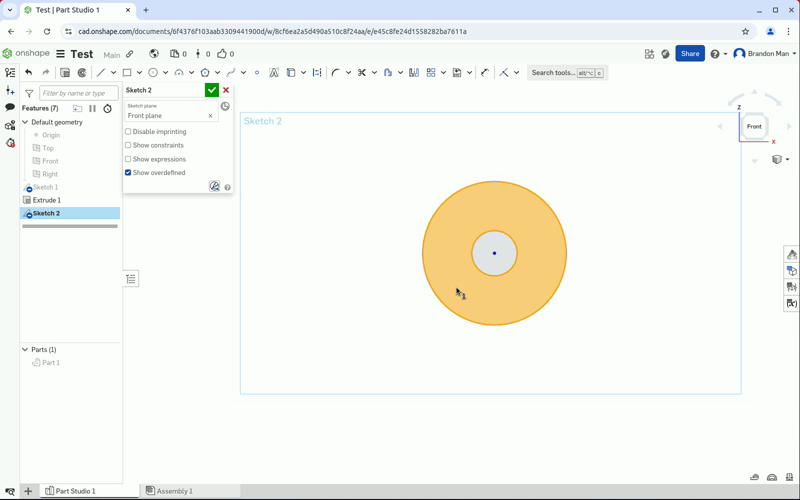
scroll(-6)
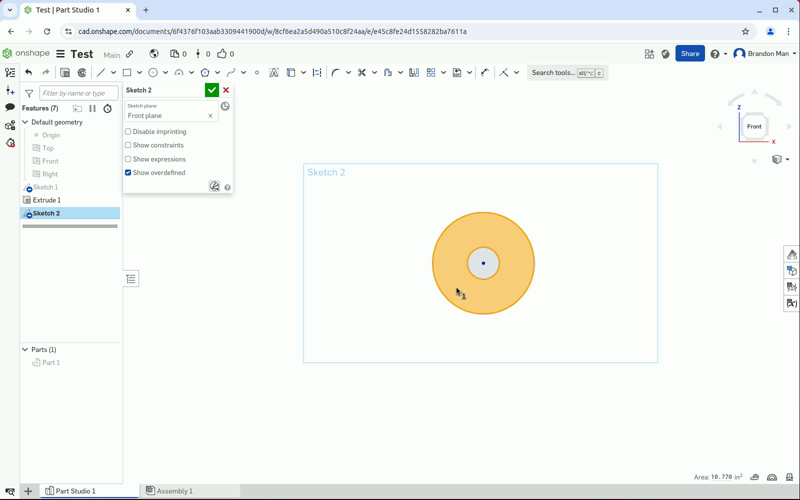
scroll(-6)
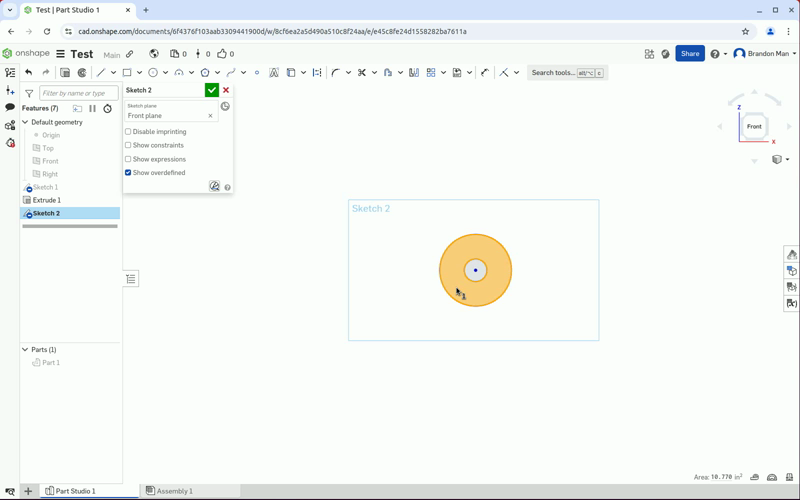
scroll(-6)
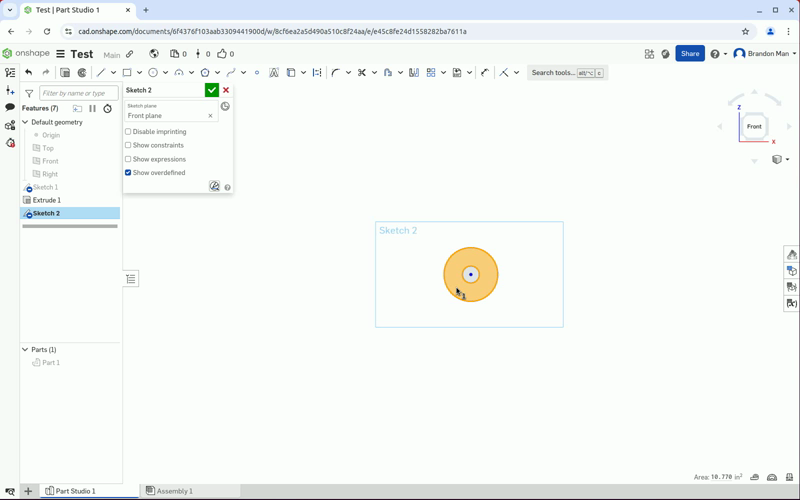
scroll(-6)
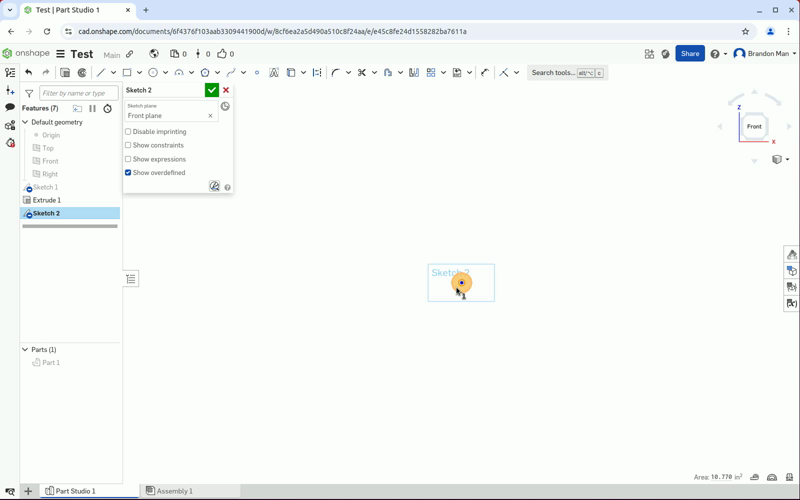
mouse_move(73, 352)
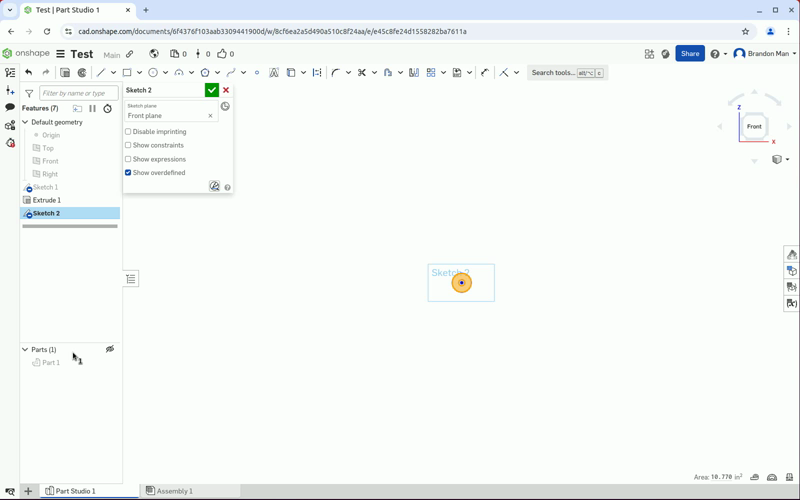
key(shift+y)
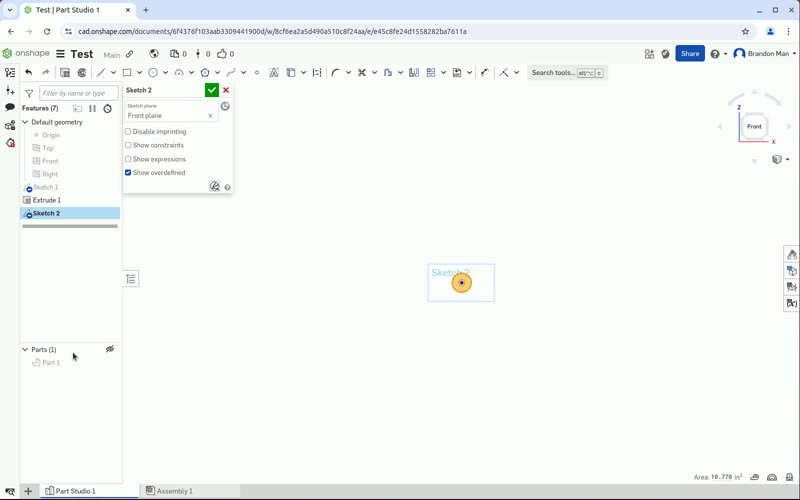
key(shift+e)
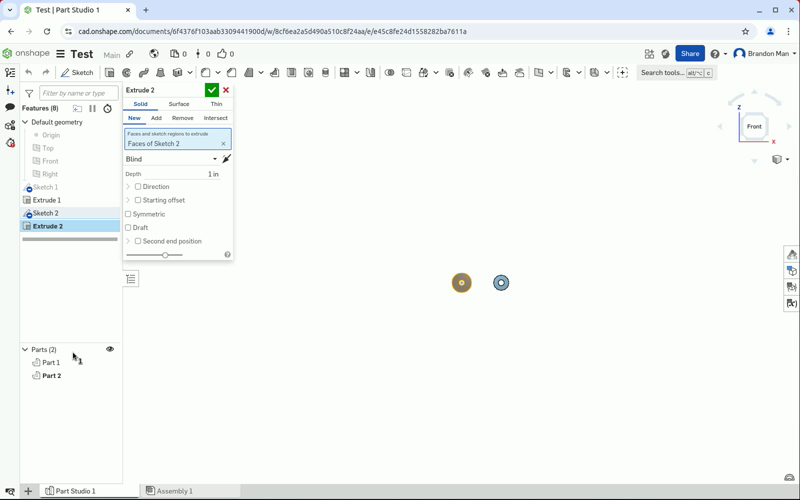
mouse_move(143, 106)
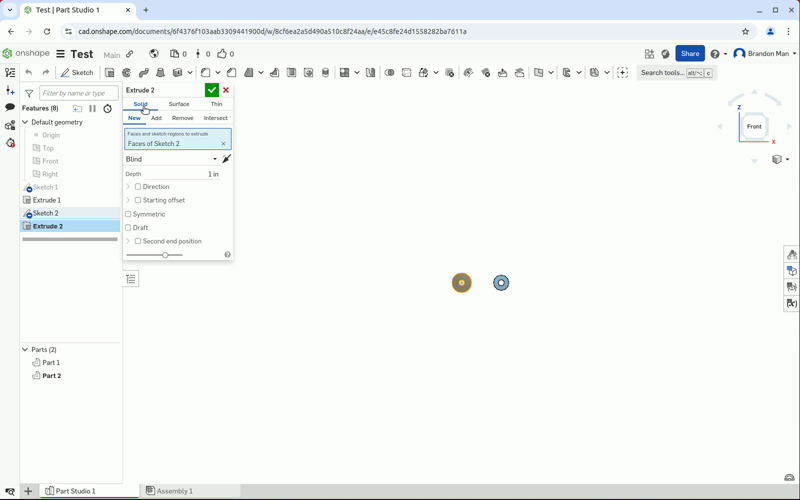
click(143, 106)
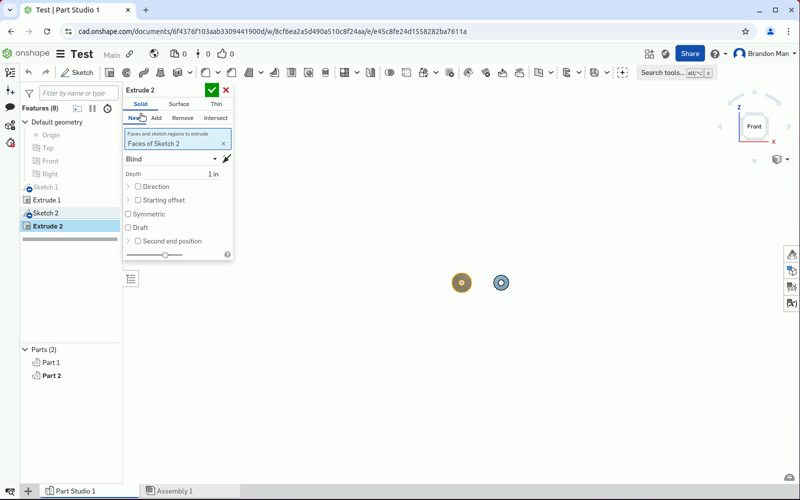
mouse_move(137, 120)
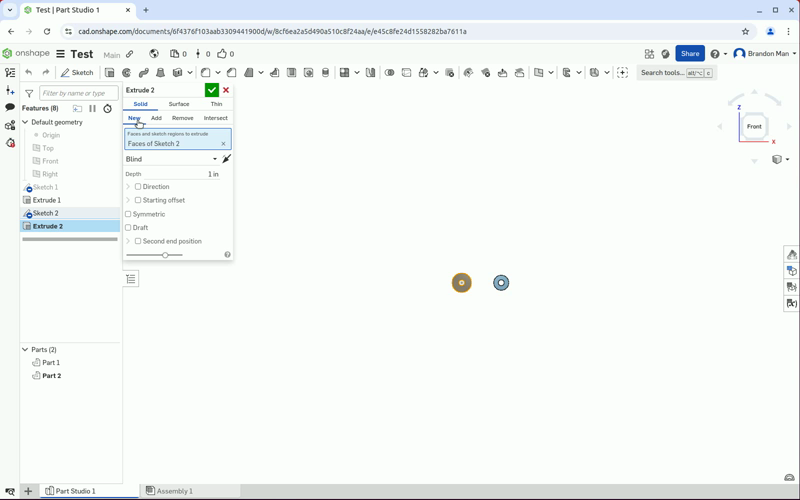
click(137, 120)
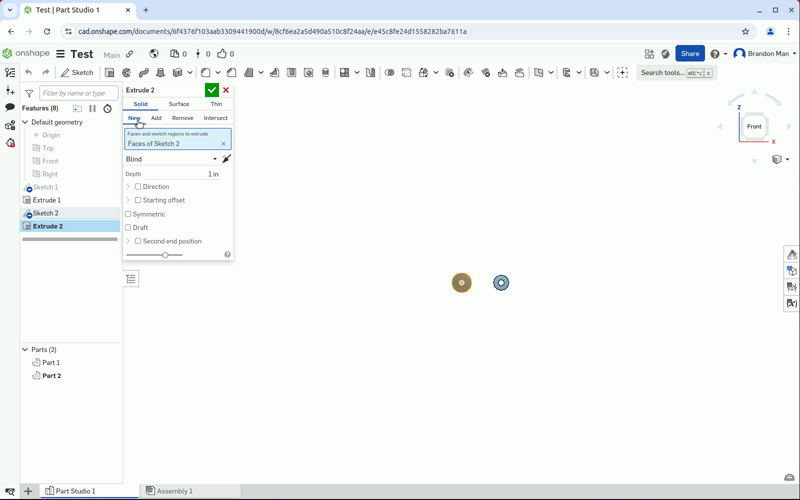
key(tab, 4)
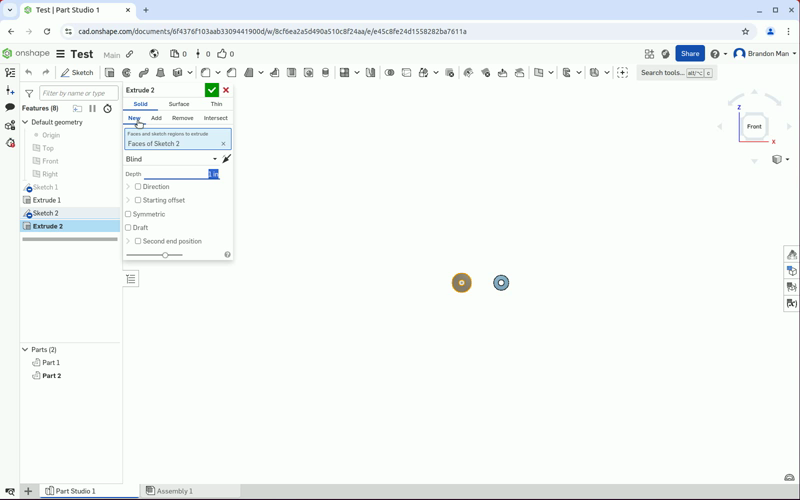
text(0.481)
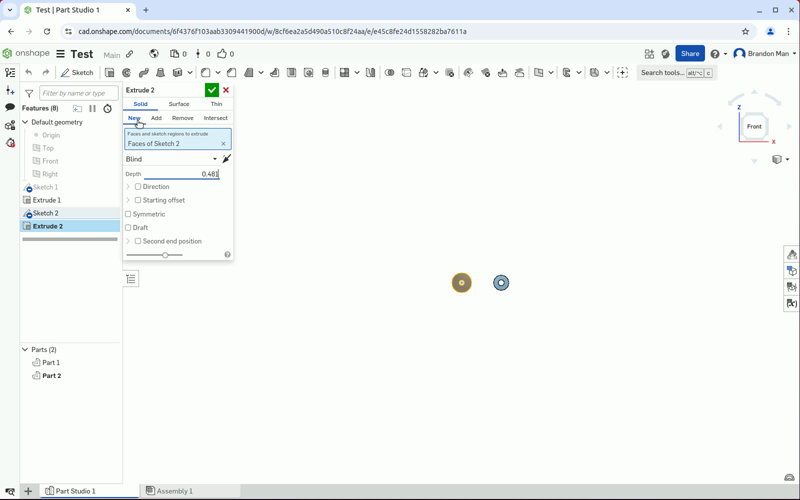
key(enter)
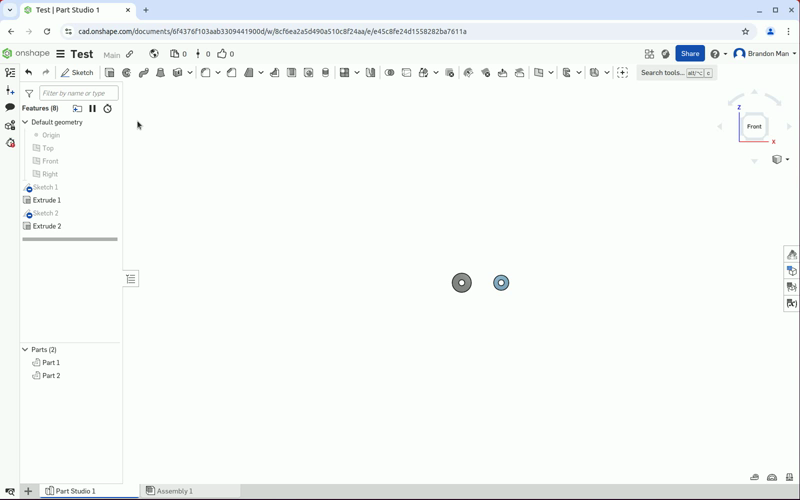
key(shift+h)
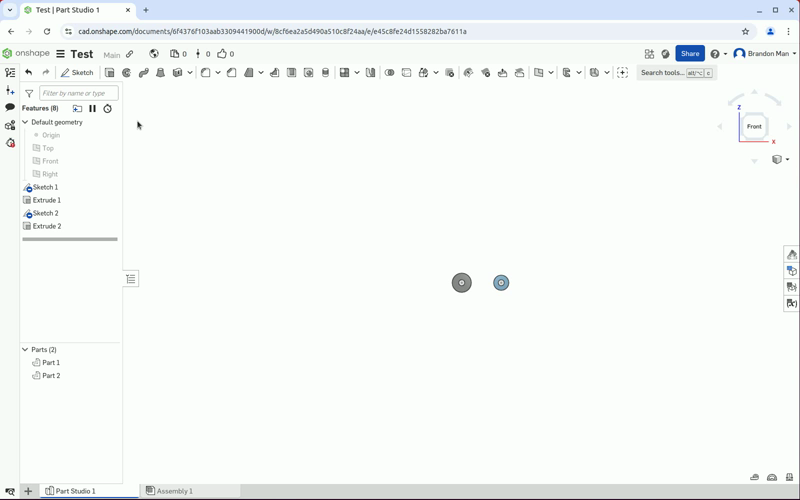
key(shift+h)
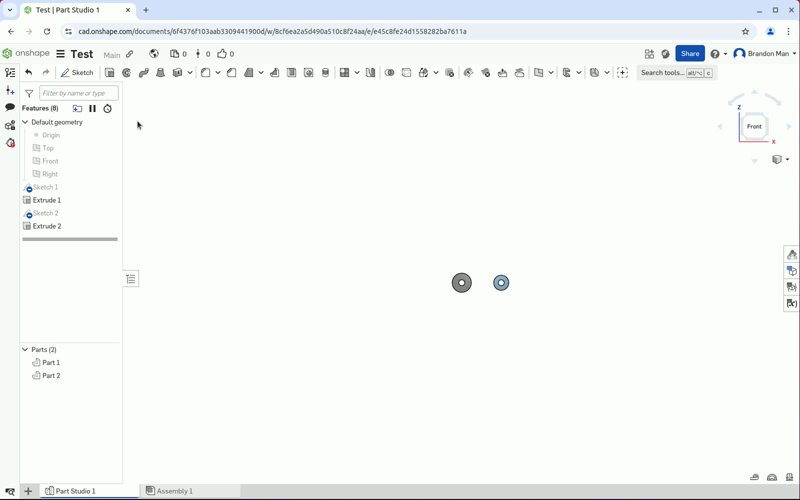
mouse_move(73, 189)
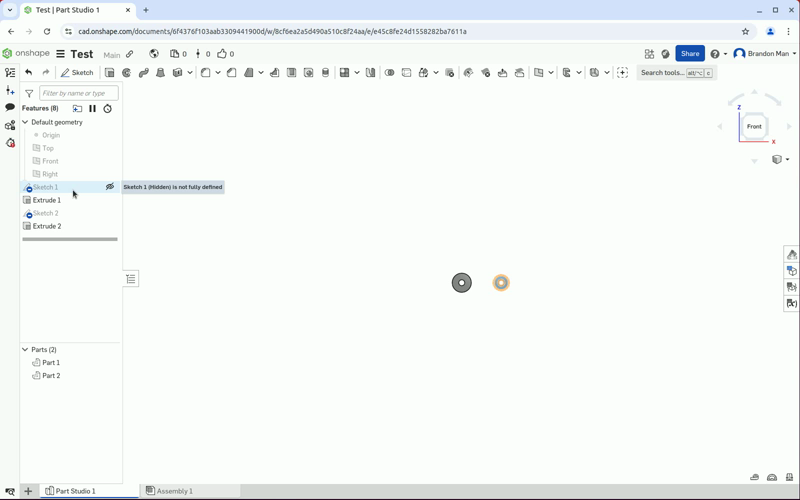
click(73, 189)
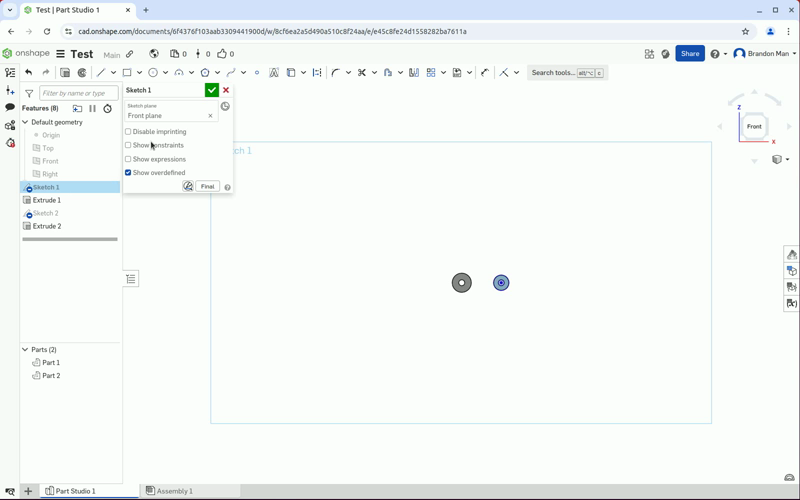
mouse_move(229, 92)
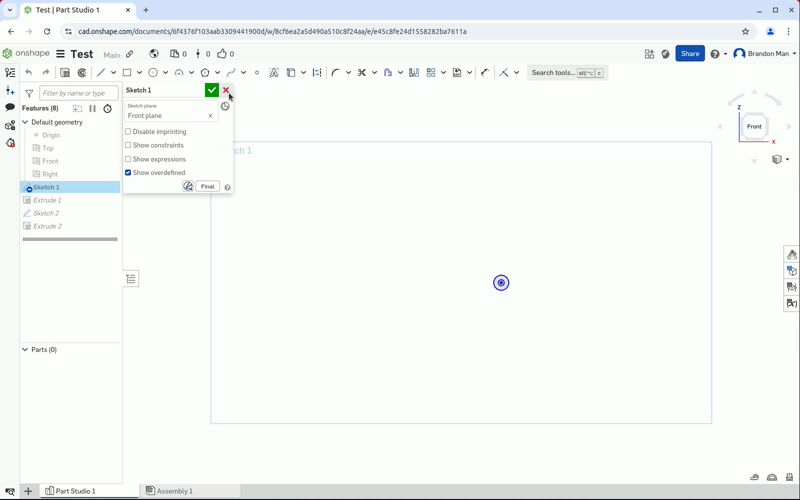
click(229, 92)
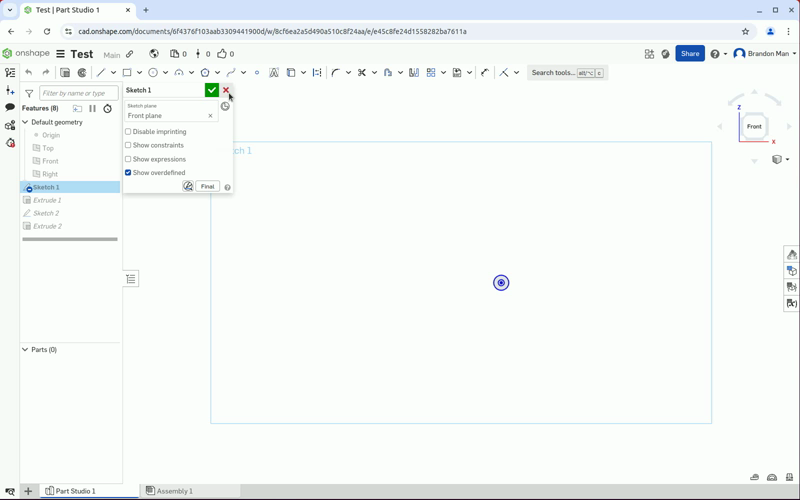
key(shift+s)
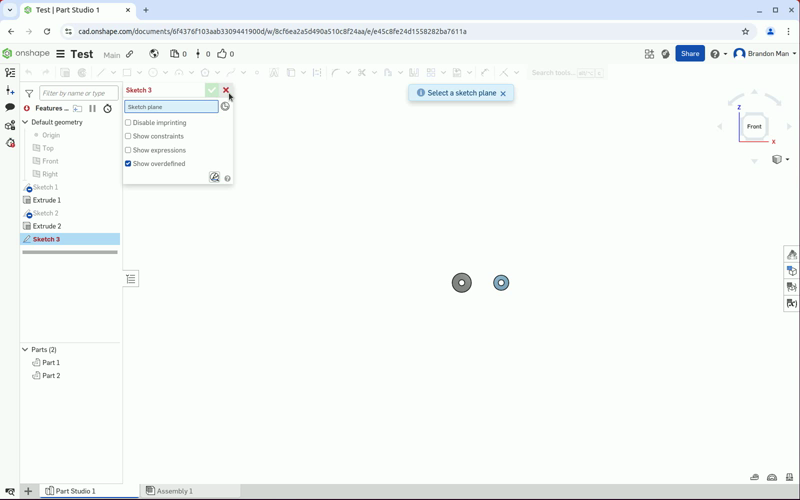
mouse_move(73, 163)
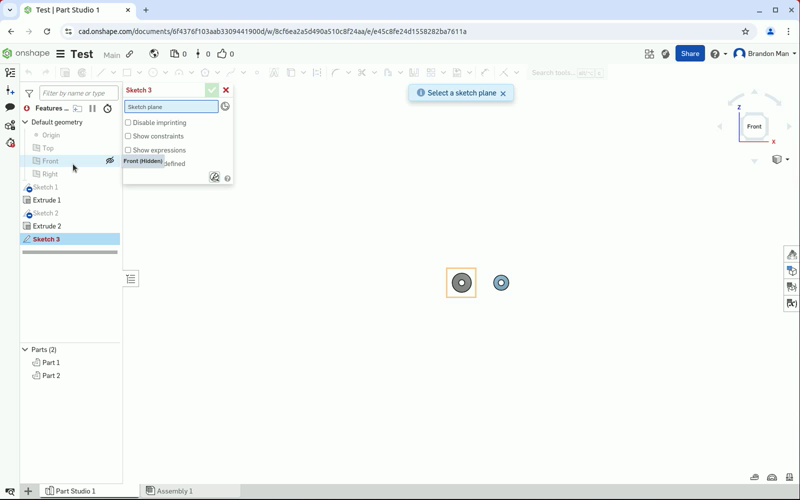
click(73, 163)
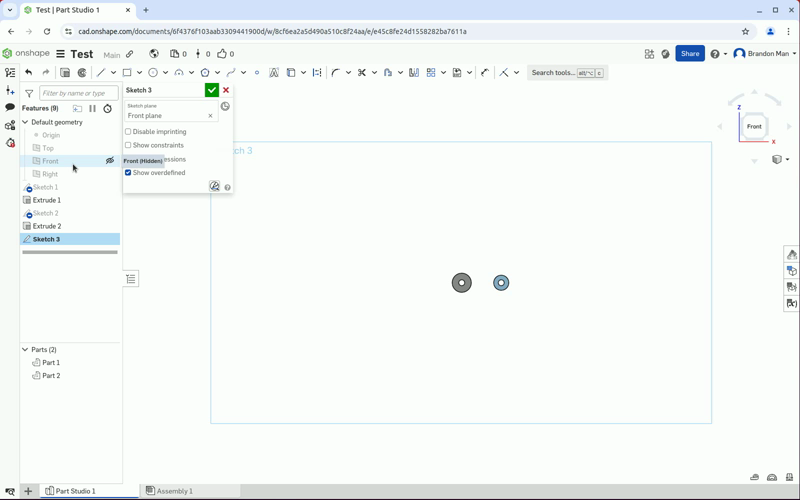
mouse_move(73, 352)
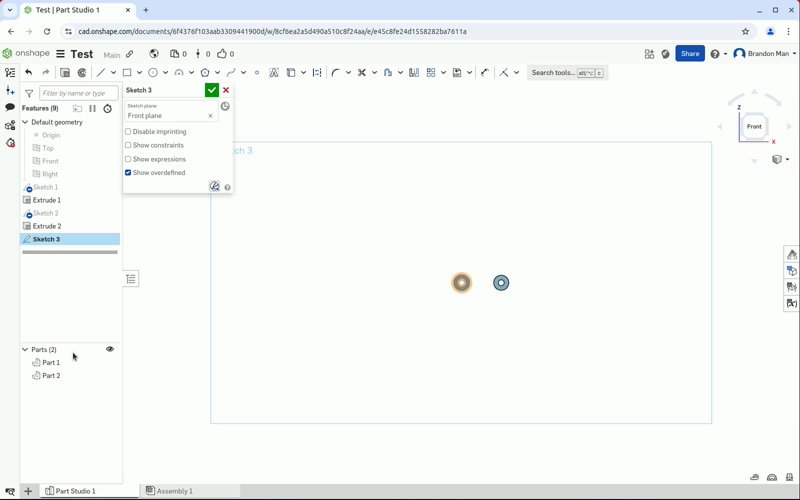
key(y)
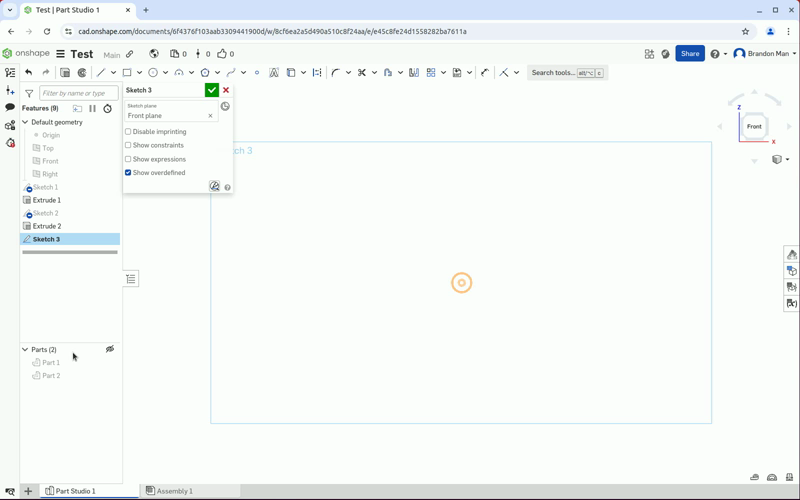
key(c)
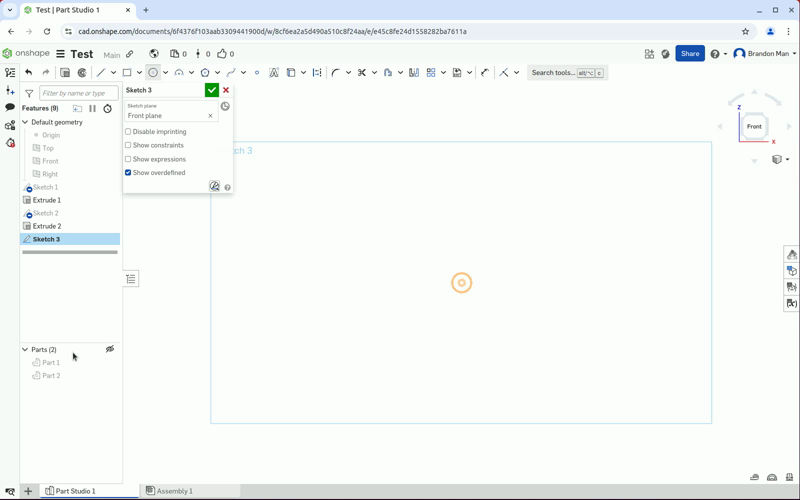
key_down(shift)
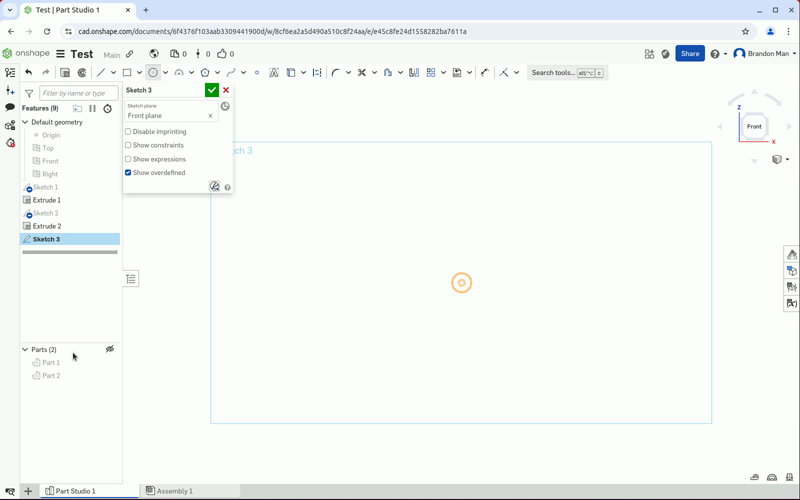
mouse_move(461, 178)
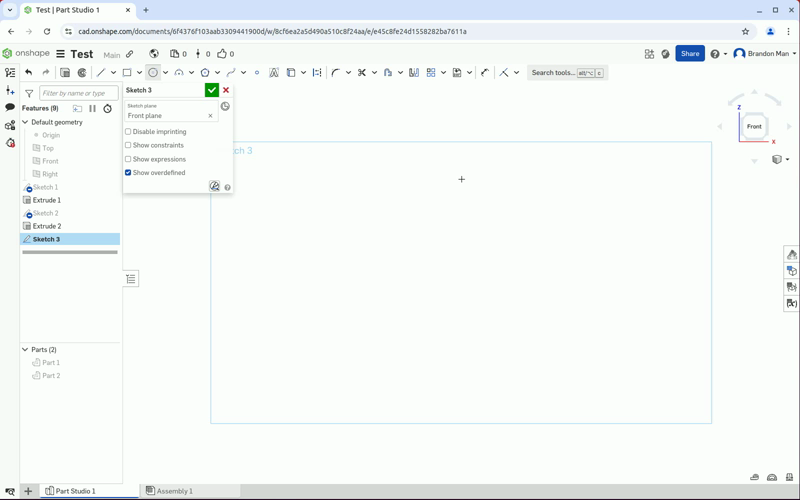
click(461, 178)
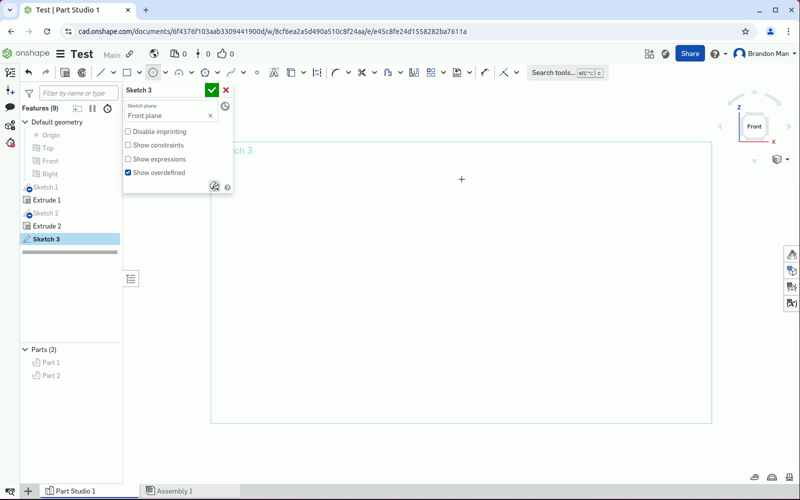
key_up(shift)
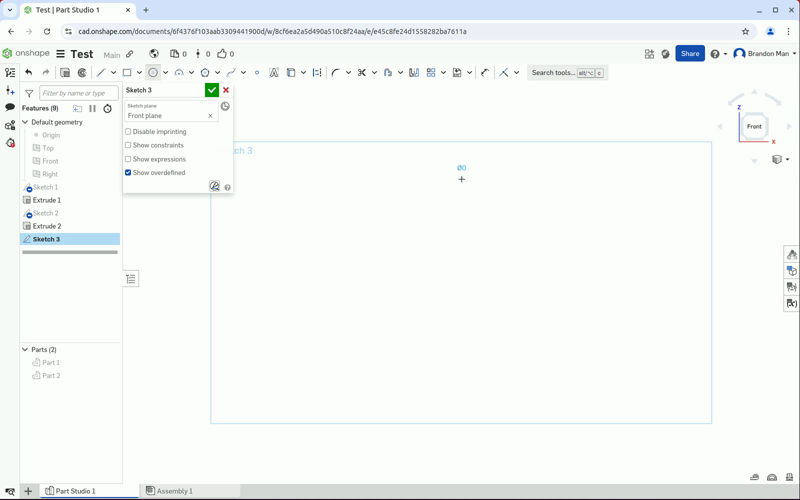
mouse_move(471, 178)
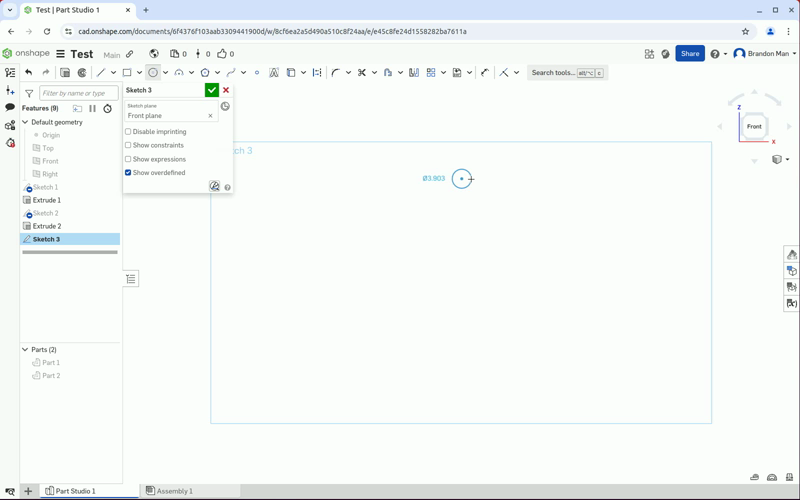
click(471, 178)
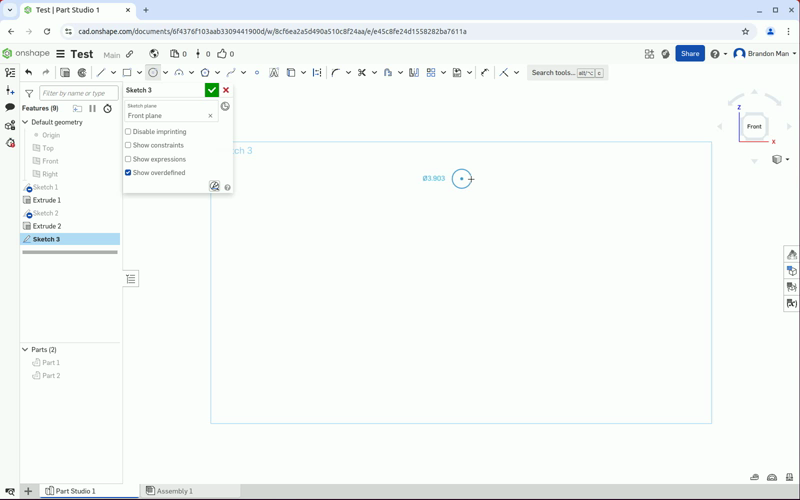
key(esc)
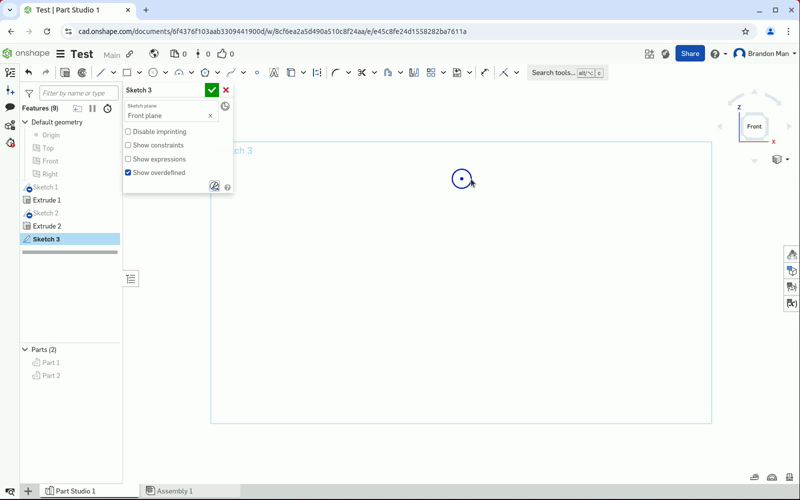
key(c)
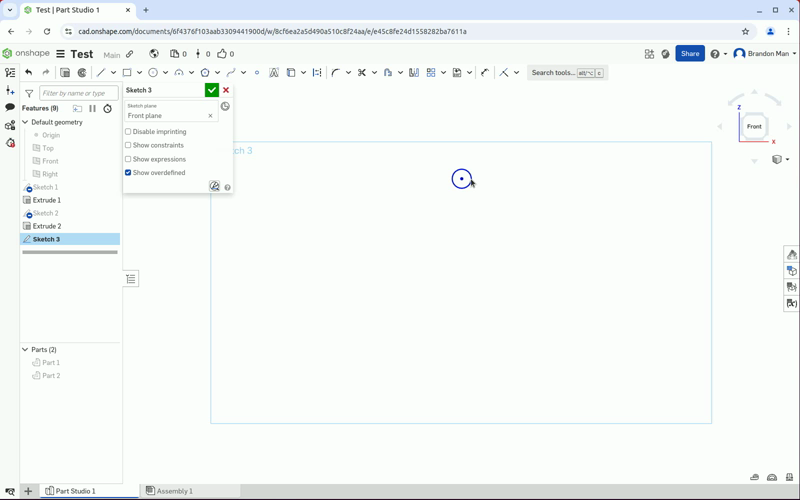
key_down(shift)
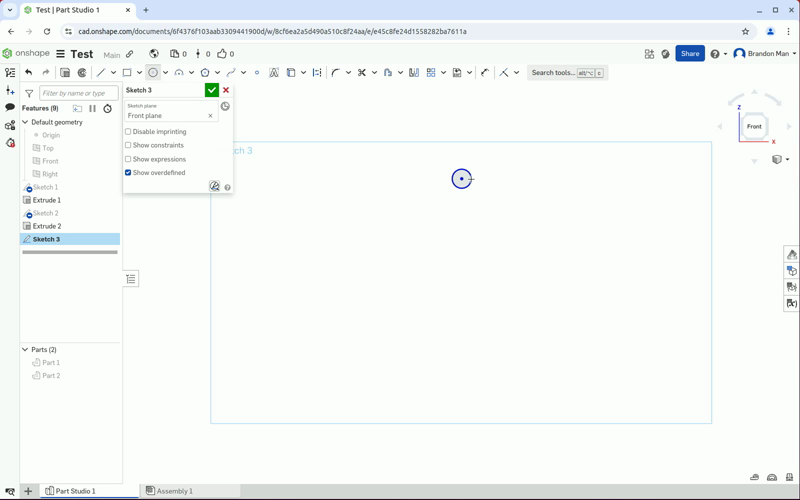
mouse_move(461, 178)
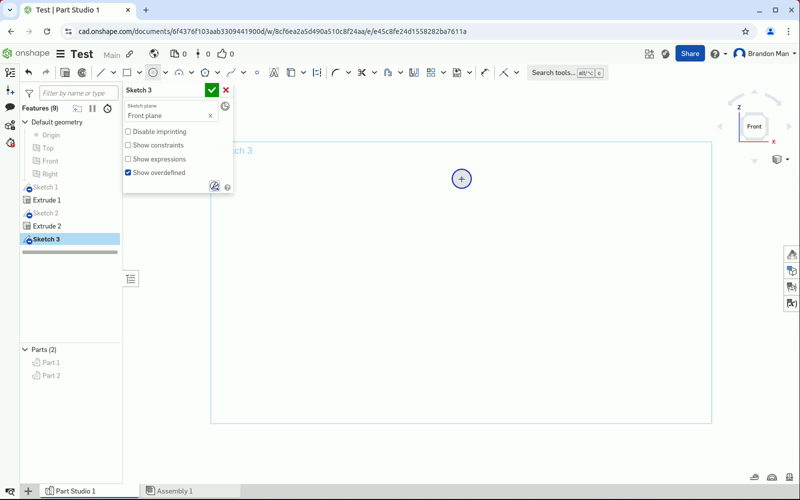
click(461, 178)
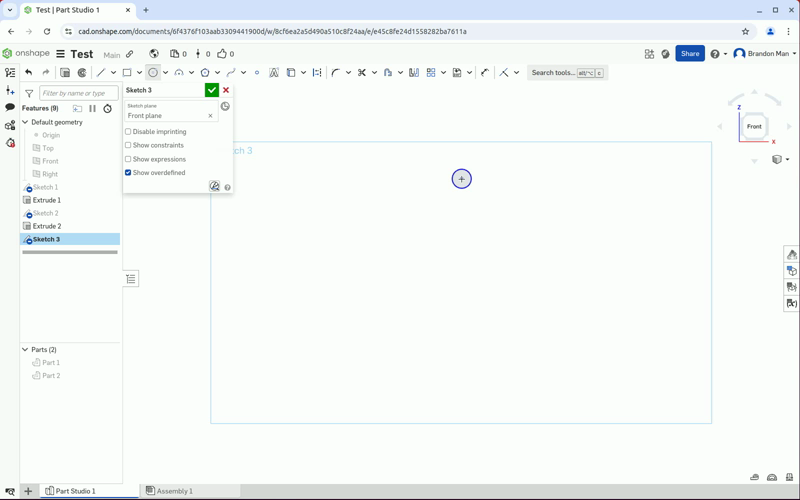
key_up(shift)
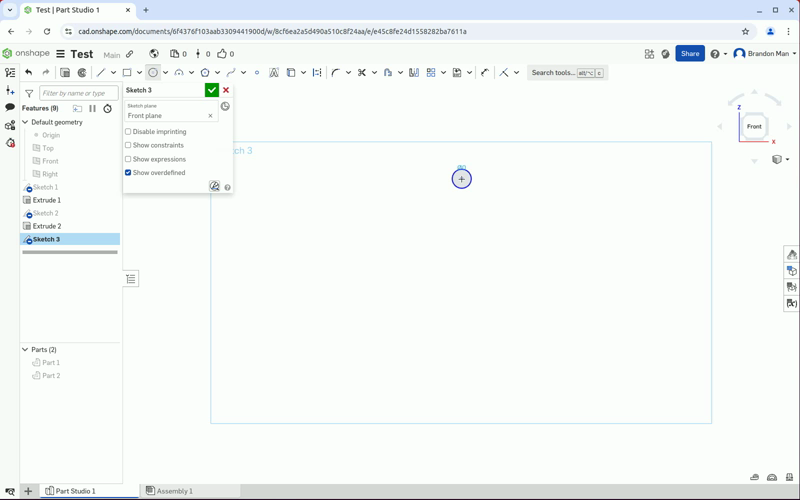
mouse_move(464, 178)
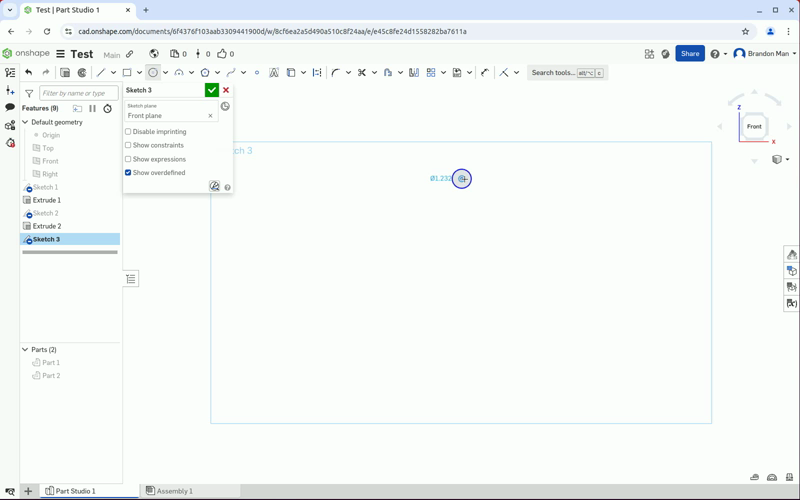
scroll(6)
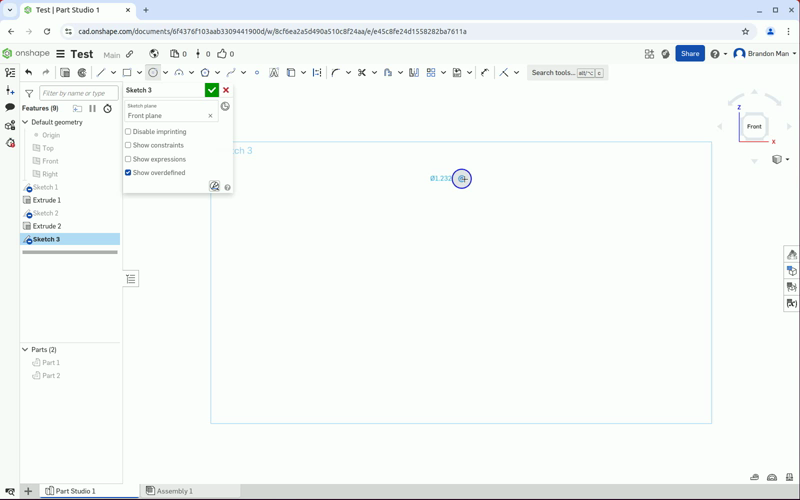
scroll(6)
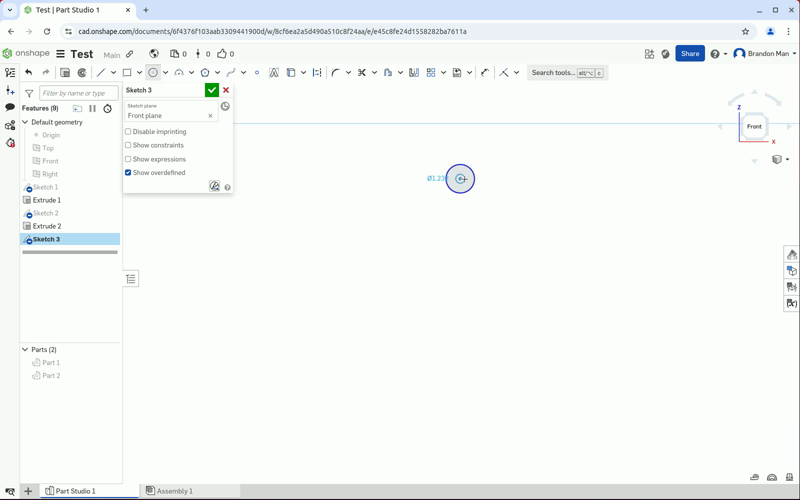
scroll(6)
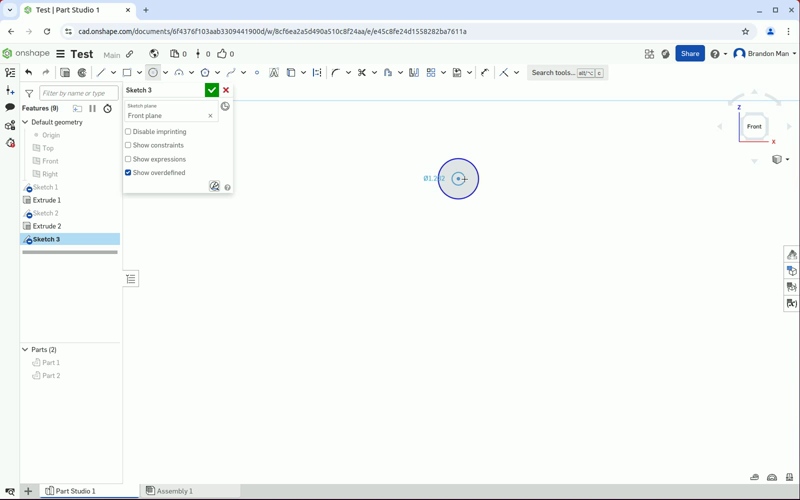
scroll(6)
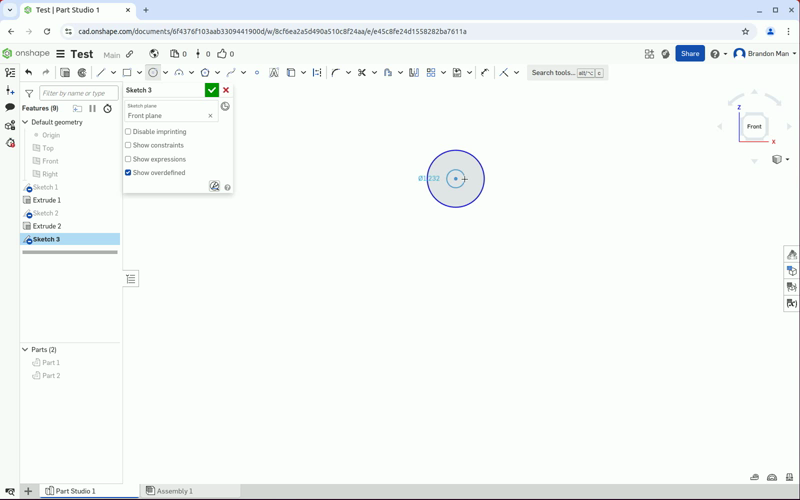
scroll(6)
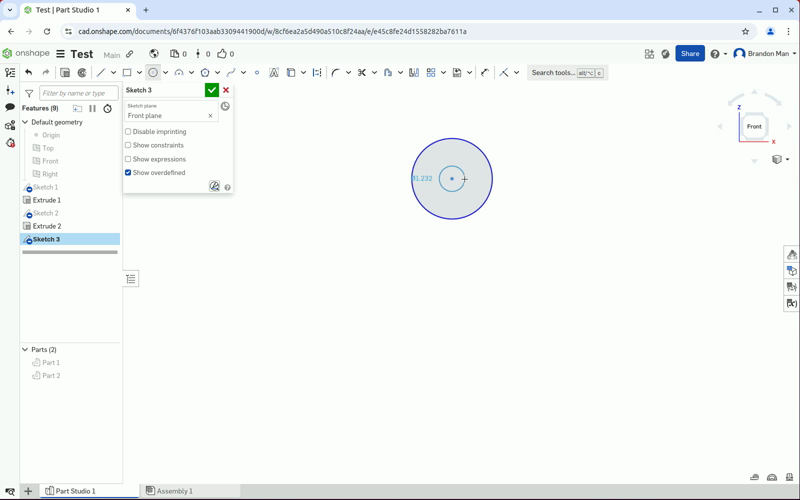
scroll(6)
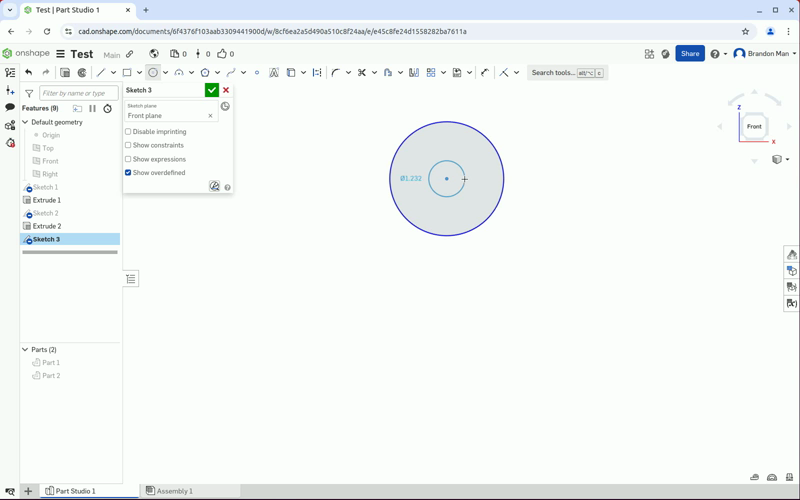
scroll(6)
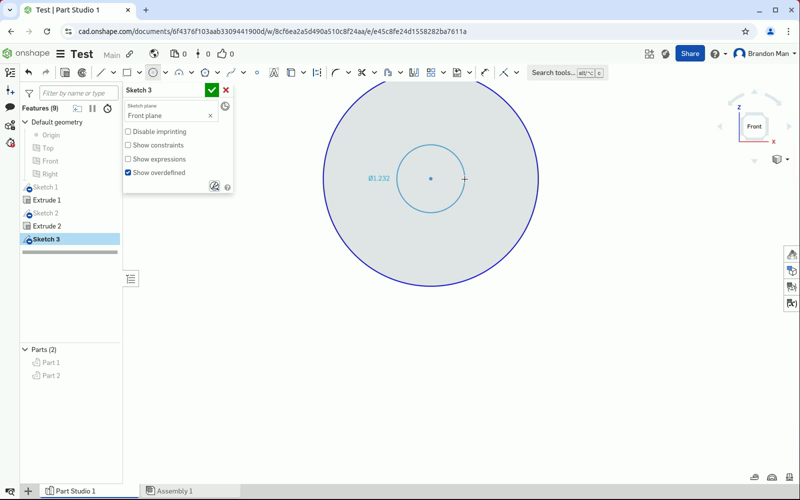
click(464, 178)
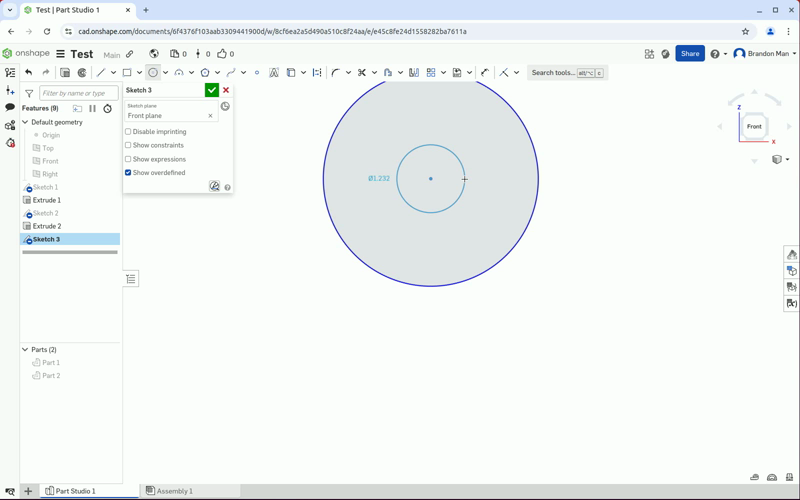
scroll(-6)
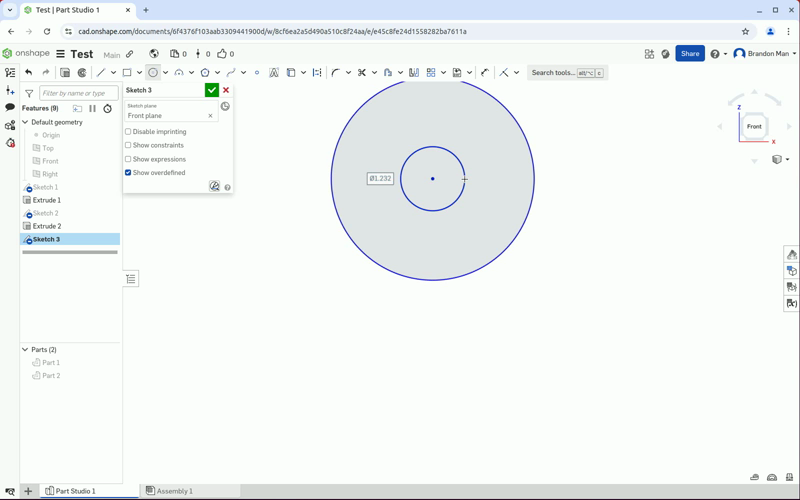
scroll(-6)
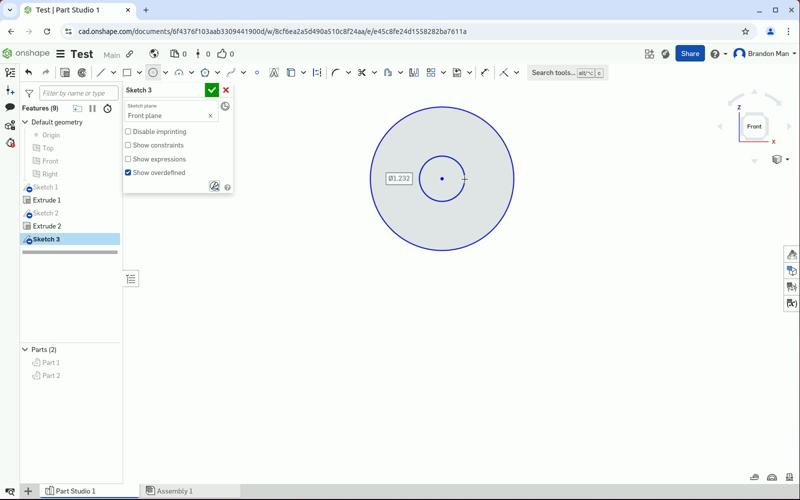
scroll(-6)
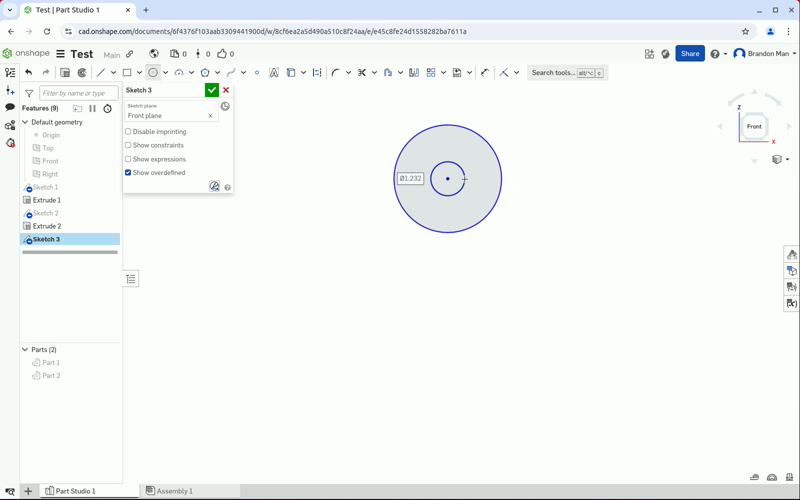
scroll(-6)
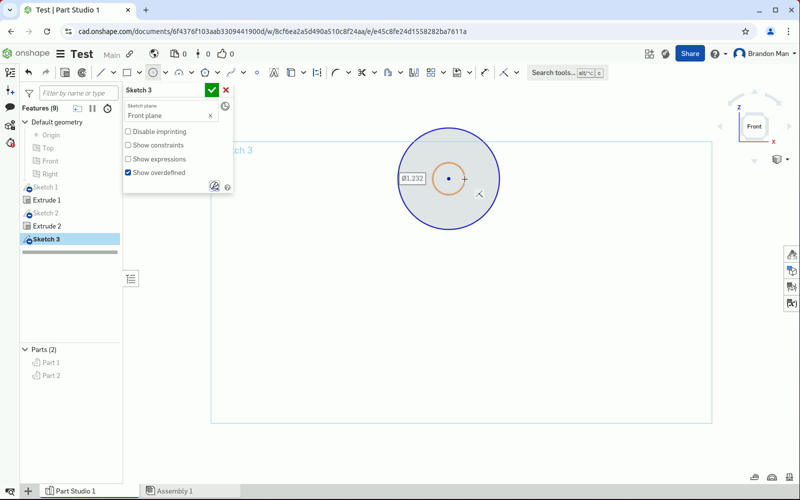
scroll(-6)
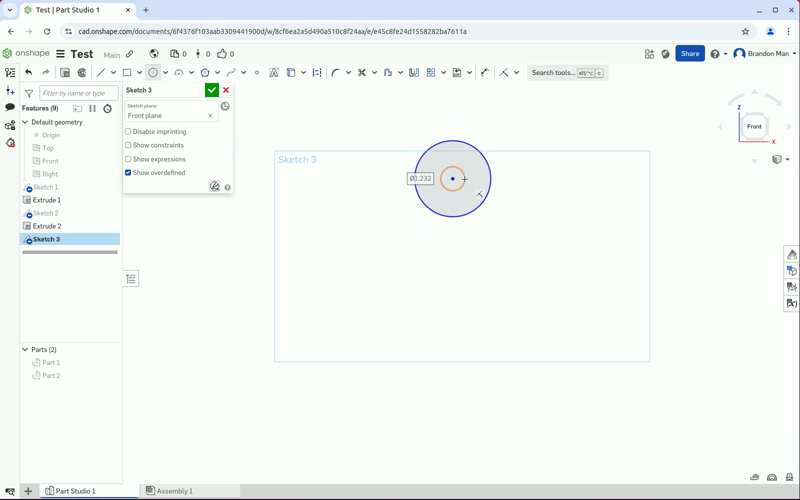
scroll(-6)
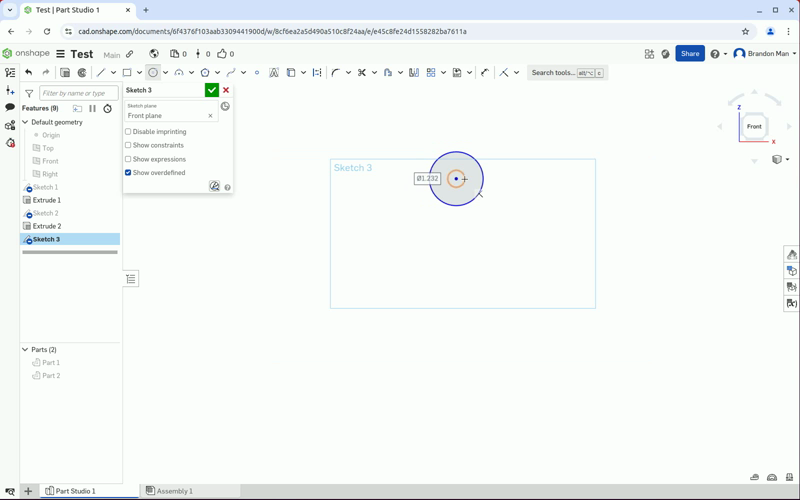
scroll(-6)
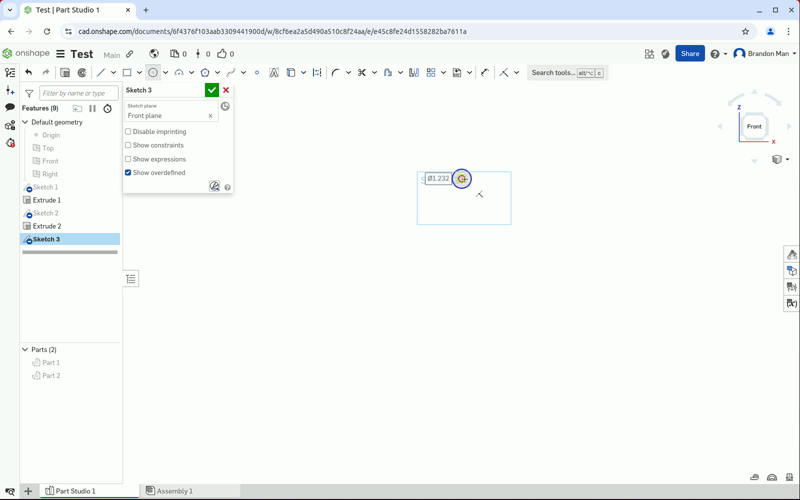
key(esc)
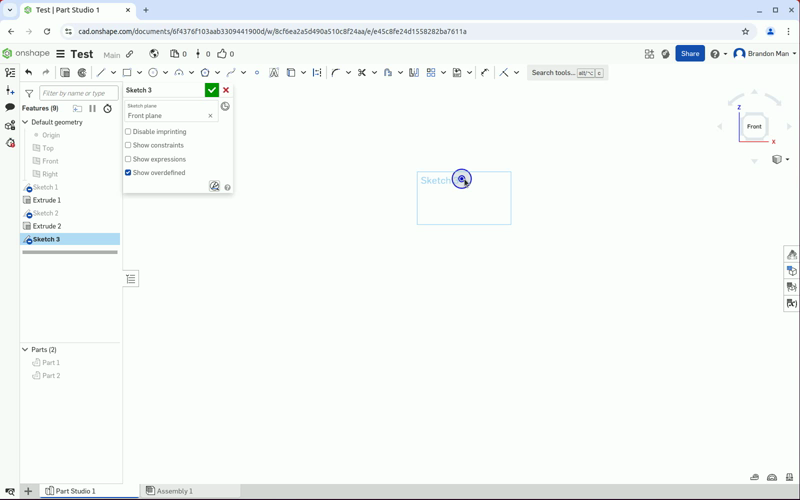
mouse_move(457, 181)
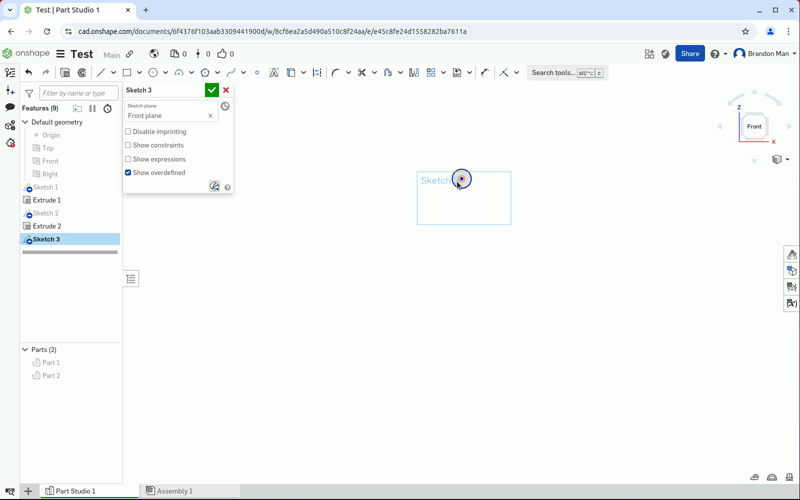
scroll(6)
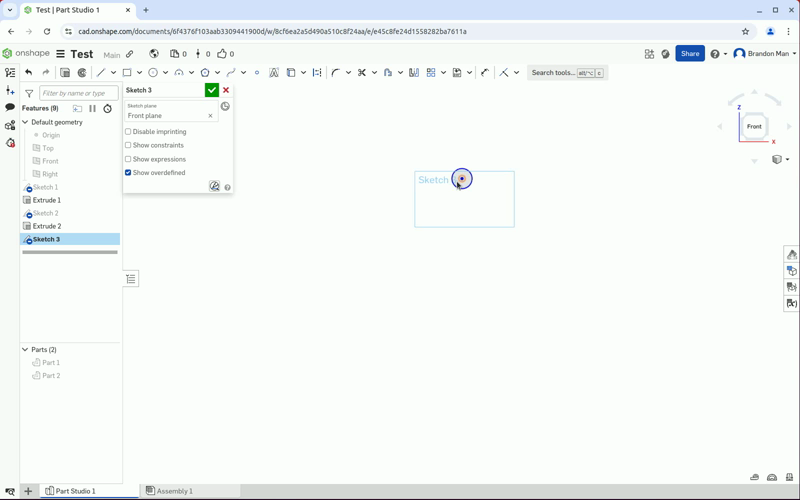
scroll(6)
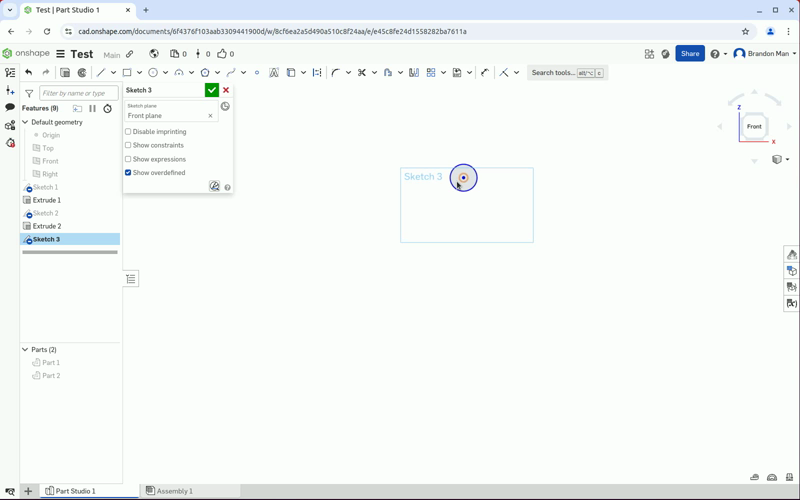
scroll(6)
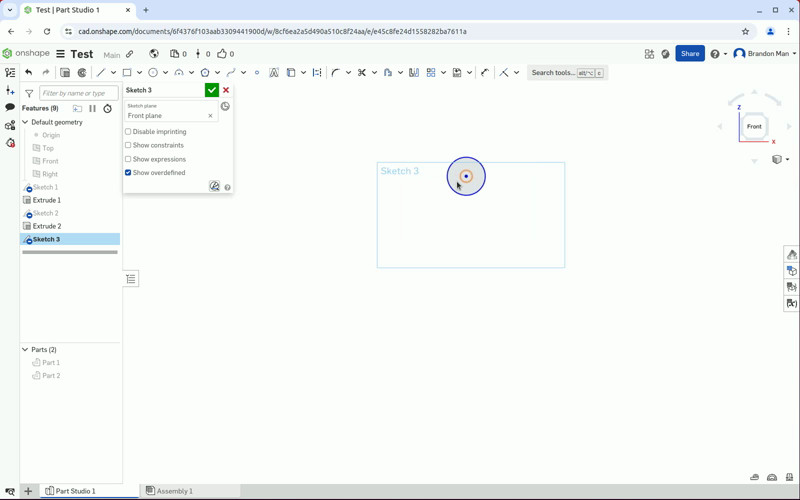
scroll(6)
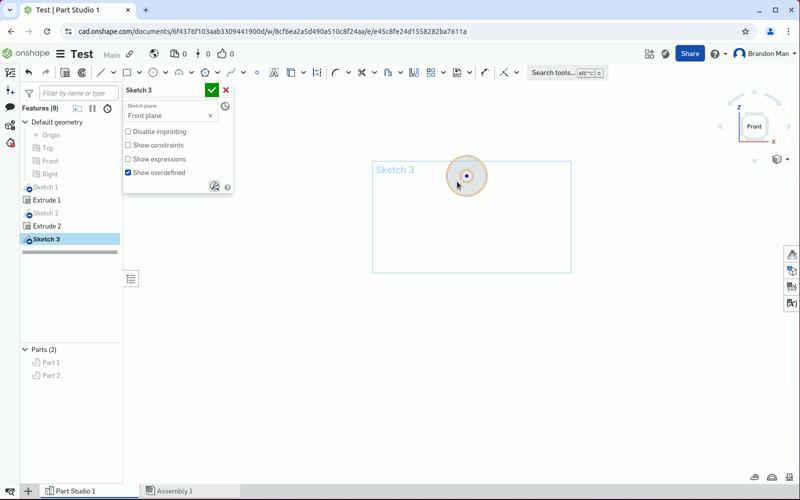
scroll(6)
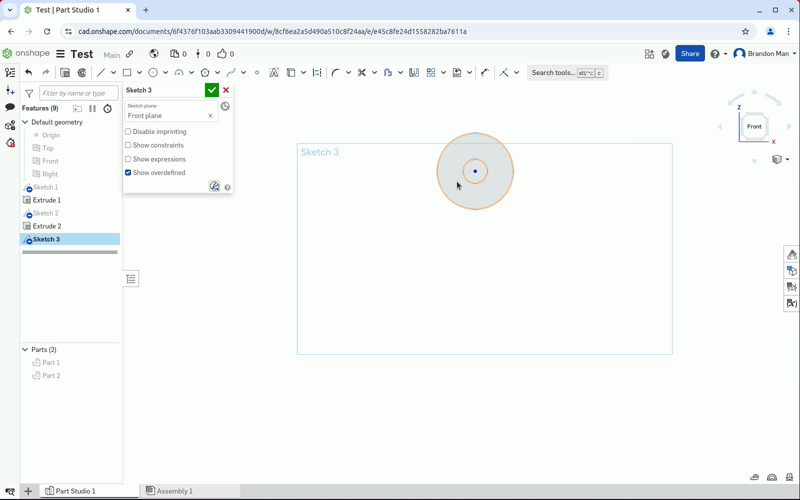
scroll(6)
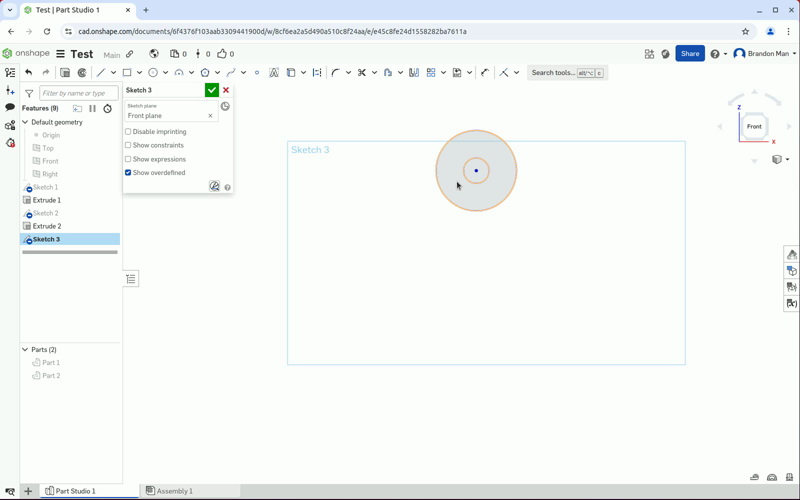
scroll(6)
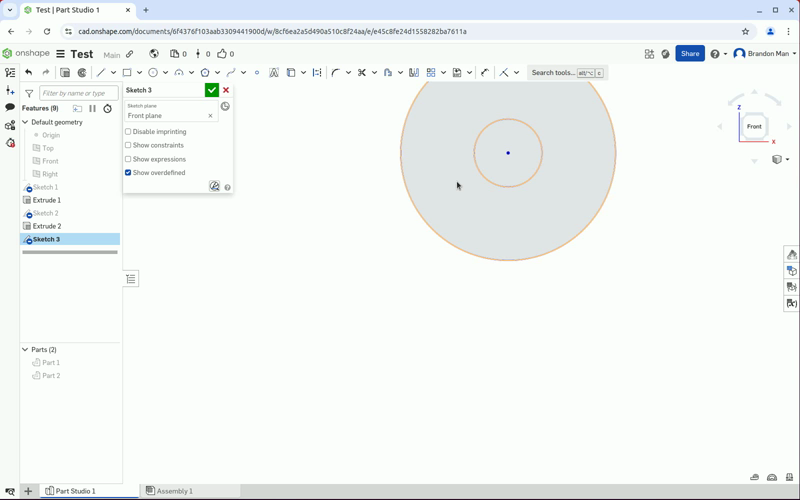
click(457, 181)
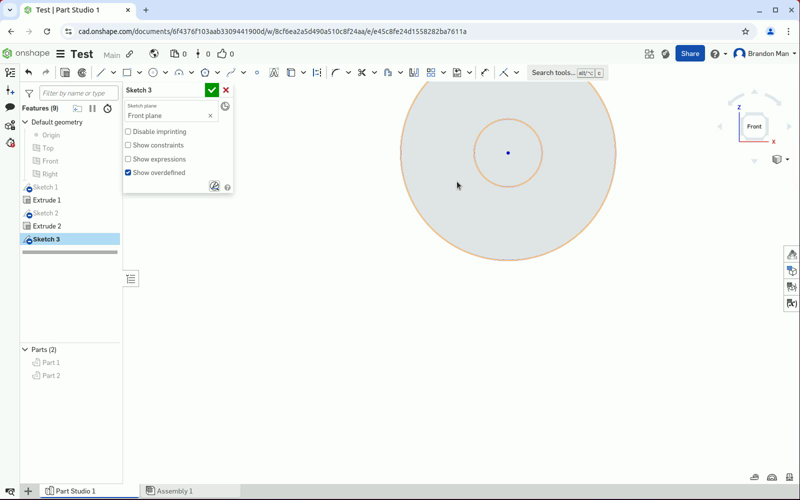
scroll(-6)
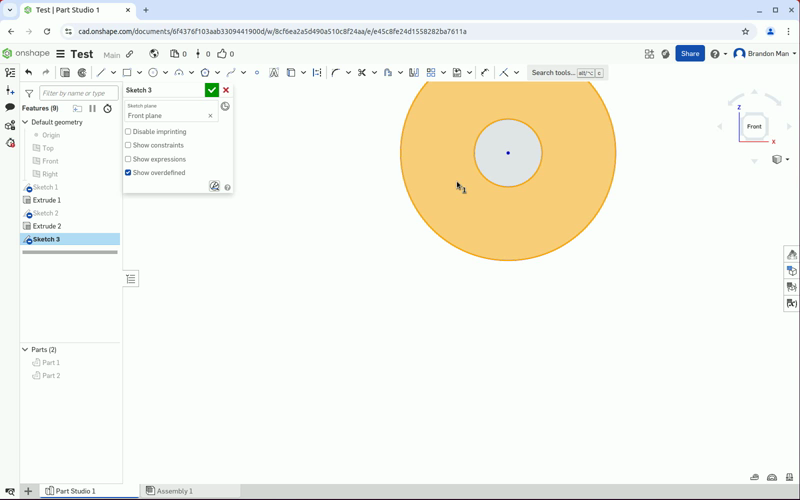
scroll(-6)
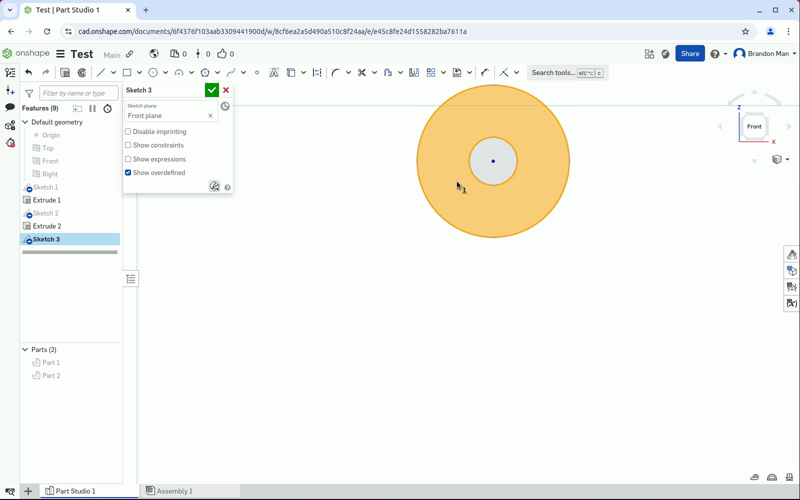
scroll(-6)
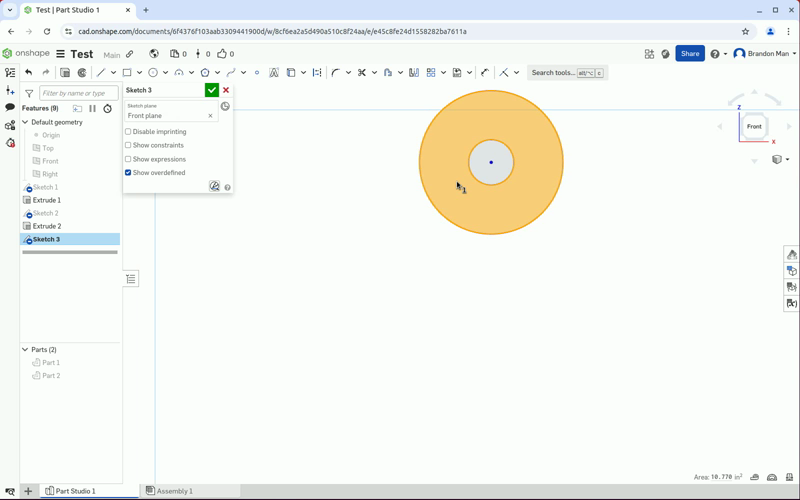
scroll(-6)
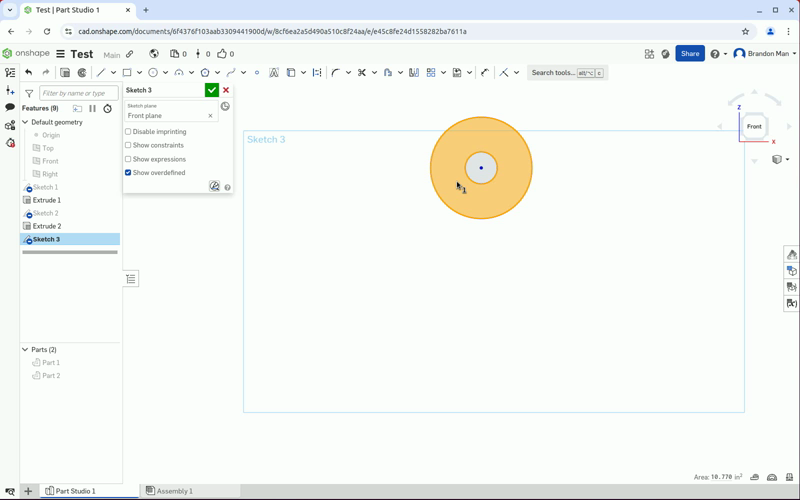
scroll(-6)
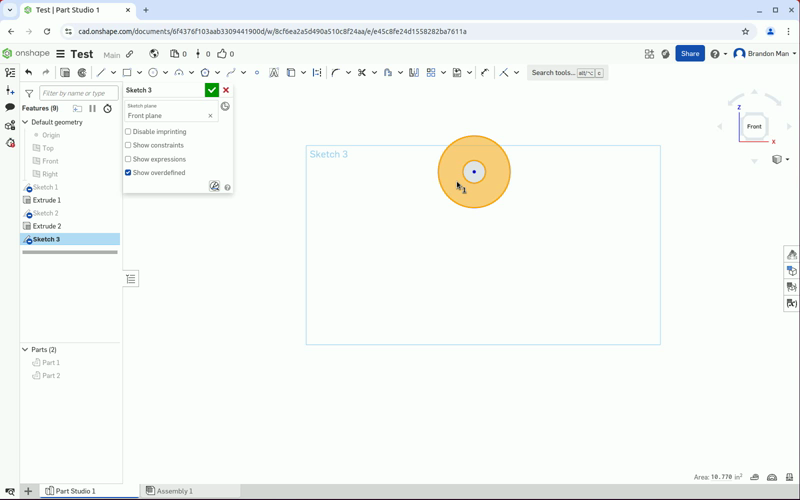
scroll(-6)
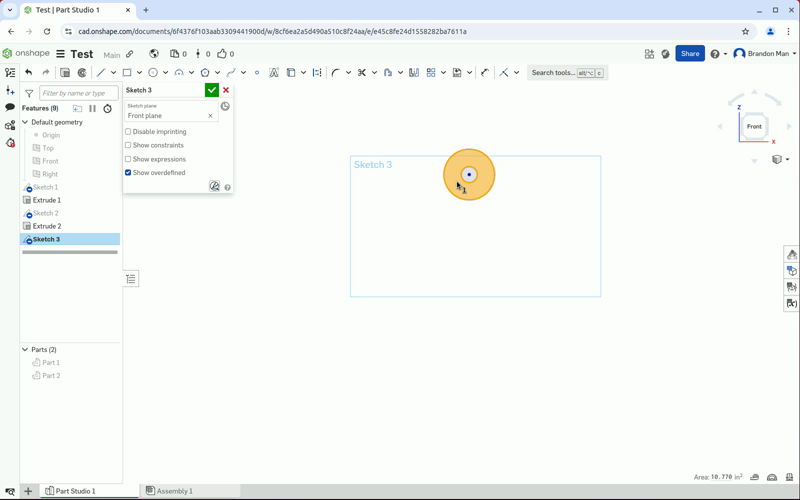
scroll(-6)
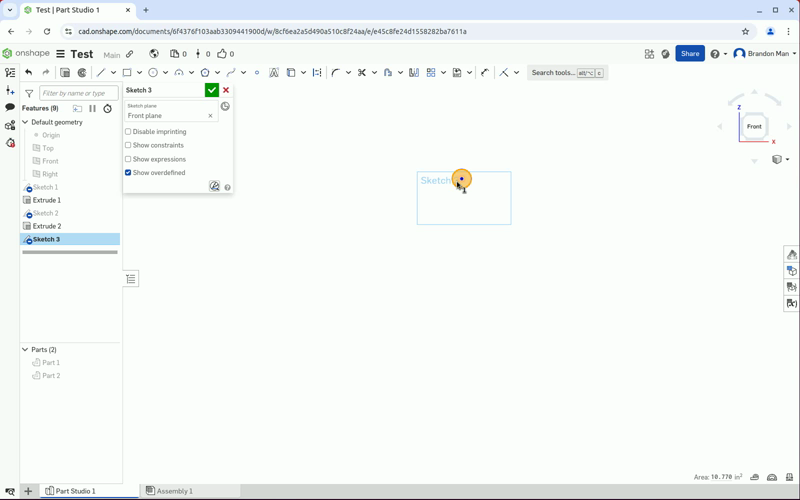
mouse_move(73, 352)
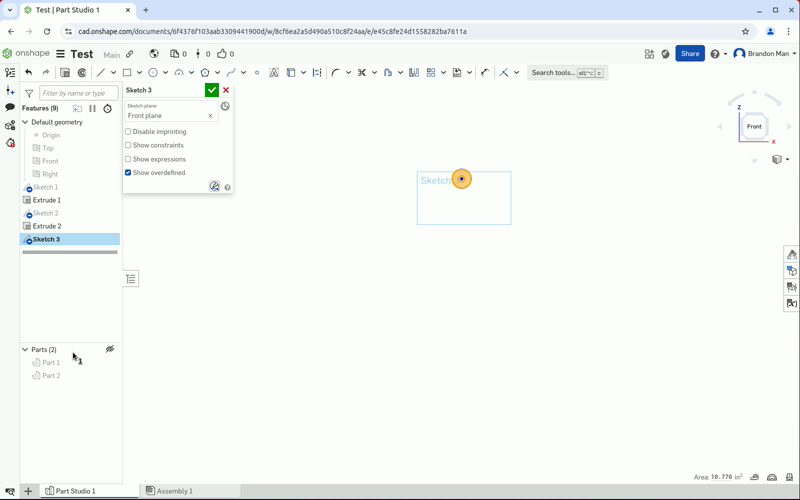
key(shift+y)
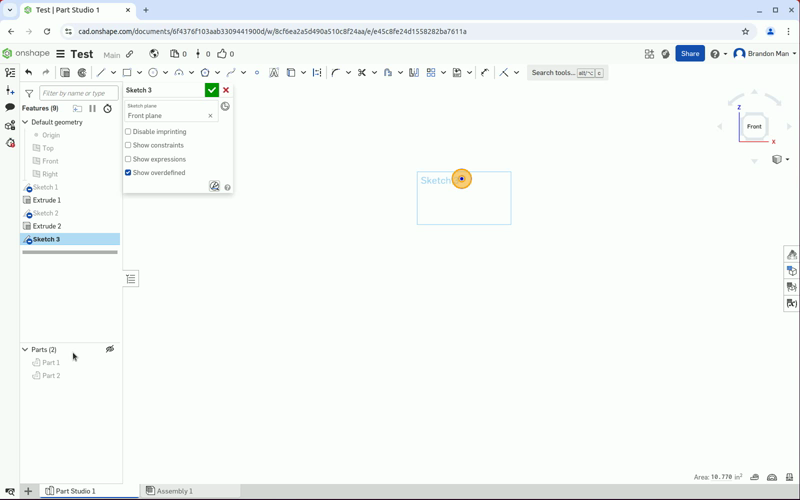
key(shift+e)
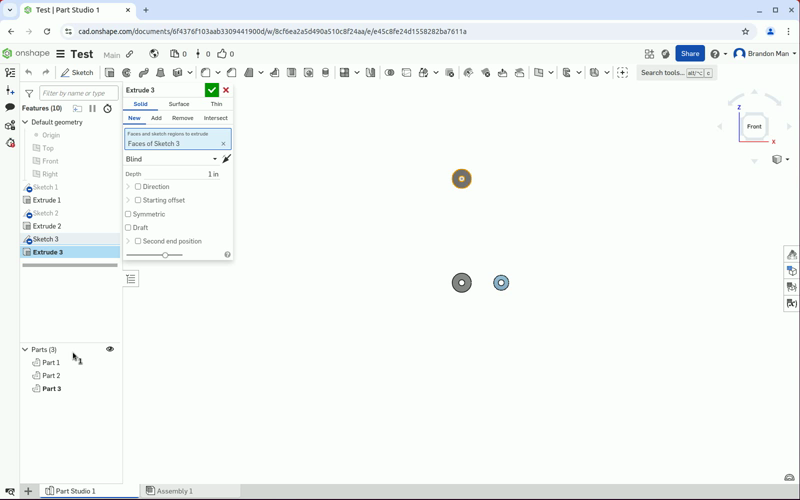
mouse_move(143, 106)
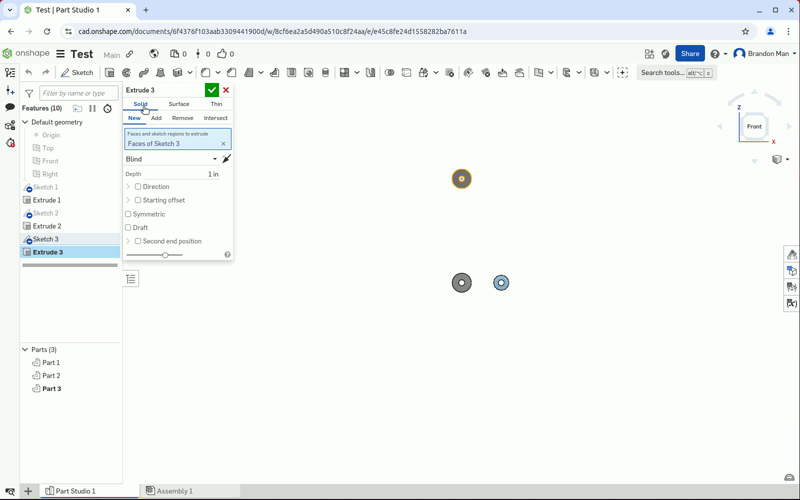
click(143, 106)
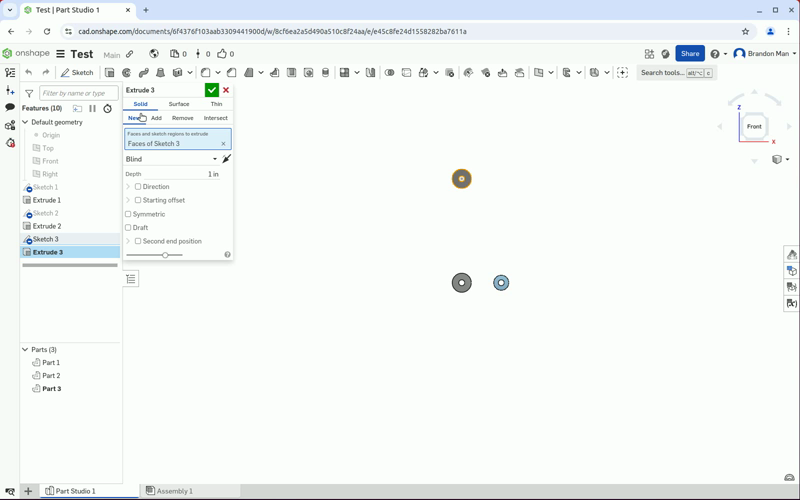
mouse_move(137, 120)
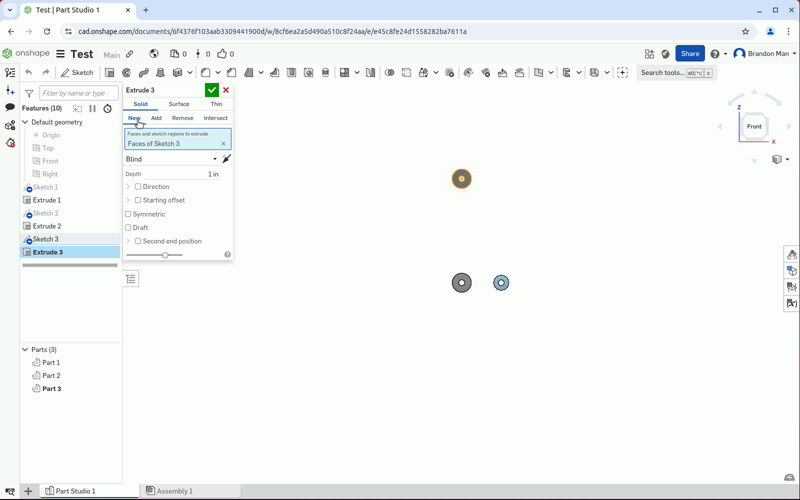
click(137, 120)
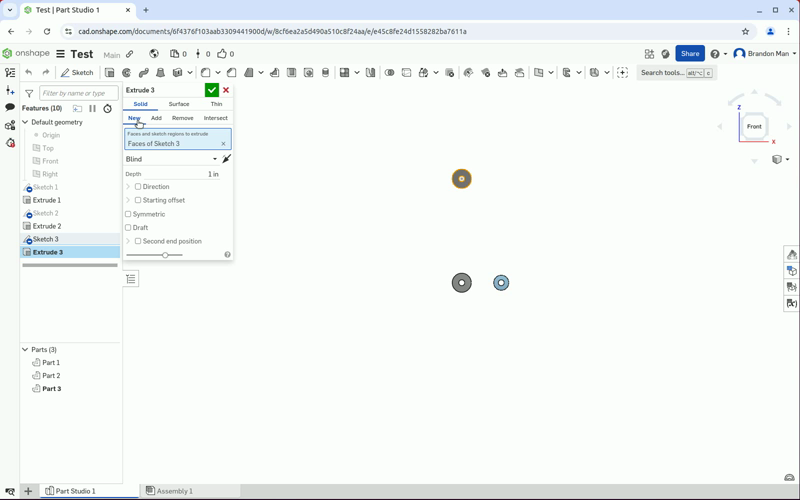
key(tab, 4)
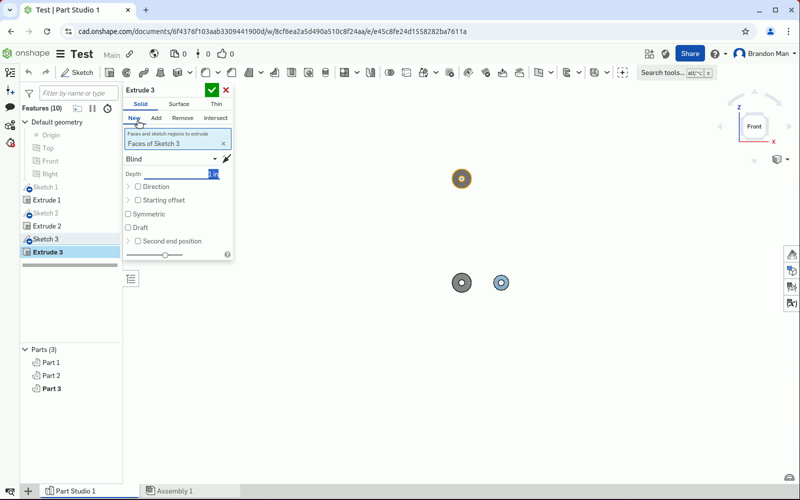
text(0.481)
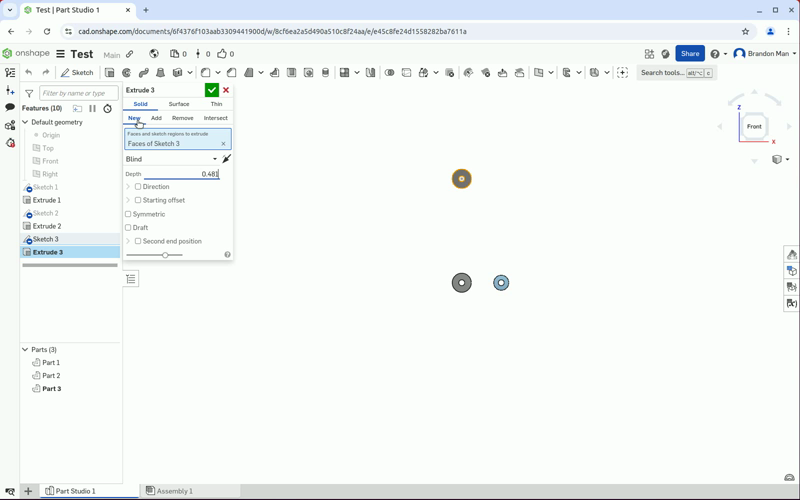
key(enter)
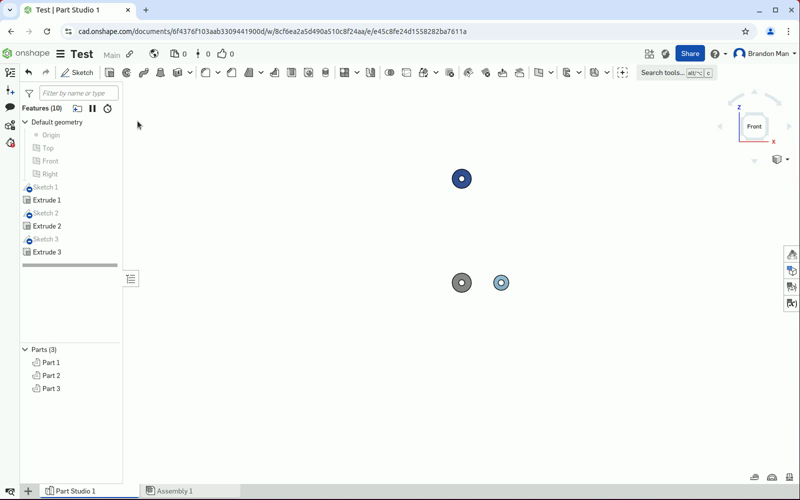
key(shift+h)
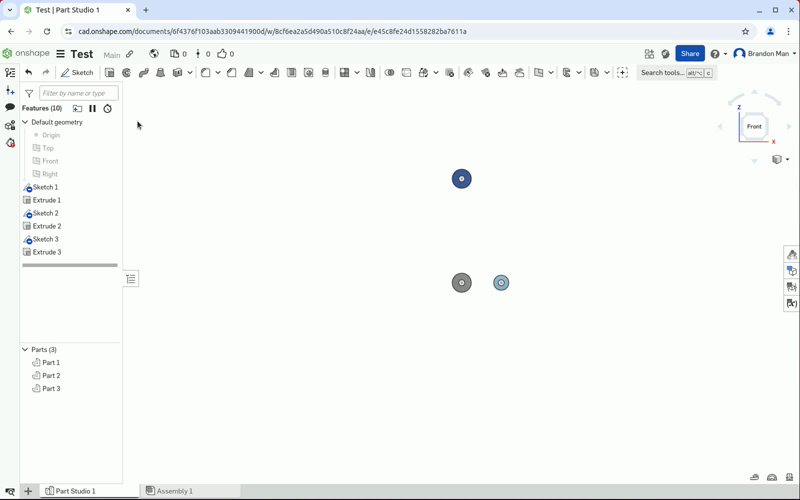
key(shift+h)
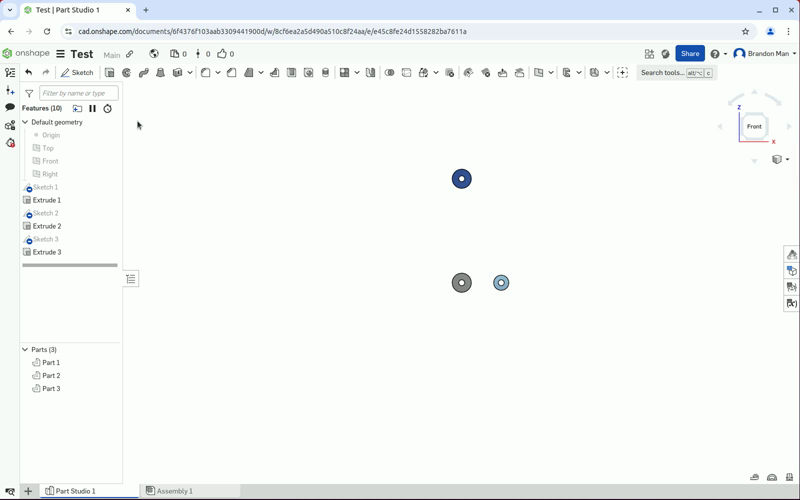
mouse_move(73, 189)
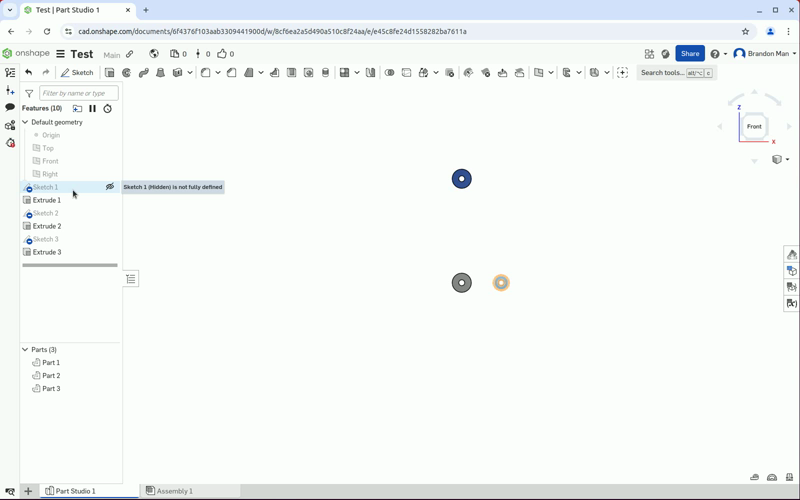
click(73, 189)
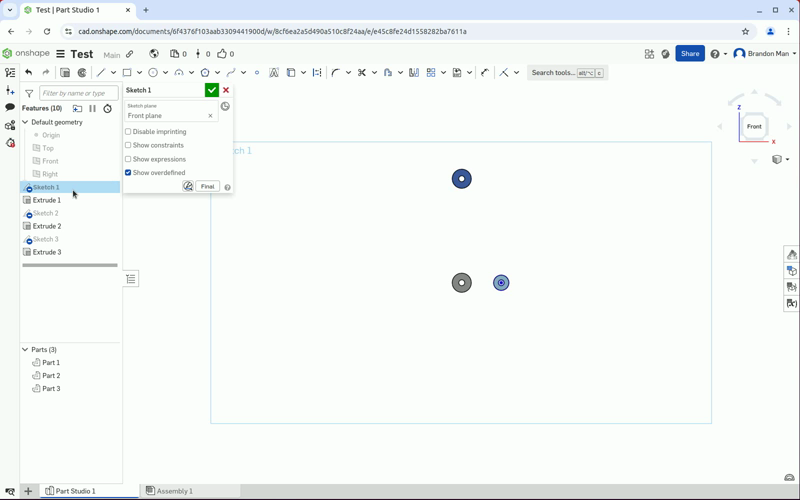
mouse_move(229, 92)
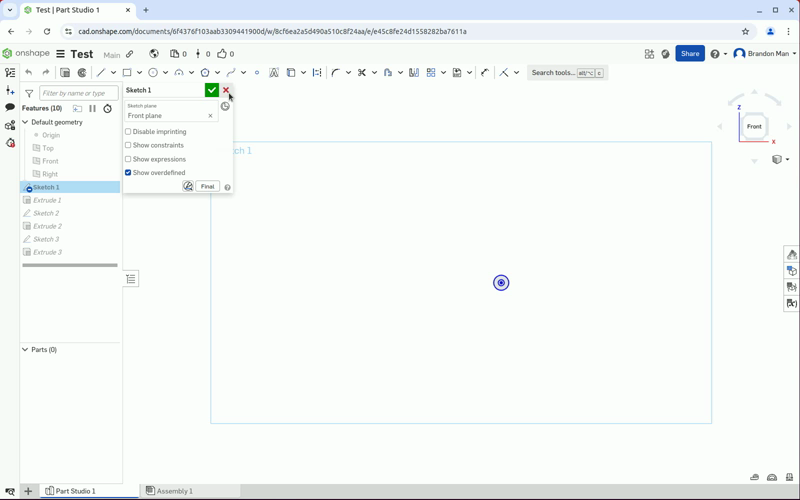
click(229, 92)
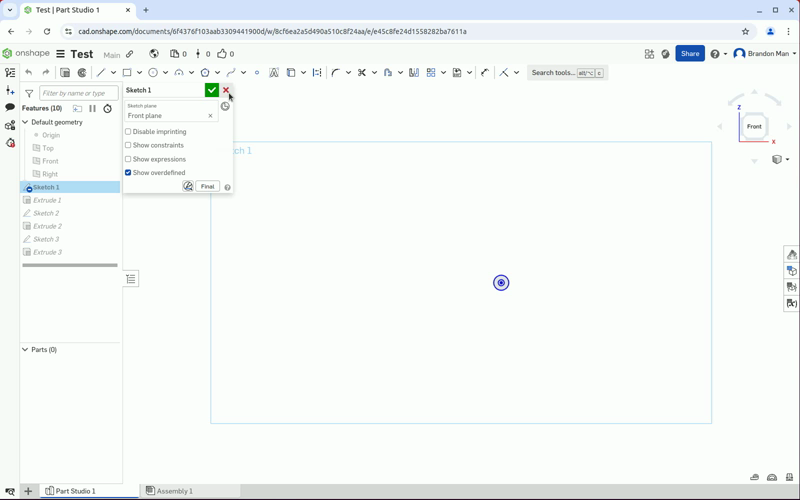
key(shift+s)
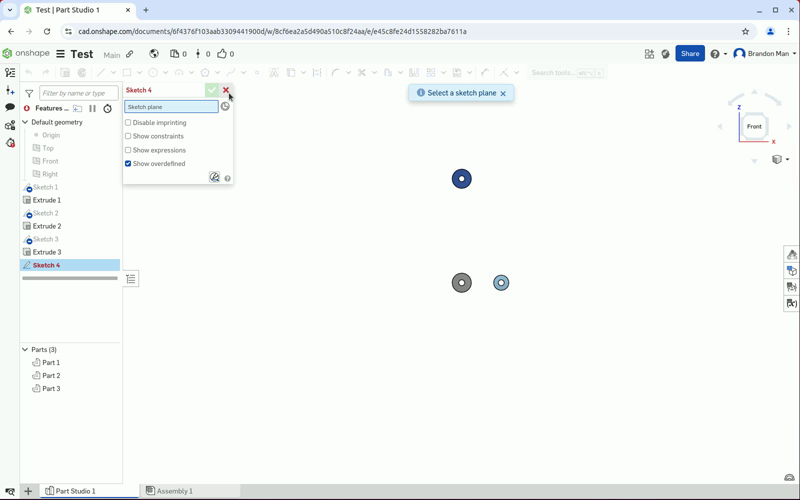
mouse_move(73, 163)
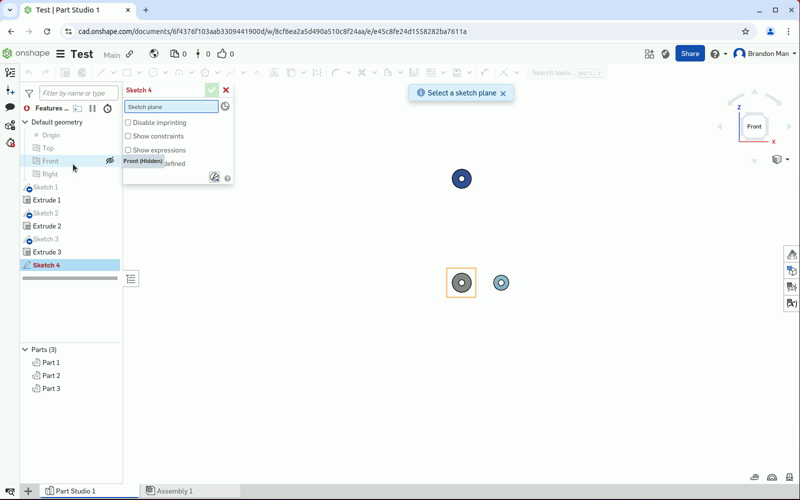
click(73, 163)
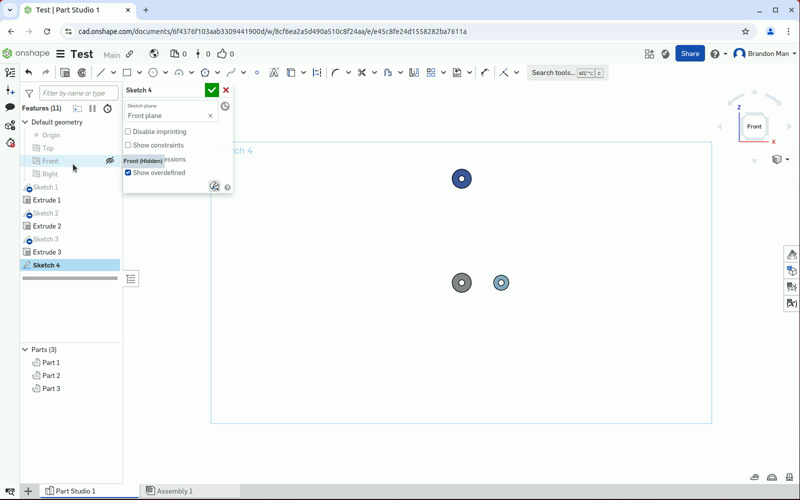
mouse_move(73, 352)
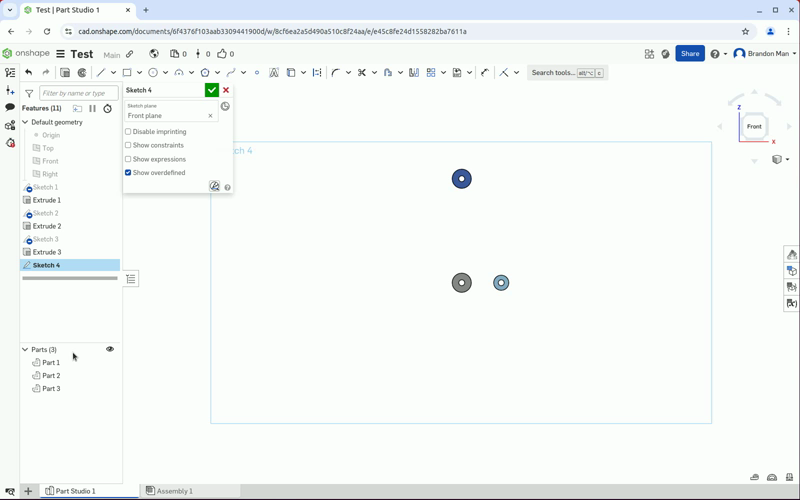
key(y)
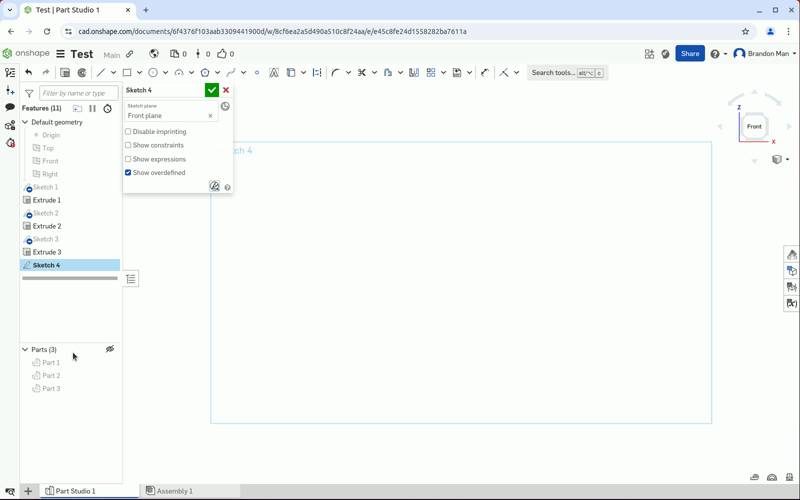
key(l)
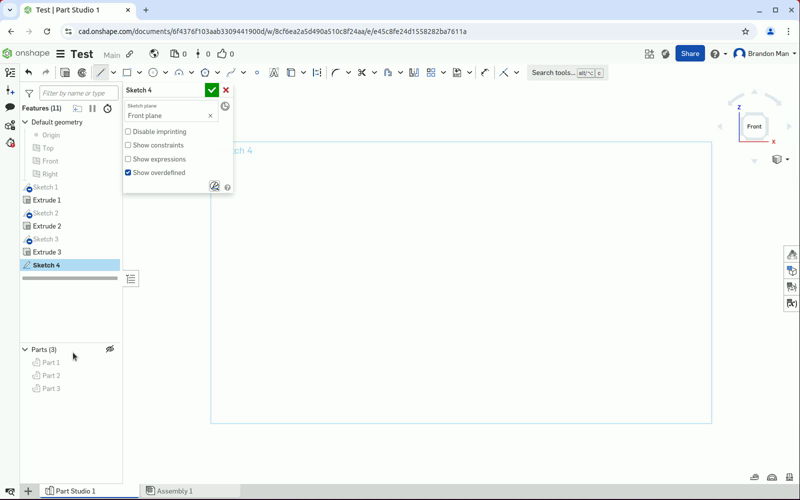
key_down(shift)
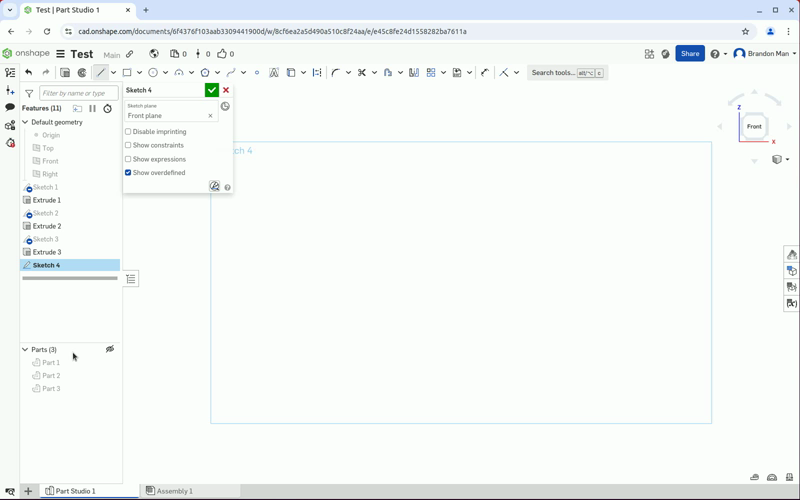
mouse_move(446, 226)
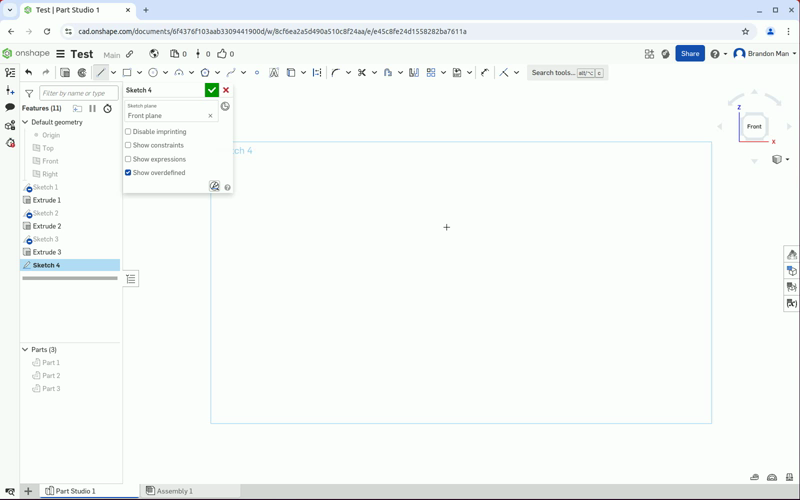
click(446, 226)
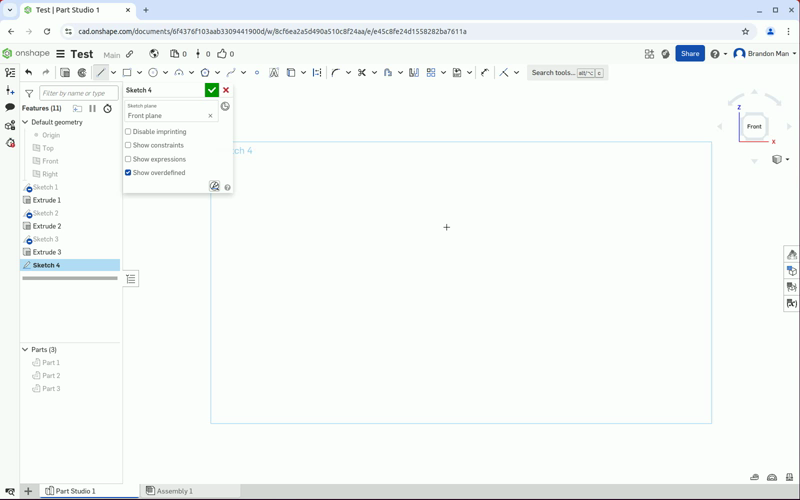
key_up(shift)
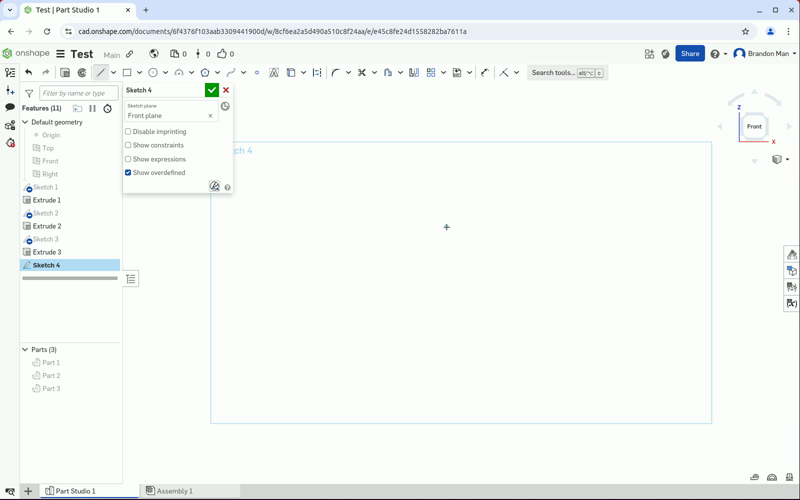
key_down(shift)
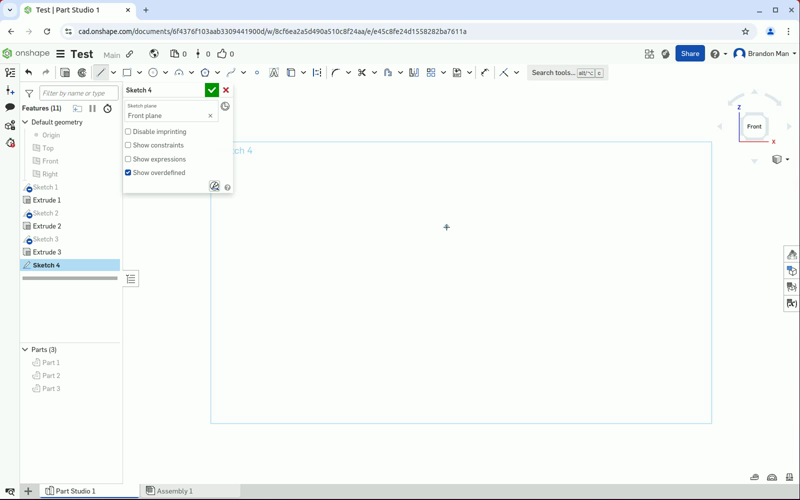
mouse_move(476, 226)
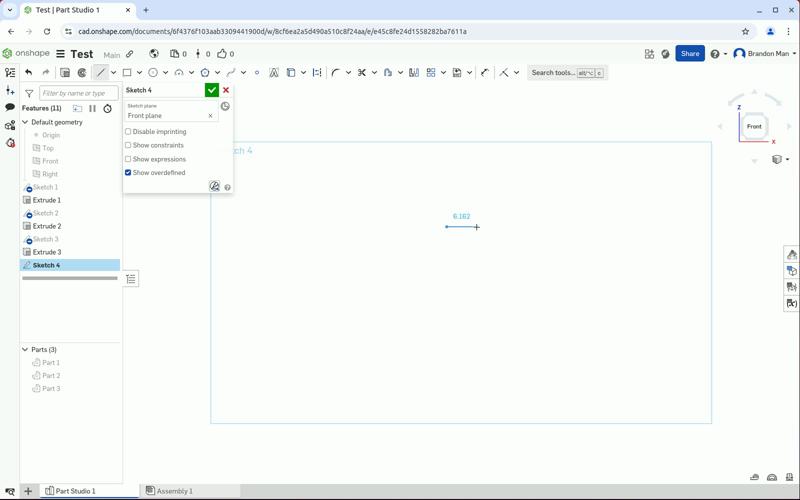
mouse_move(452, 284)
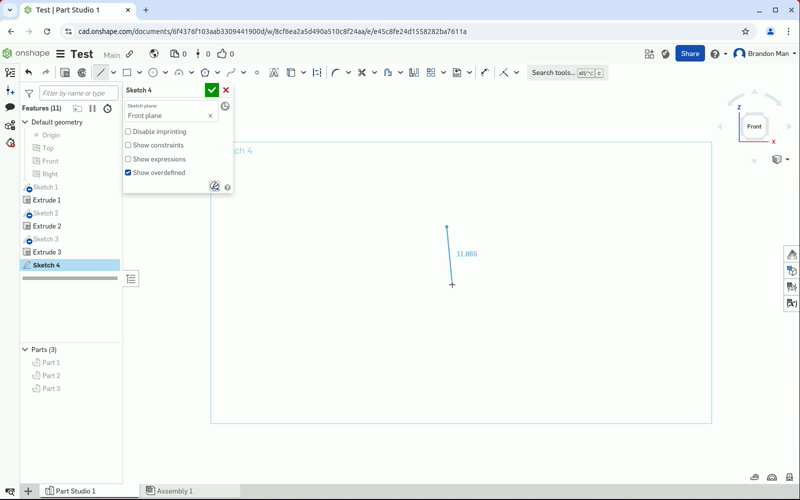
click(452, 284)
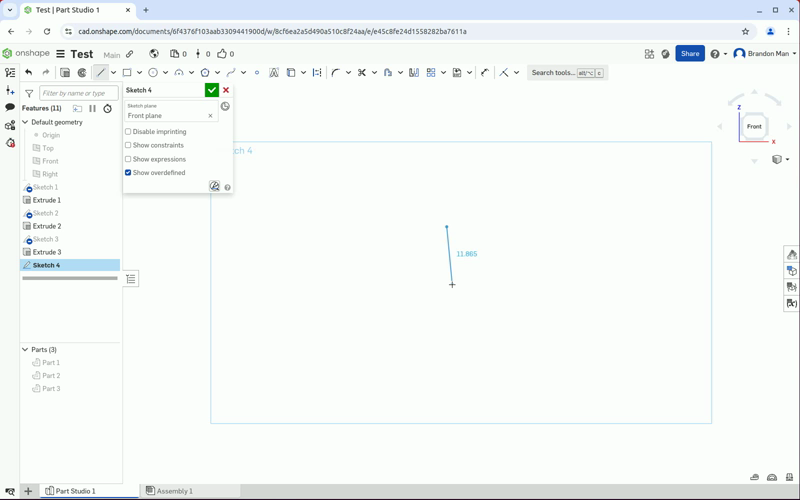
key_up(shift)
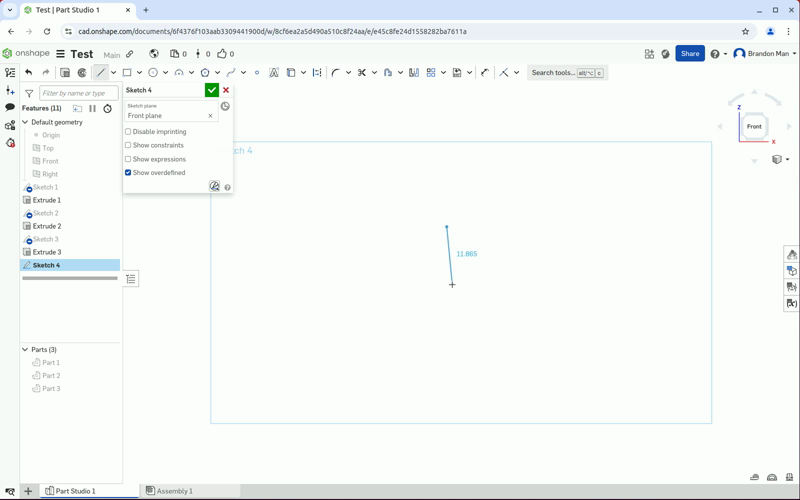
key(esc)
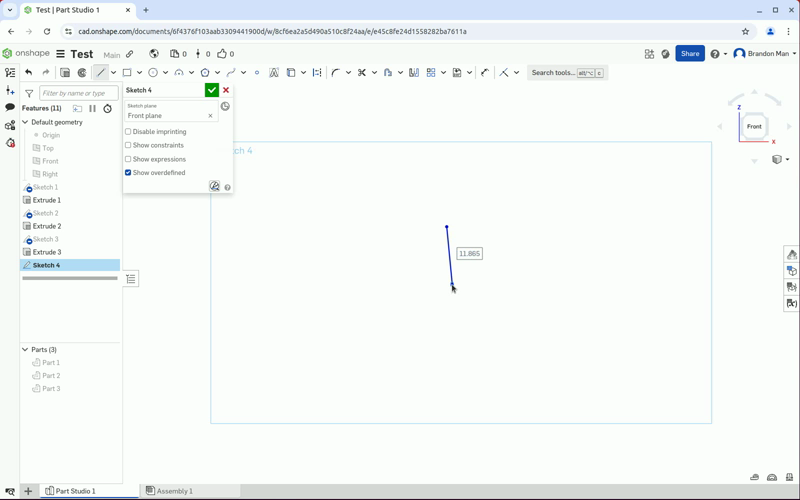
key(a)
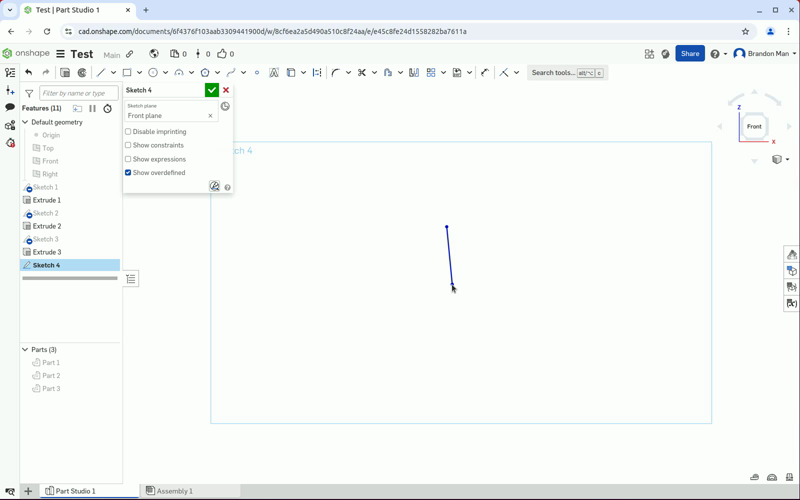
mouse_move(452, 284)
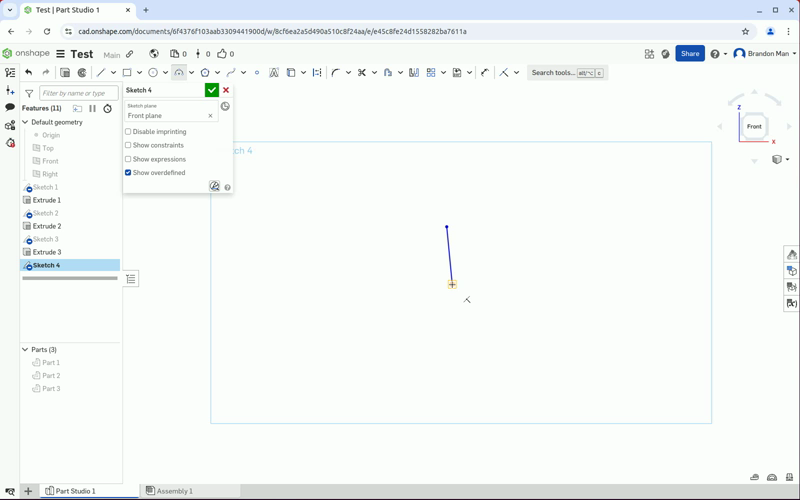
click(452, 284)
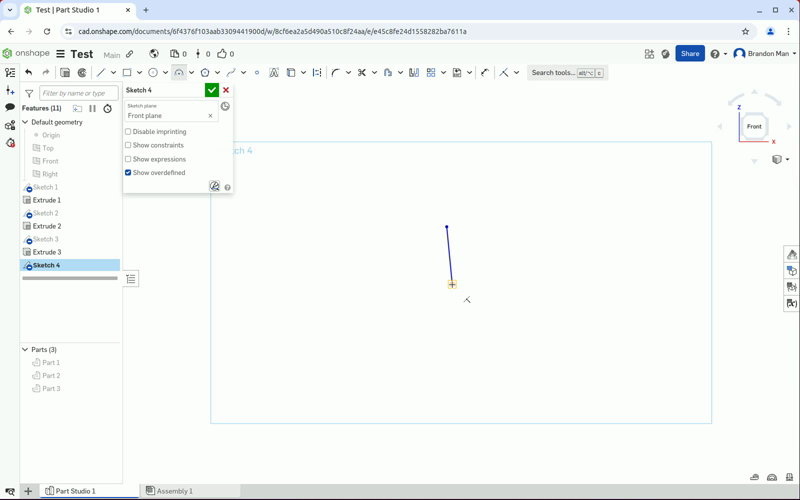
key_down(shift)
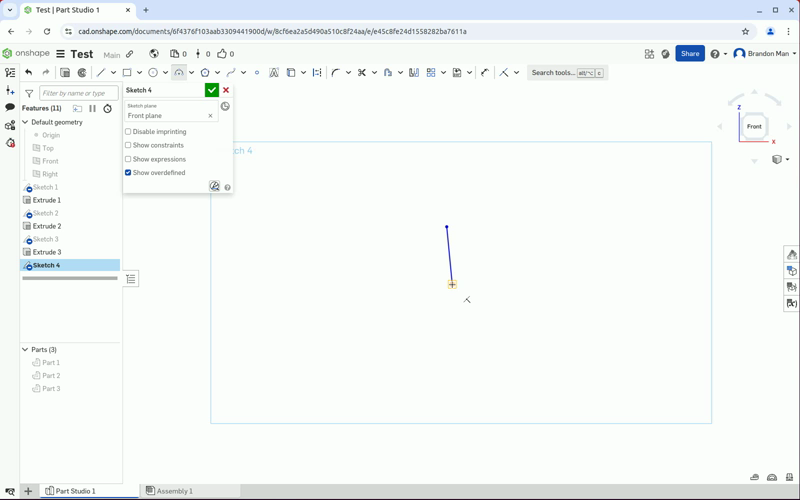
mouse_move(461, 291)
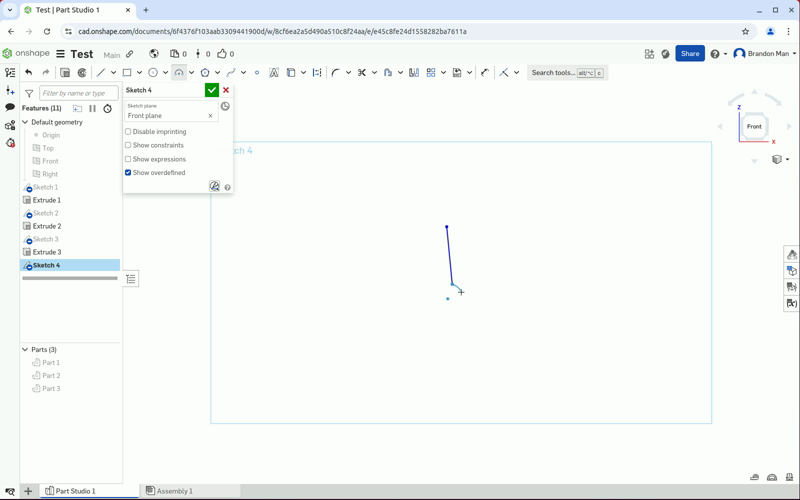
click(461, 291)
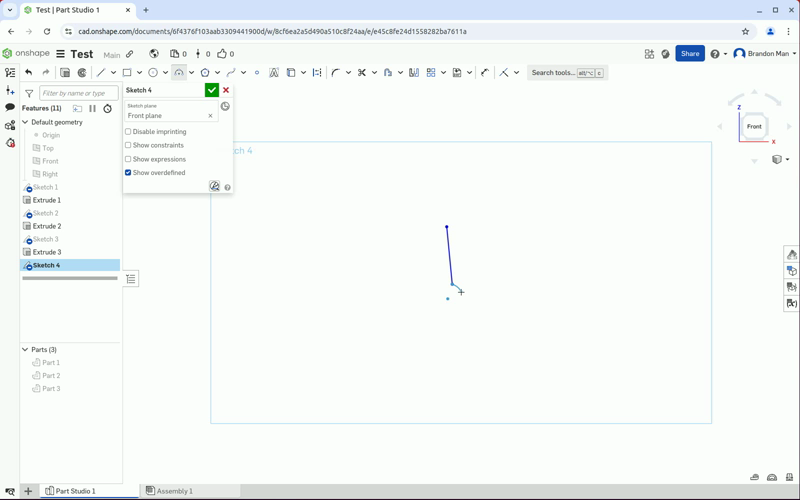
mouse_move(466, 276)
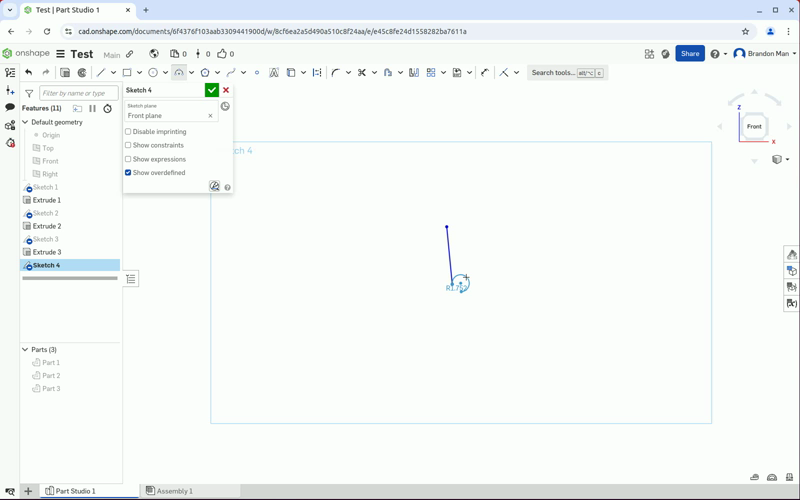
click(466, 276)
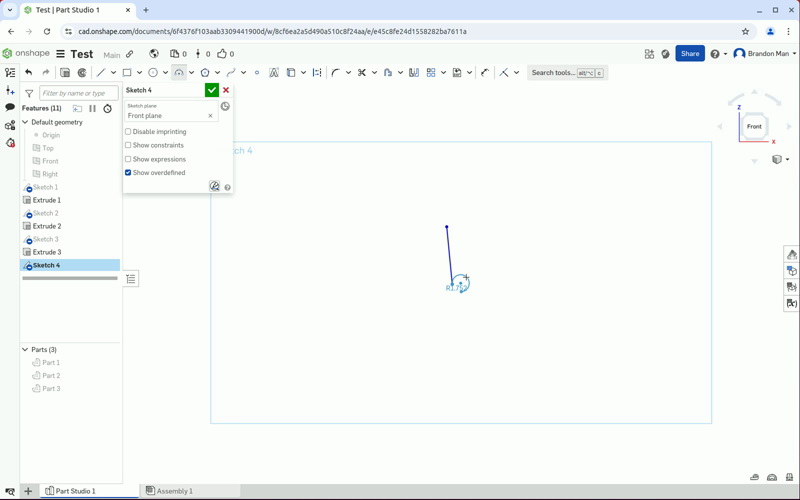
key_up(shift)
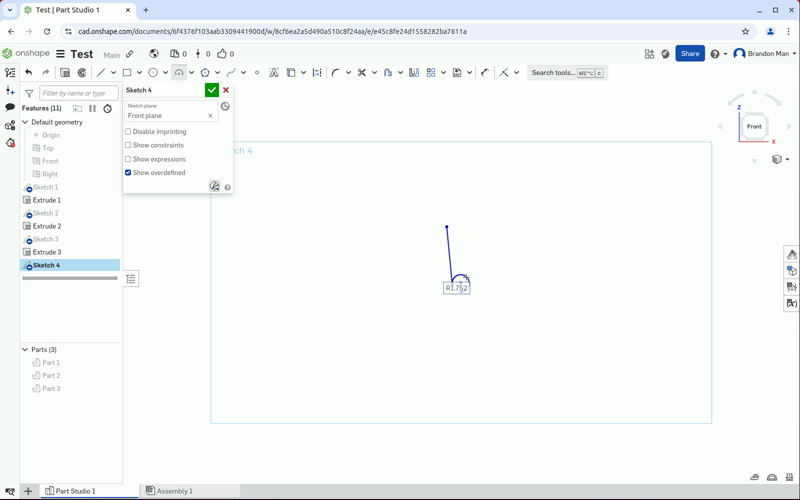
key(esc)
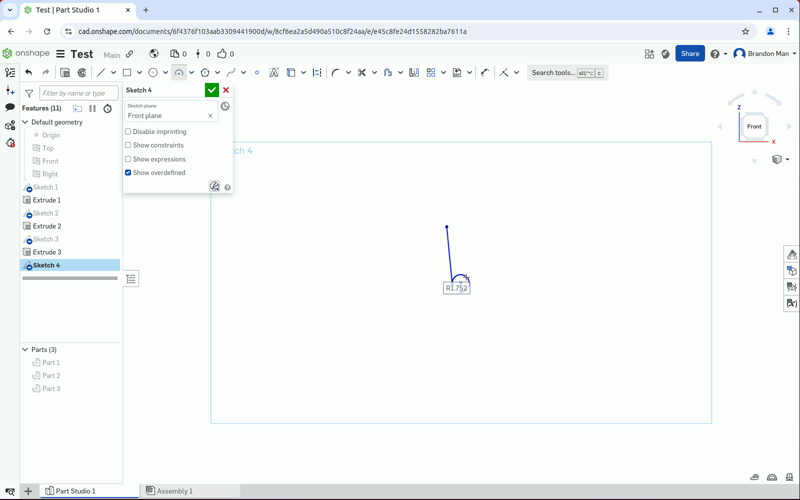
key(l)
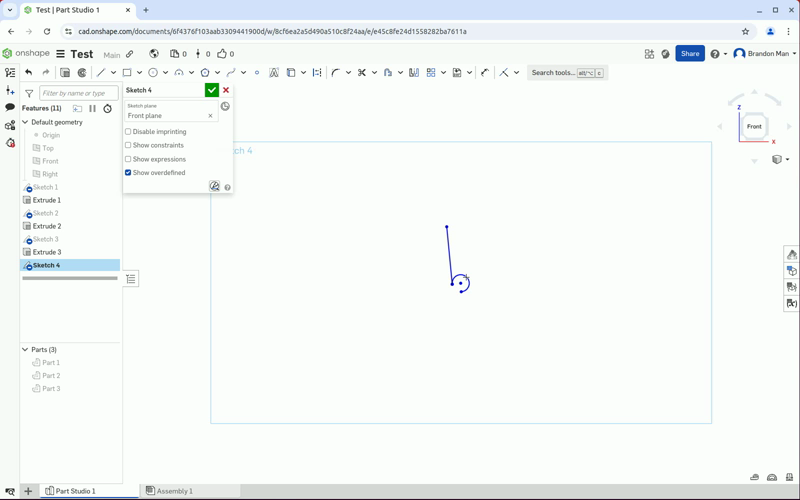
mouse_move(461, 291)
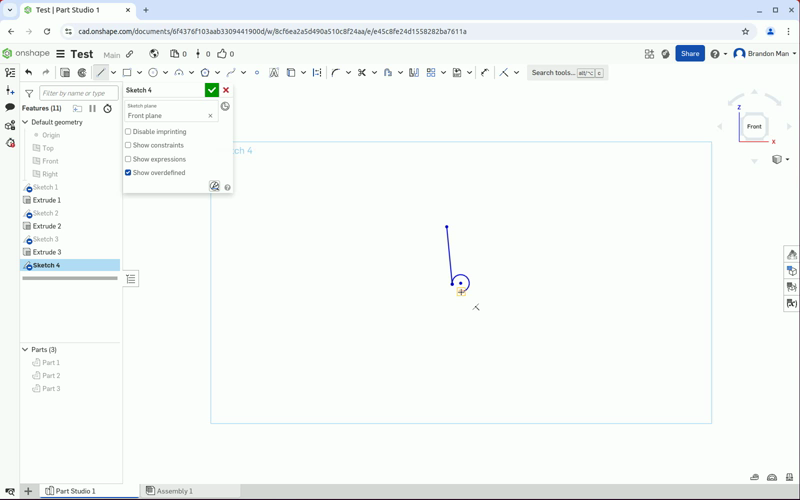
click(461, 291)
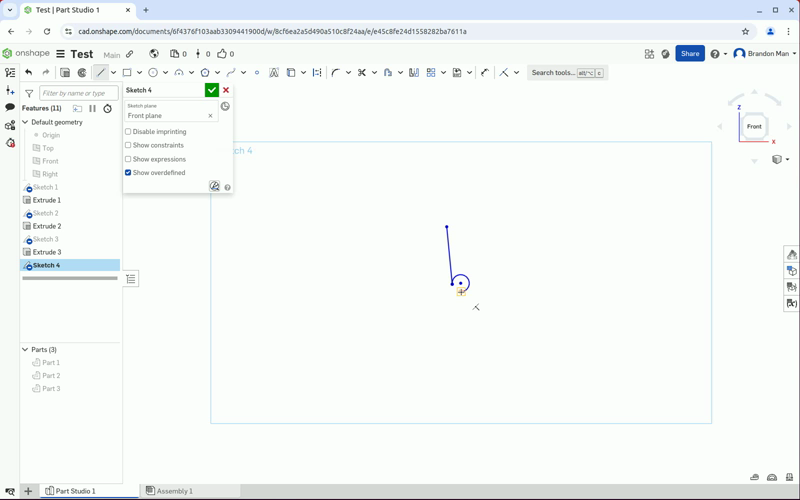
key_down(shift)
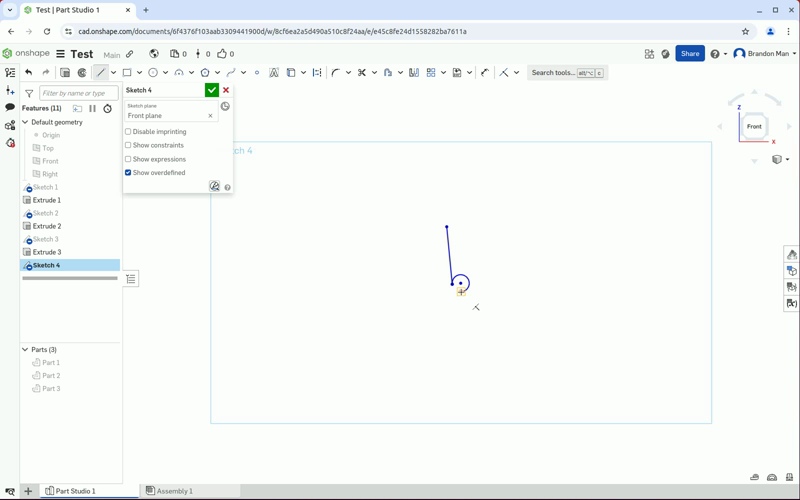
mouse_move(491, 291)
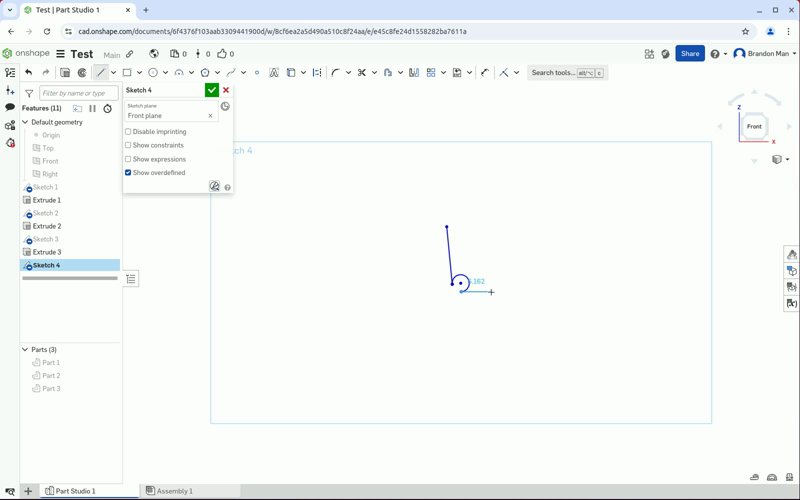
mouse_move(502, 290)
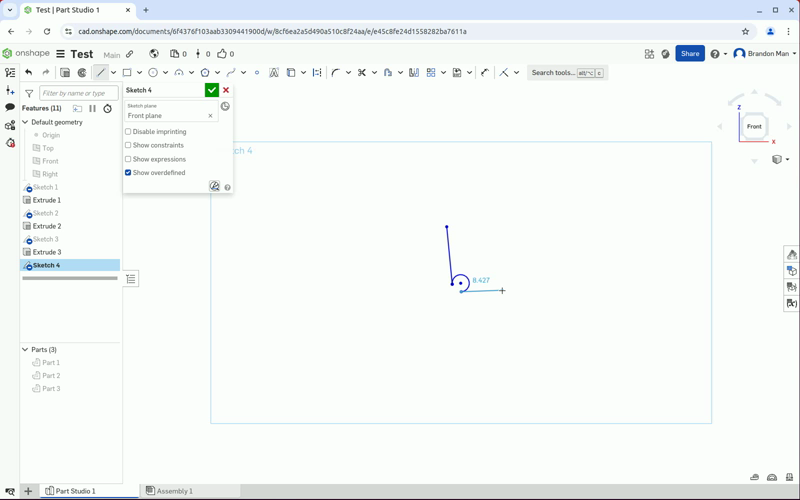
click(502, 290)
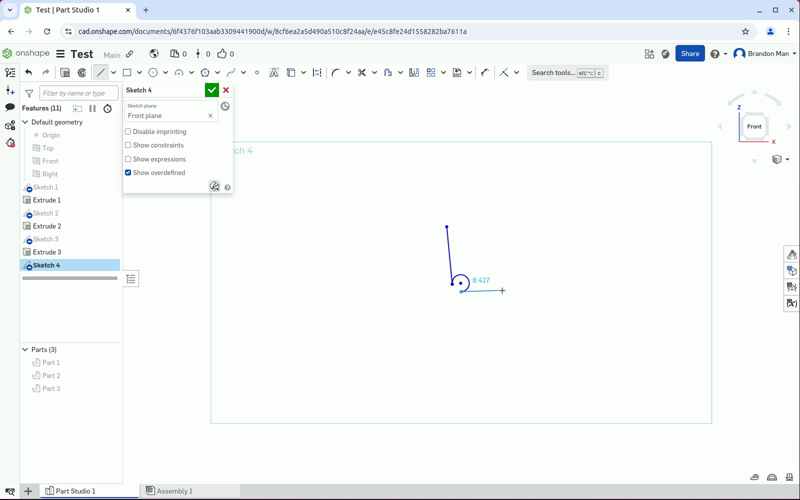
key_up(shift)
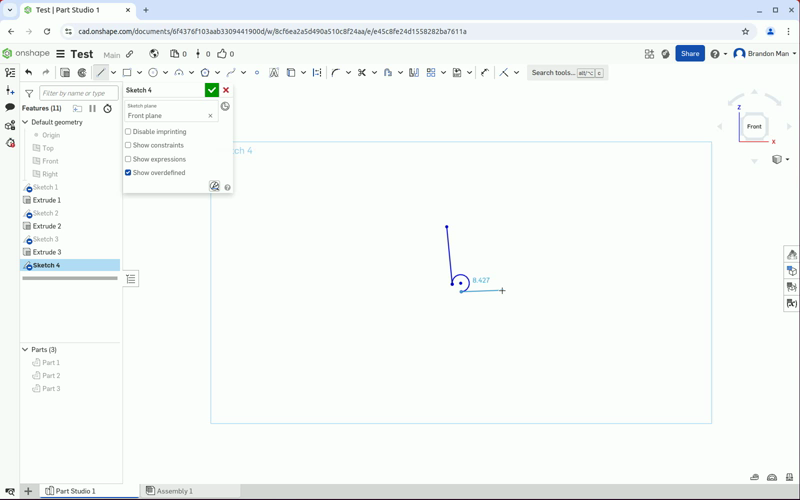
key(esc)
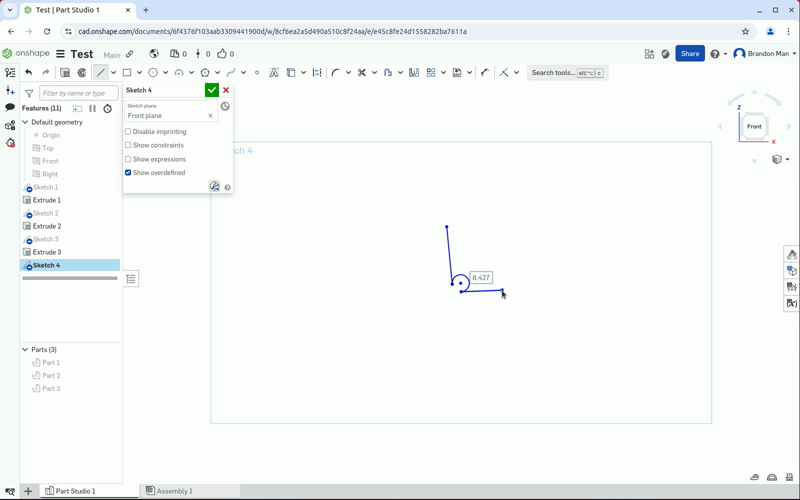
key(a)
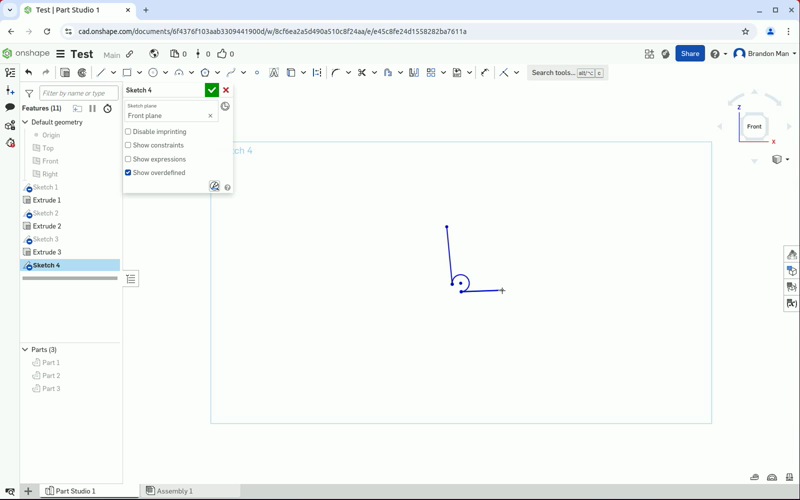
mouse_move(502, 290)
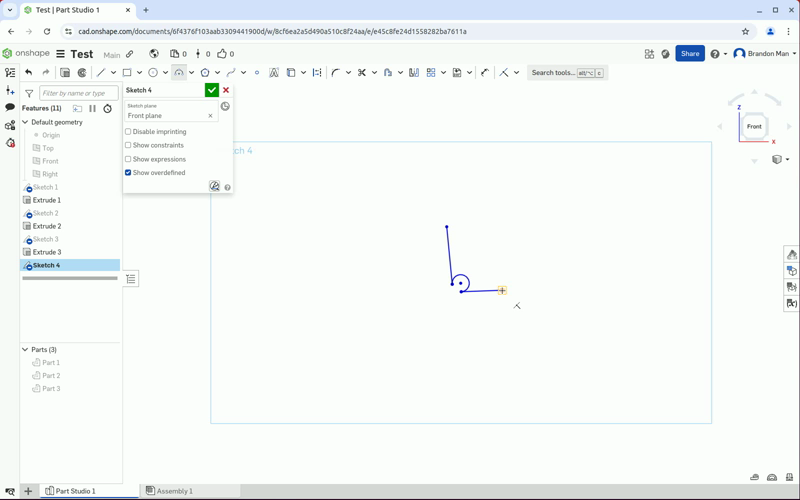
click(502, 290)
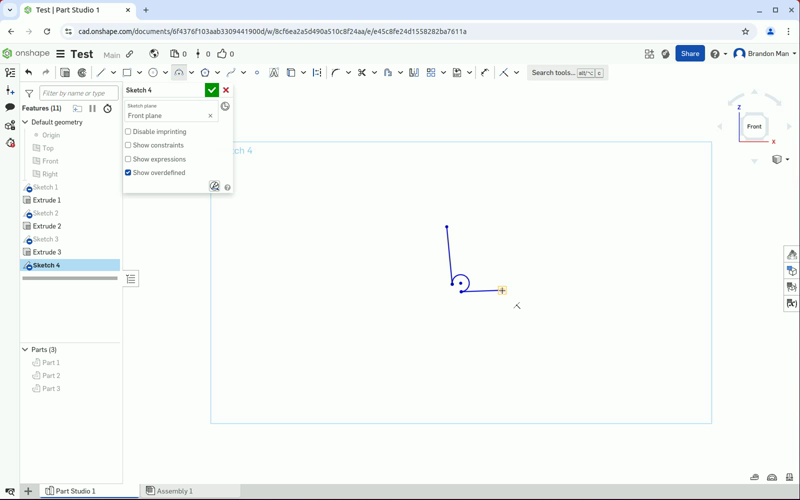
key_down(shift)
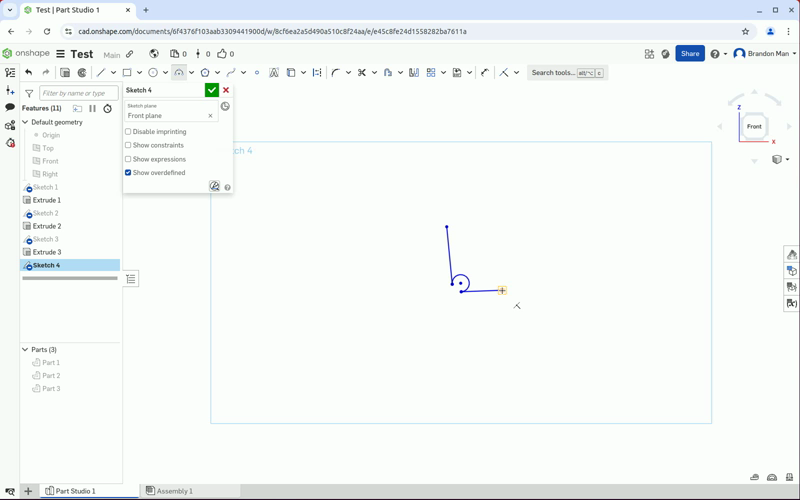
mouse_move(502, 276)
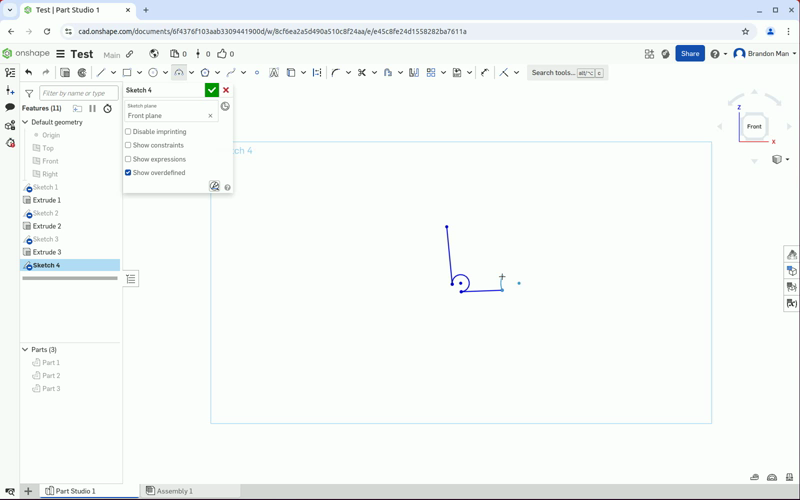
click(502, 276)
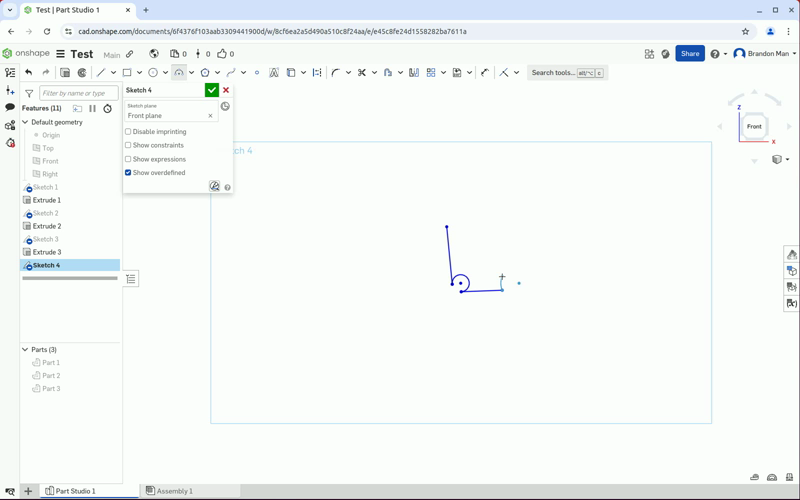
mouse_move(494, 282)
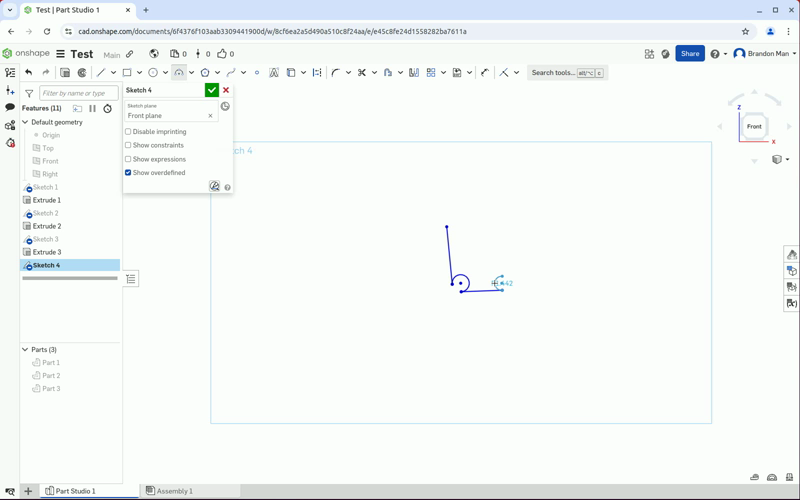
click(494, 282)
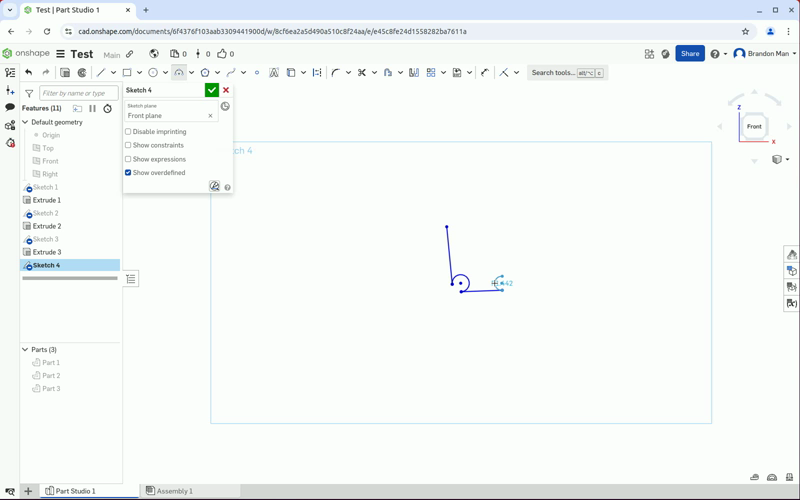
key_up(shift)
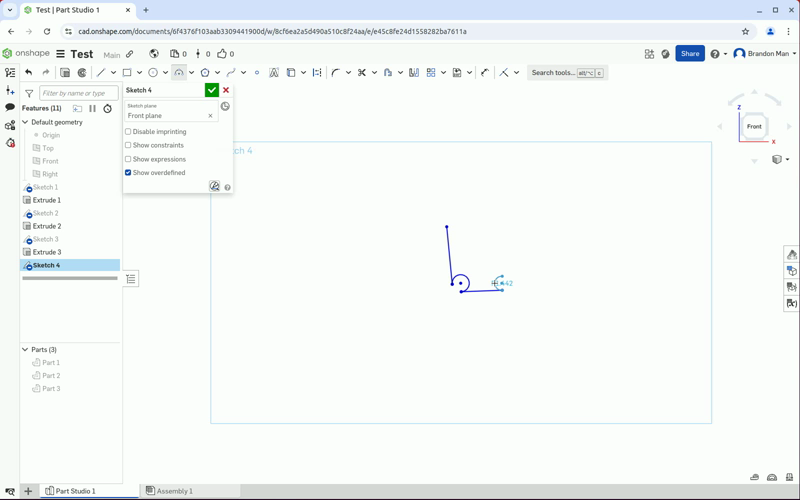
key(esc)
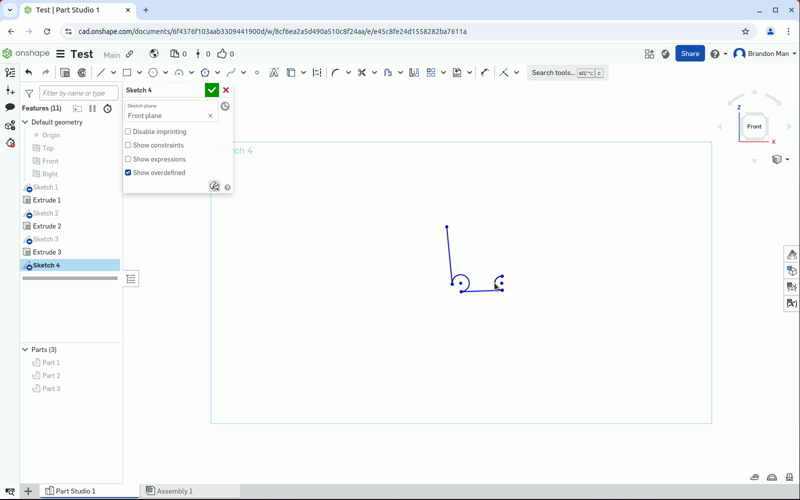
key(l)
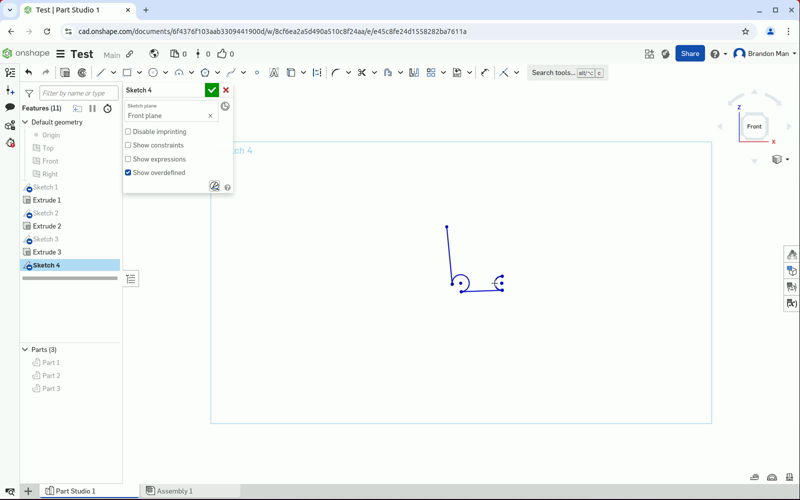
mouse_move(502, 276)
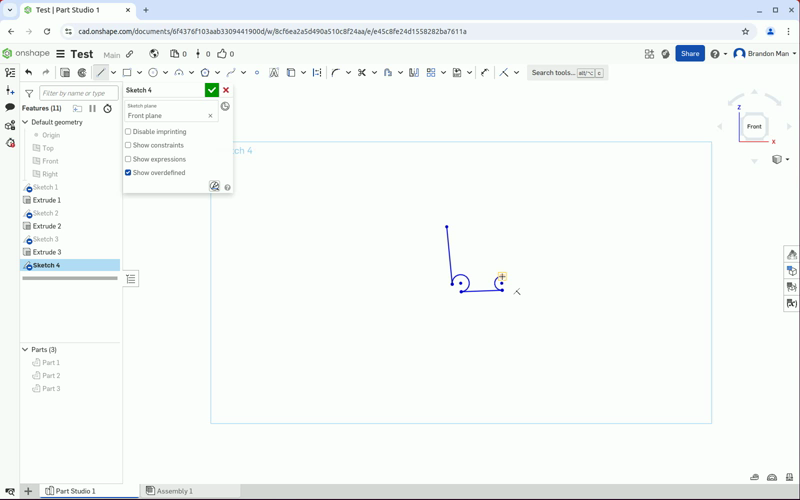
click(502, 276)
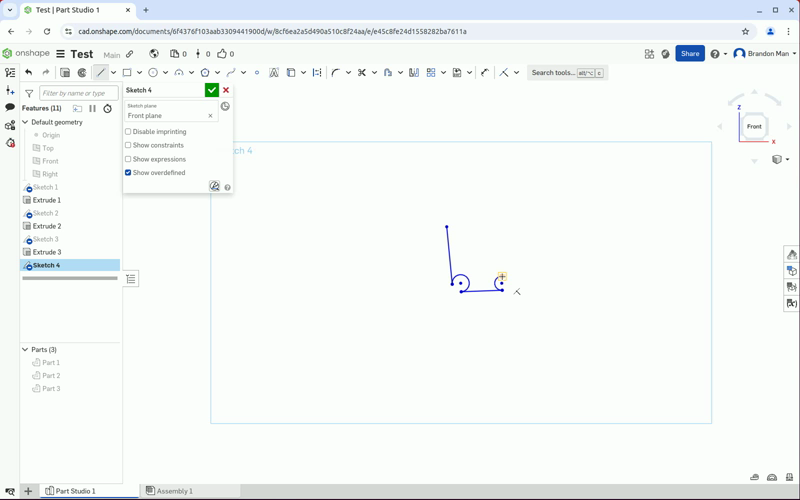
key_down(shift)
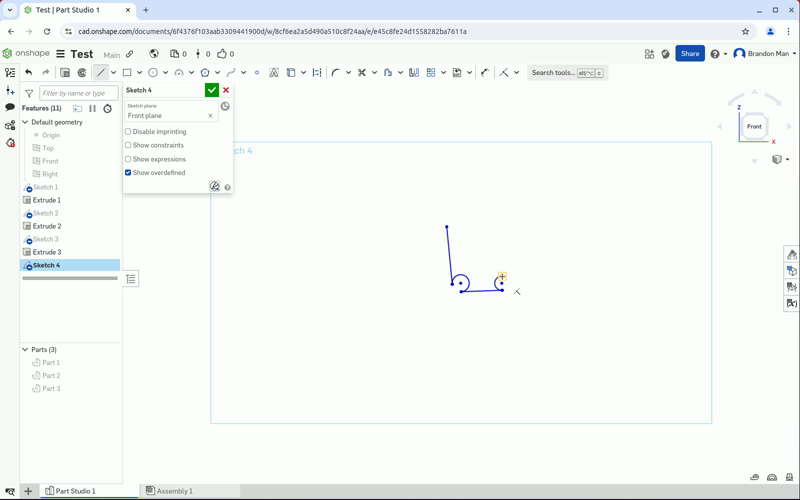
mouse_move(532, 276)
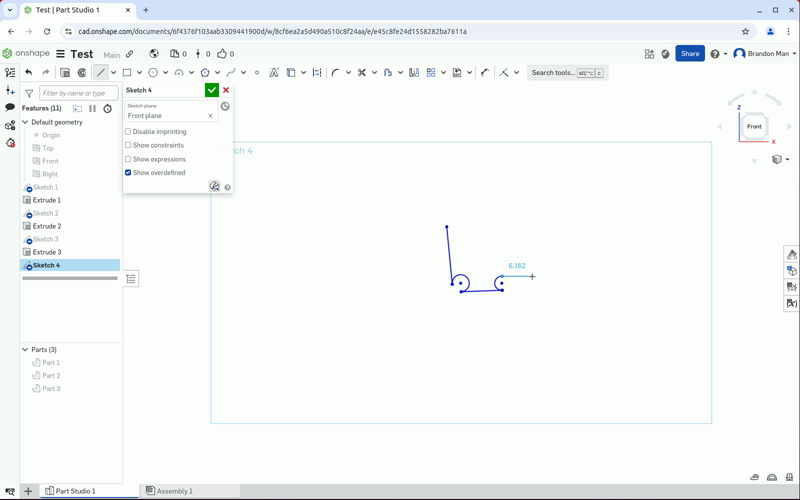
mouse_move(478, 275)
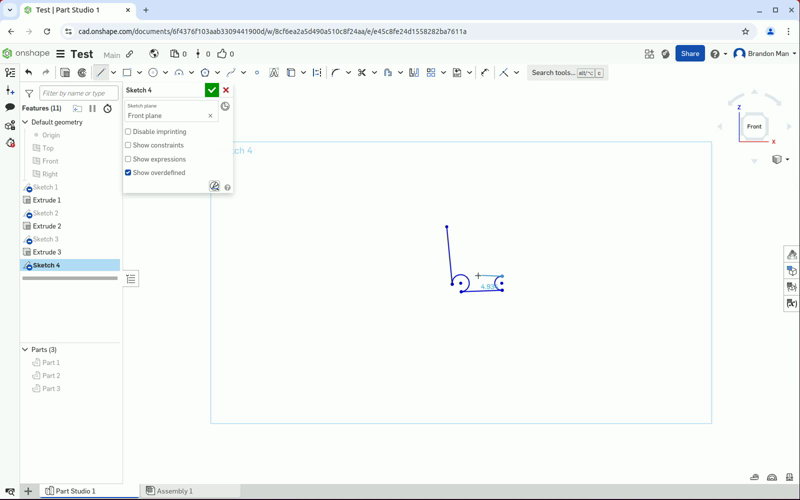
click(478, 275)
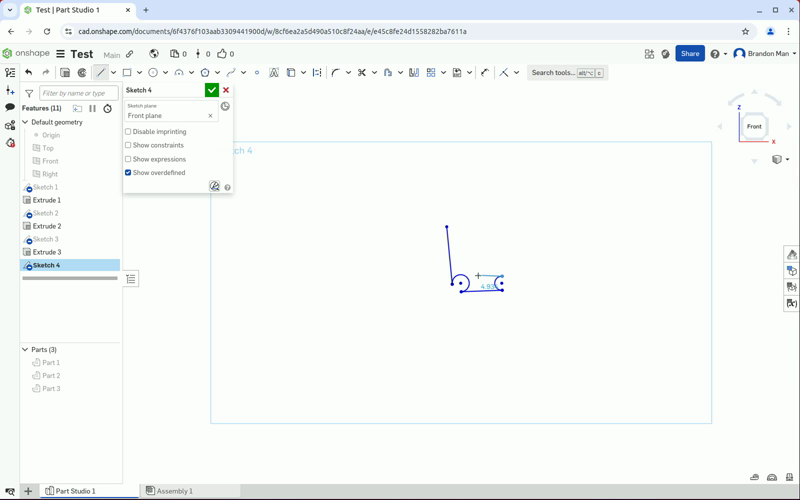
key_up(shift)
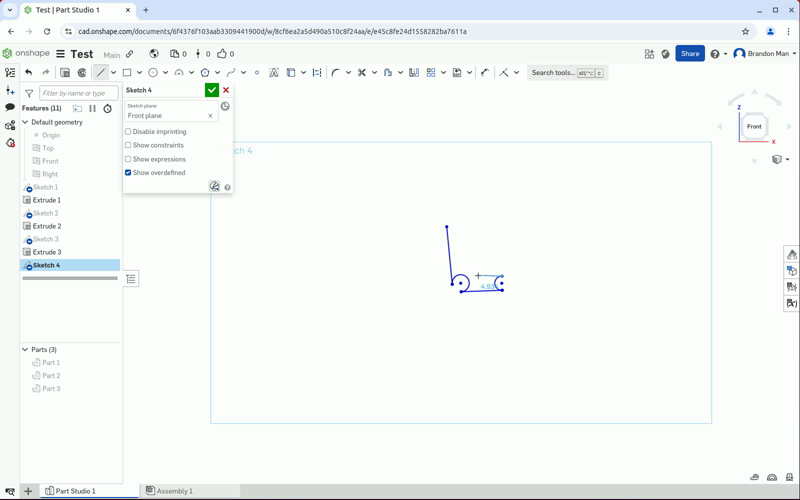
key(esc)
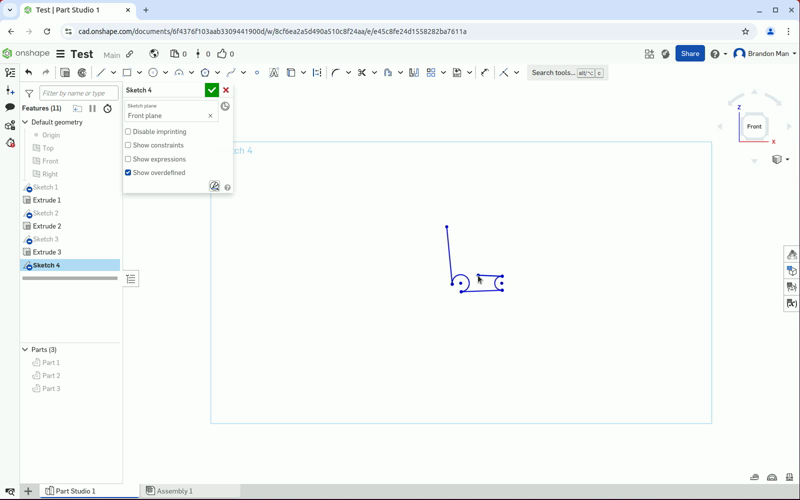
key(a)
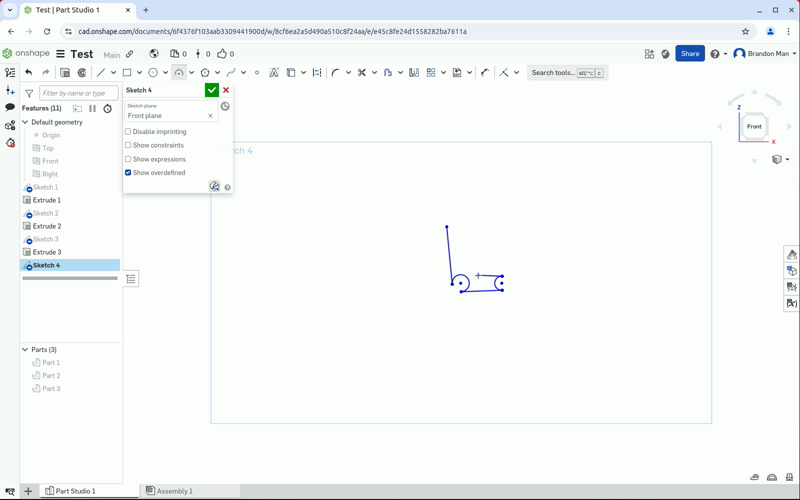
mouse_move(478, 275)
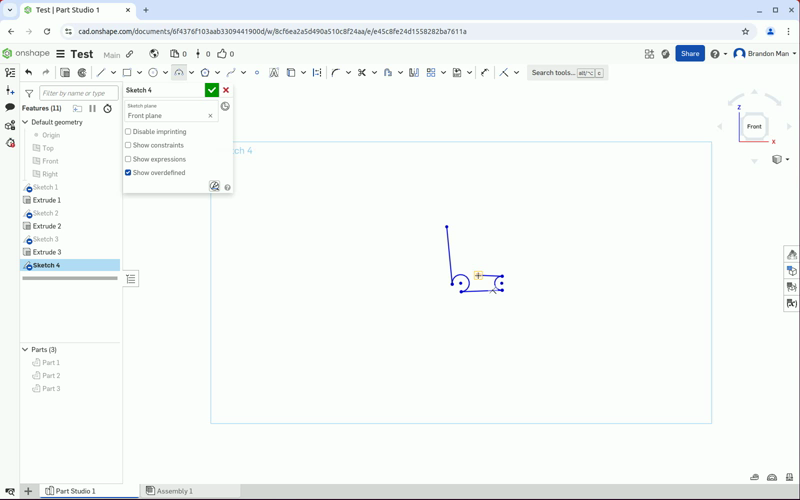
click(478, 275)
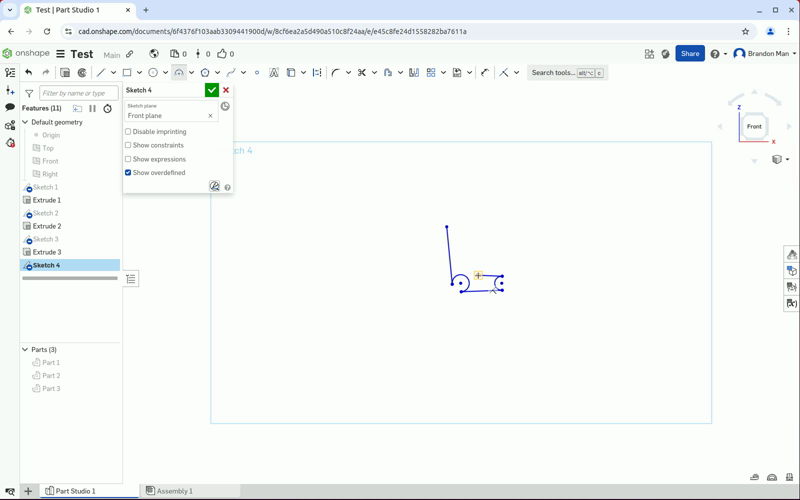
key_down(shift)
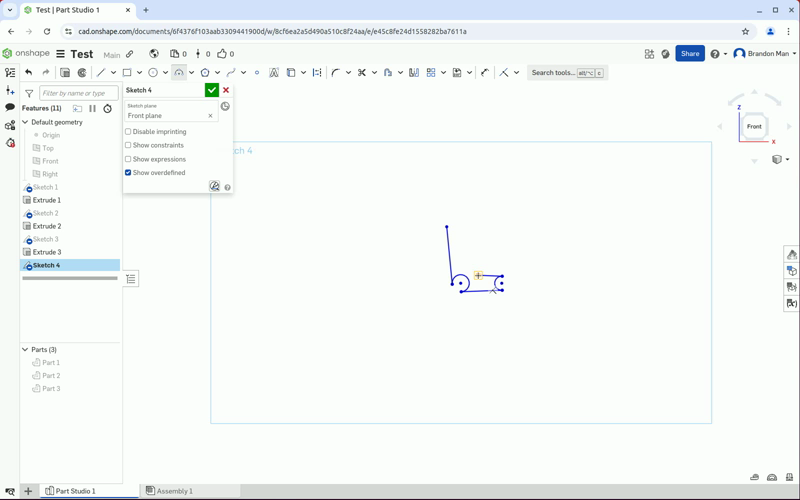
mouse_move(471, 267)
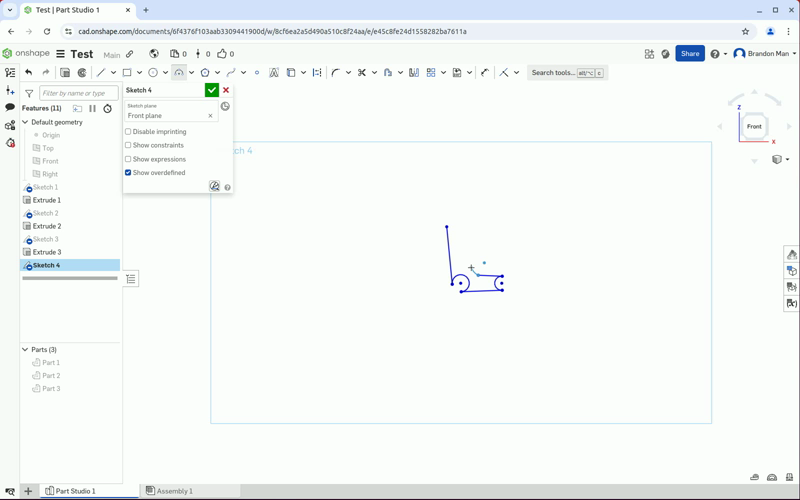
click(471, 267)
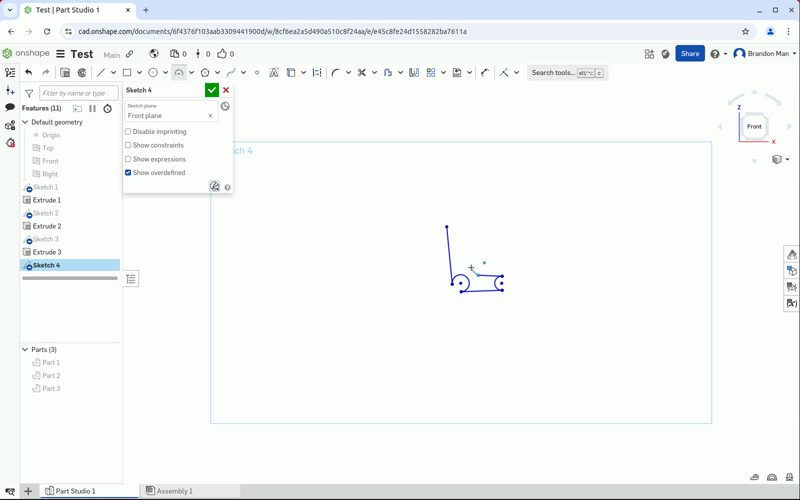
mouse_move(472, 272)
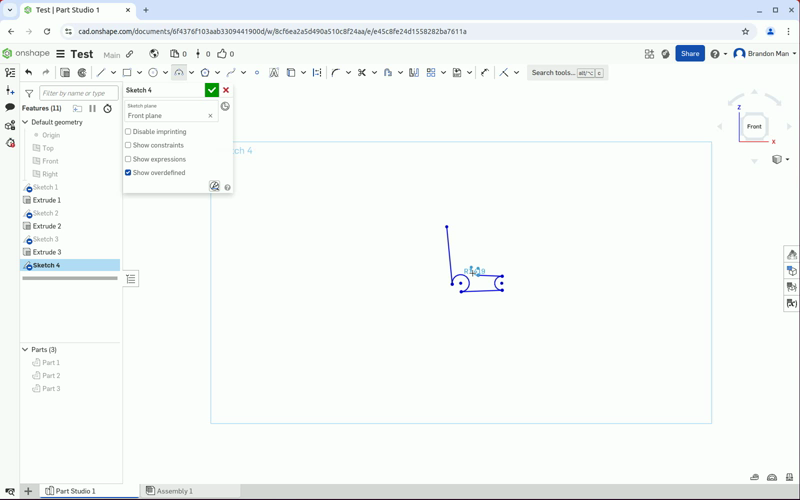
click(472, 272)
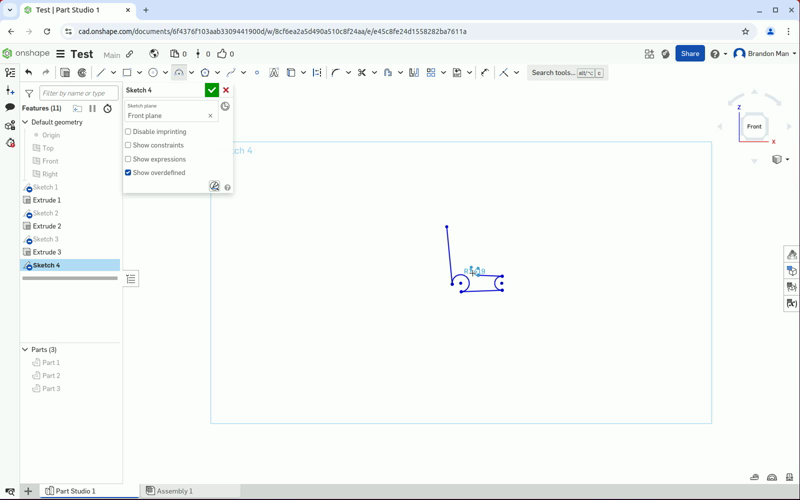
key_up(shift)
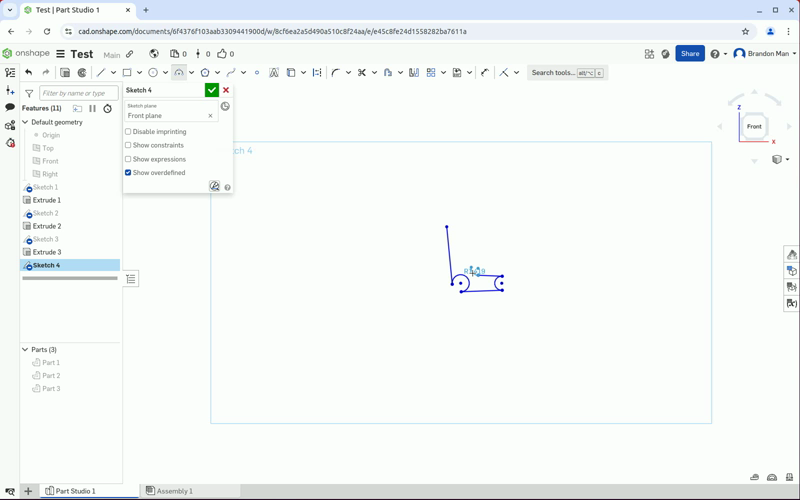
key(esc)
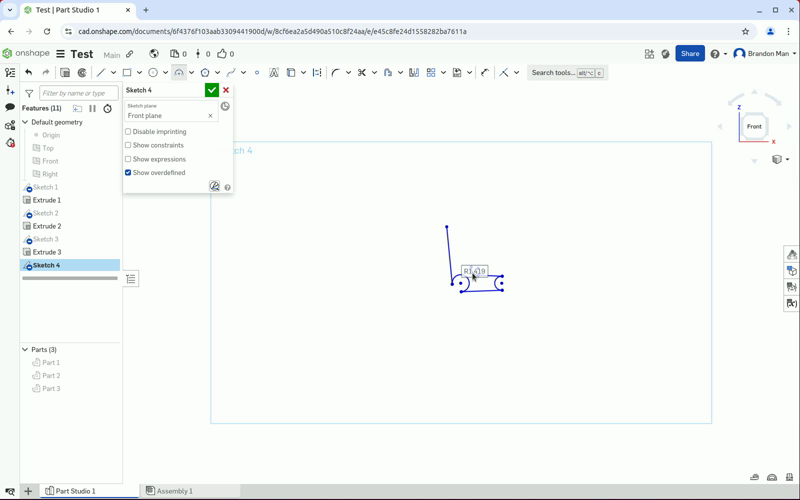
key(l)
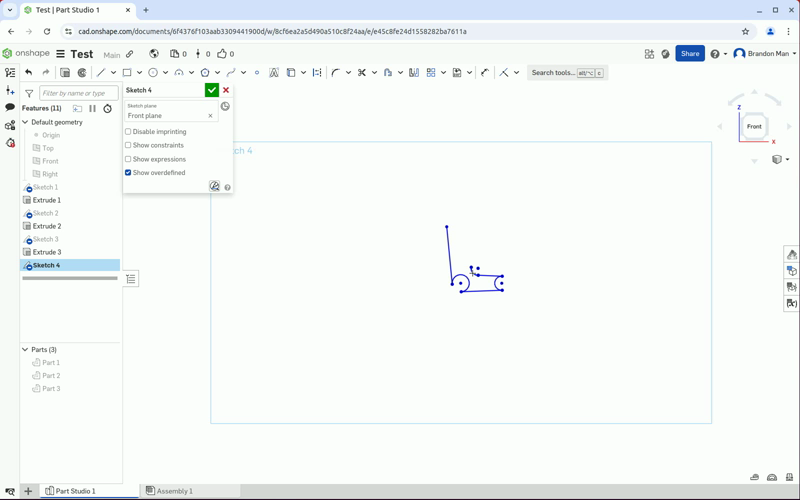
mouse_move(471, 267)
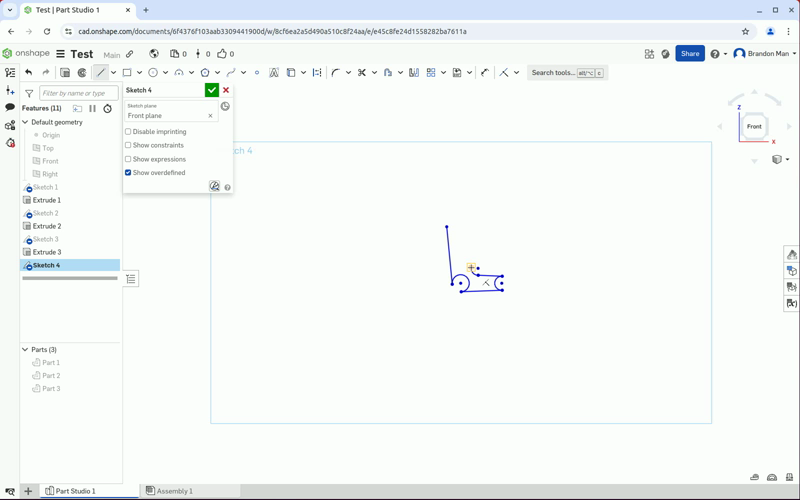
click(471, 267)
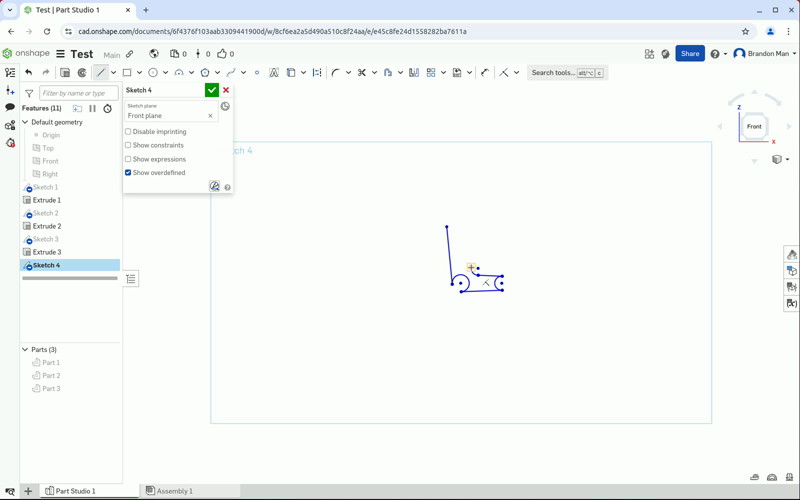
key_down(shift)
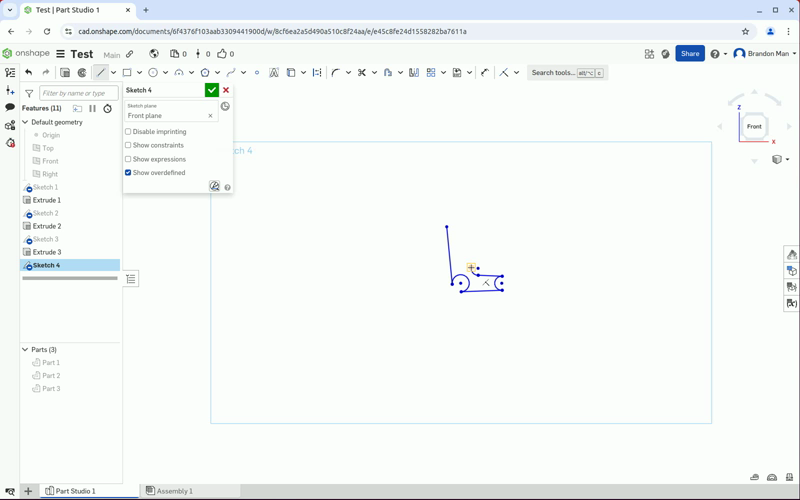
mouse_move(501, 267)
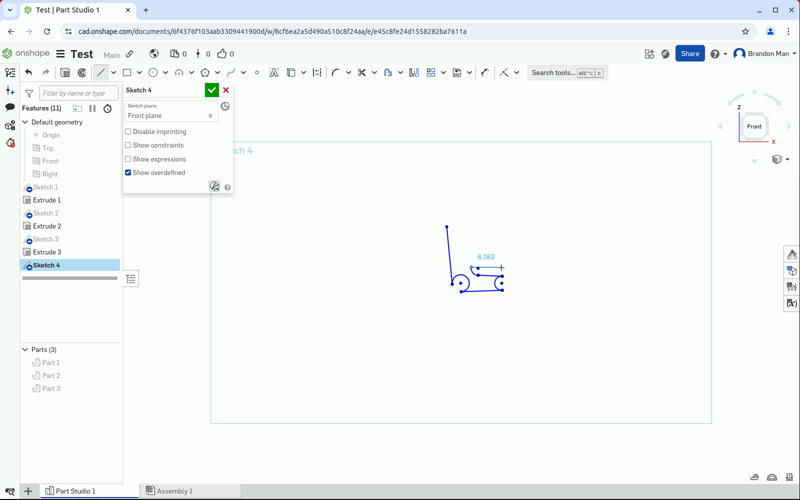
mouse_move(475, 226)
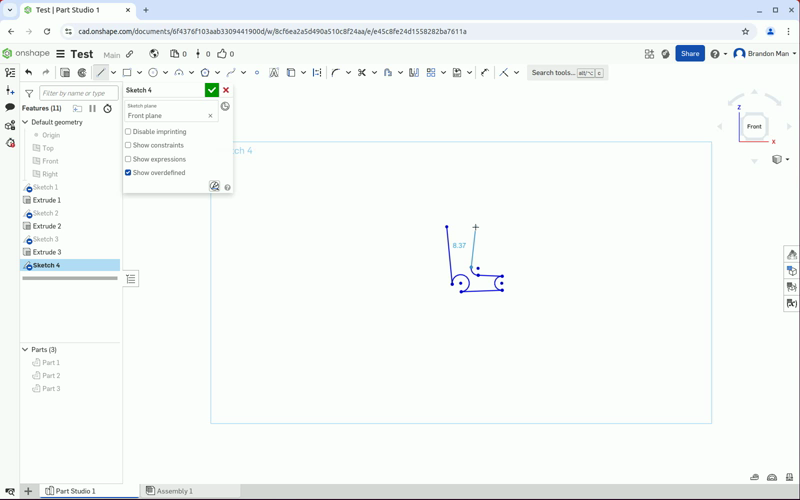
click(475, 226)
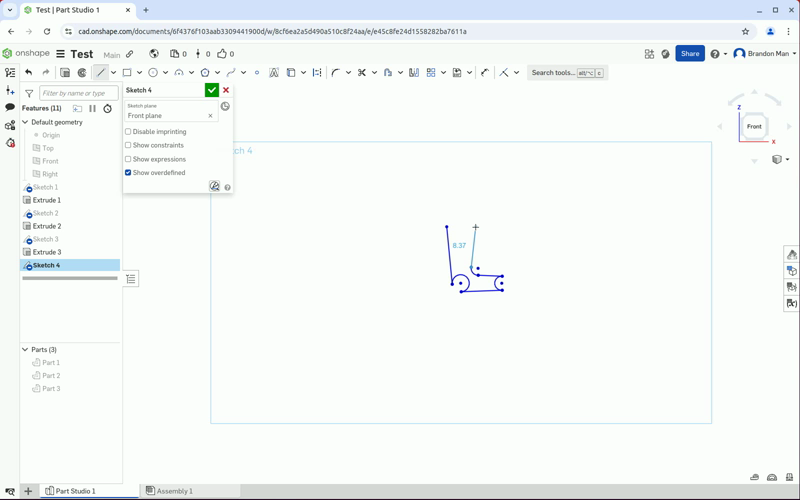
key_up(shift)
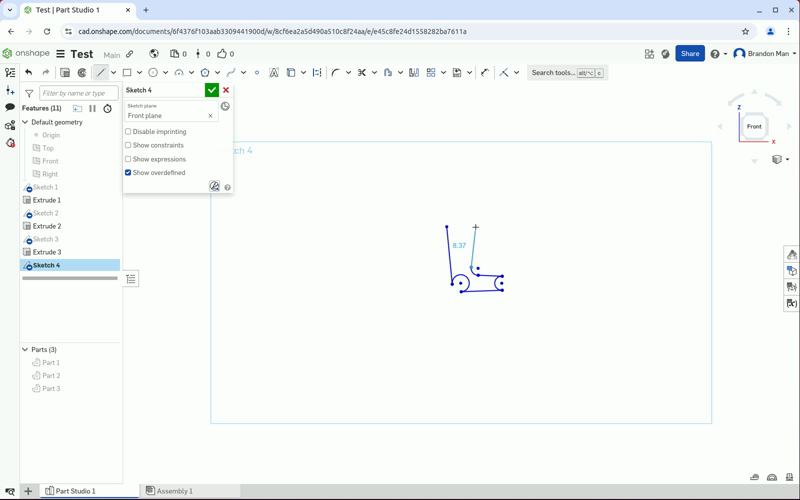
key(esc)
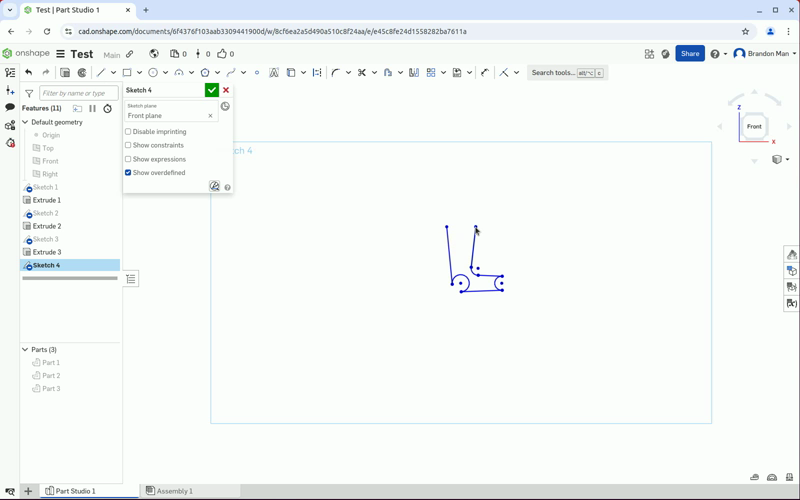
key(a)
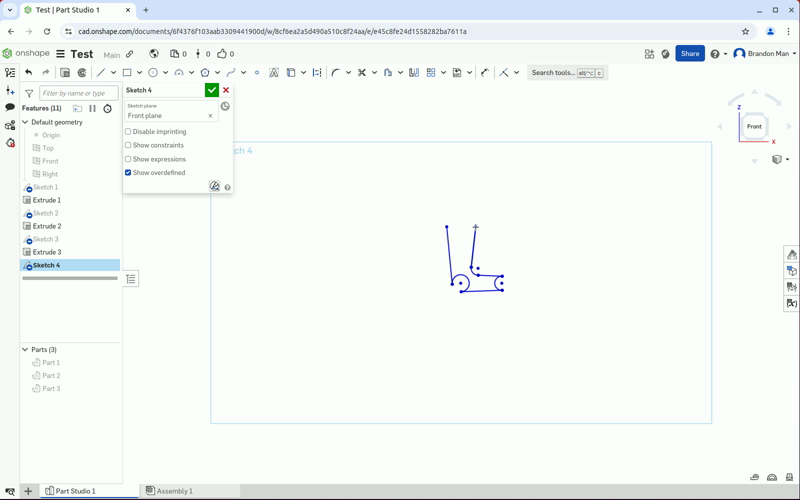
mouse_move(475, 226)
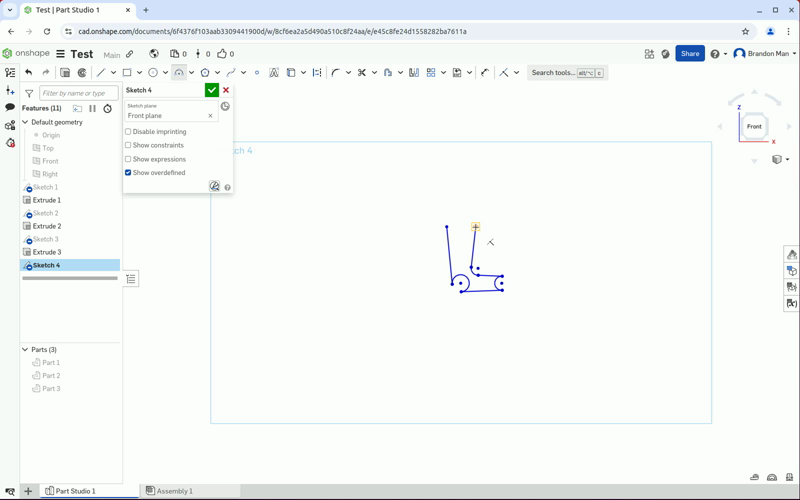
click(475, 226)
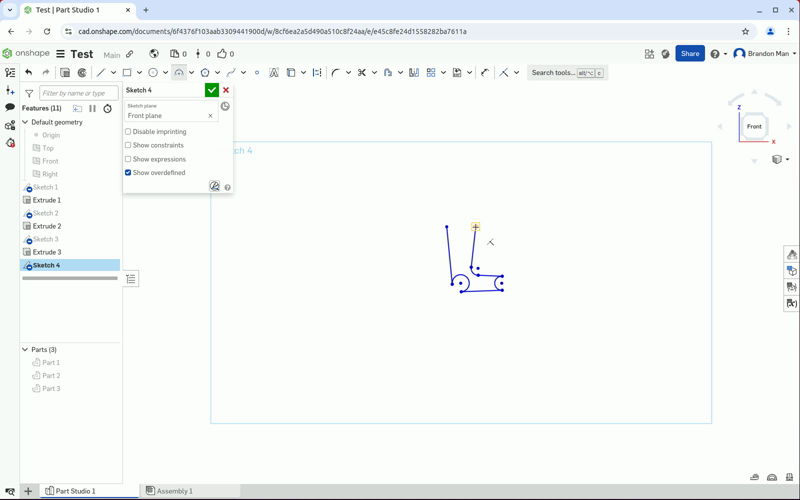
mouse_move(446, 226)
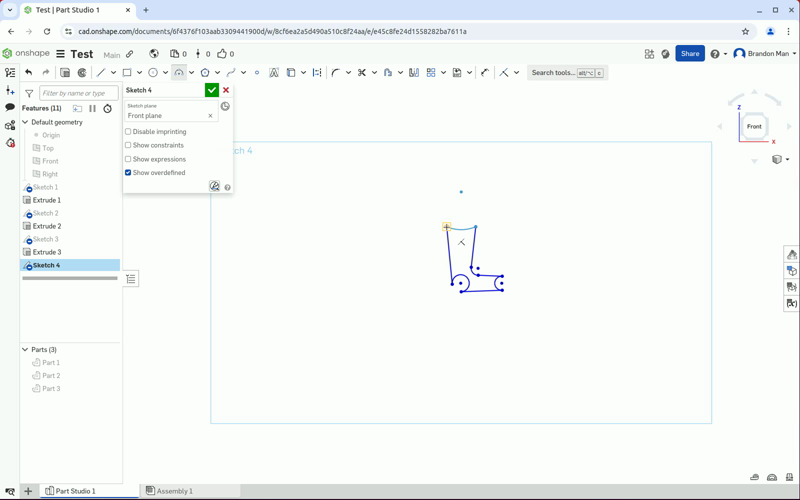
click(446, 226)
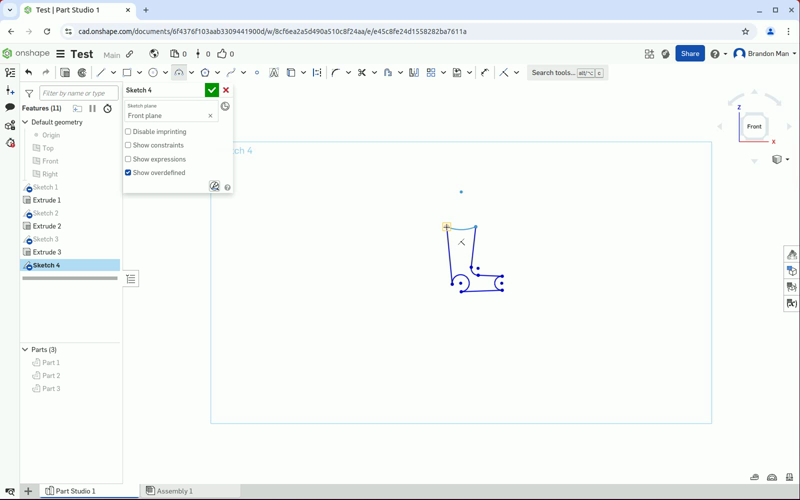
key_down(shift)
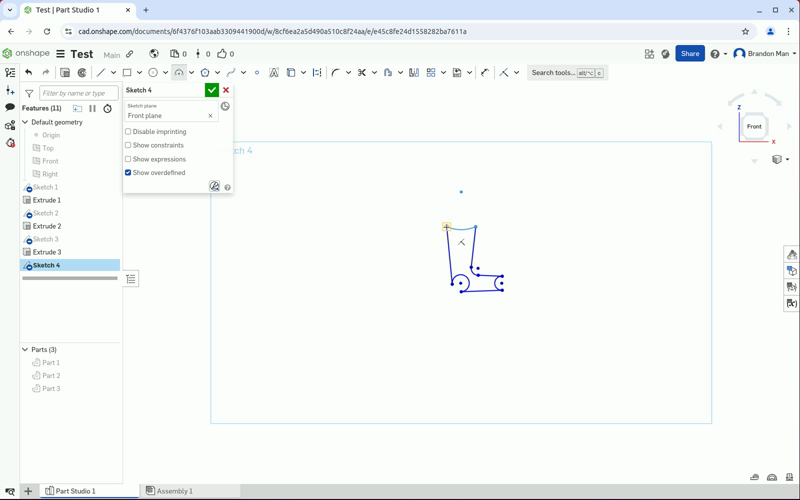
mouse_move(461, 239)
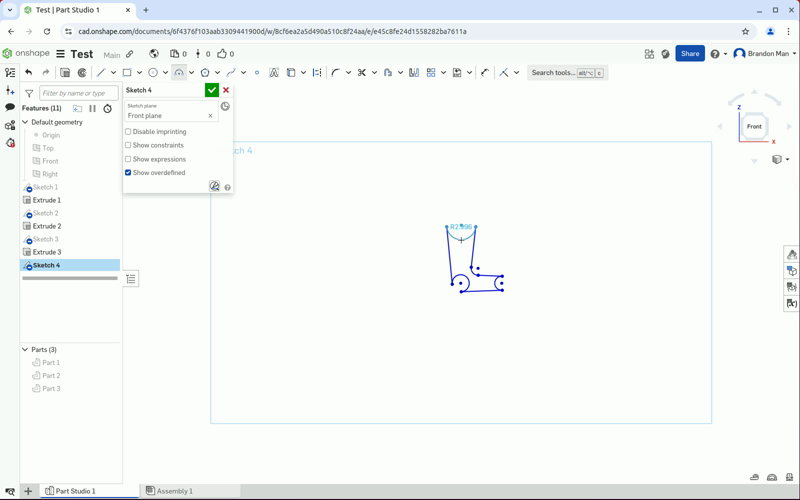
click(461, 239)
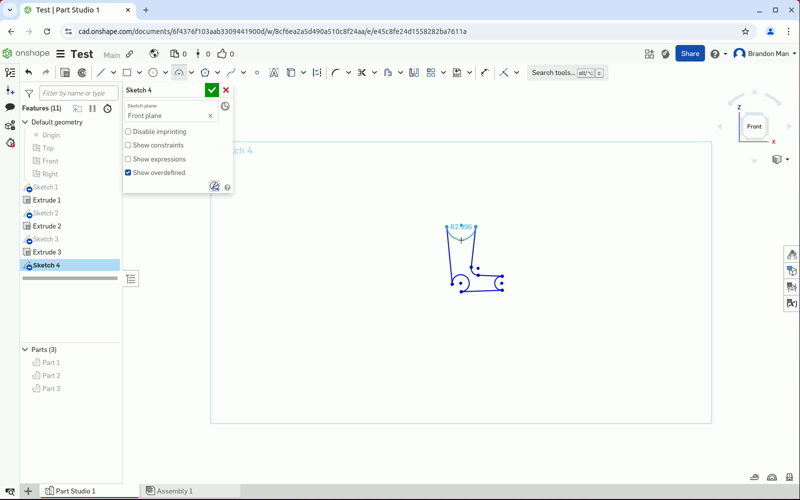
key_up(shift)
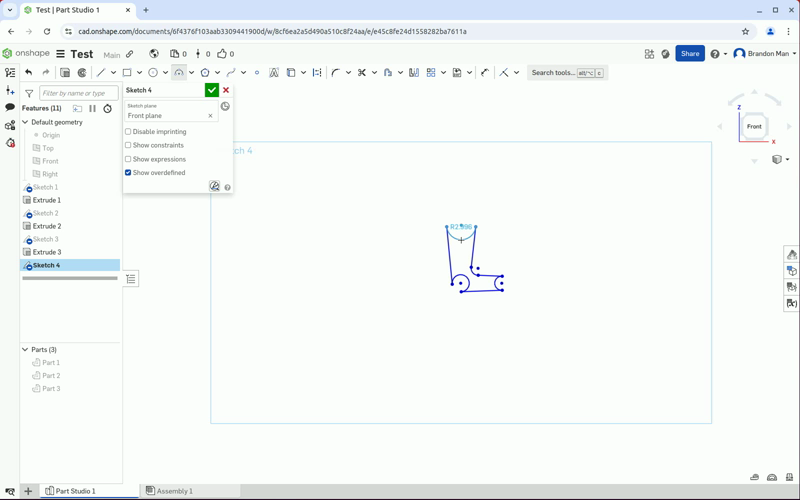
key(esc)
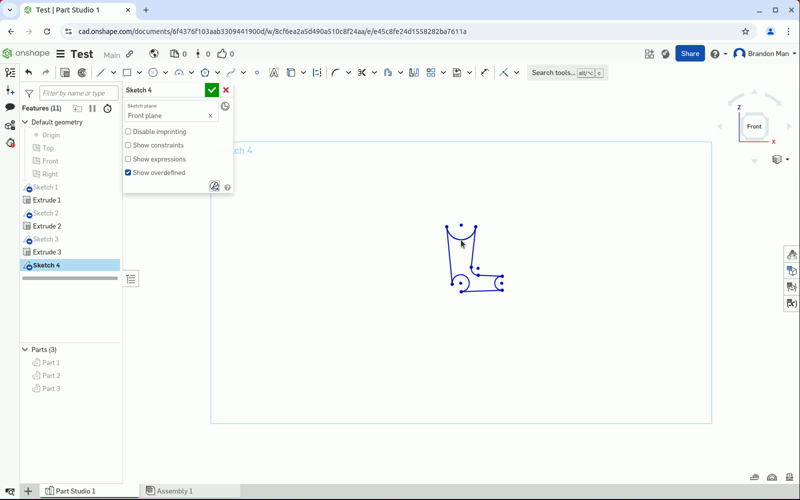
mouse_move(475, 276)
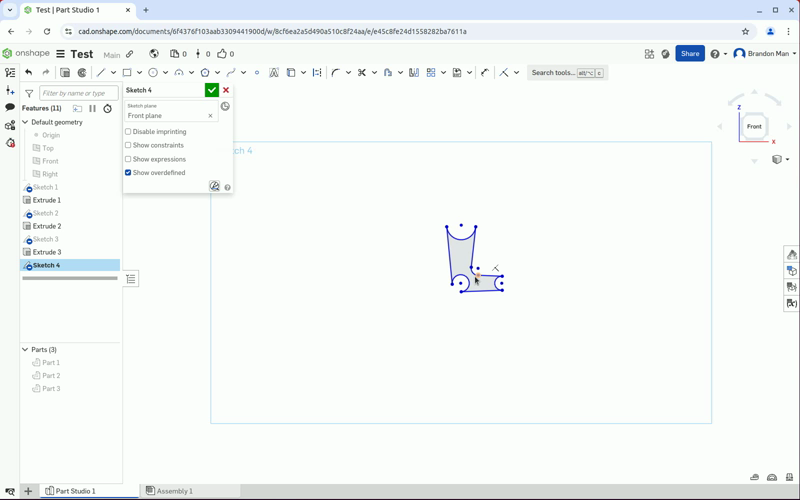
scroll(6)
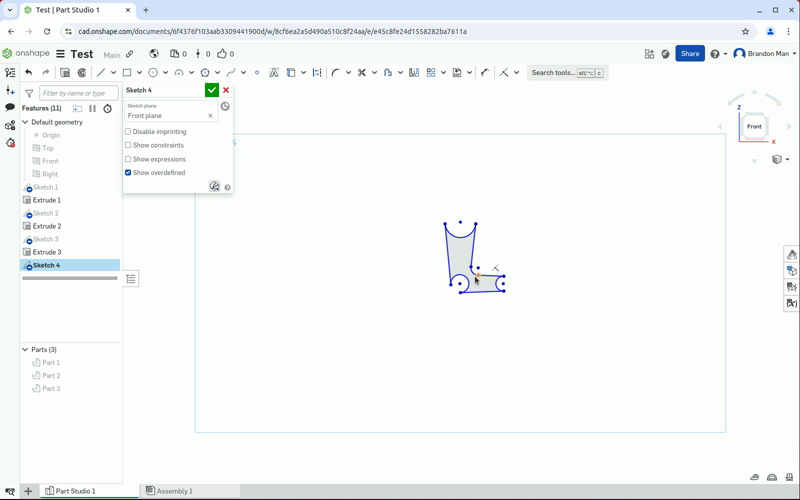
scroll(6)
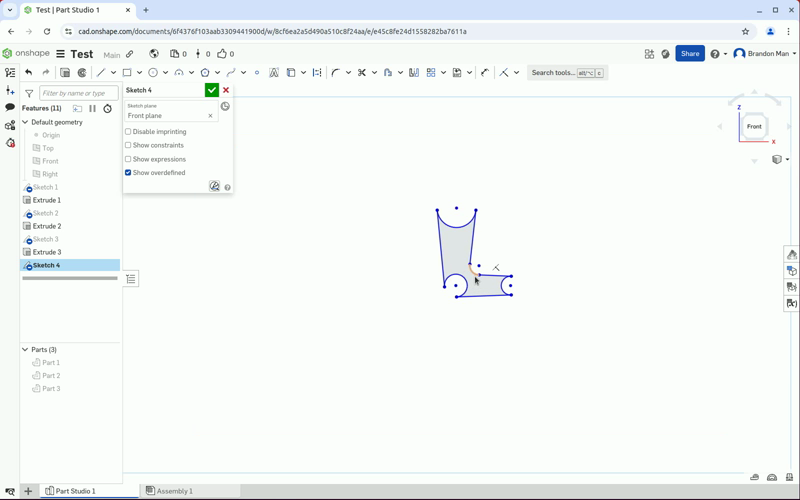
scroll(6)
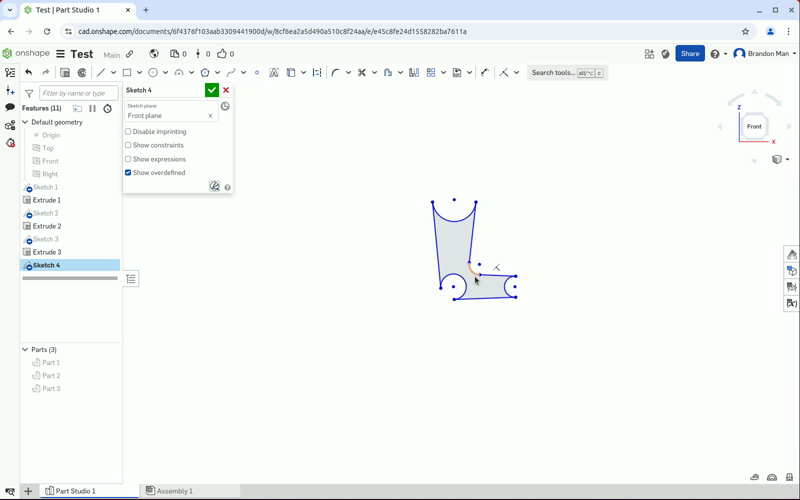
scroll(6)
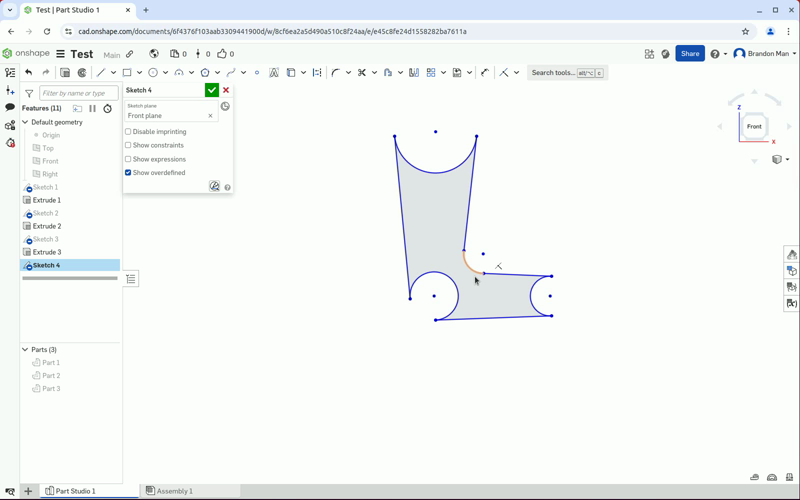
scroll(6)
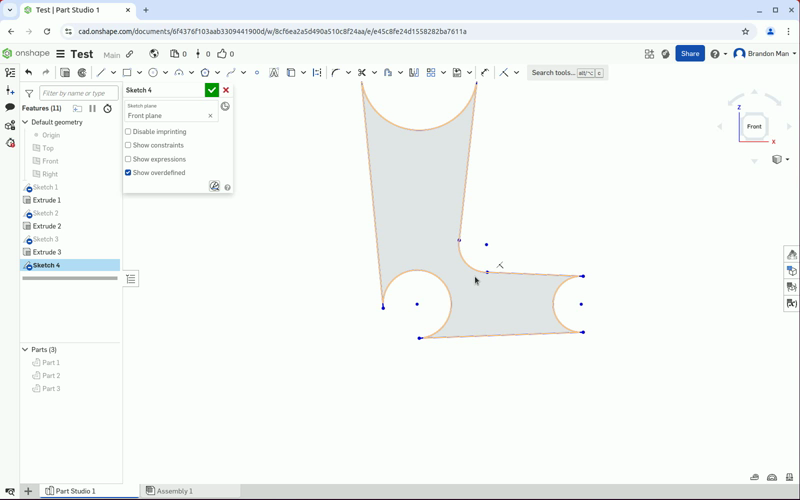
scroll(6)
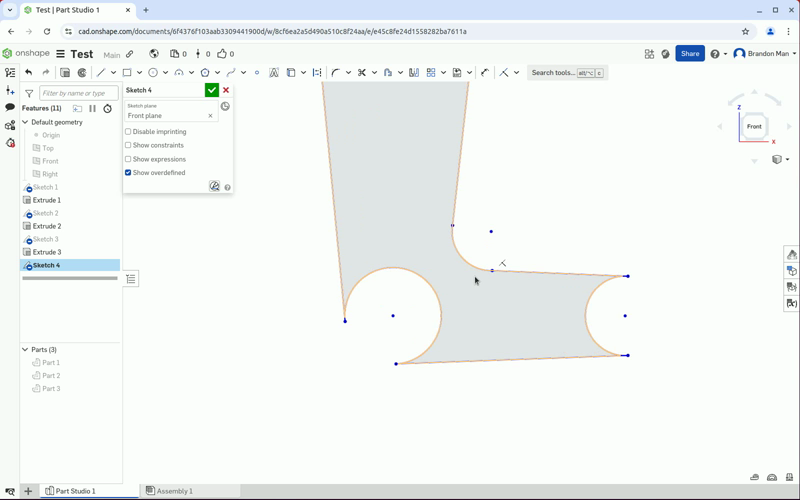
scroll(6)
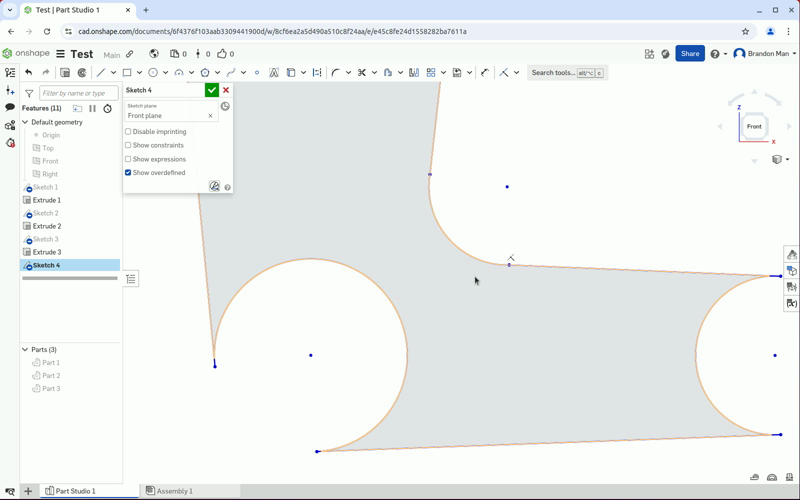
click(475, 276)
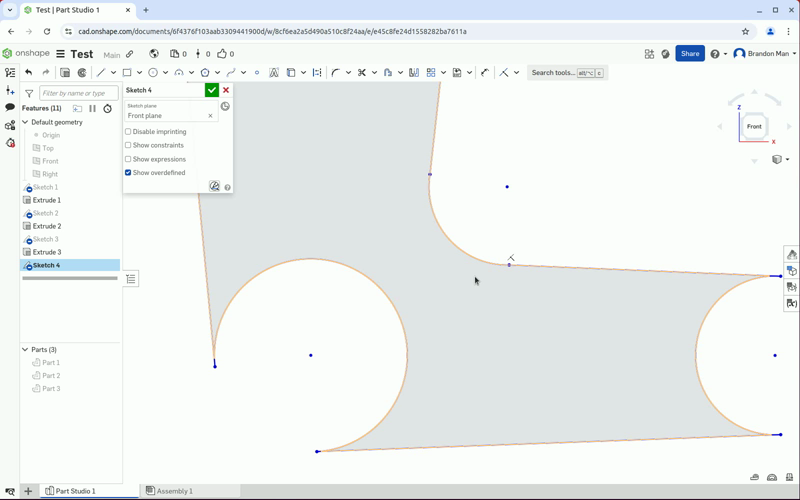
scroll(-6)
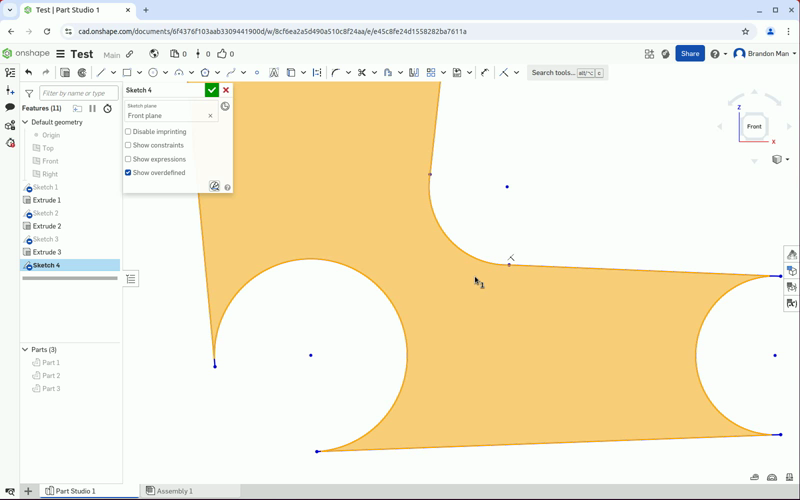
scroll(-6)
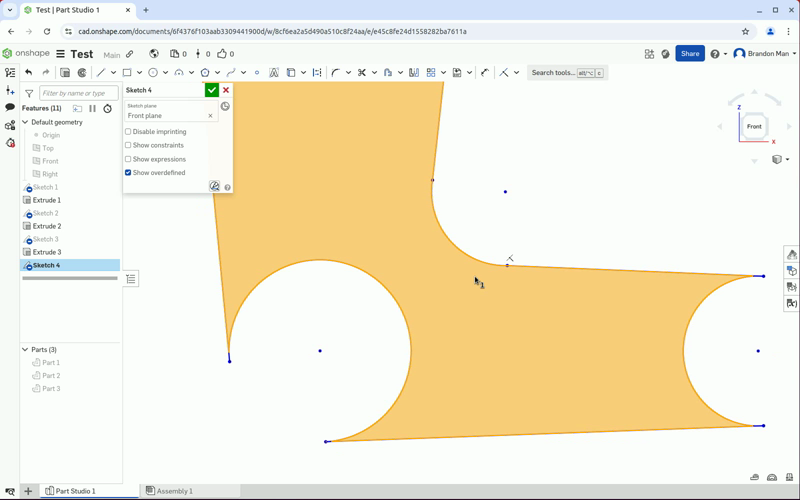
scroll(-6)
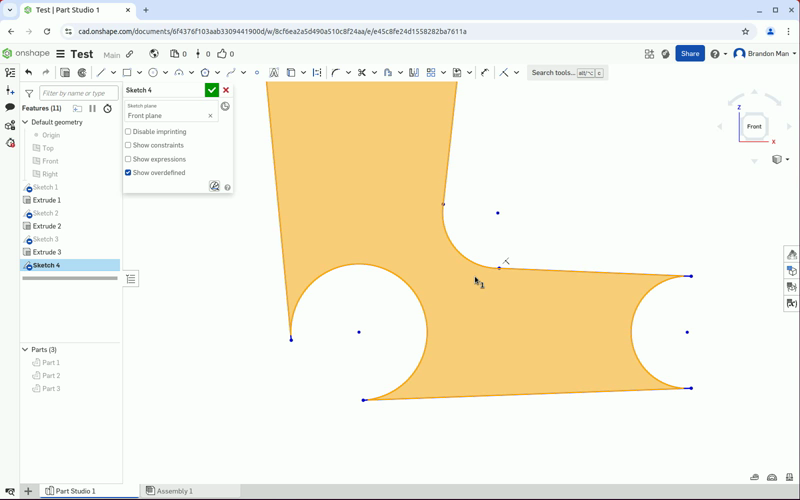
scroll(-6)
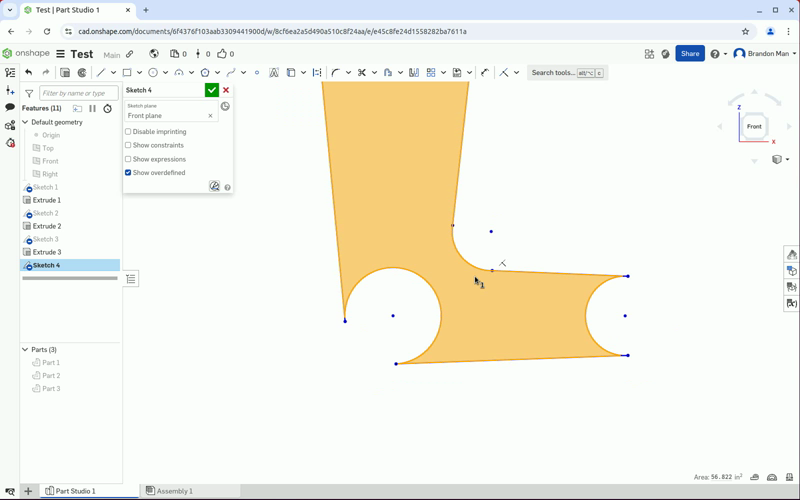
scroll(-6)
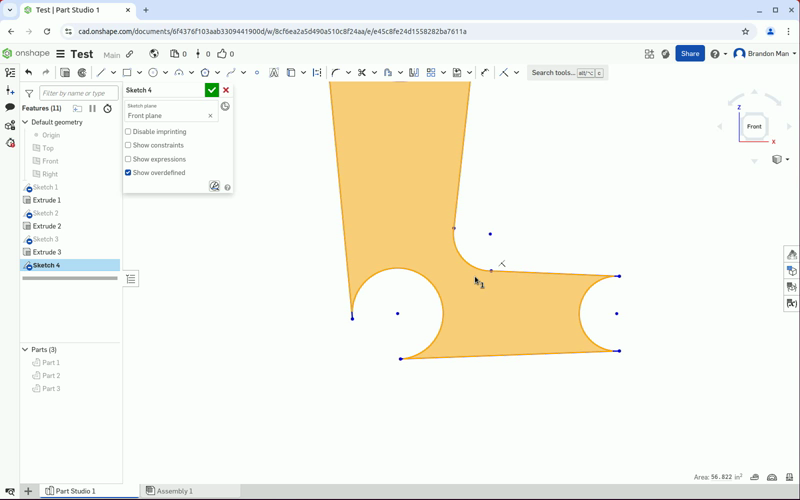
scroll(-6)
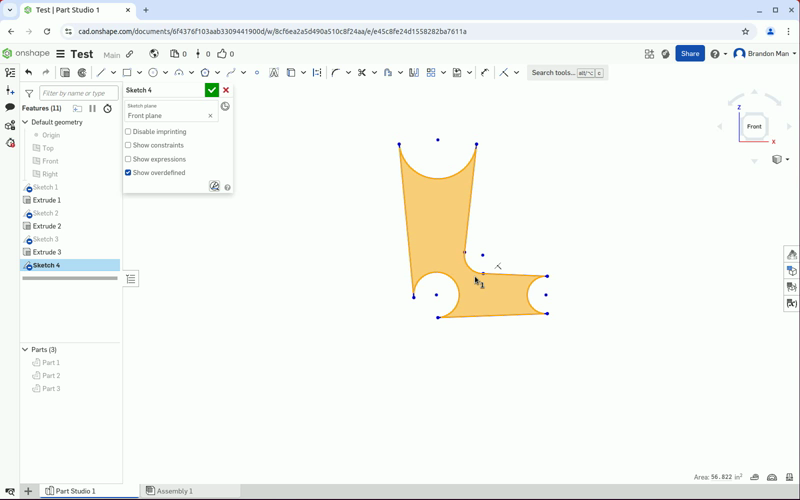
scroll(-6)
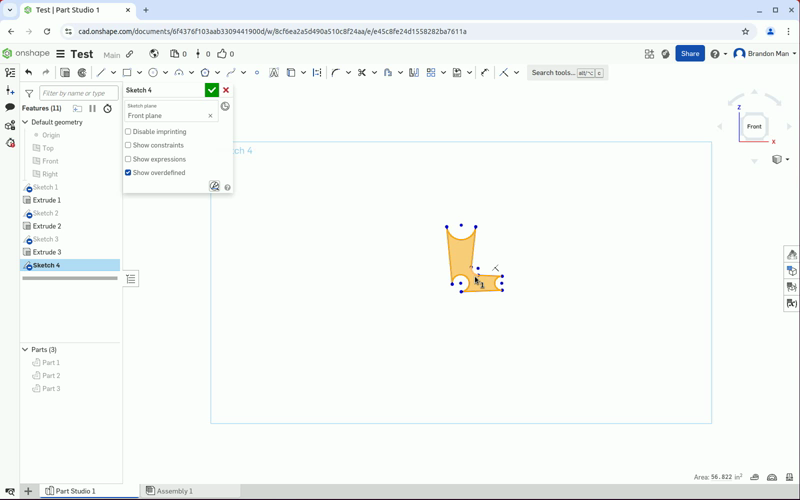
mouse_move(73, 352)
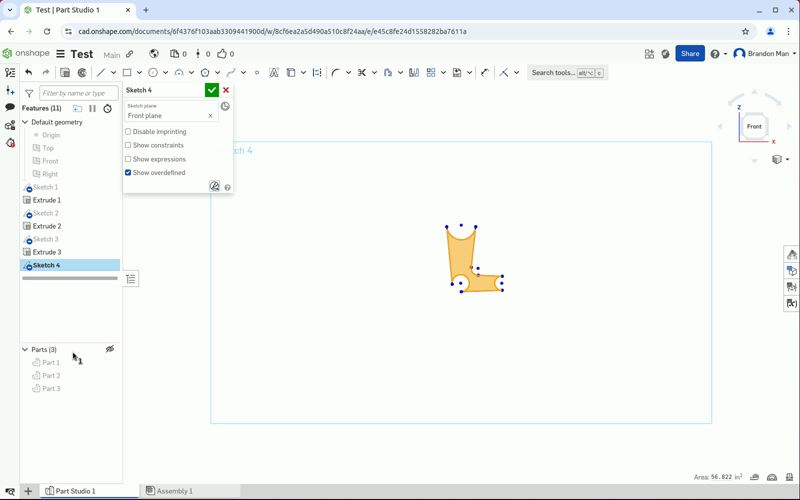
key(shift+y)
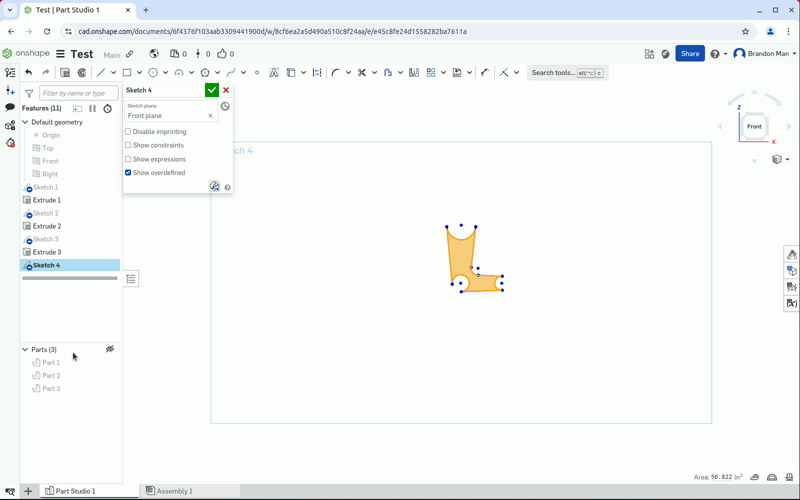
key(shift+e)
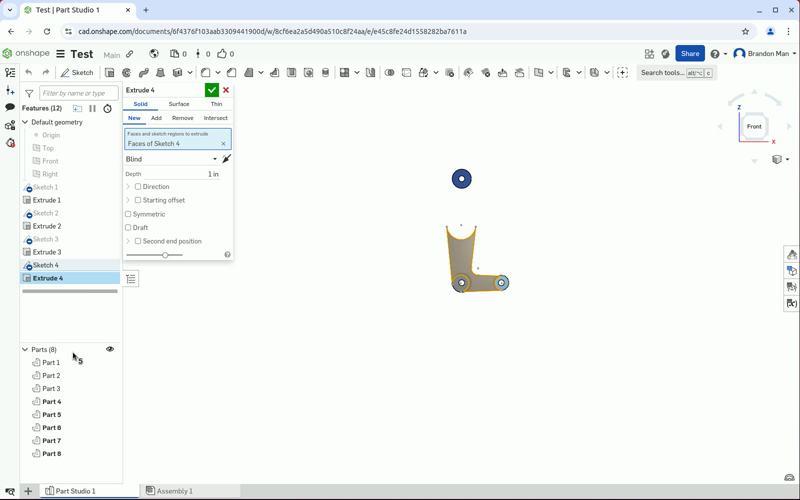
mouse_move(143, 106)
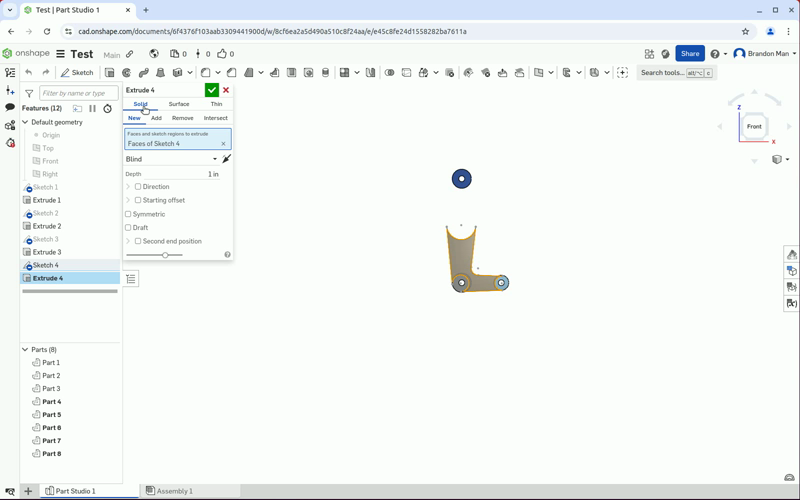
click(143, 106)
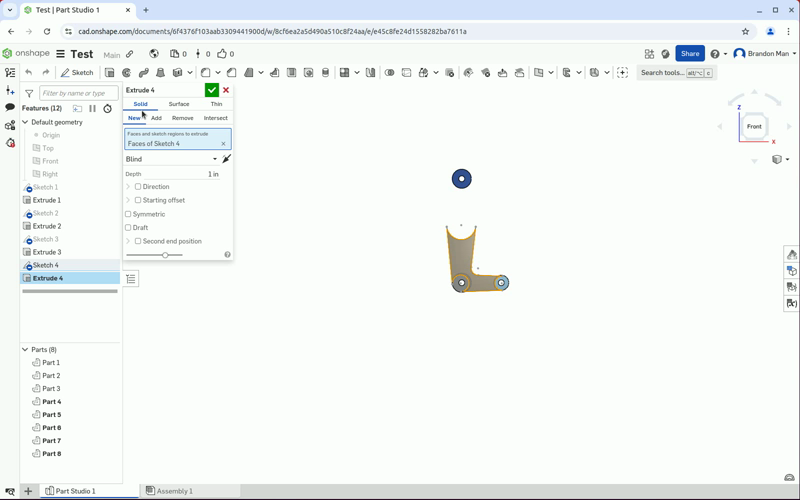
mouse_move(137, 120)
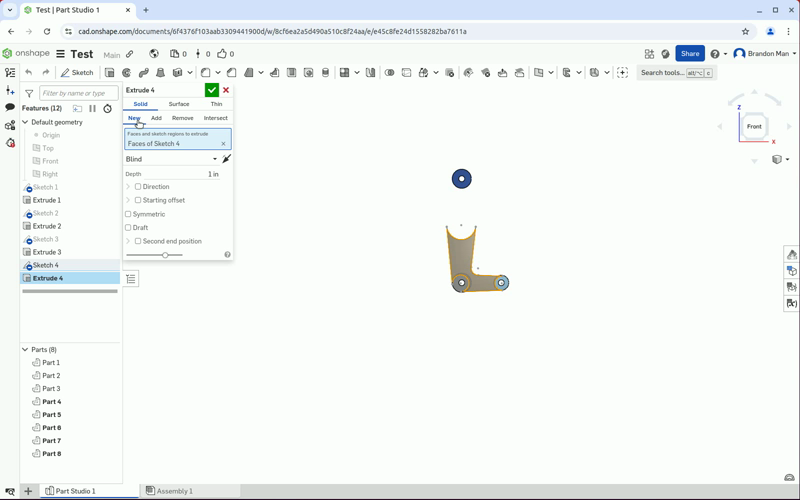
click(137, 120)
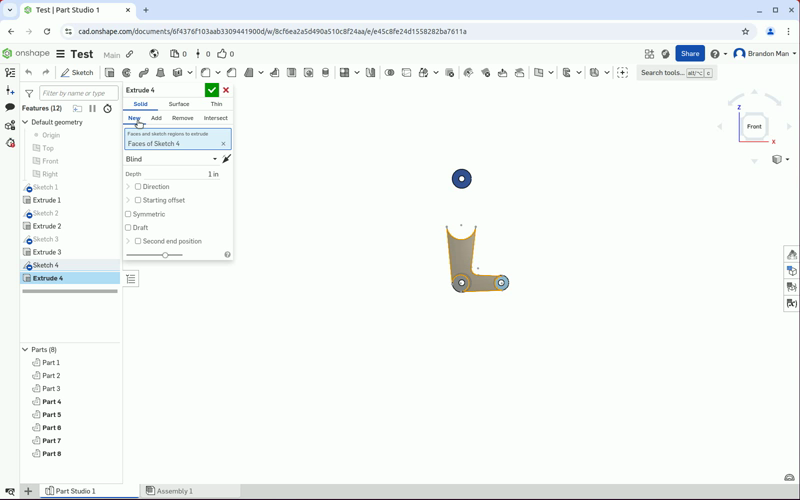
key(tab, 4)
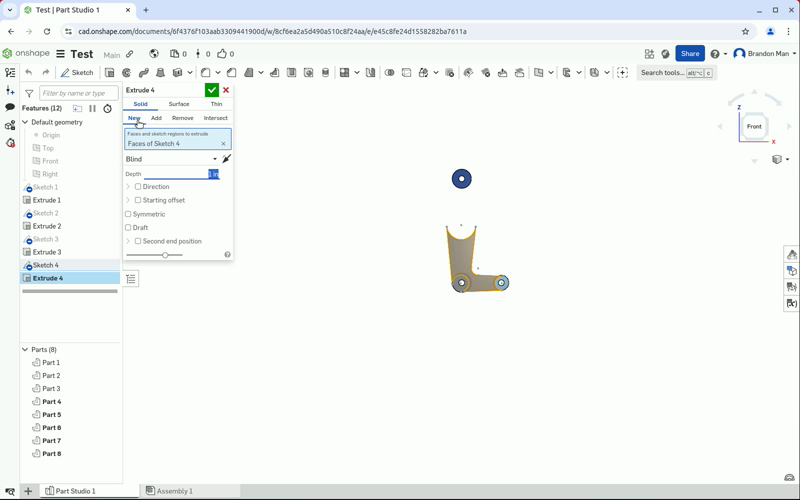
text(0.481)
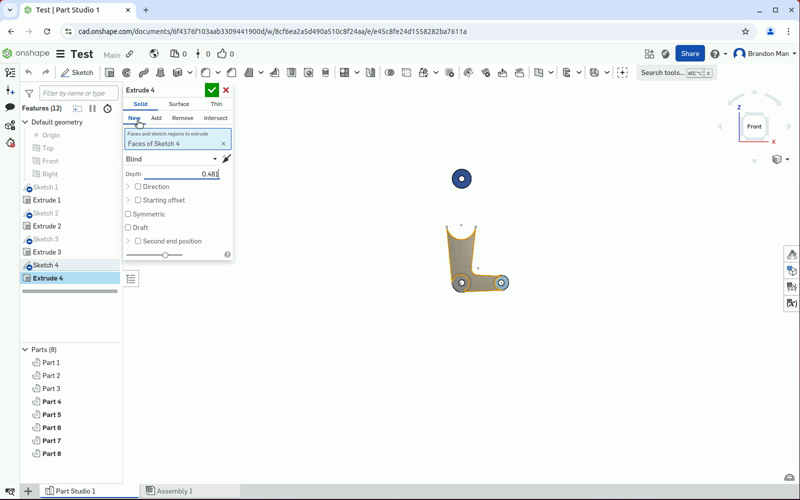
key(enter)
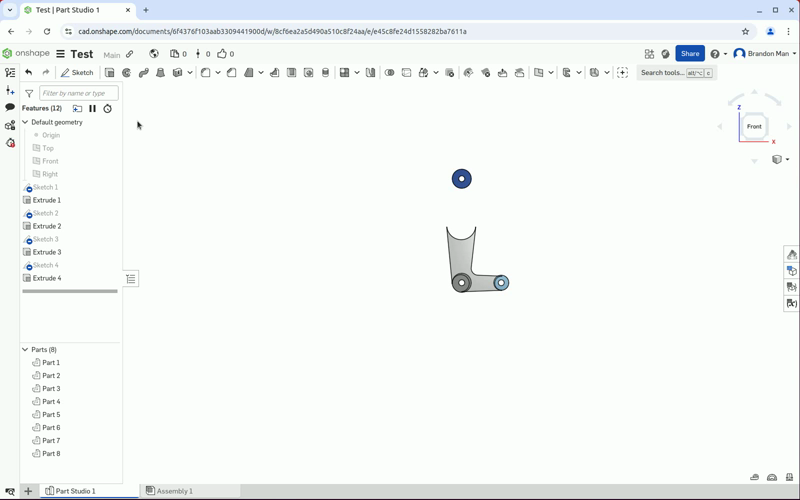
key(shift+h)
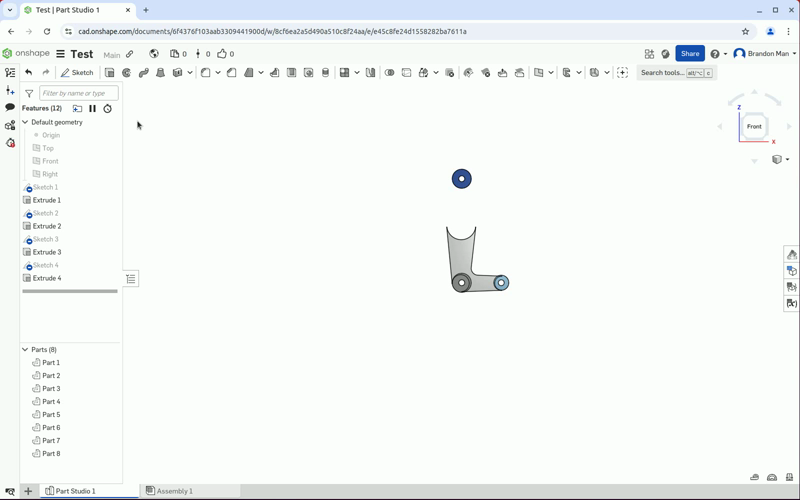
key(shift+h)
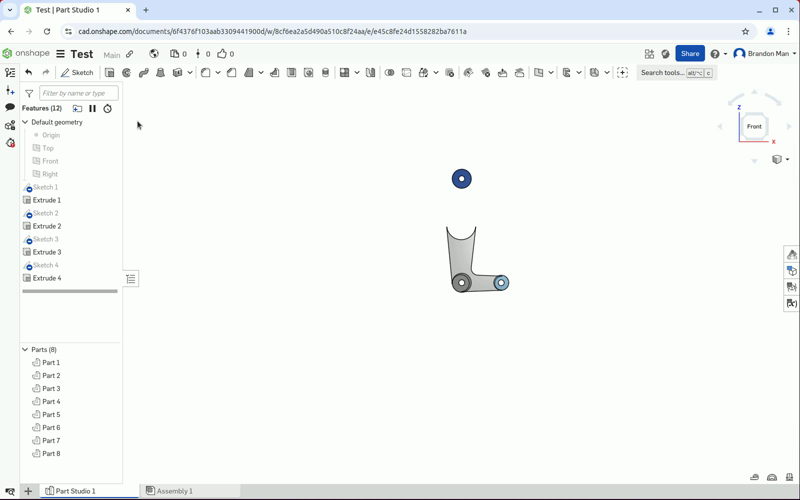
mouse_move(73, 189)
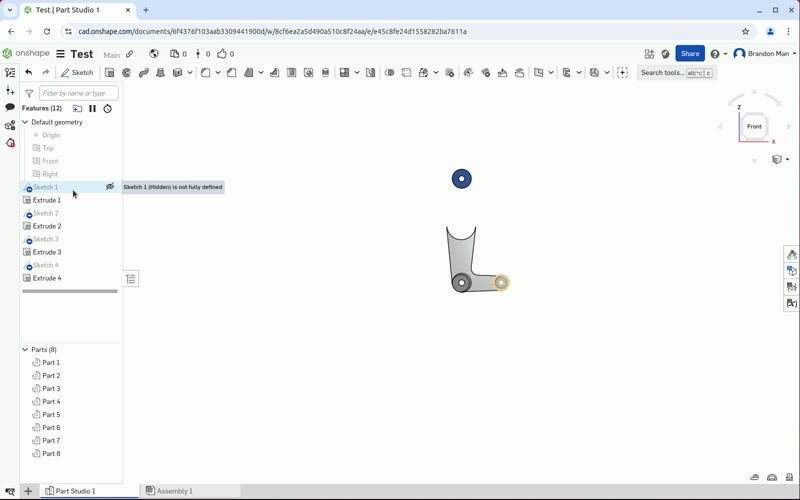
click(73, 189)
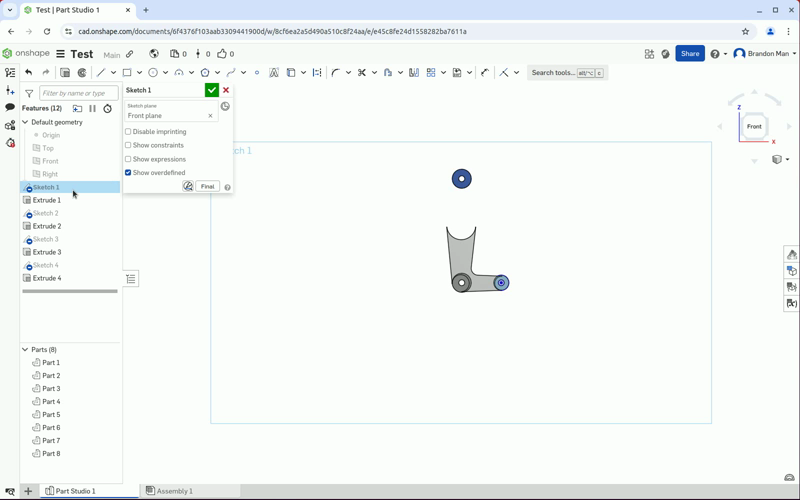
mouse_move(229, 92)
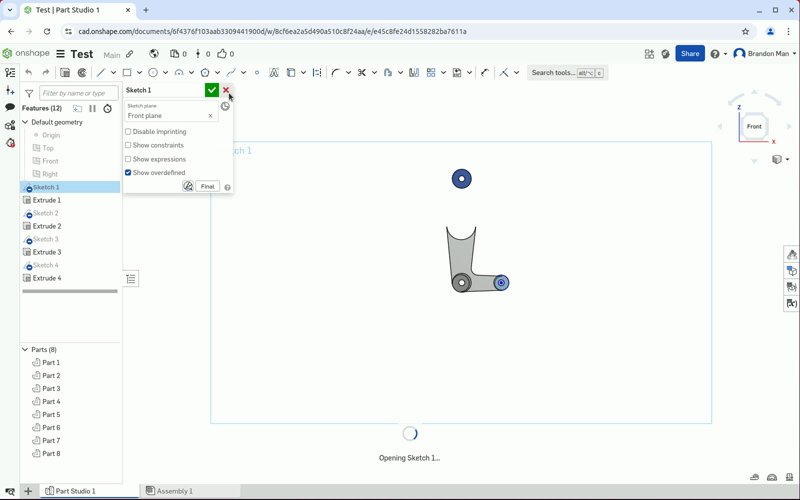
click(229, 92)
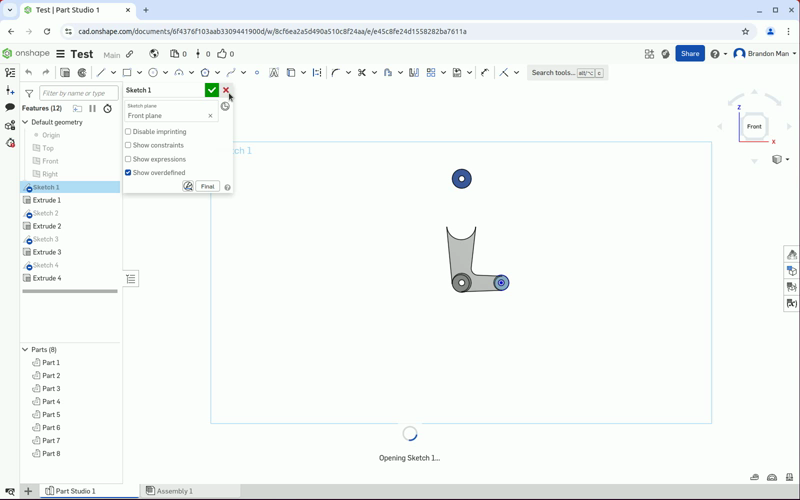
key(shift+s)
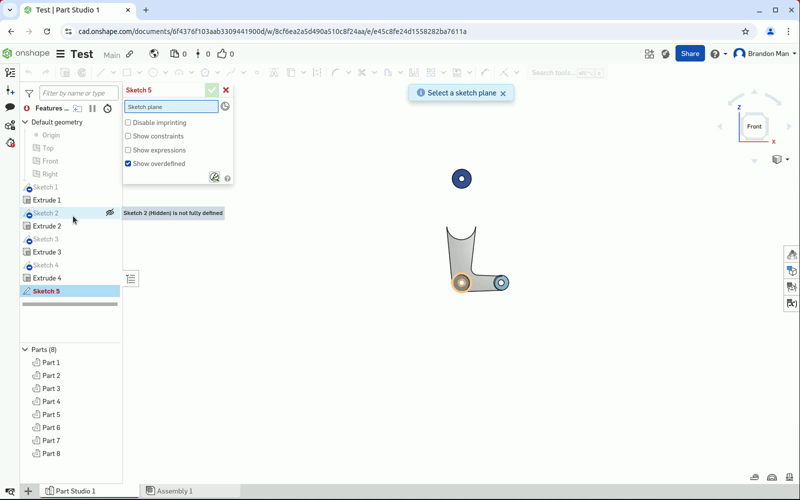
scroll(3)
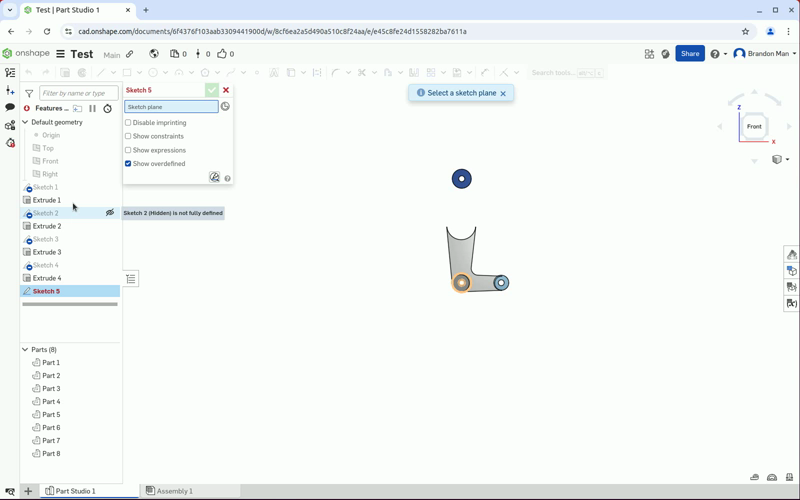
mouse_move(73, 163)
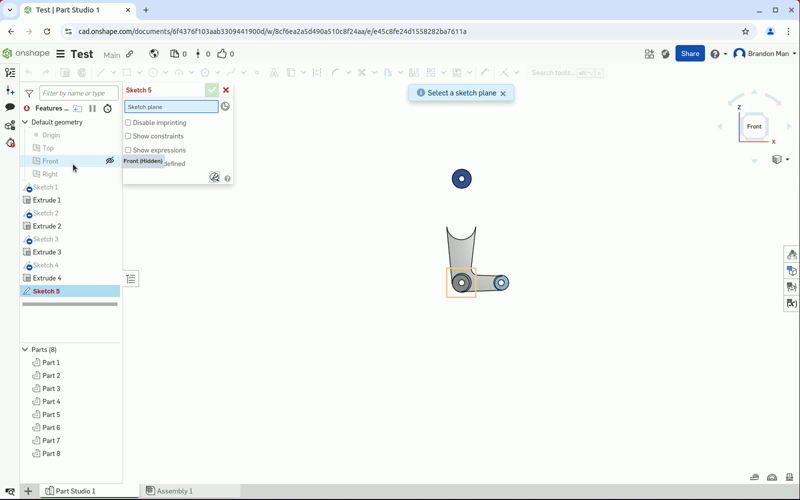
click(73, 163)
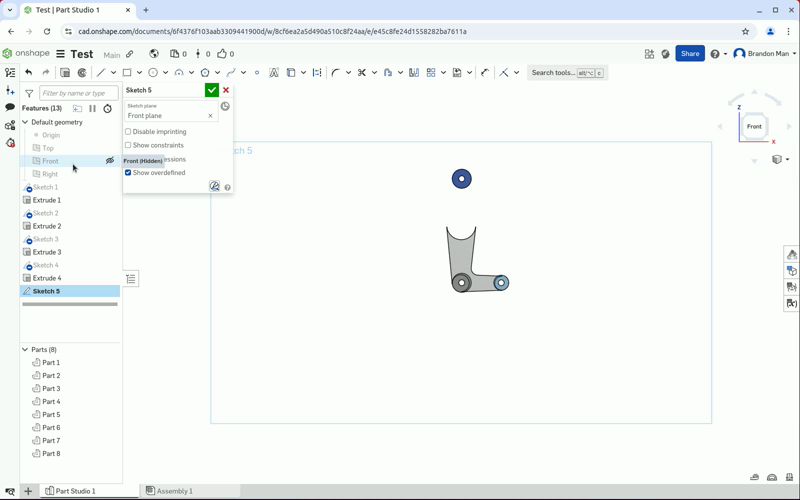
mouse_move(73, 352)
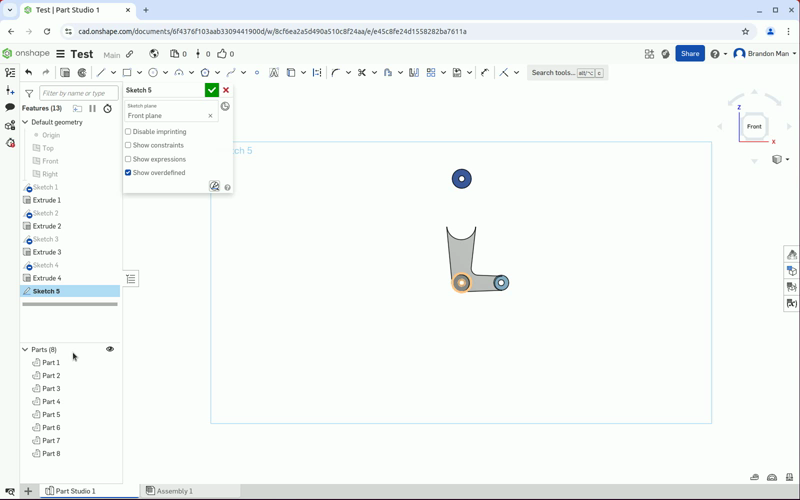
key(y)
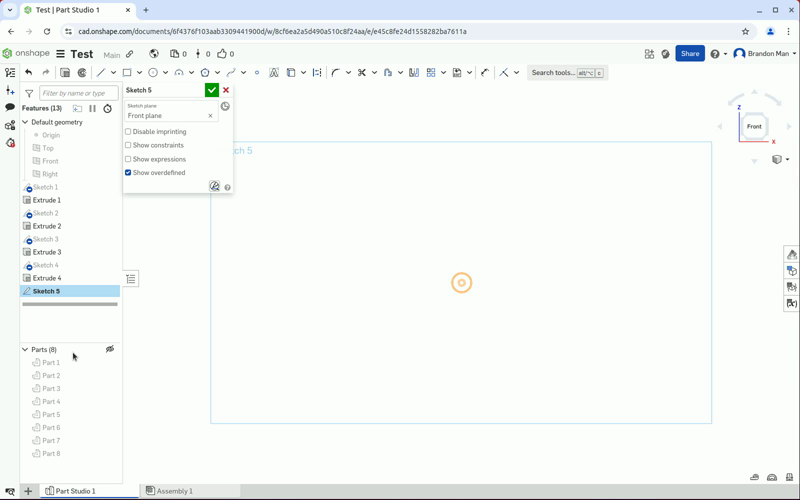
key(c)
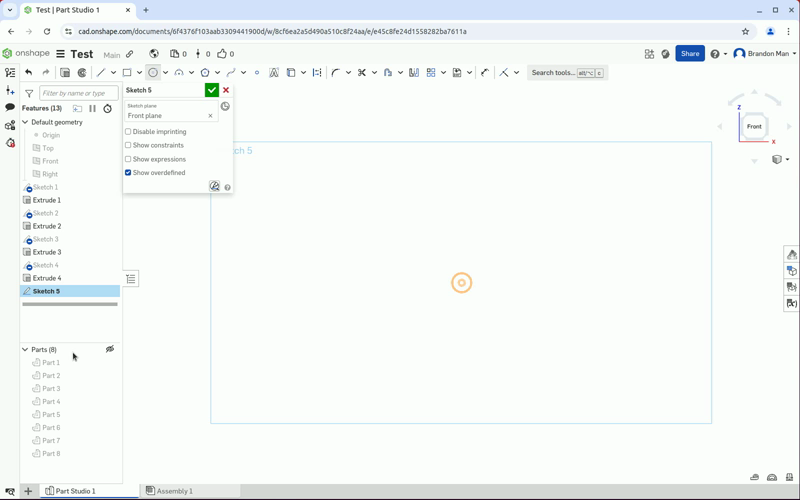
key_down(shift)
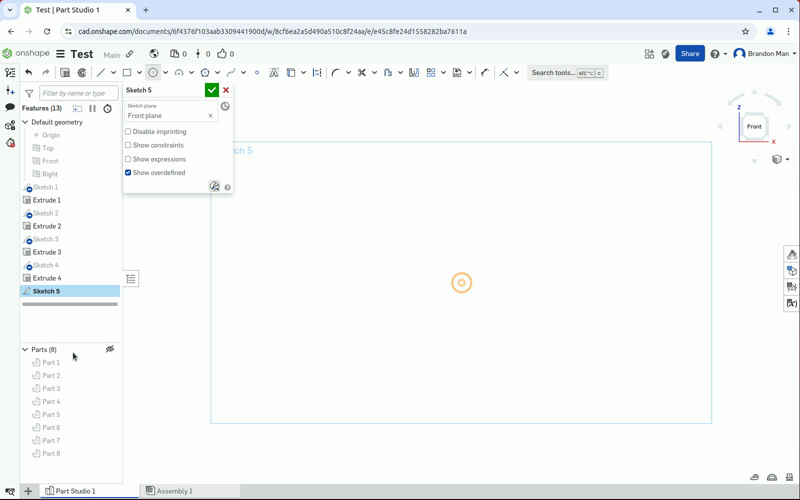
mouse_move(461, 225)
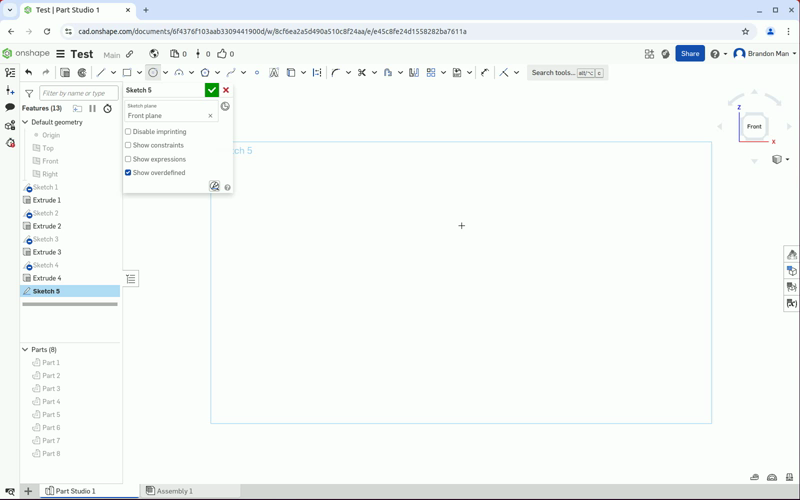
click(461, 225)
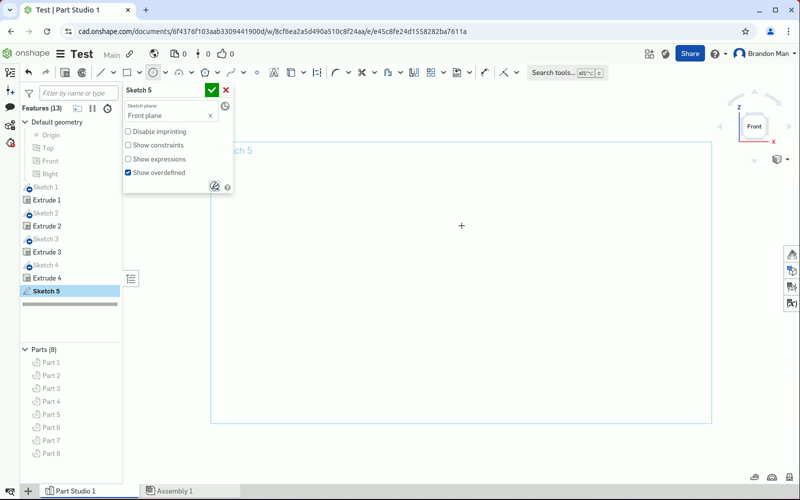
key_up(shift)
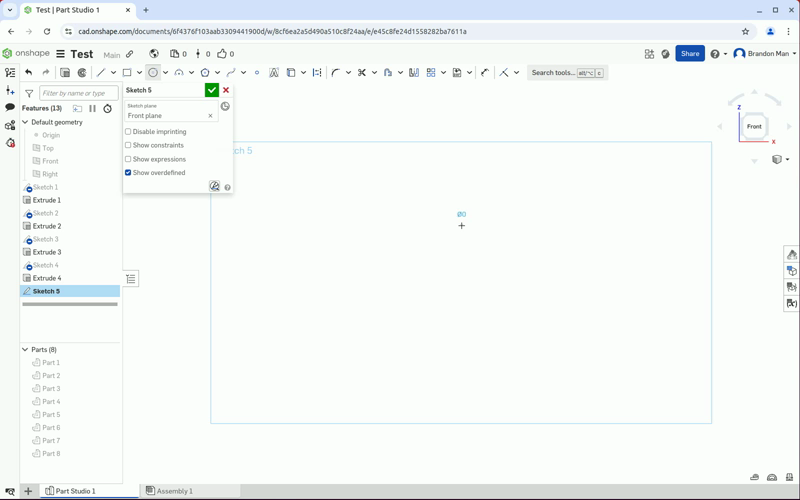
mouse_move(477, 225)
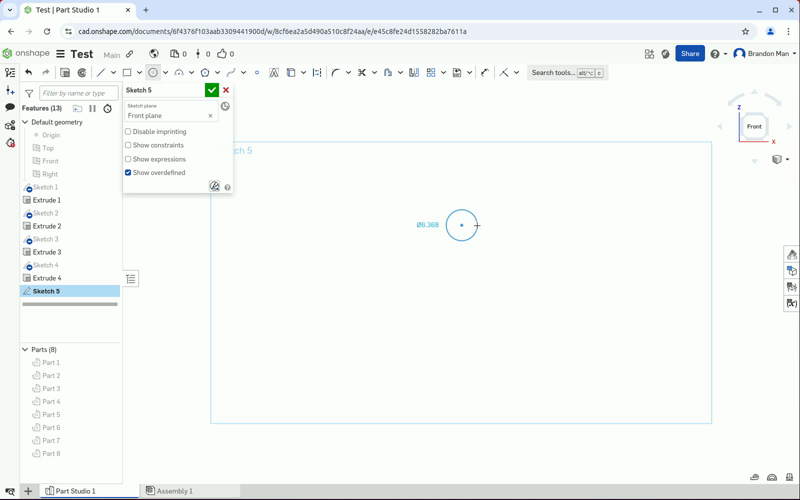
click(477, 225)
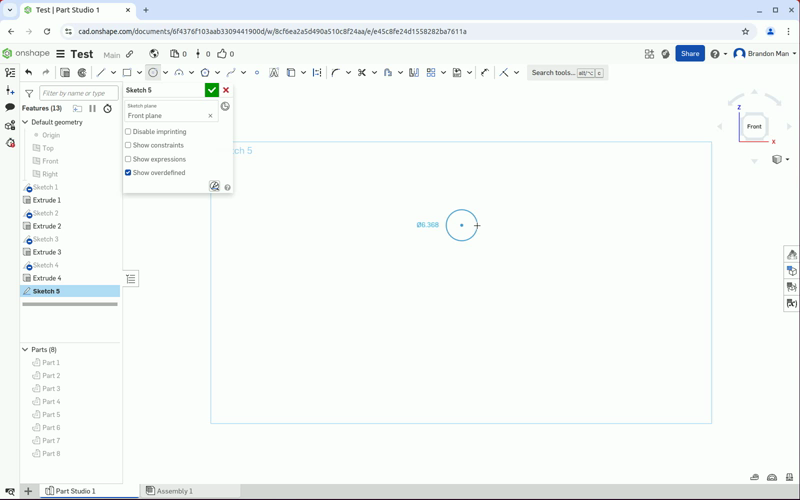
key(esc)
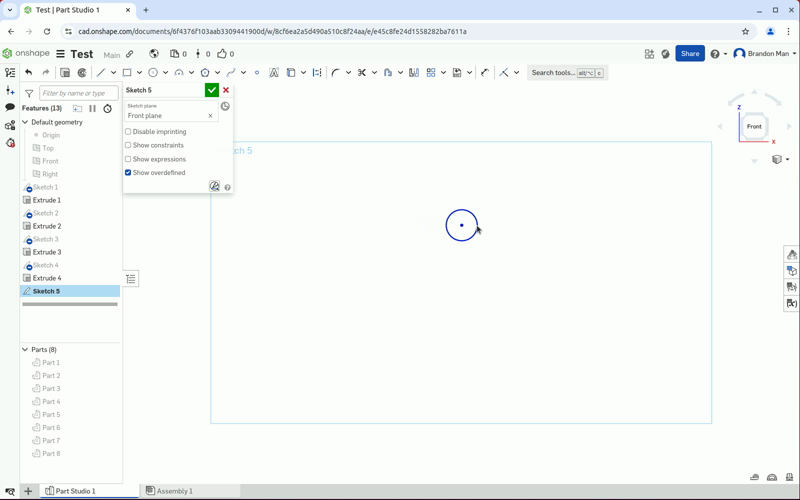
key(c)
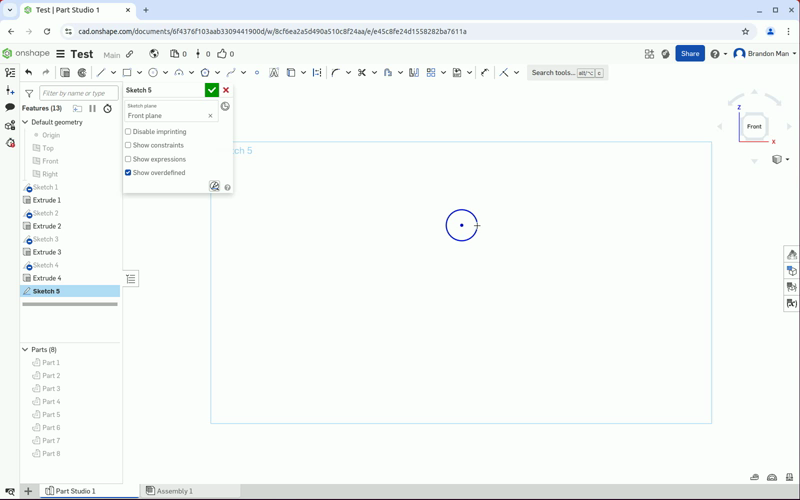
key_down(shift)
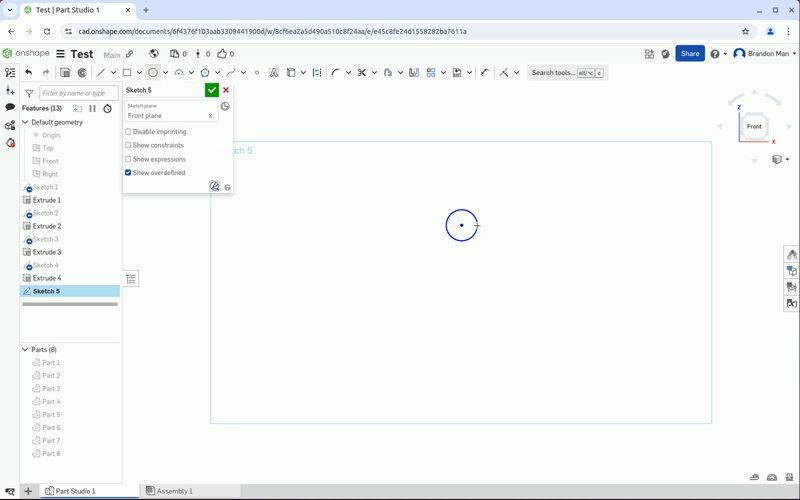
mouse_move(461, 225)
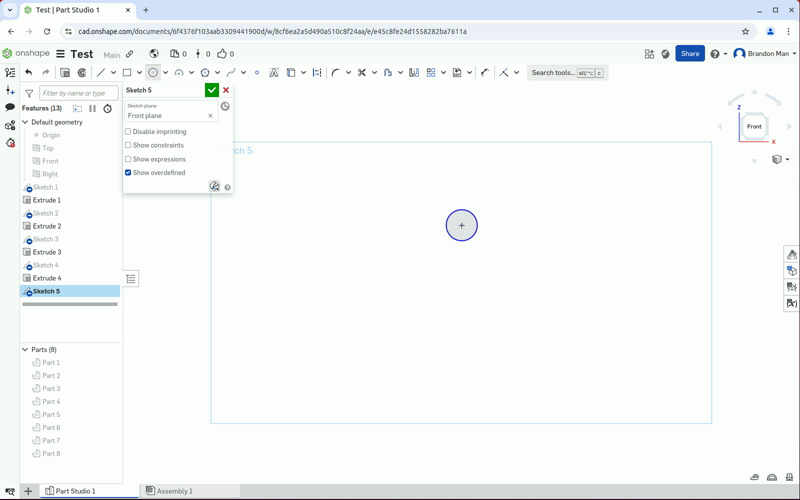
click(461, 225)
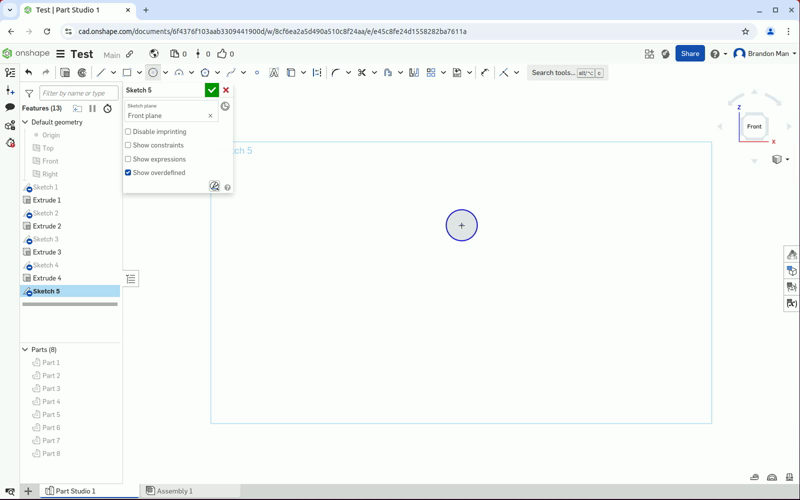
key_up(shift)
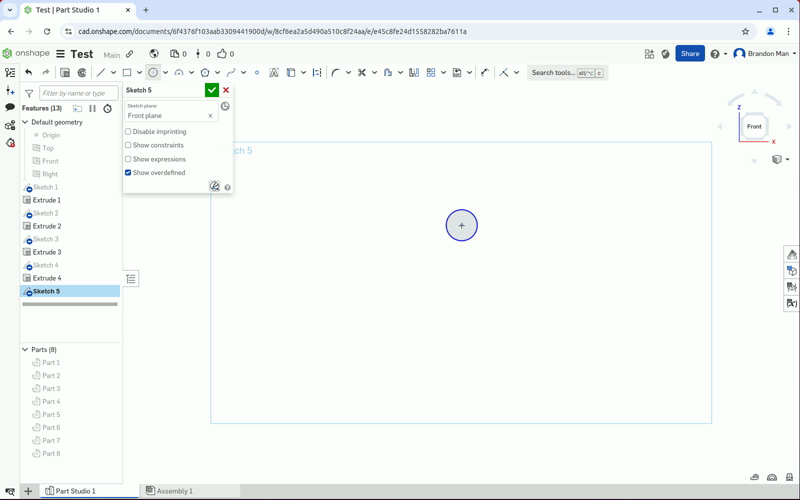
mouse_move(465, 225)
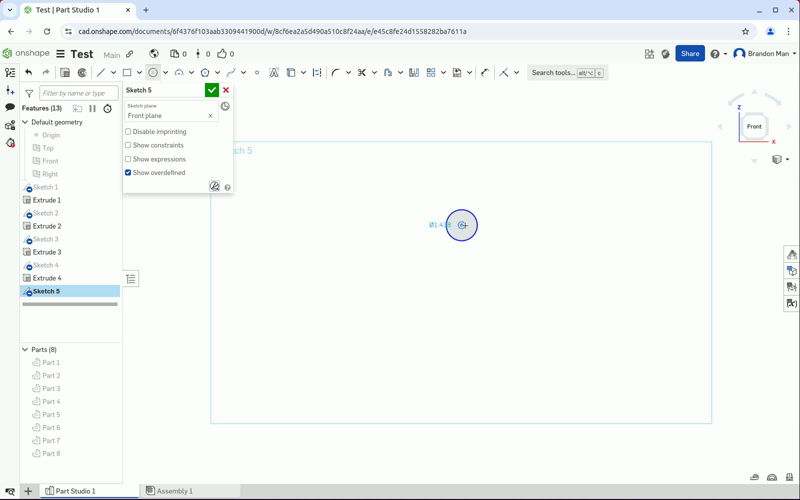
scroll(6)
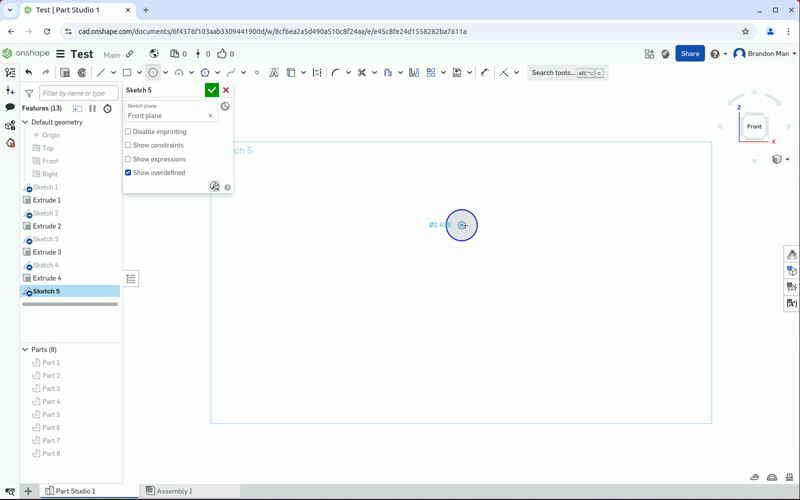
scroll(6)
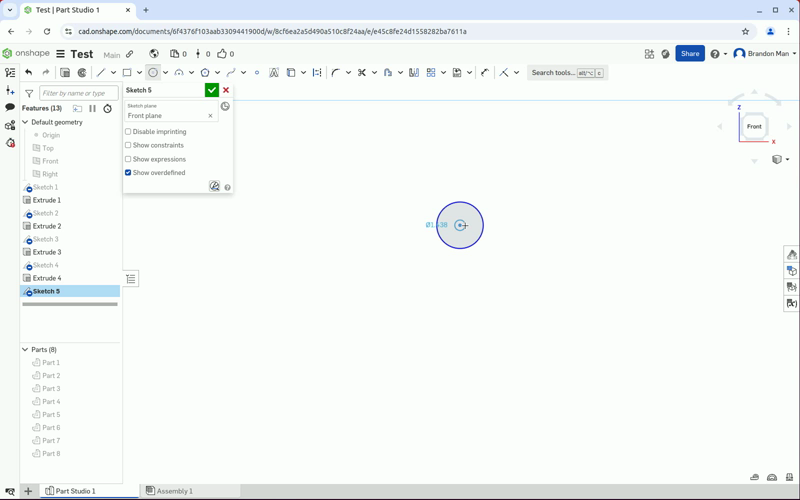
scroll(6)
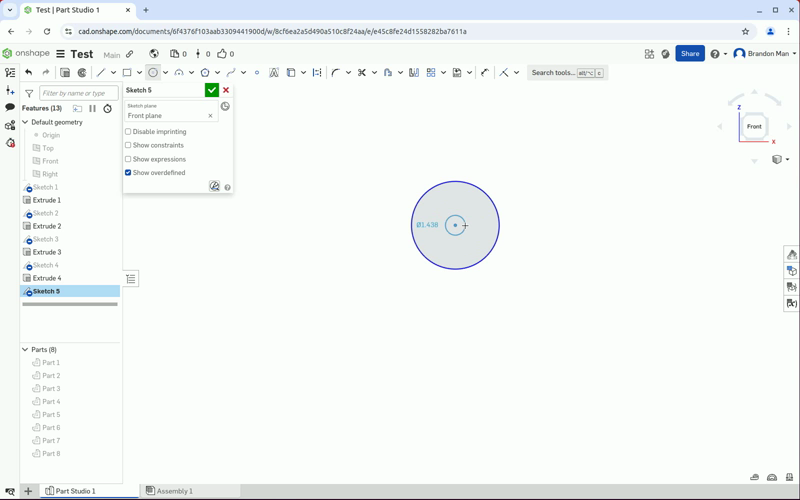
scroll(6)
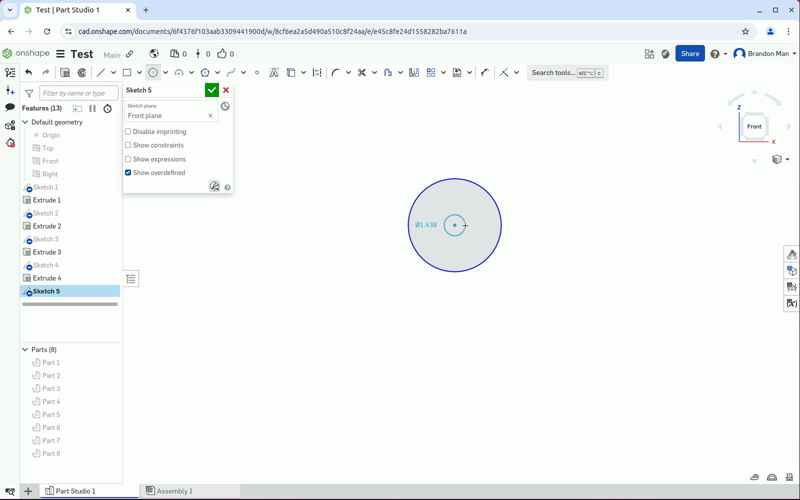
scroll(6)
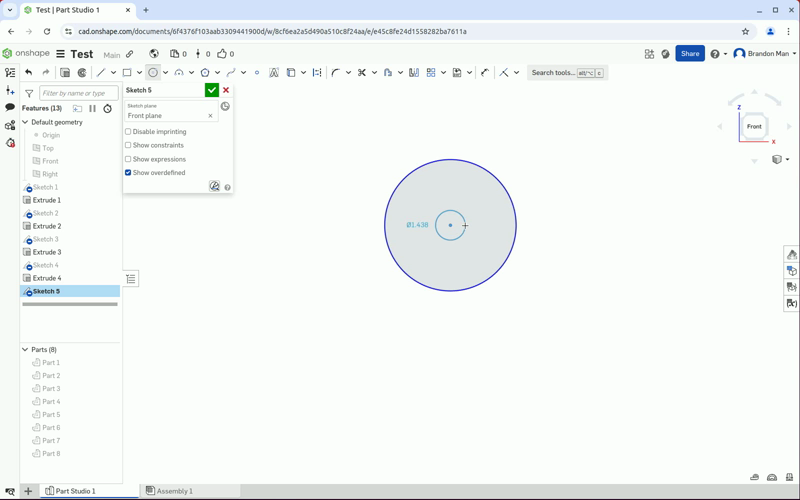
scroll(6)
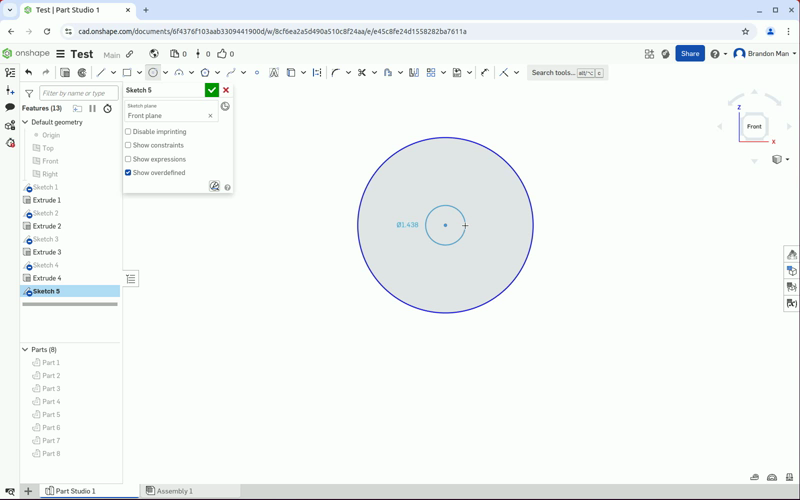
scroll(6)
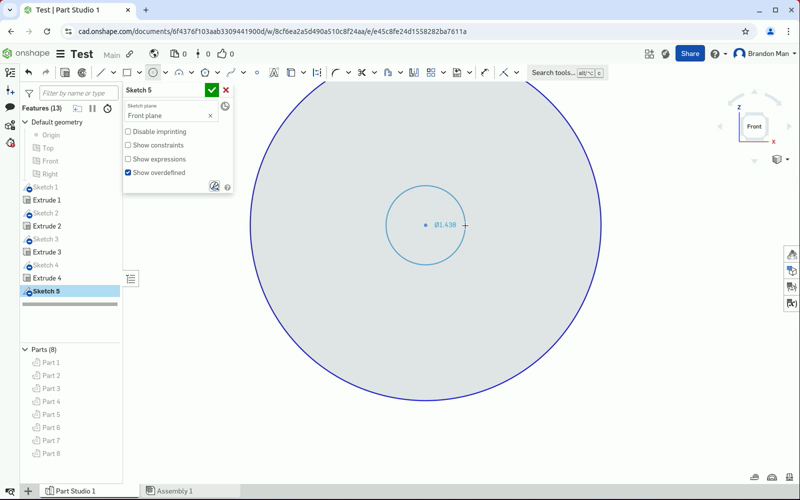
click(465, 225)
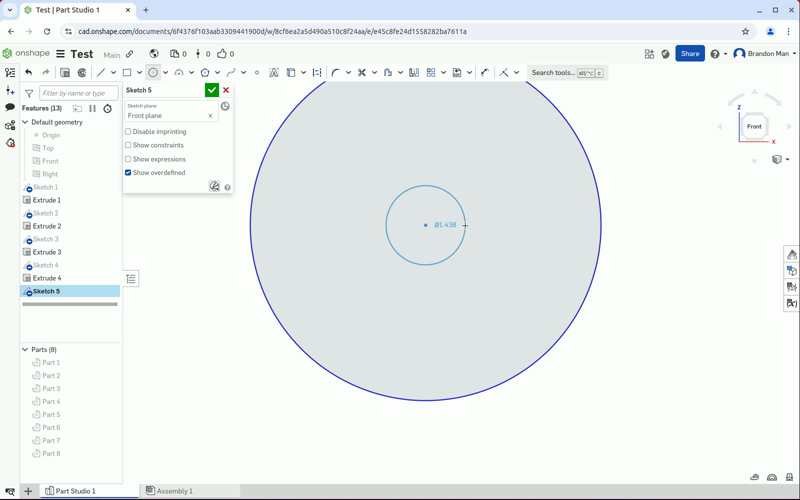
scroll(-6)
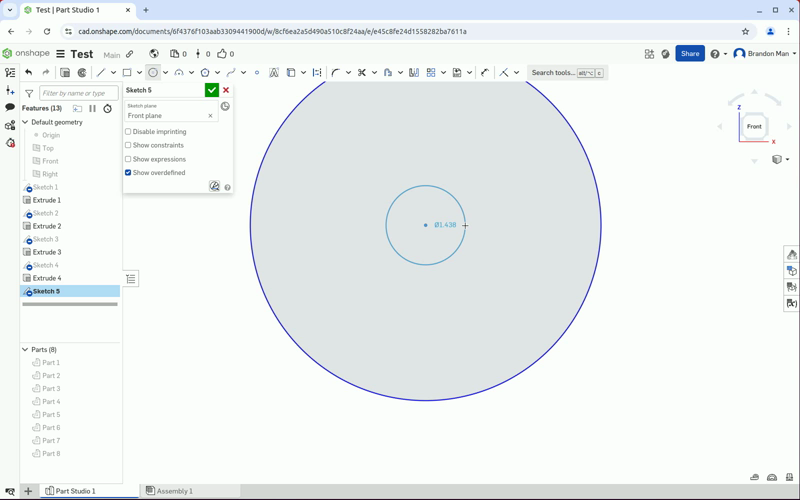
scroll(-6)
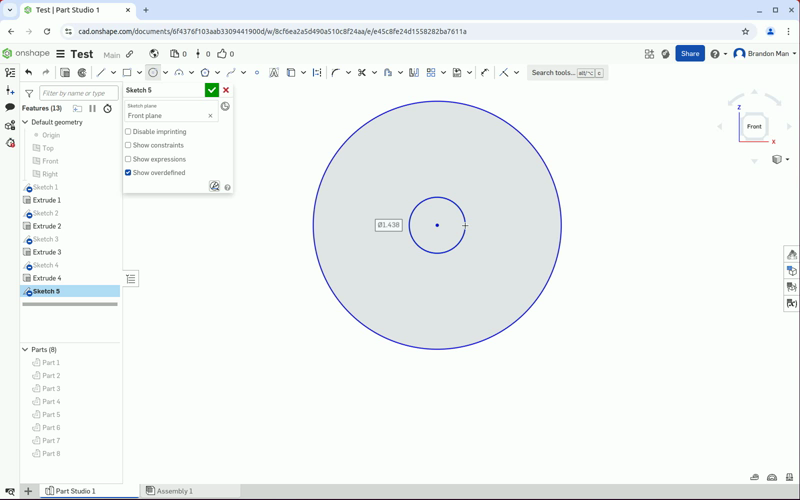
scroll(-6)
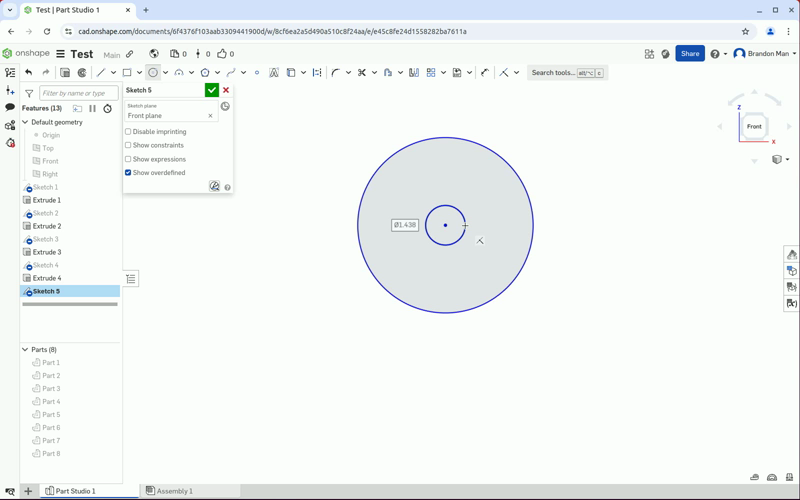
scroll(-6)
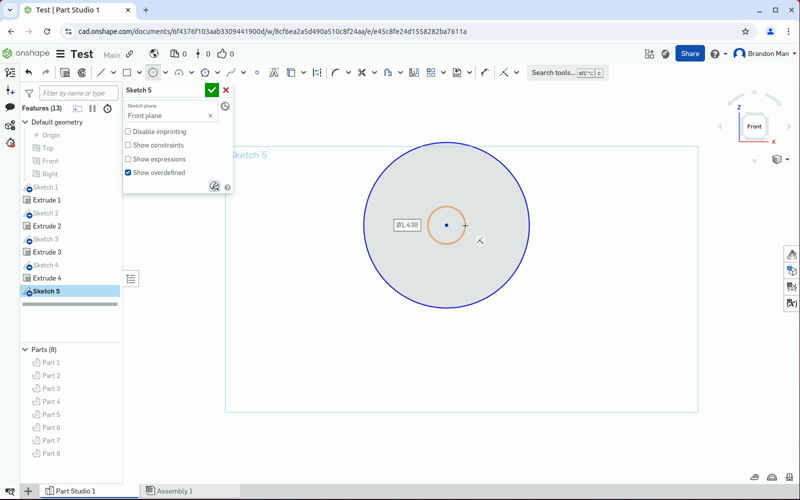
scroll(-6)
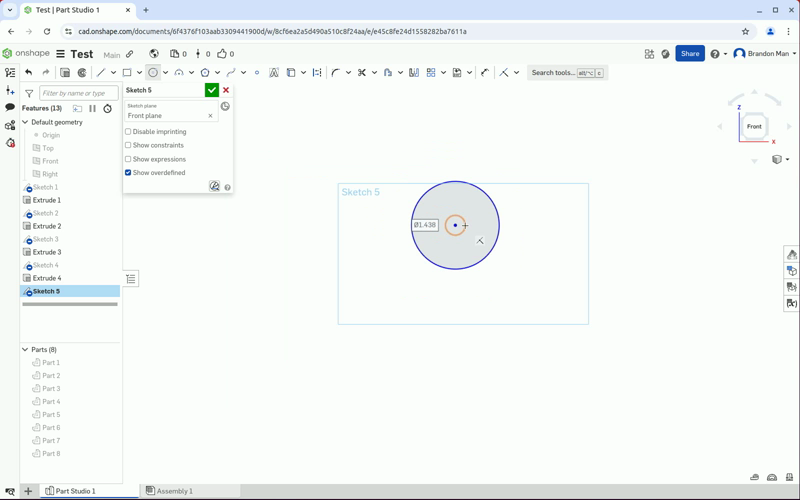
scroll(-6)
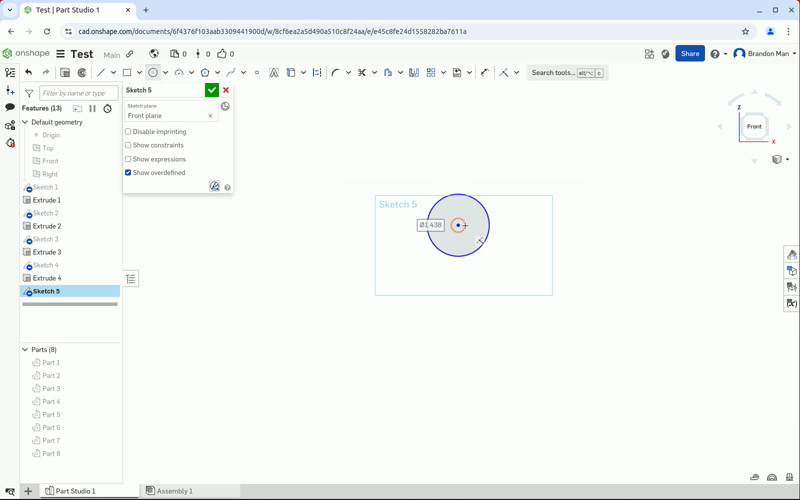
scroll(-6)
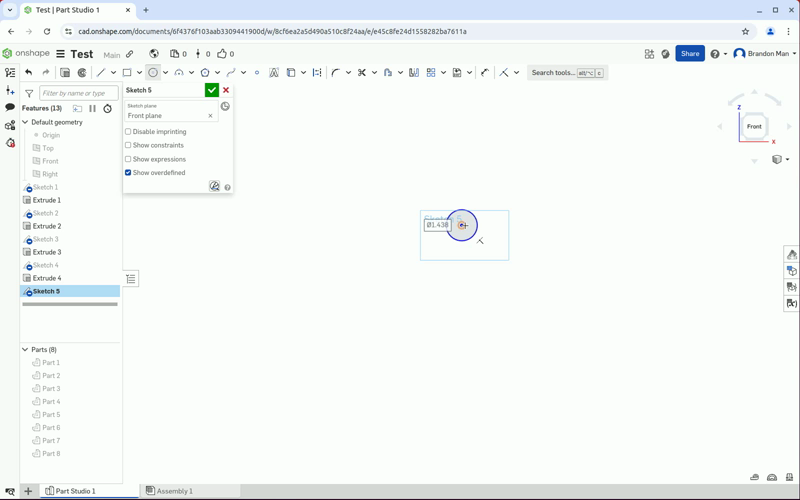
key(esc)
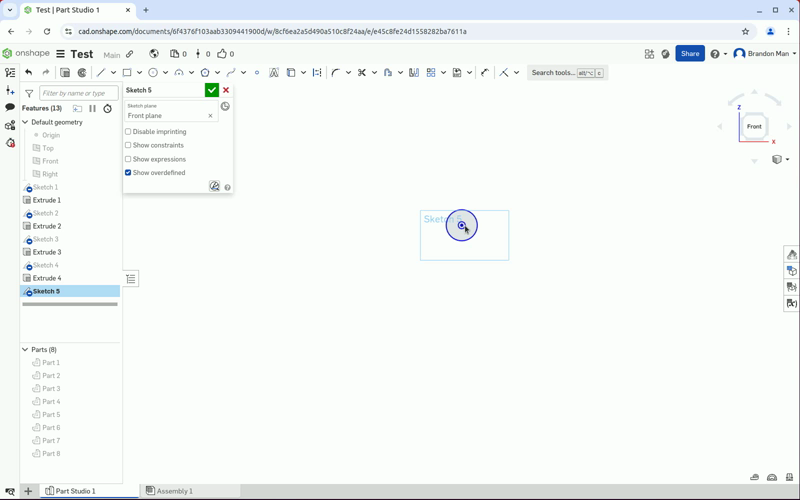
mouse_move(472, 227)
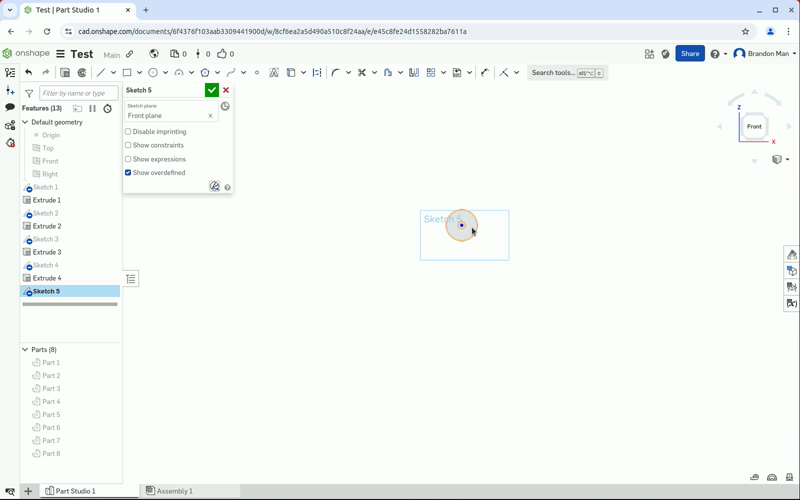
scroll(6)
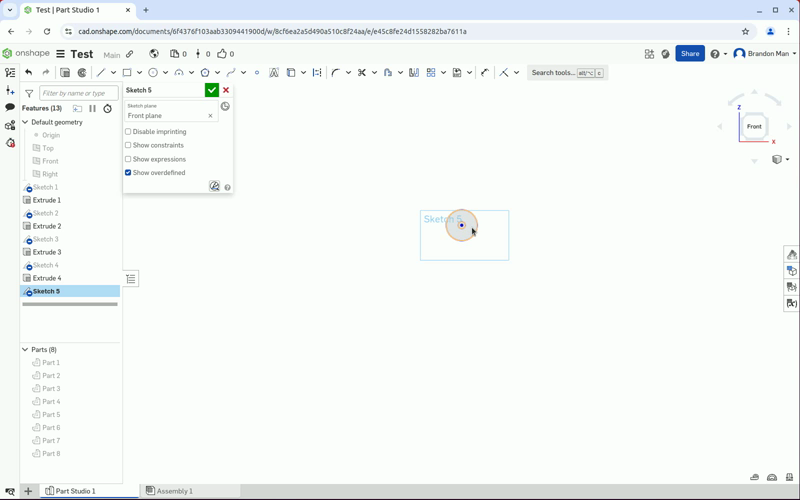
scroll(6)
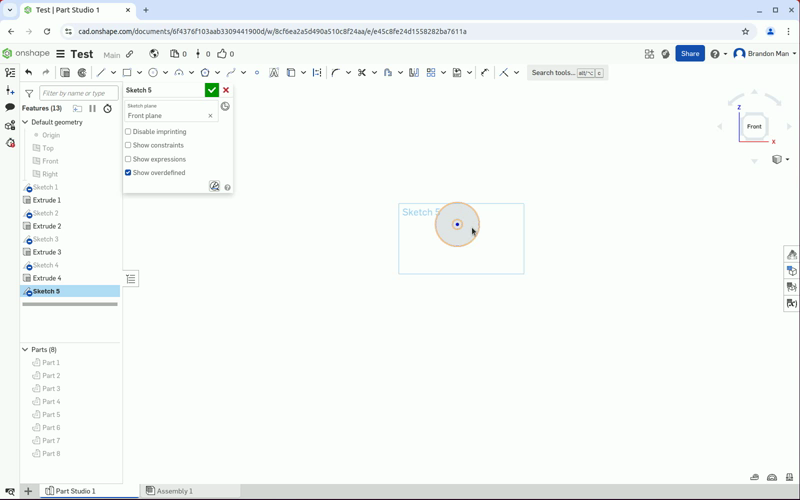
scroll(6)
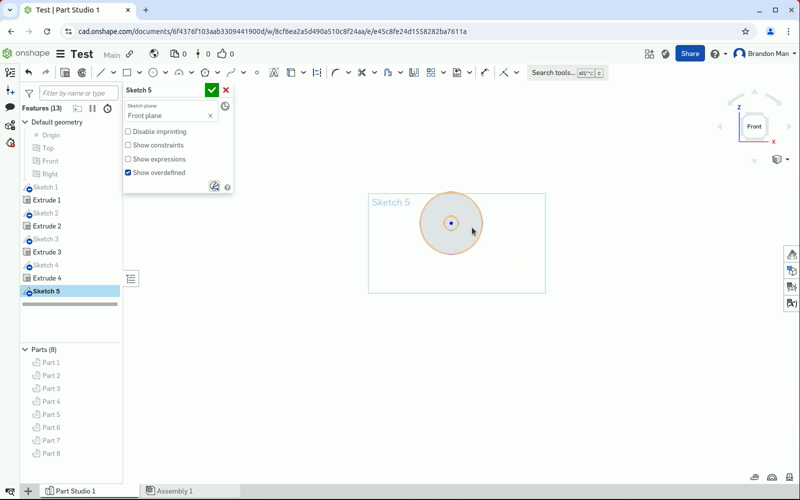
scroll(6)
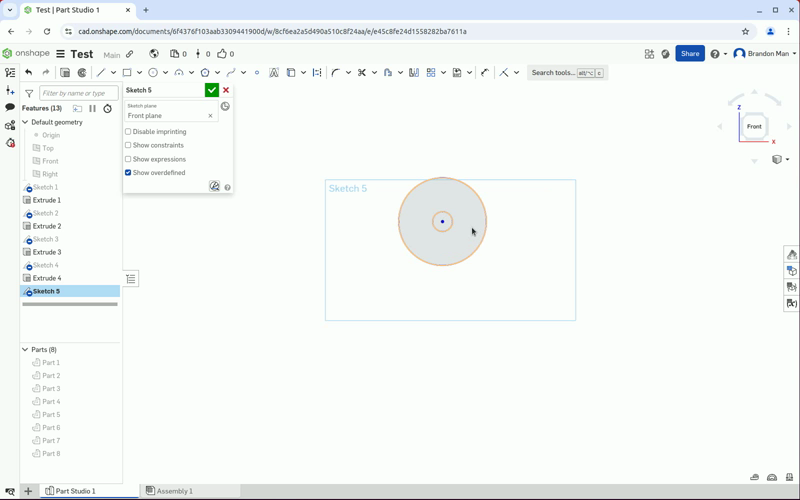
scroll(6)
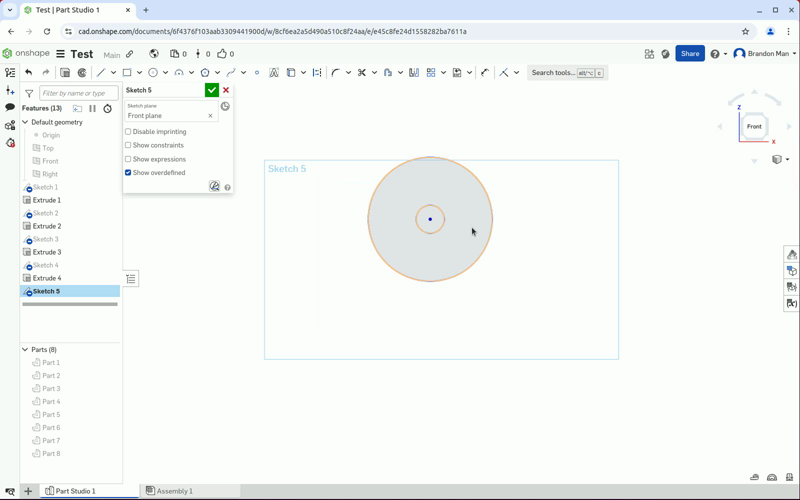
scroll(6)
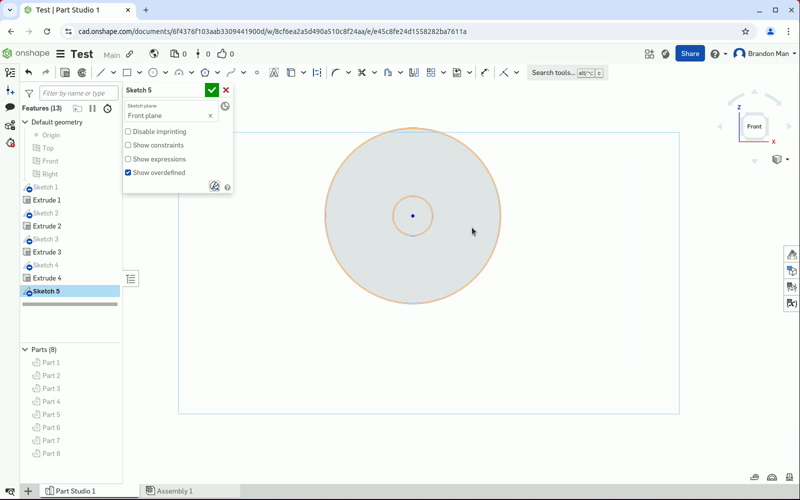
scroll(6)
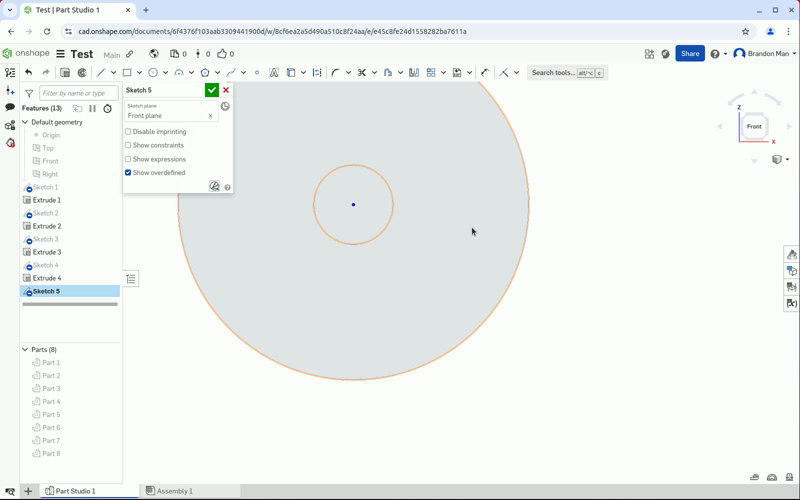
click(472, 227)
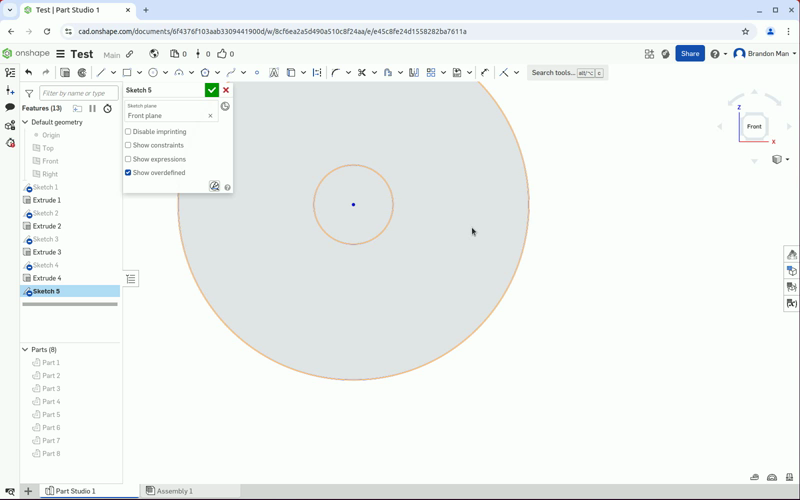
scroll(-6)
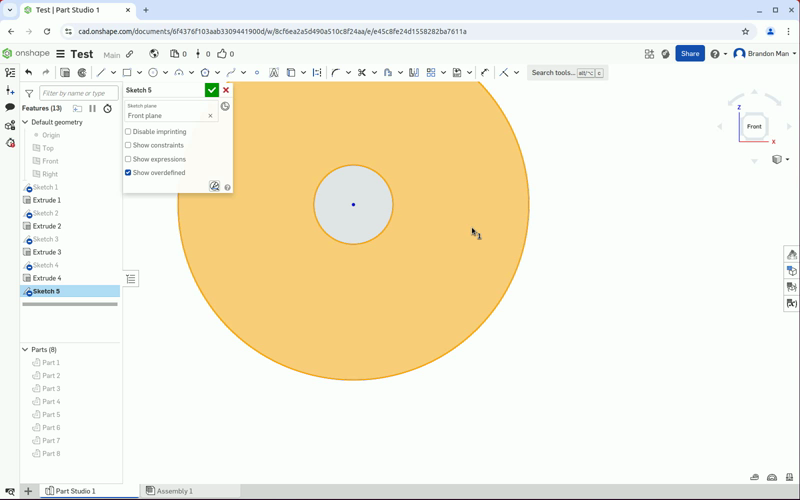
scroll(-6)
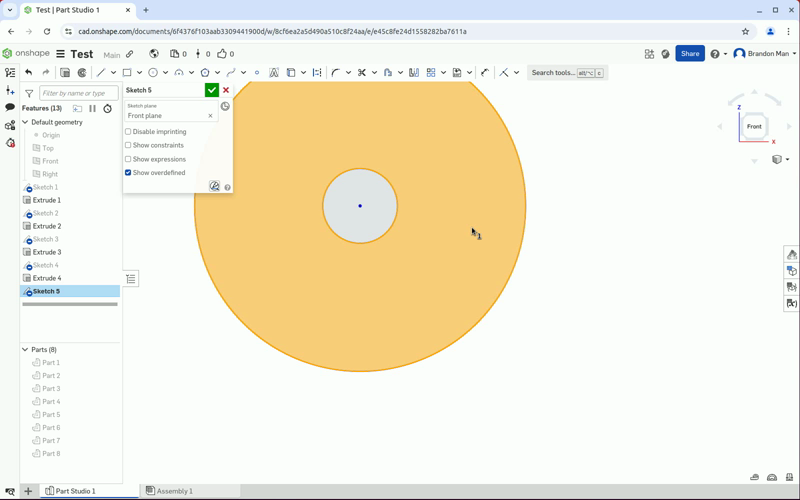
scroll(-6)
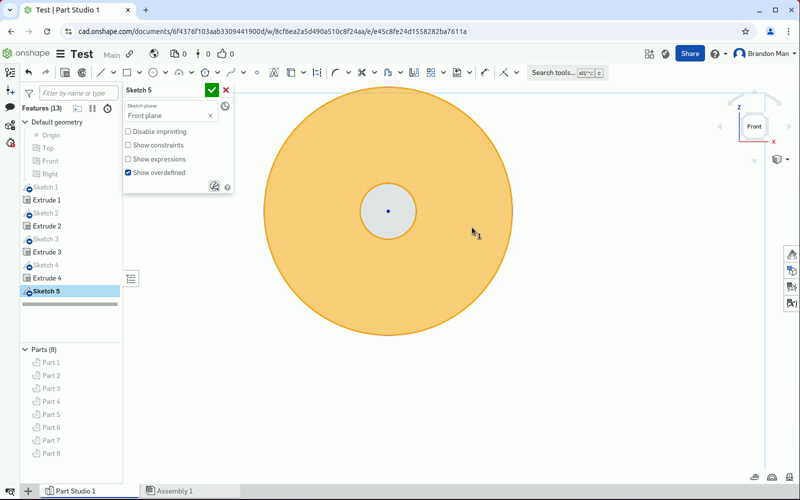
scroll(-6)
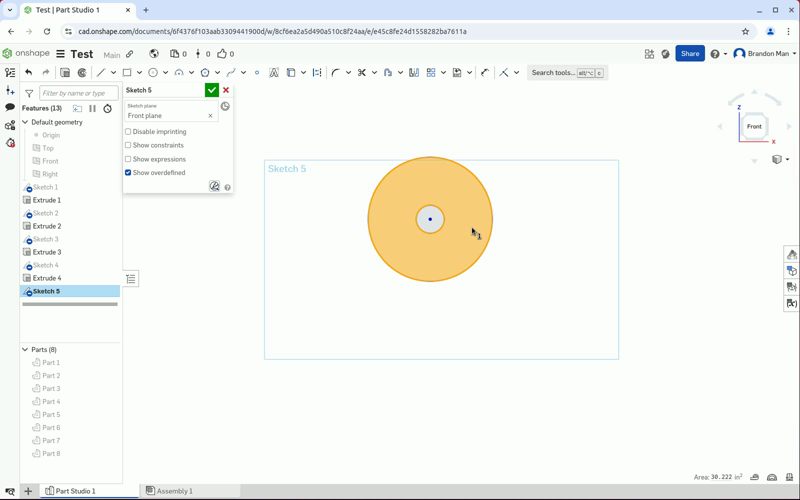
scroll(-6)
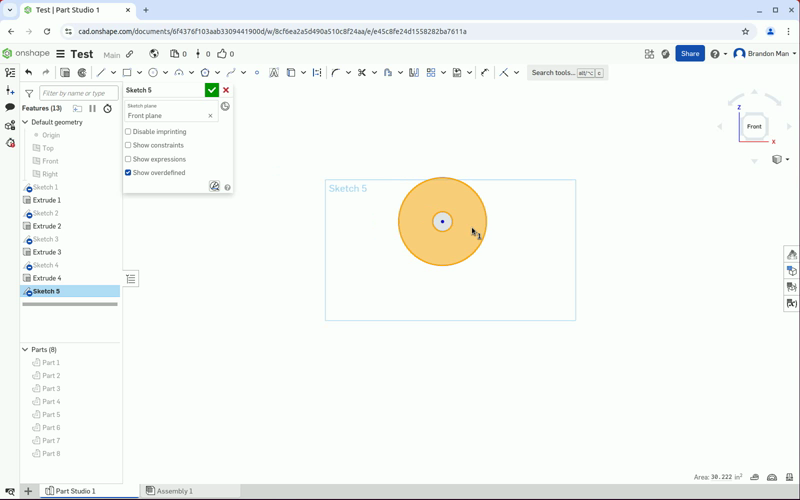
scroll(-6)
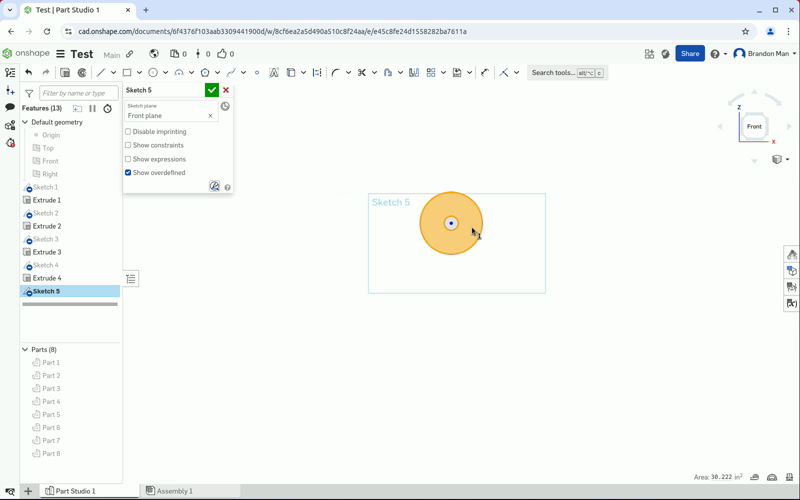
scroll(-6)
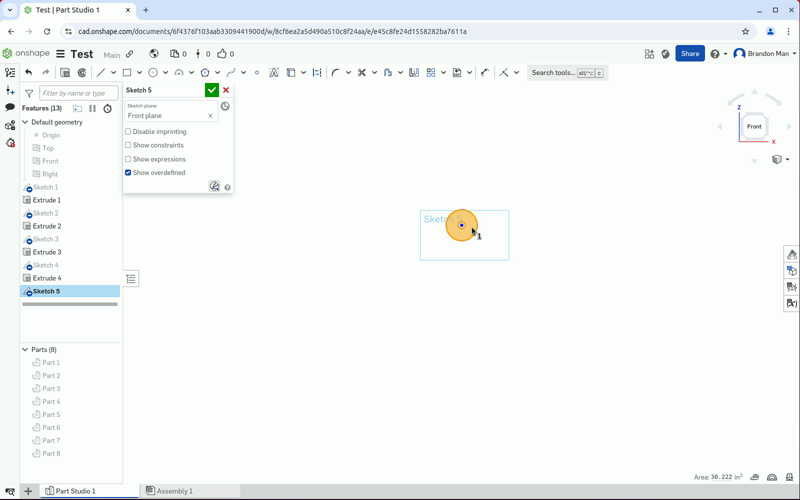
mouse_move(73, 352)
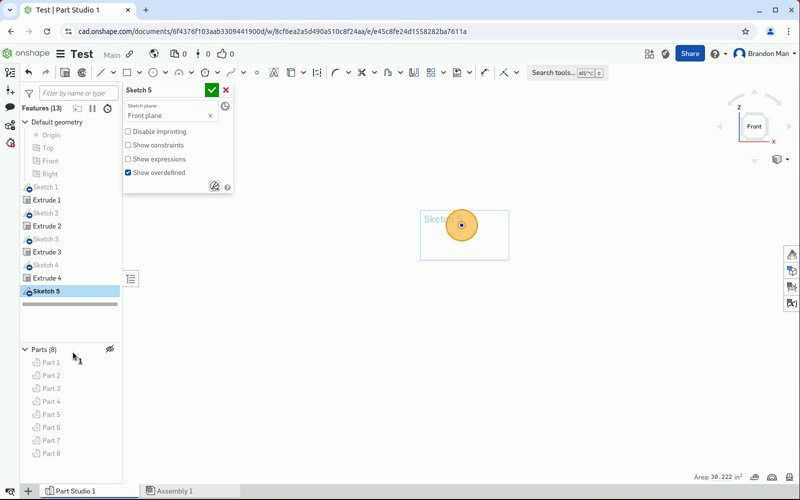
key(shift+y)
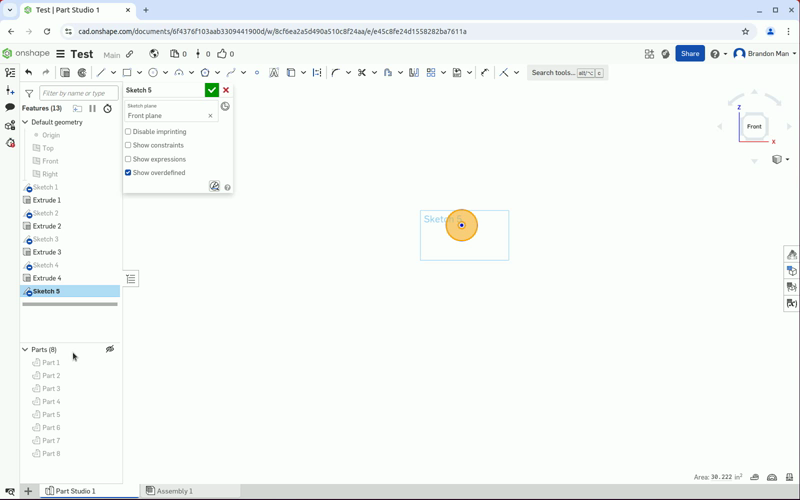
key(shift+e)
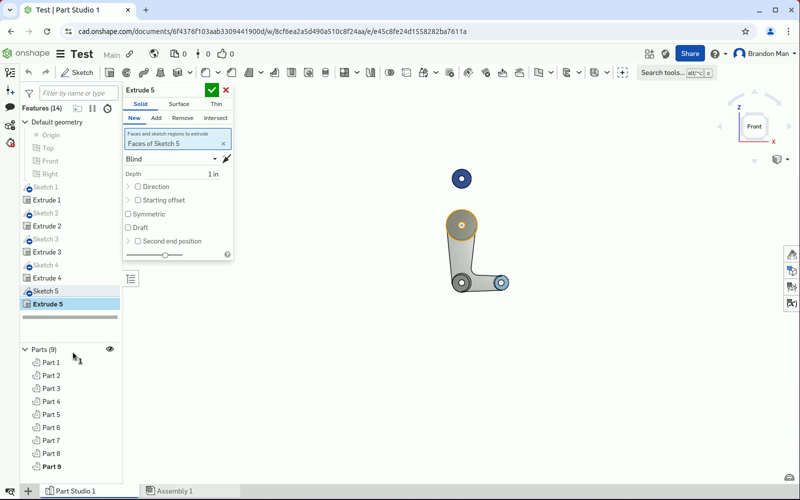
mouse_move(143, 106)
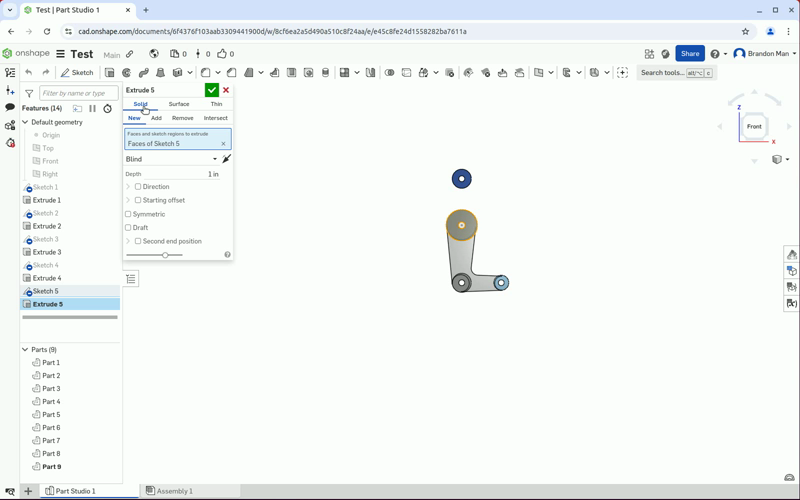
click(143, 106)
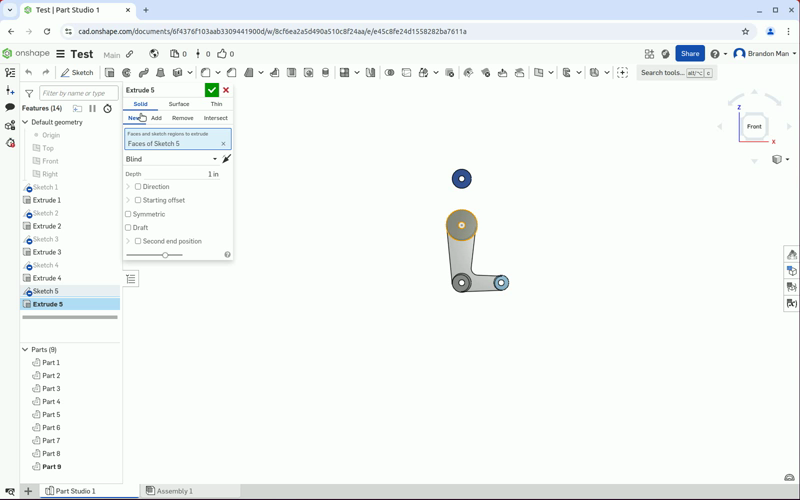
mouse_move(137, 120)
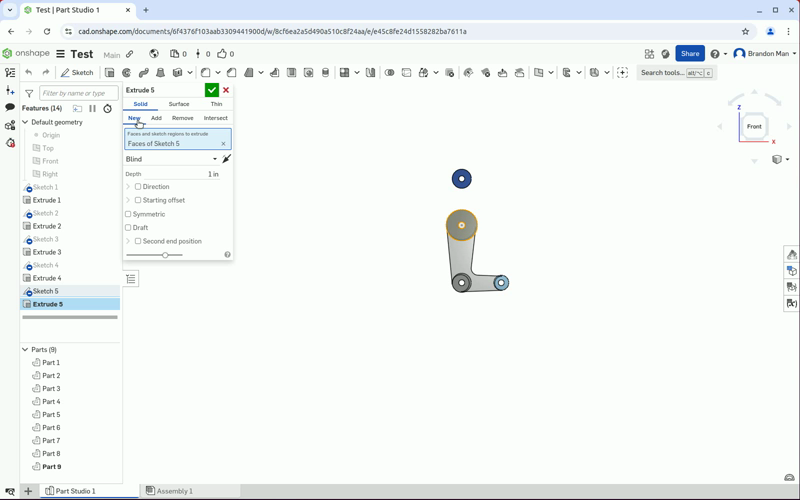
click(137, 120)
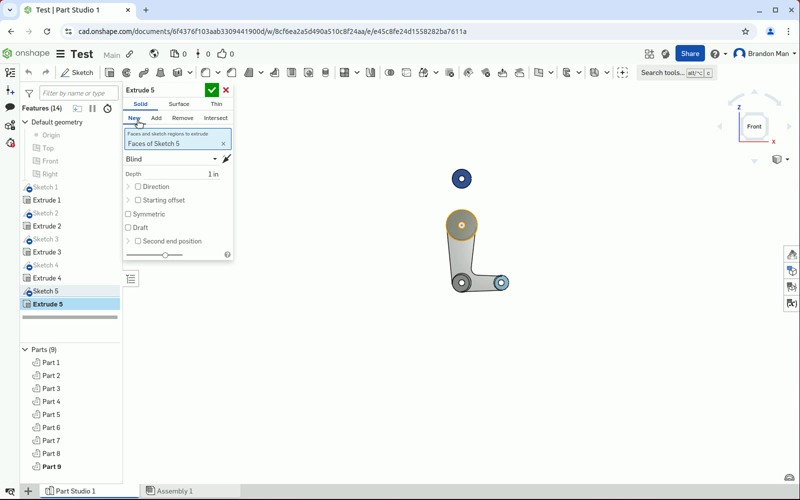
key(tab, 4)
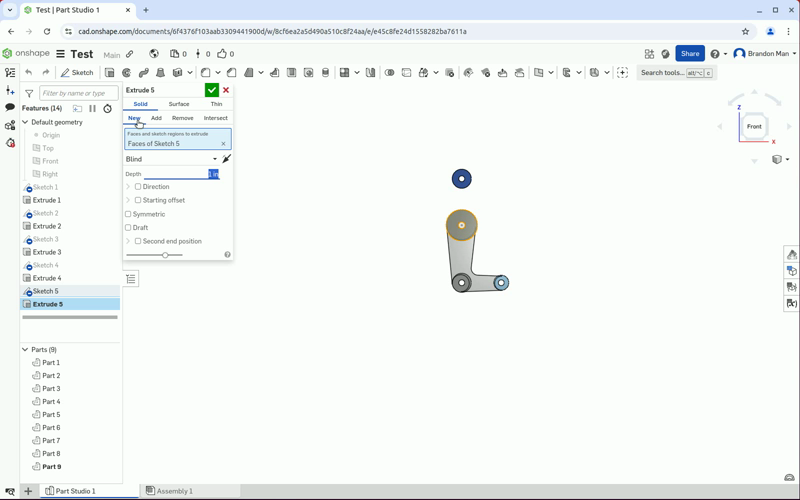
text(0.481)
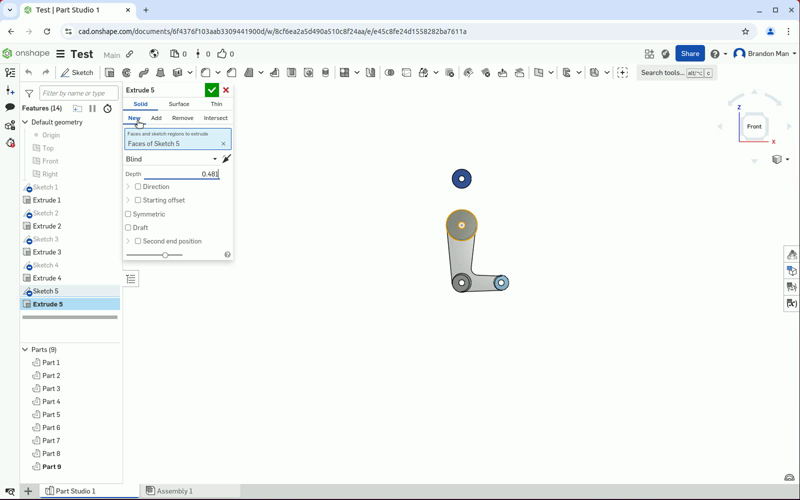
key(enter)
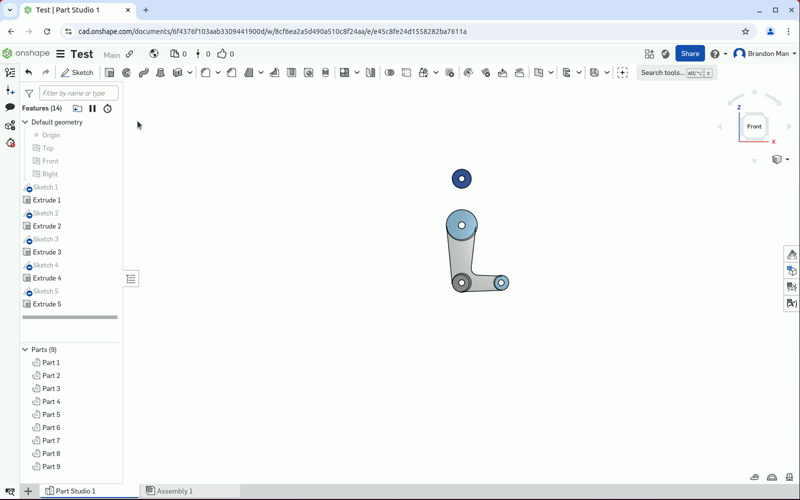
key(shift+h)
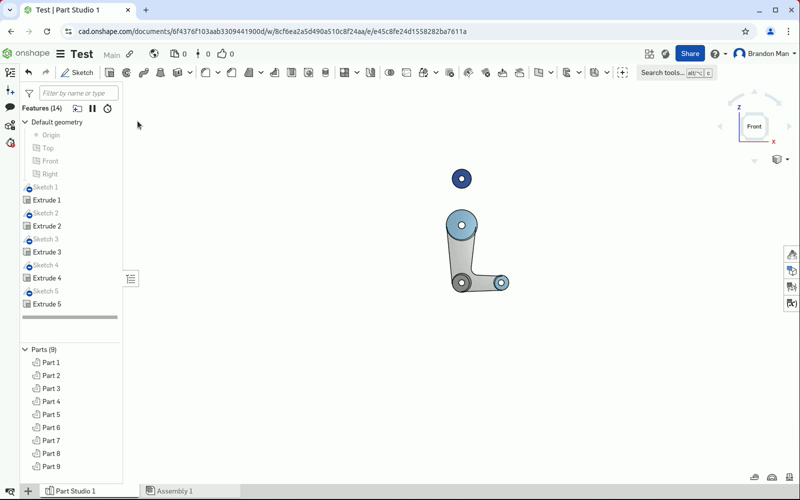
key(shift+h)
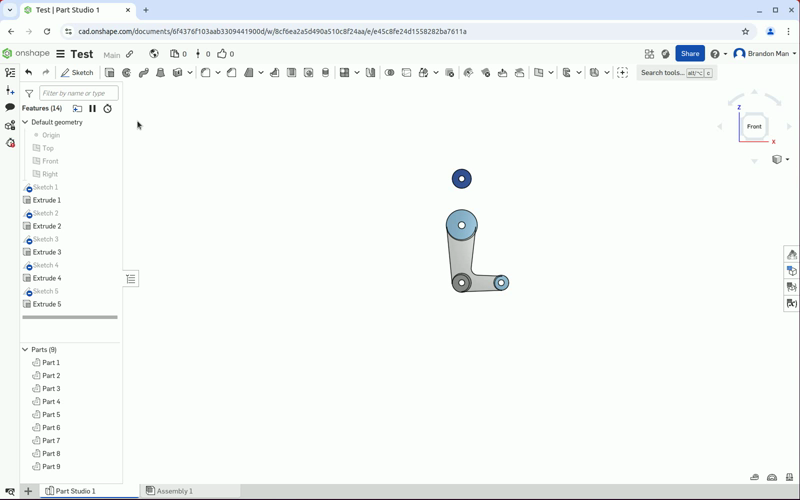
mouse_move(73, 189)
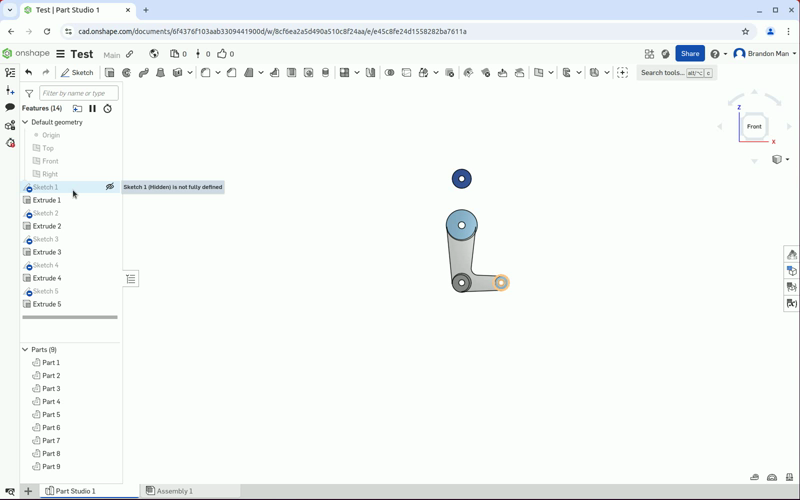
click(73, 189)
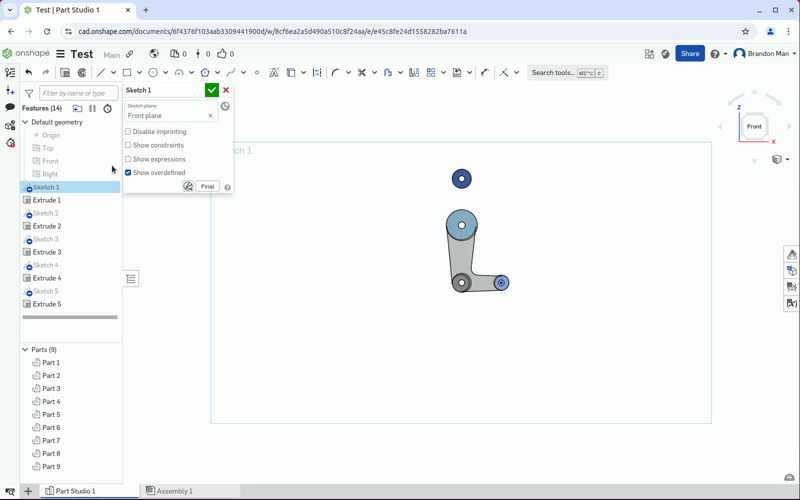
mouse_move(229, 92)
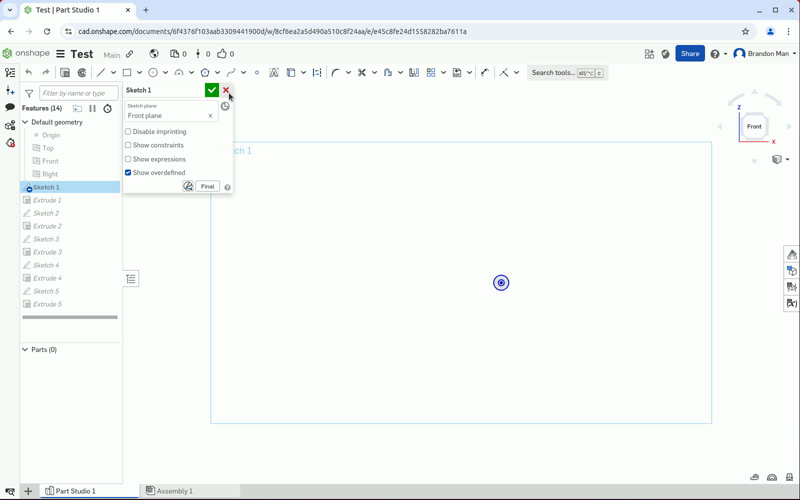
click(229, 92)
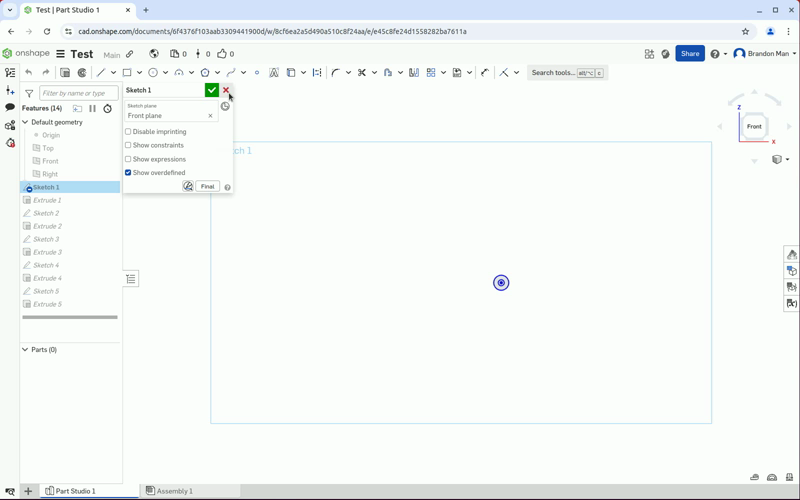
key(shift+s)
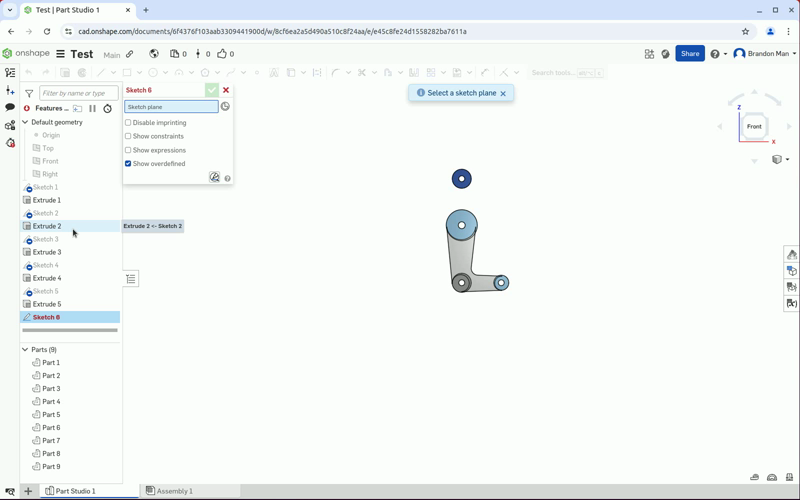
scroll(3)
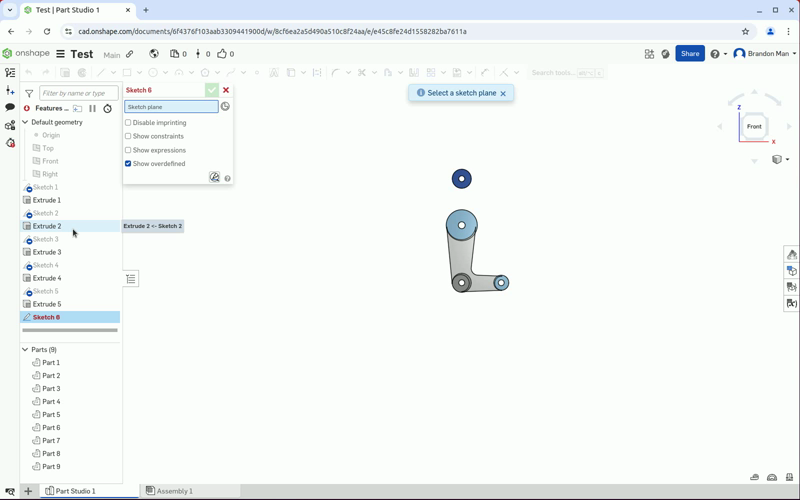
mouse_move(73, 163)
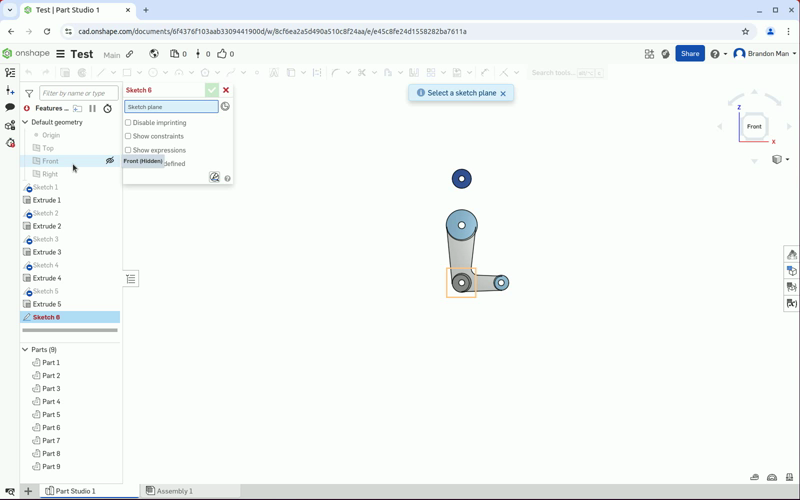
click(73, 163)
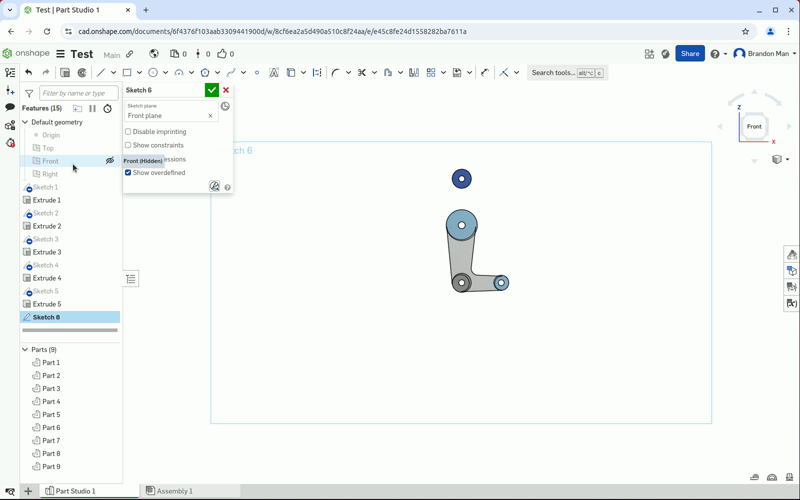
mouse_move(73, 352)
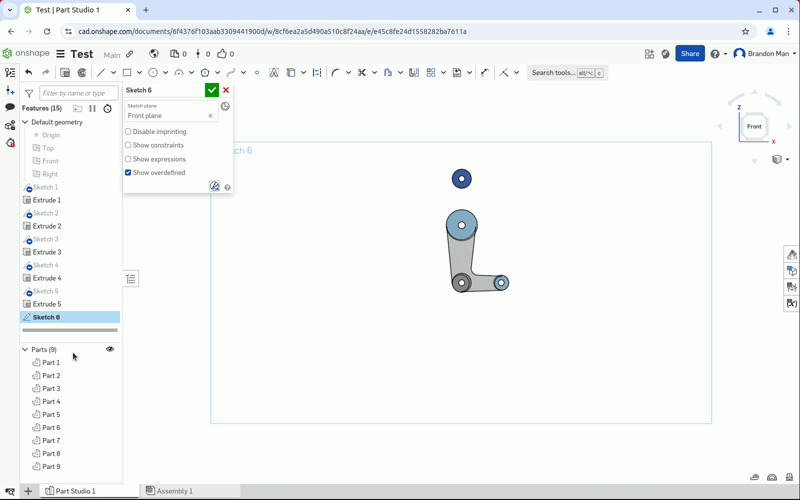
key(y)
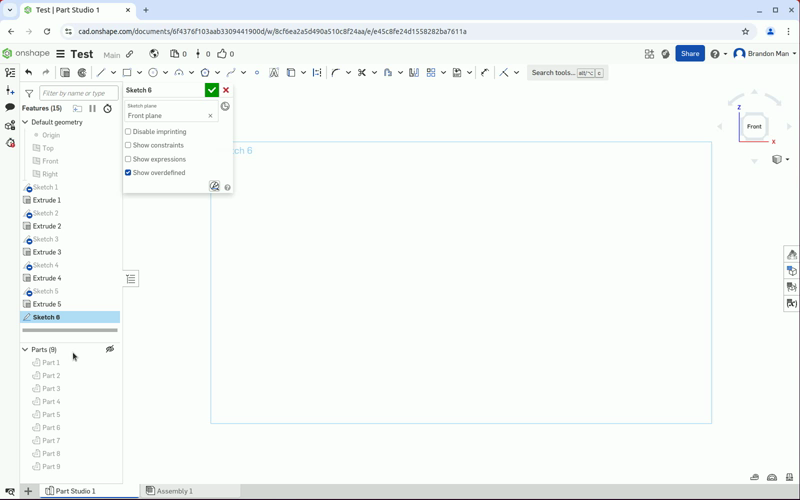
key(a)
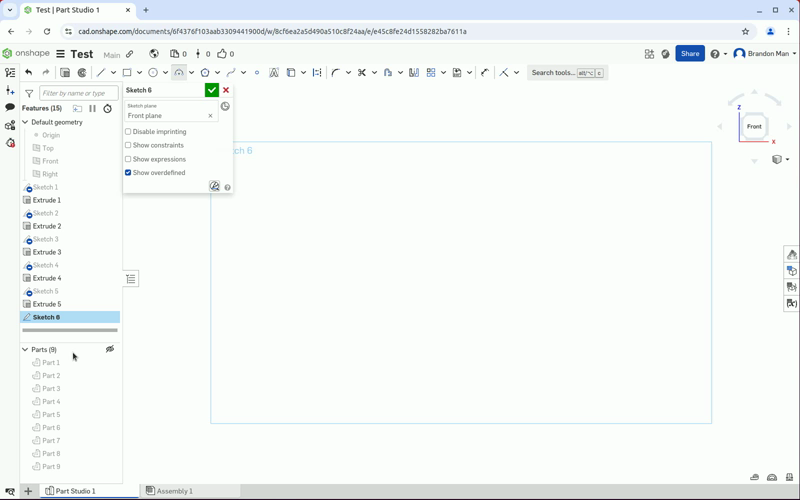
key_down(shift)
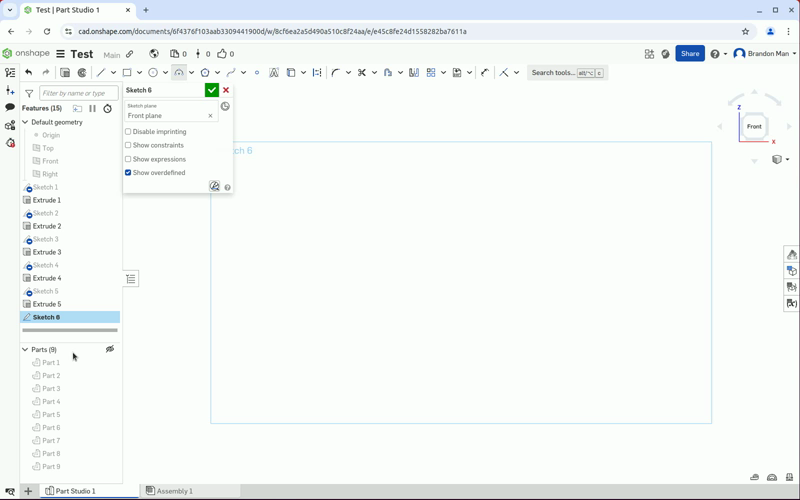
mouse_move(446, 223)
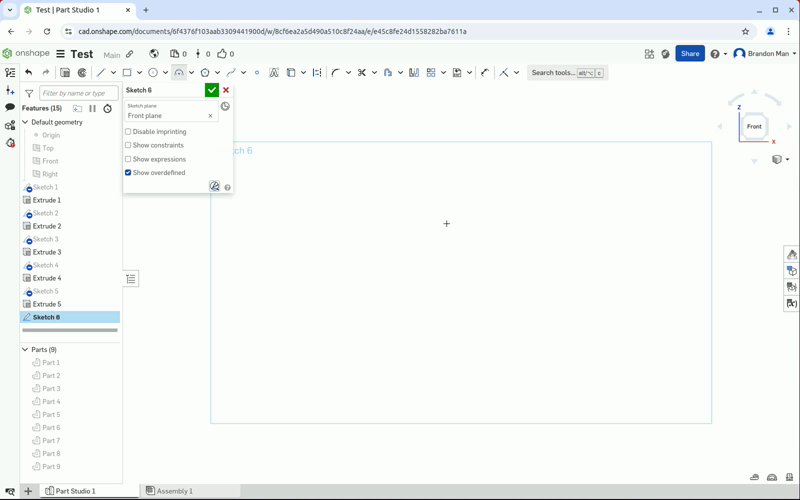
click(446, 223)
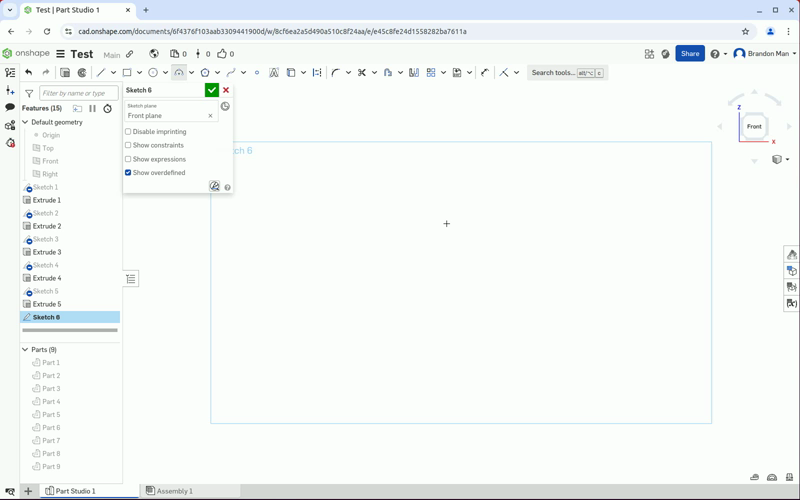
key_up(shift)
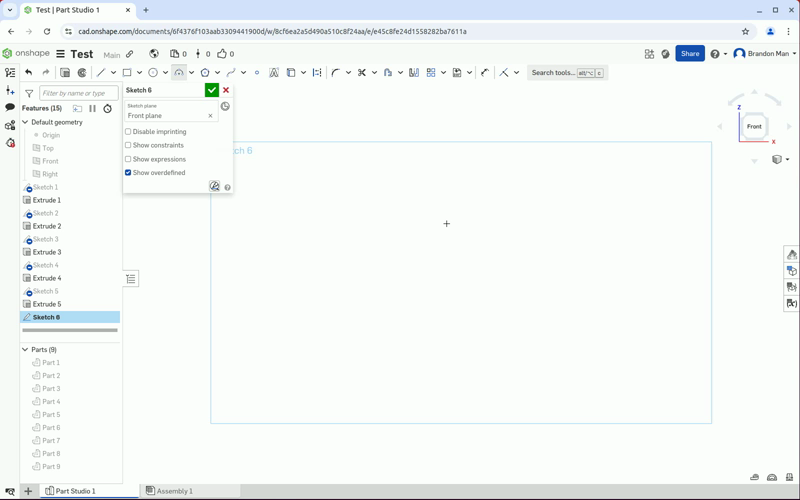
key_down(shift)
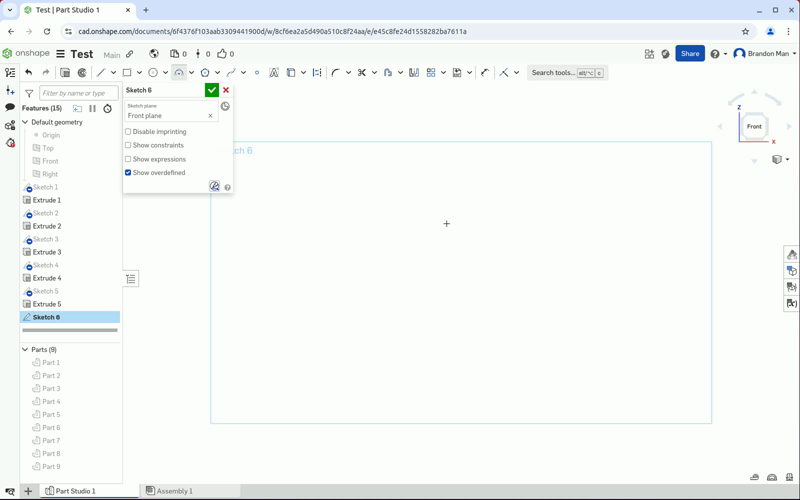
mouse_move(476, 223)
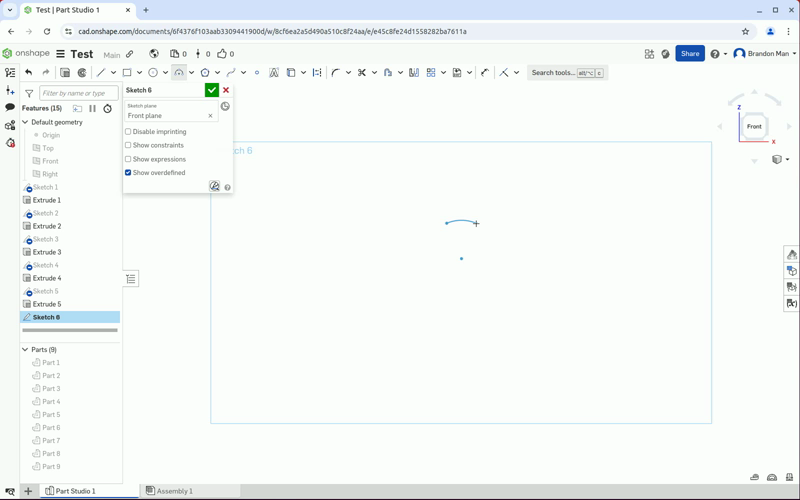
click(476, 223)
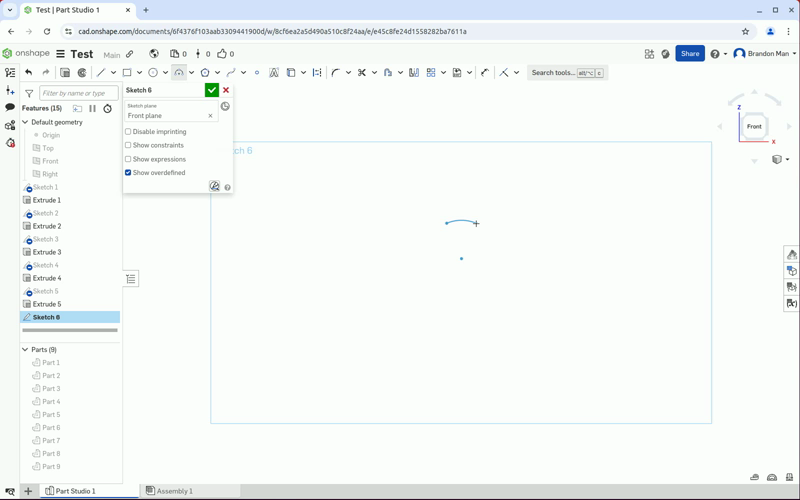
mouse_move(461, 210)
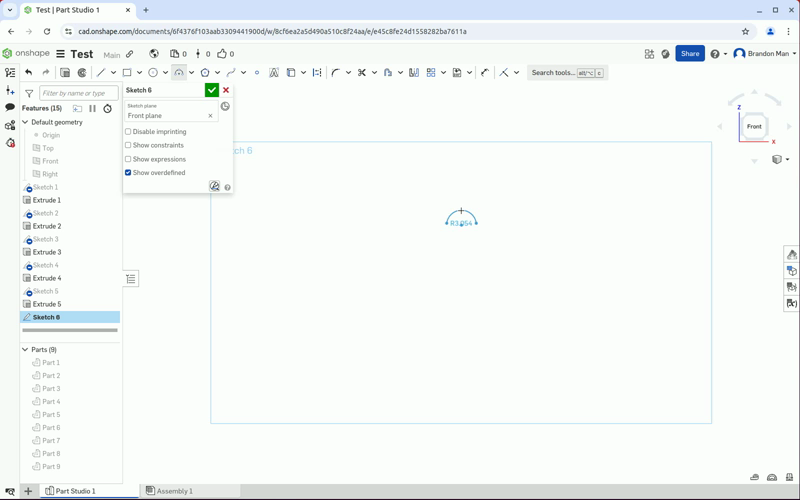
click(461, 210)
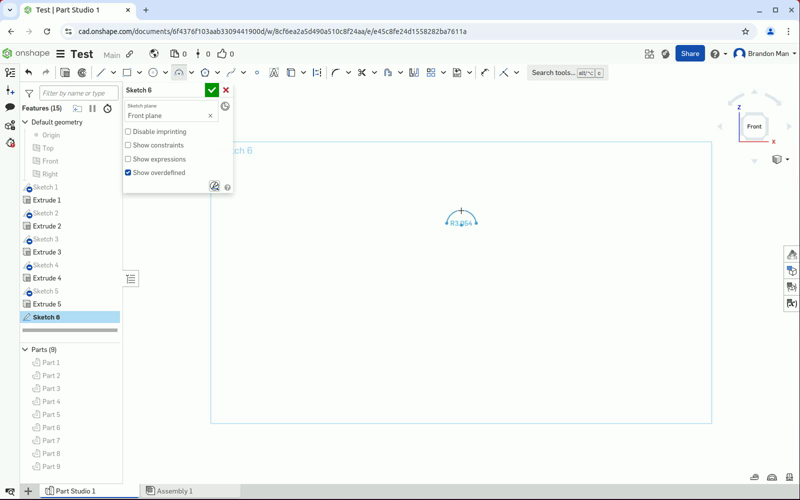
key_up(shift)
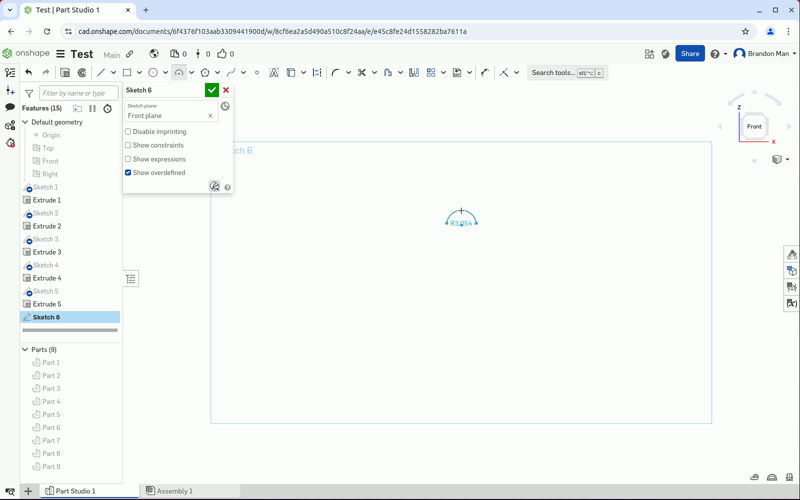
key(esc)
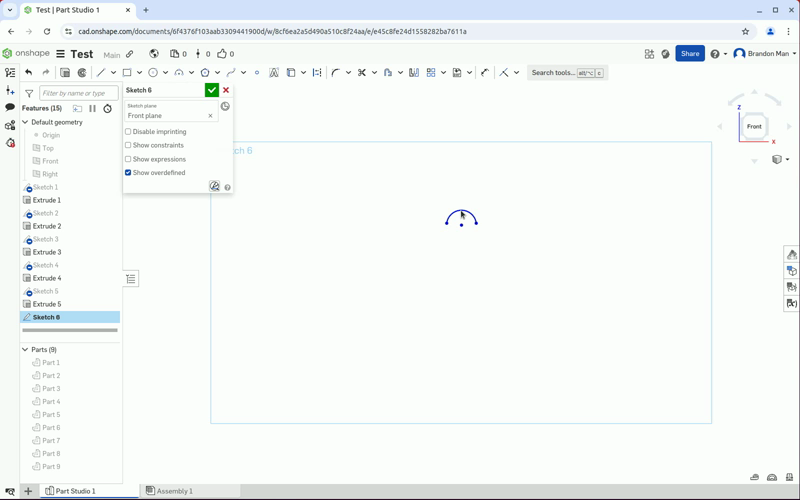
key(l)
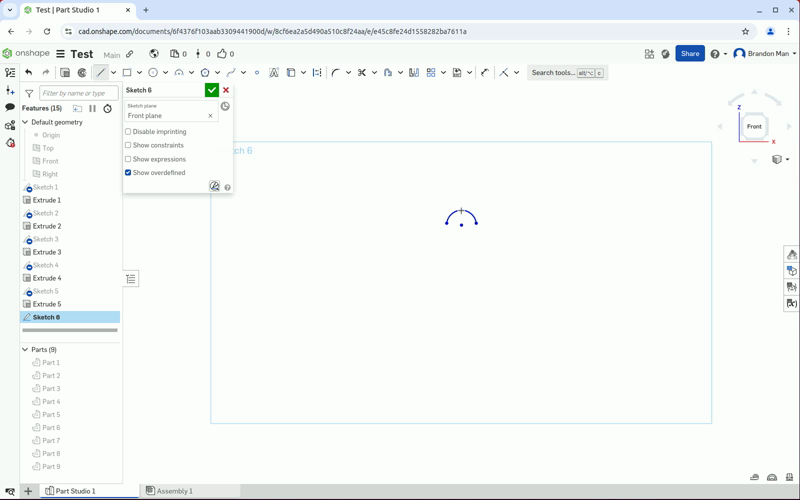
mouse_move(476, 223)
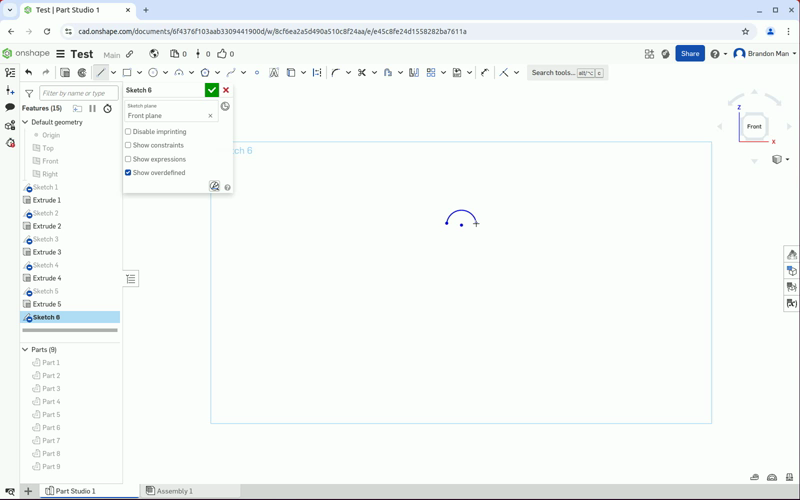
click(476, 223)
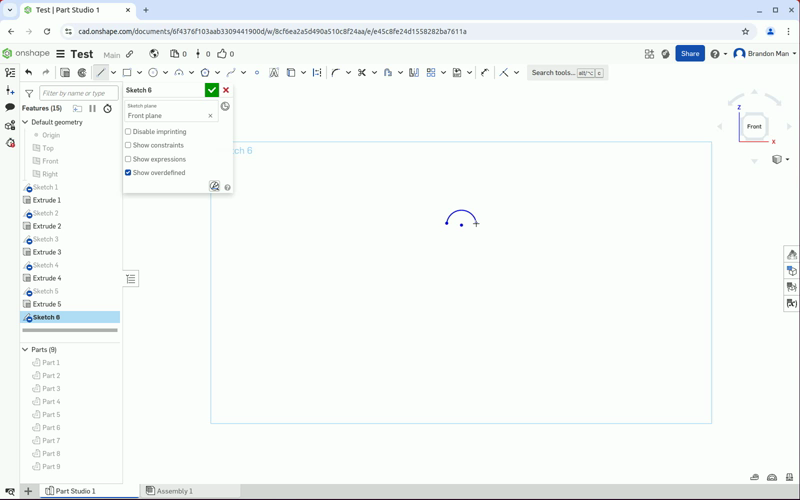
key_down(shift)
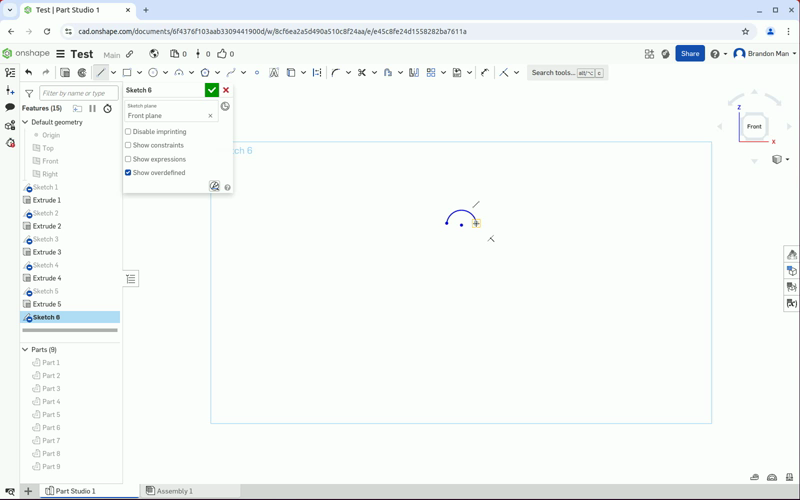
mouse_move(506, 223)
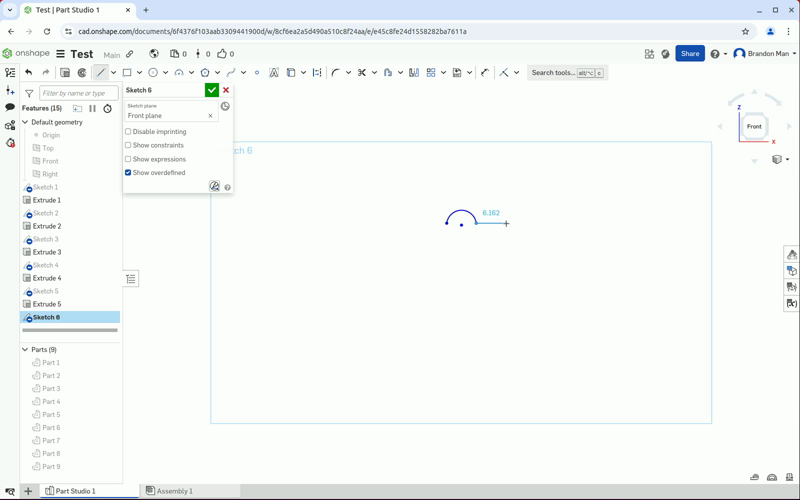
mouse_move(470, 176)
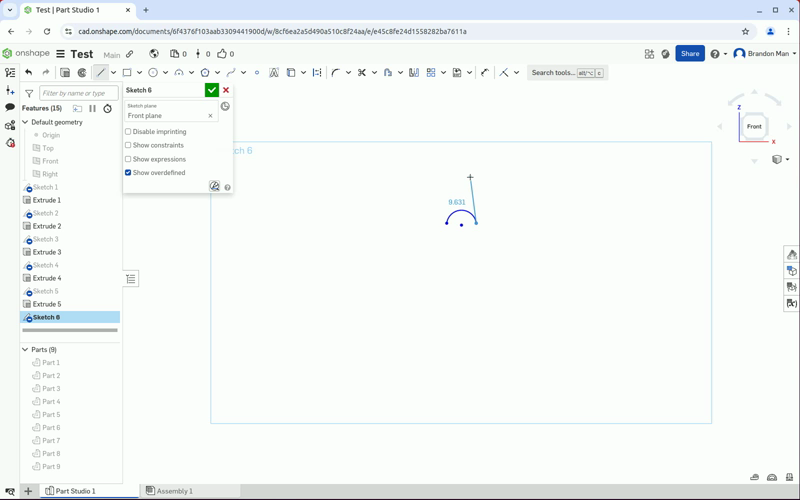
click(470, 176)
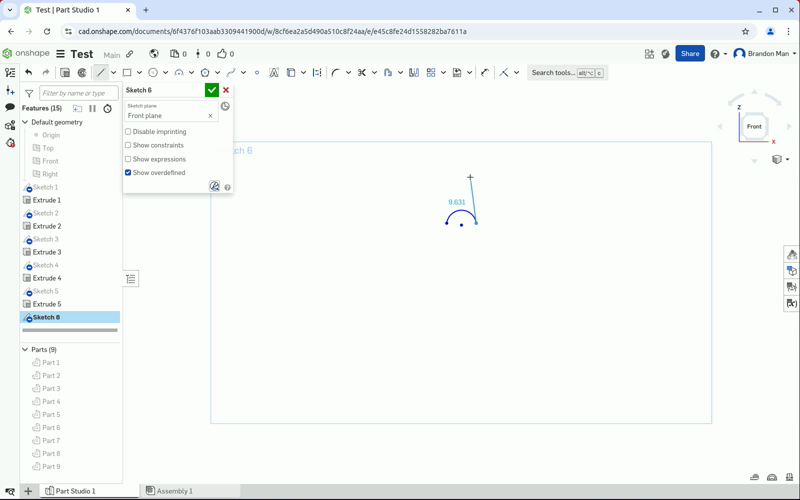
key_up(shift)
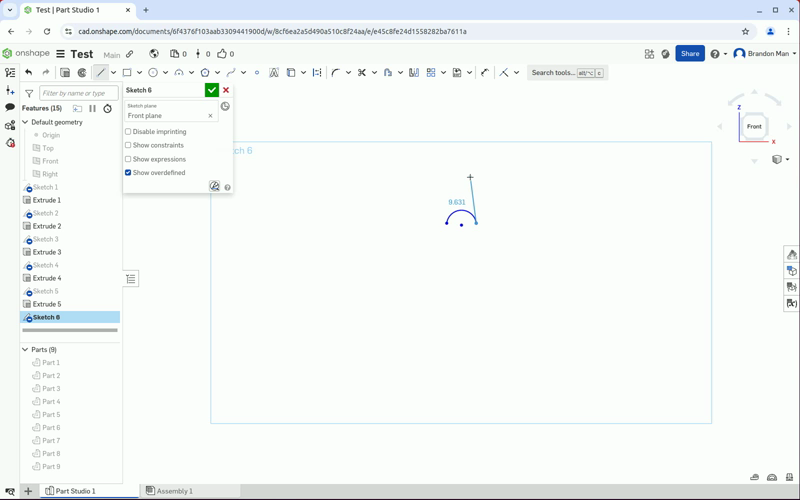
key(esc)
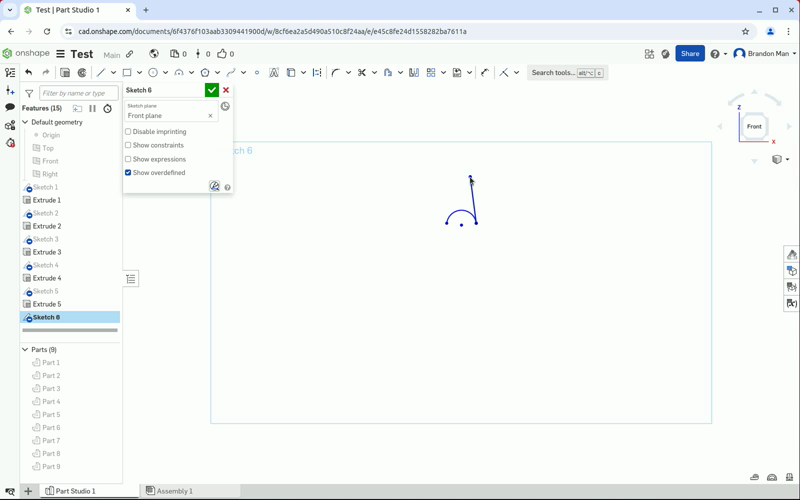
key(a)
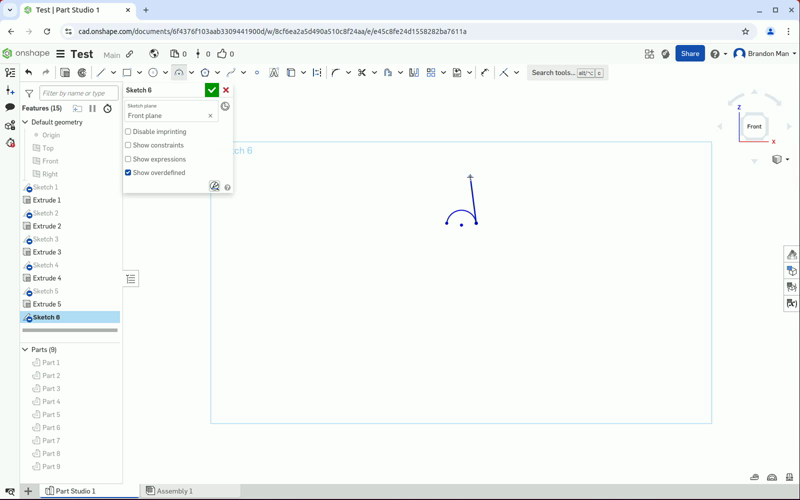
mouse_move(470, 176)
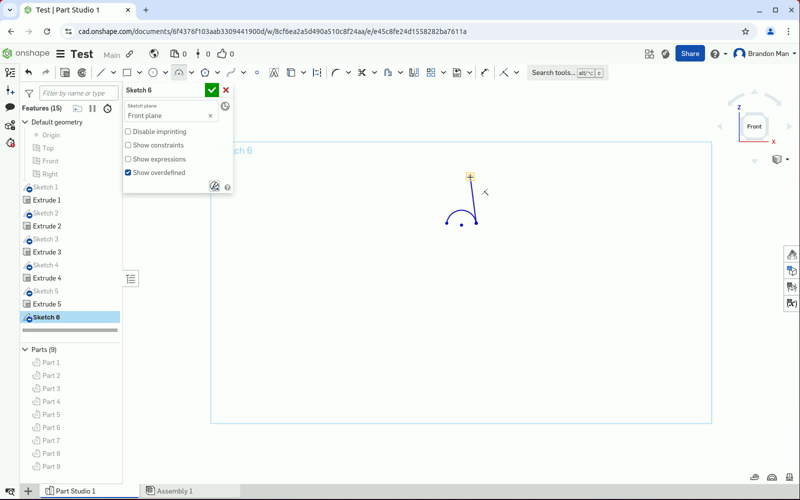
click(470, 176)
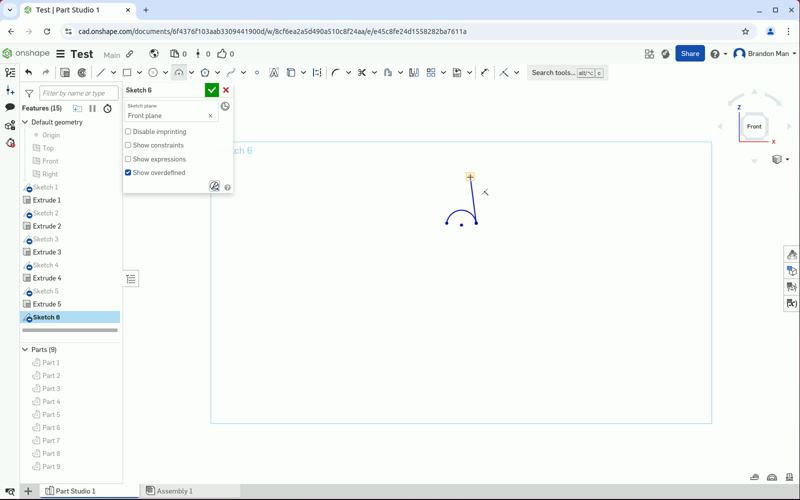
key_down(shift)
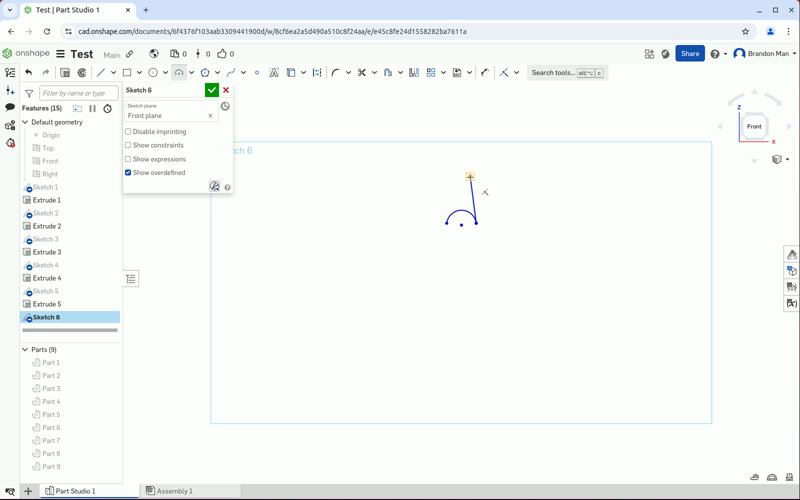
mouse_move(452, 176)
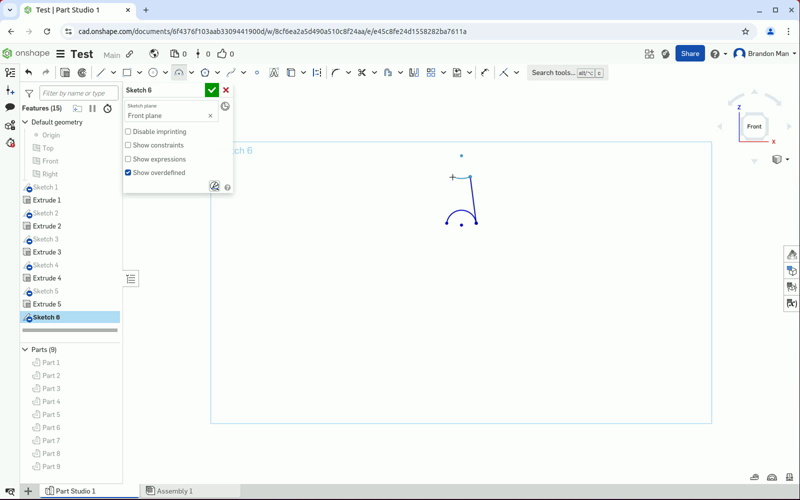
click(452, 176)
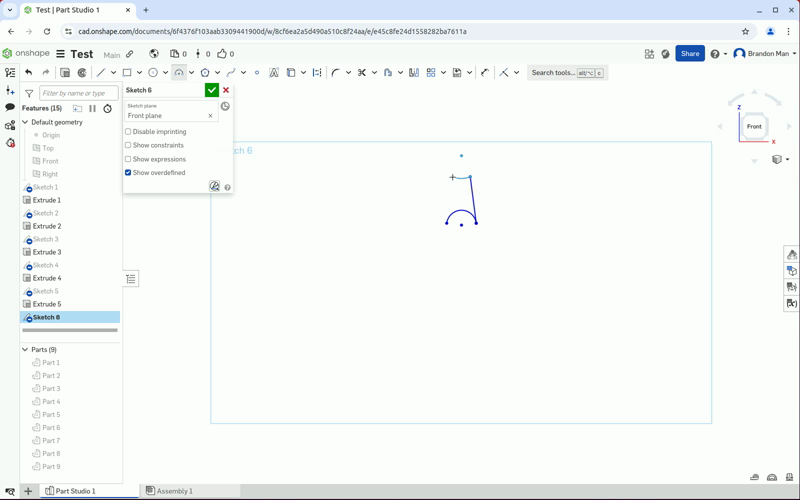
mouse_move(461, 186)
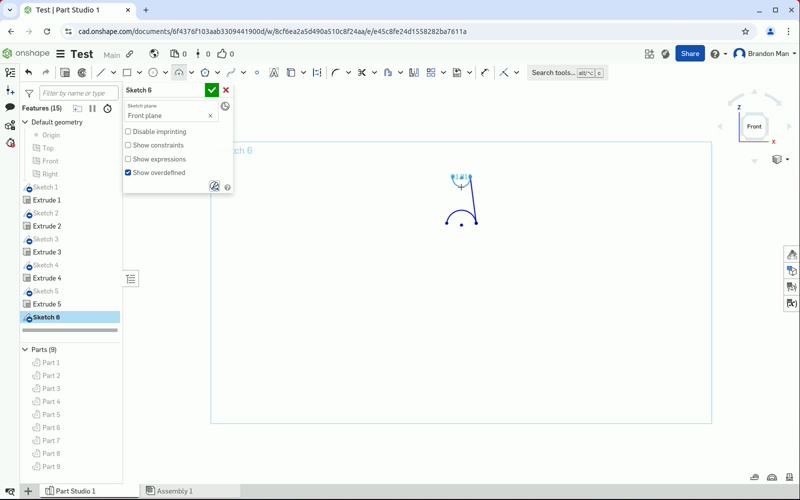
click(461, 186)
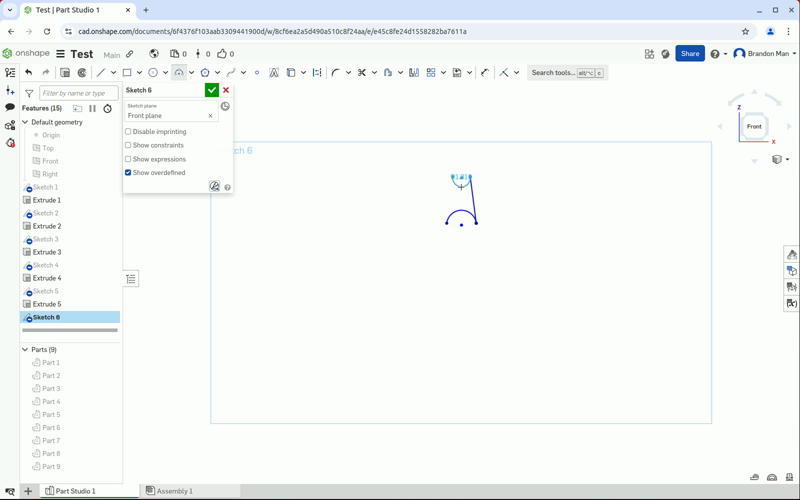
key_up(shift)
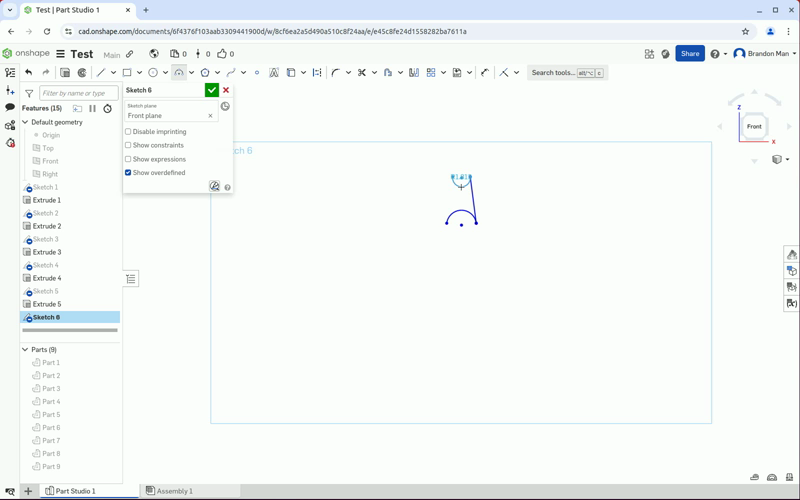
key(esc)
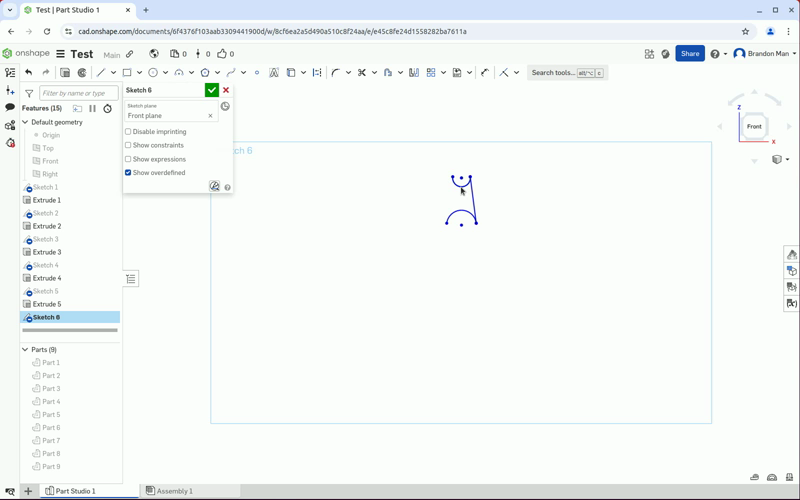
key(l)
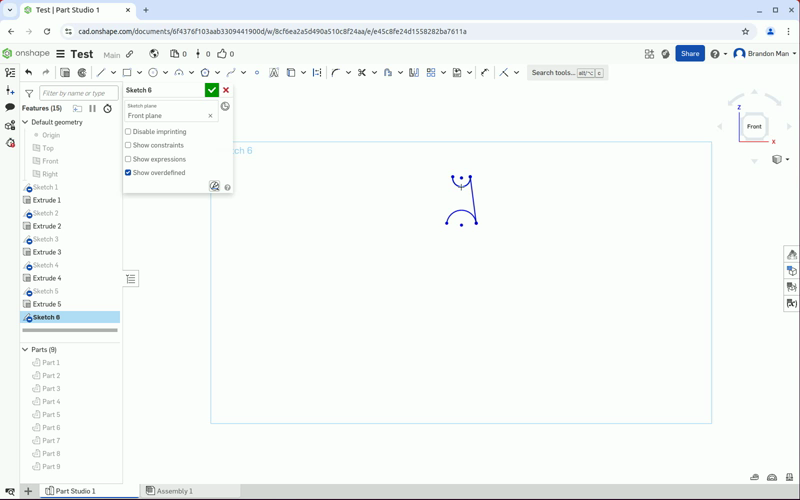
mouse_move(452, 176)
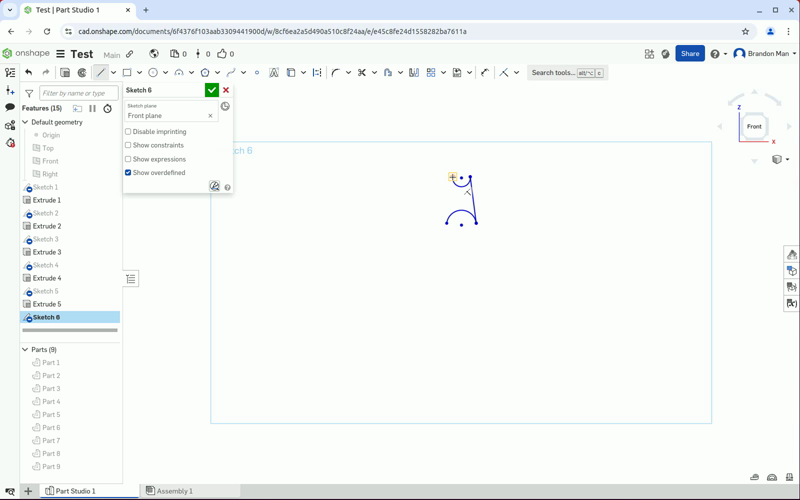
click(452, 176)
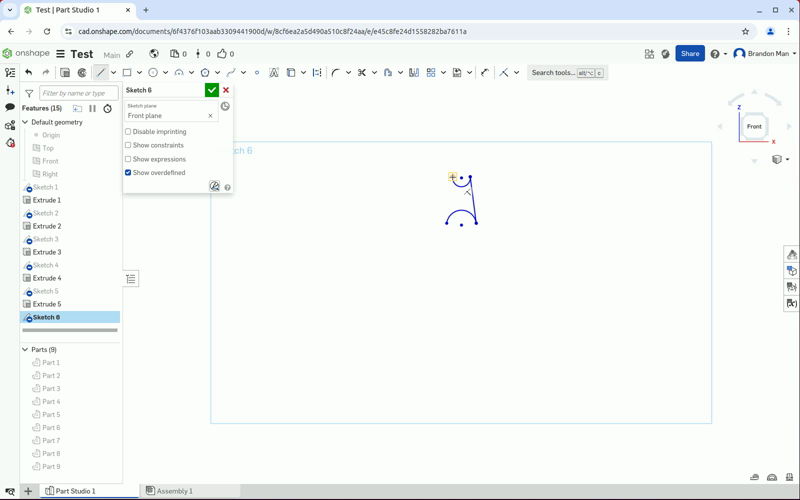
mouse_move(482, 176)
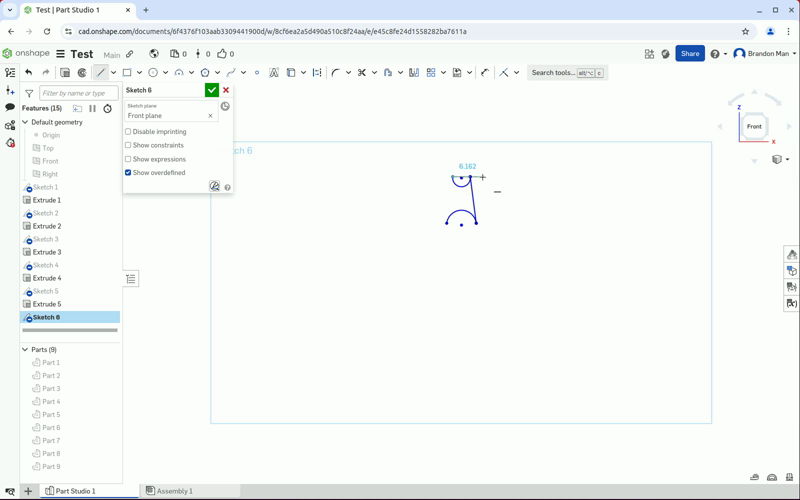
key_down(shift)
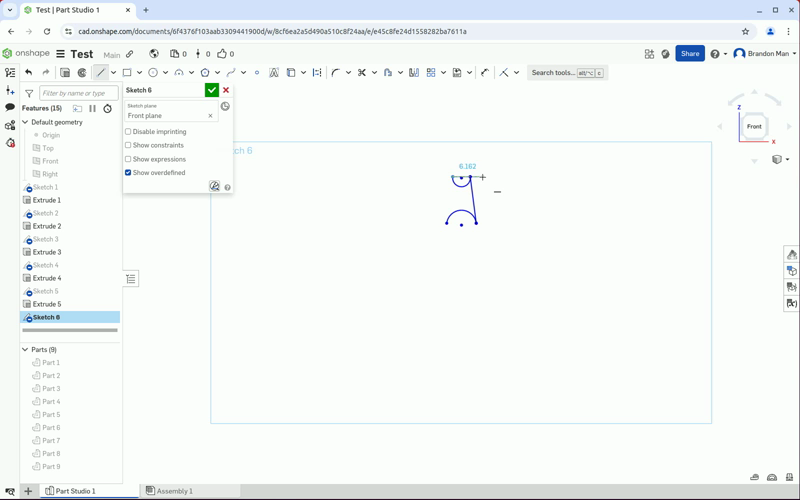
mouse_move(446, 223)
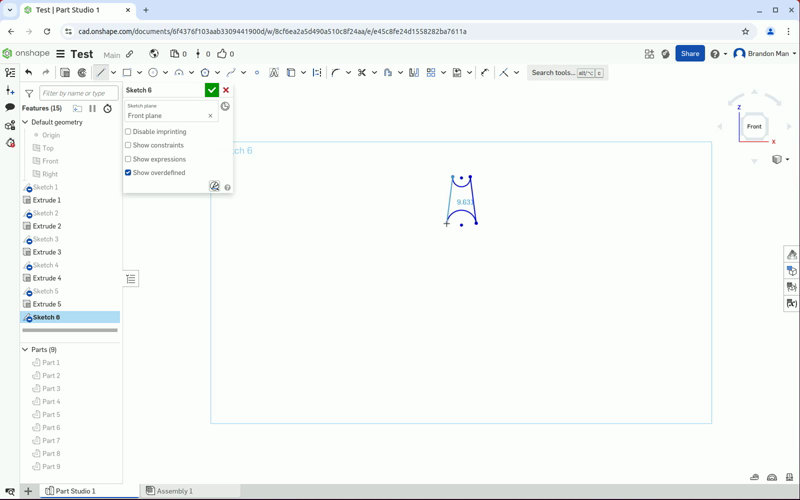
key_up(shift)
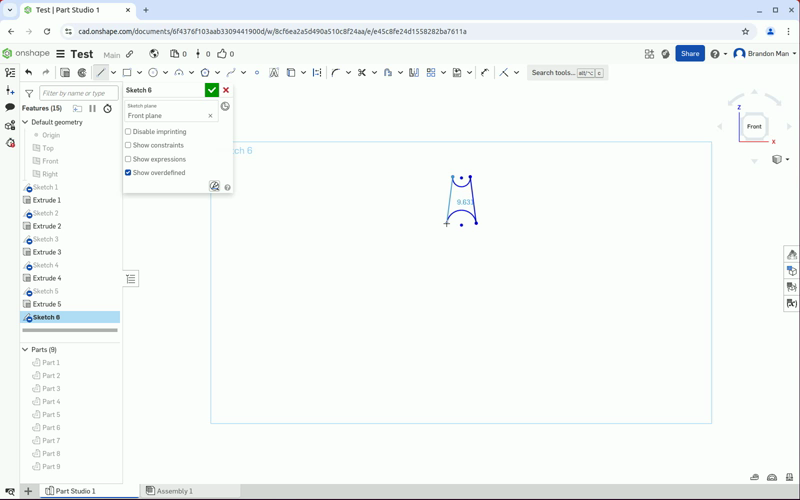
click(446, 223)
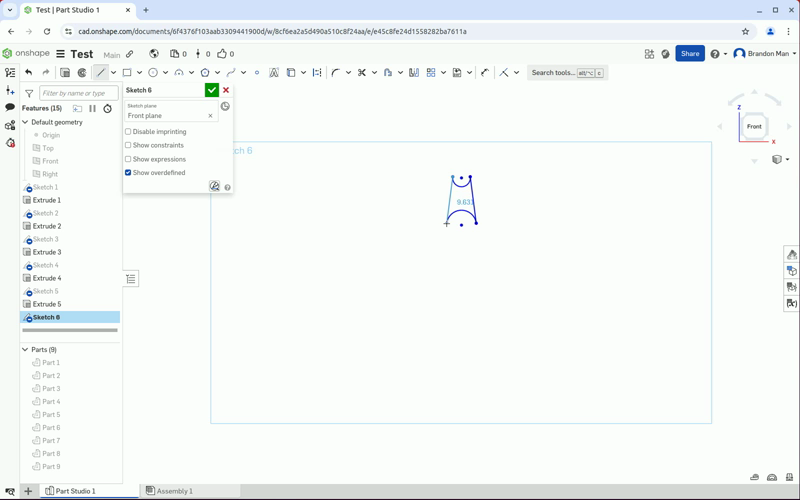
key(esc)
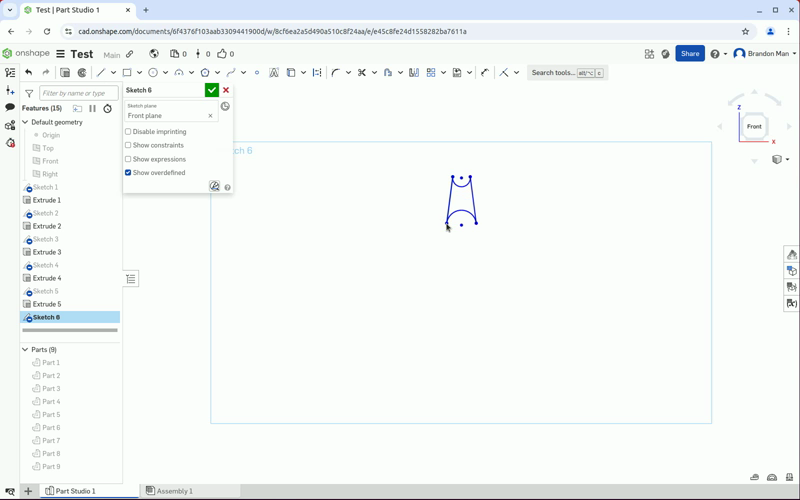
key(c)
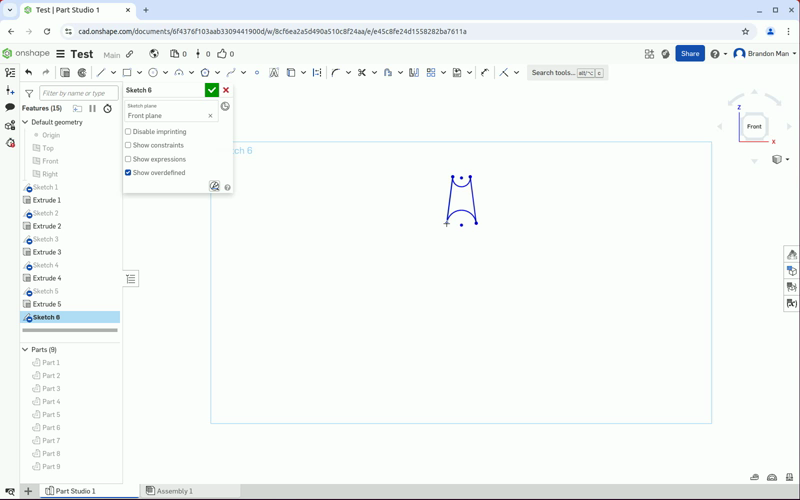
key_down(shift)
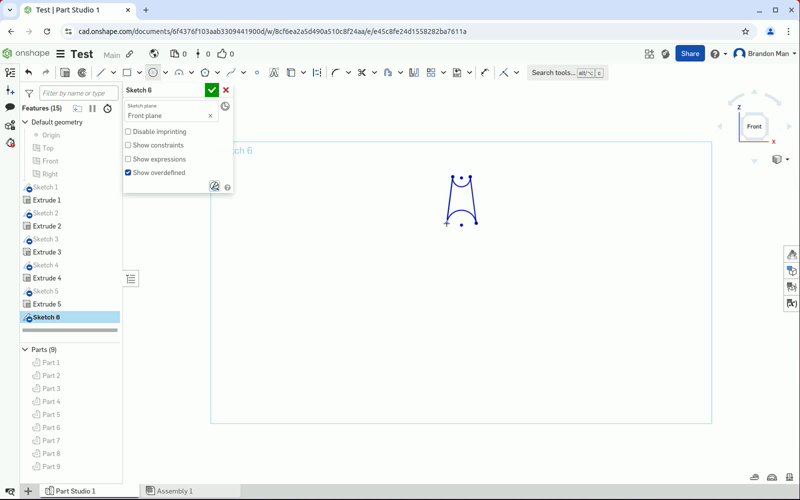
mouse_move(458, 191)
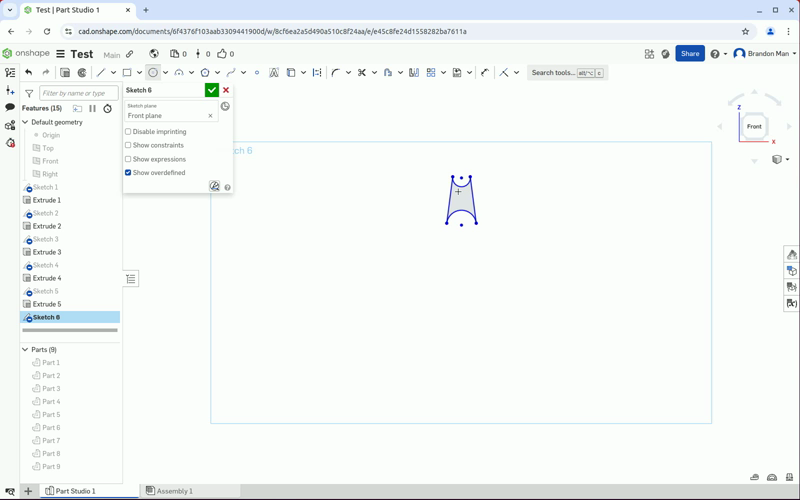
click(458, 191)
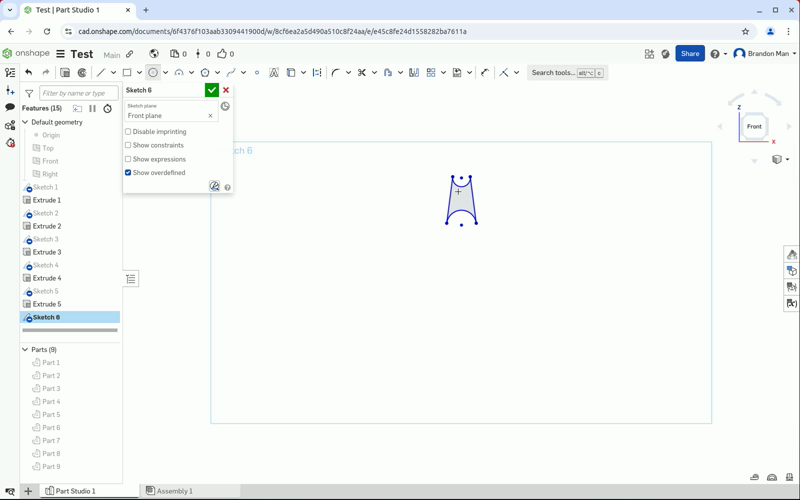
key_up(shift)
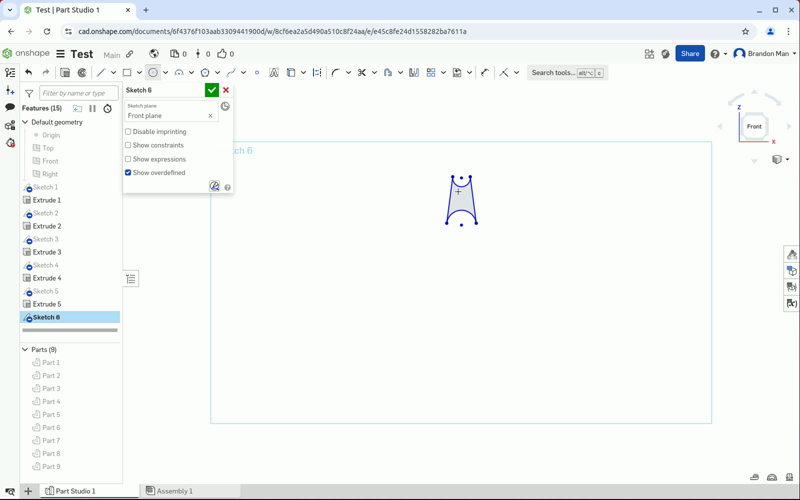
mouse_move(461, 191)
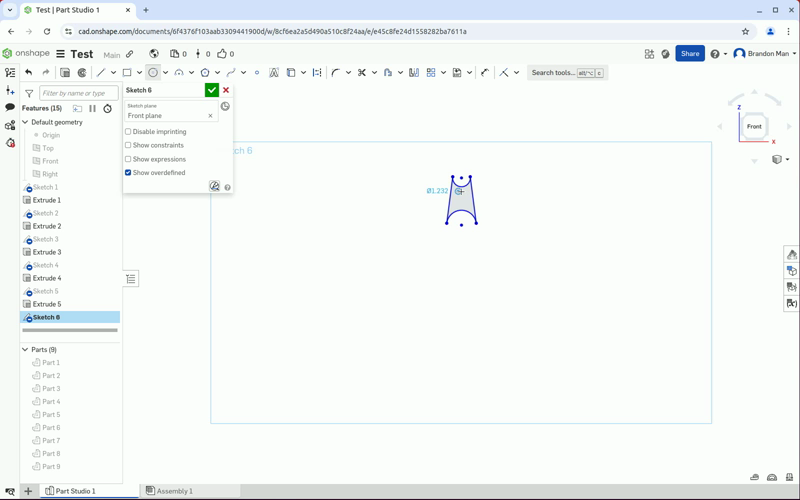
scroll(6)
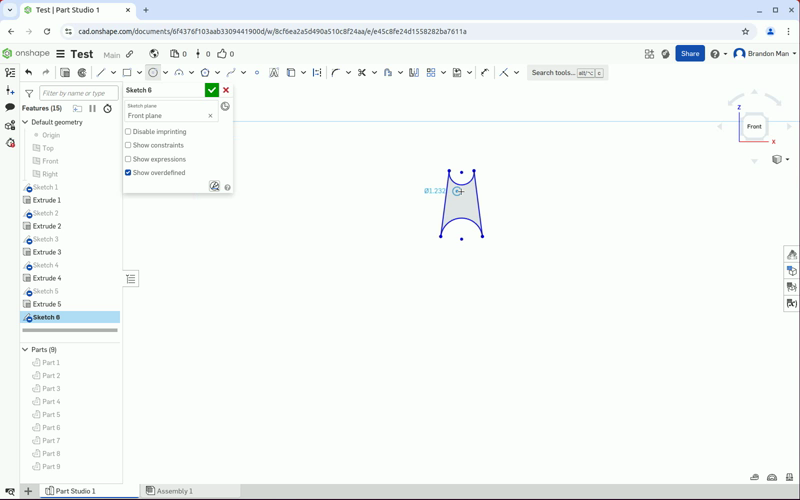
scroll(6)
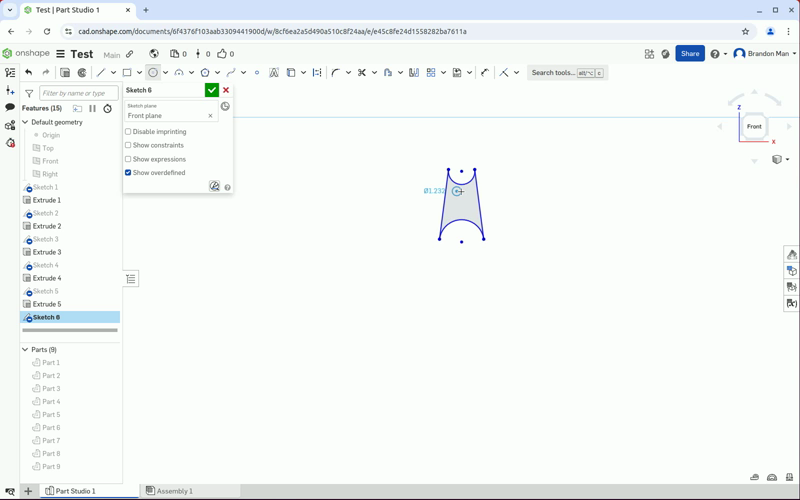
scroll(6)
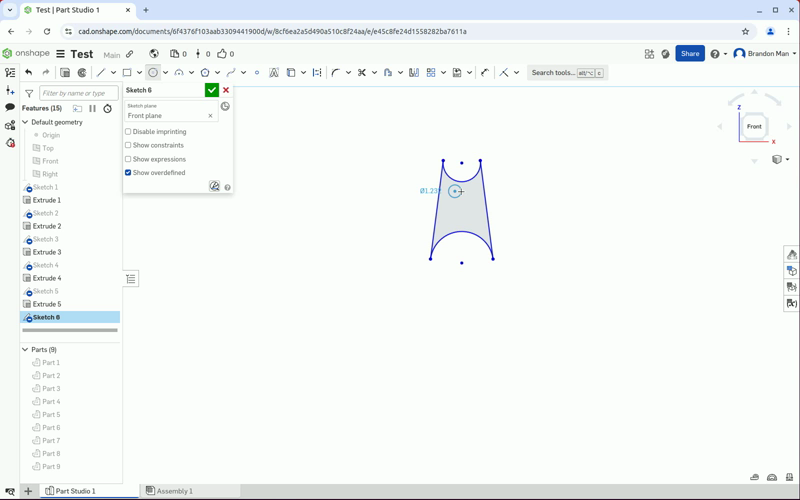
scroll(6)
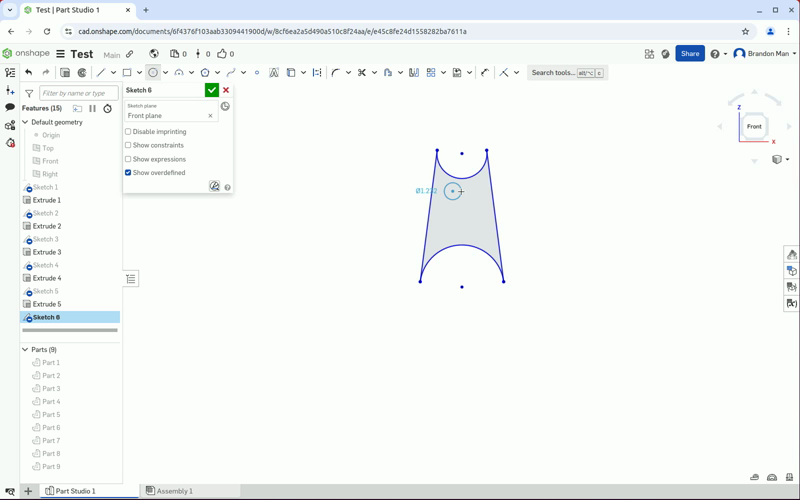
scroll(6)
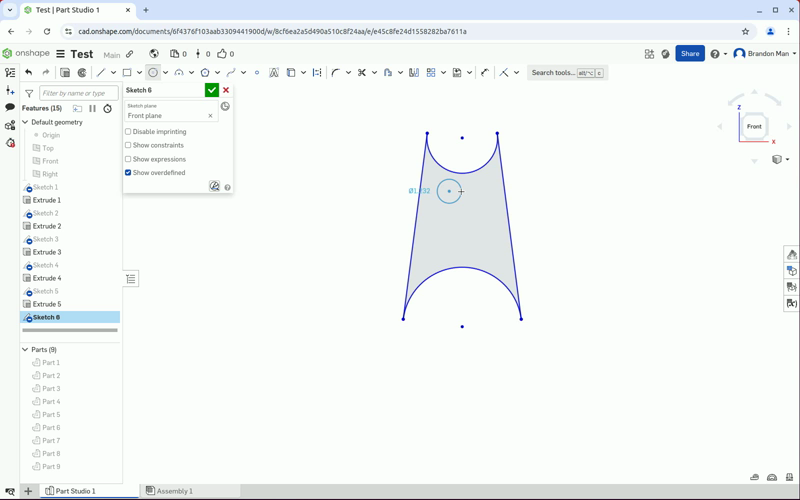
scroll(6)
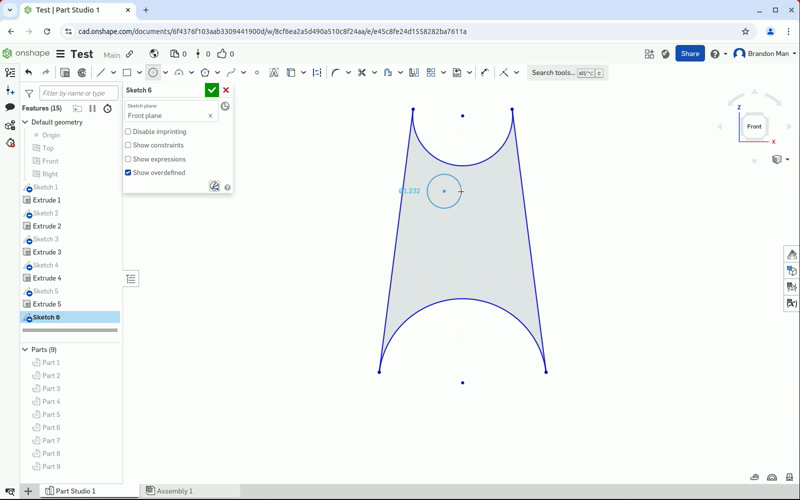
scroll(6)
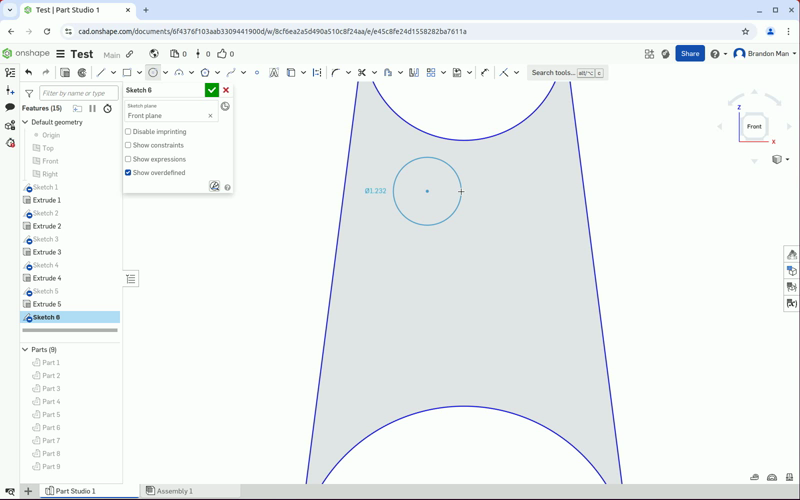
click(461, 191)
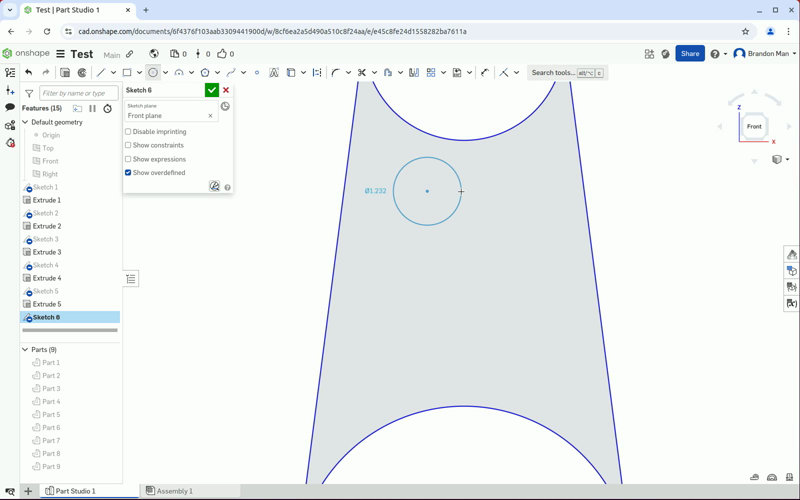
scroll(-6)
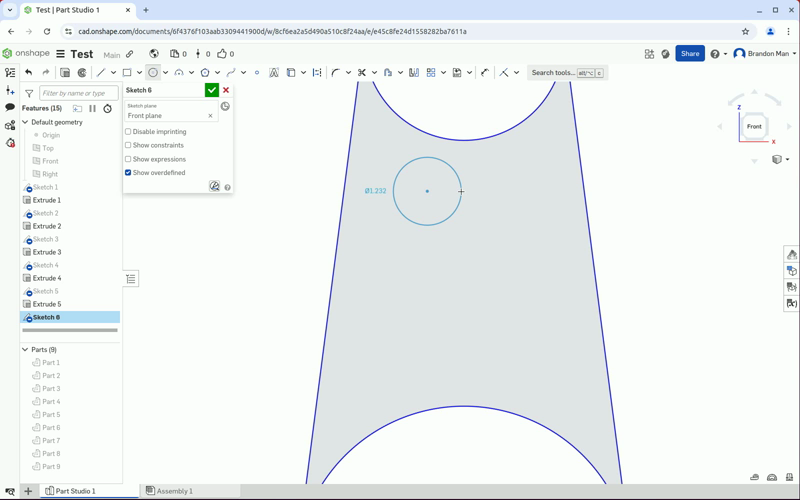
scroll(-6)
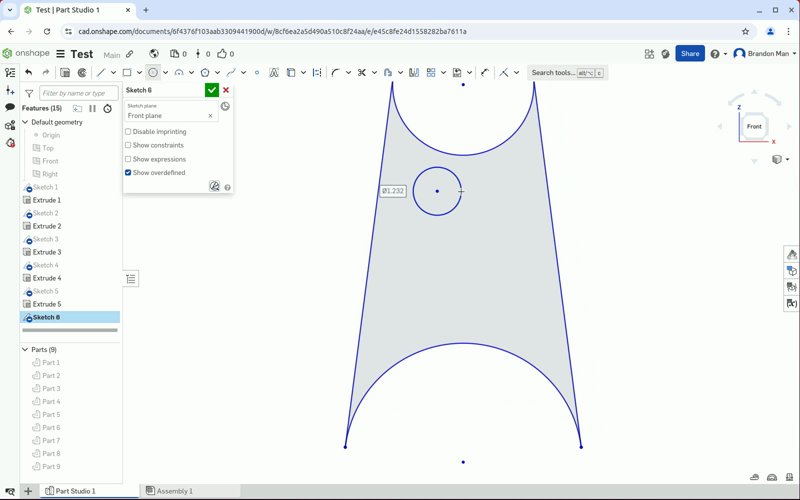
scroll(-6)
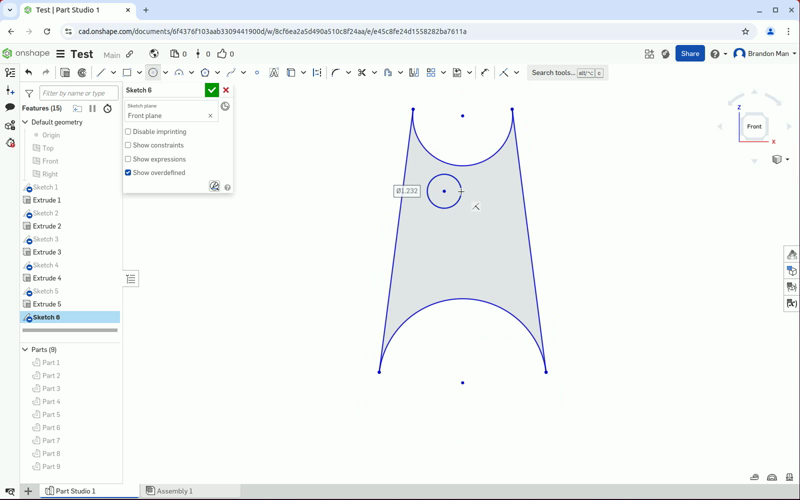
scroll(-6)
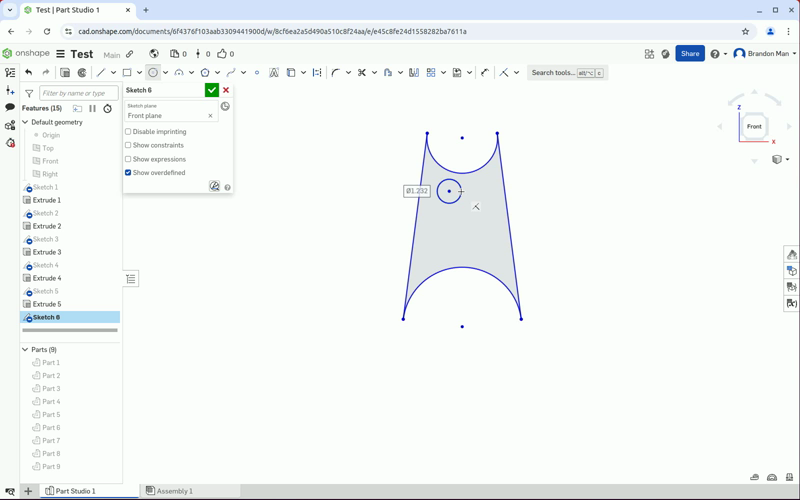
scroll(-6)
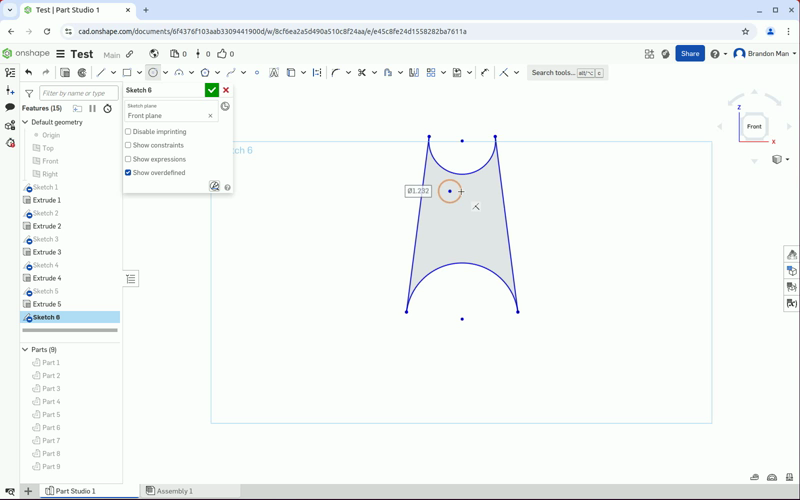
scroll(-6)
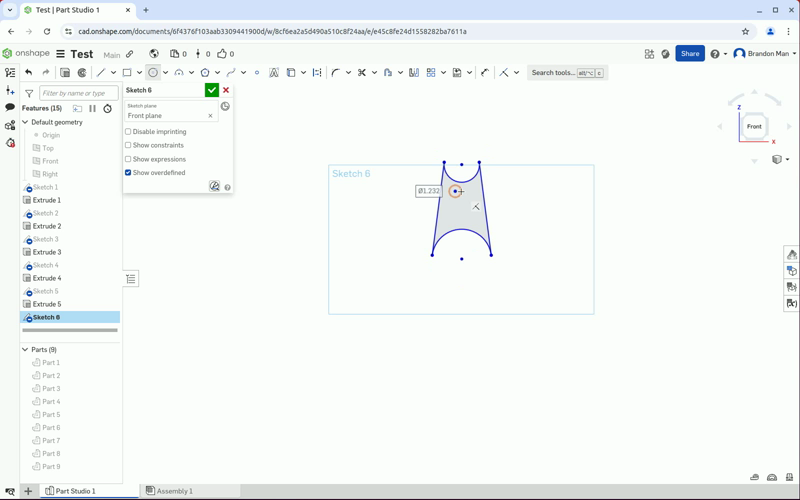
scroll(-6)
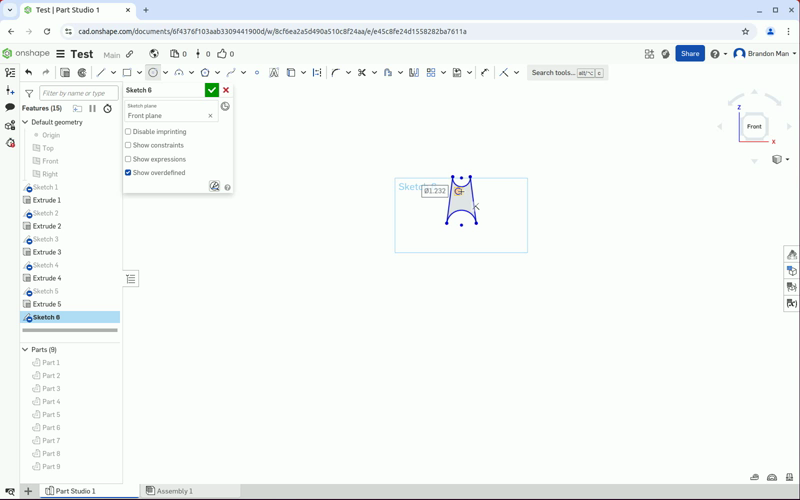
key(esc)
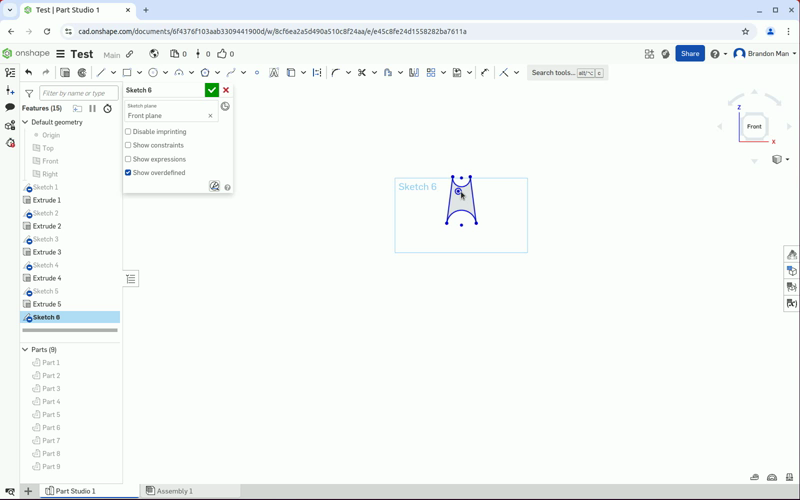
mouse_move(452, 188)
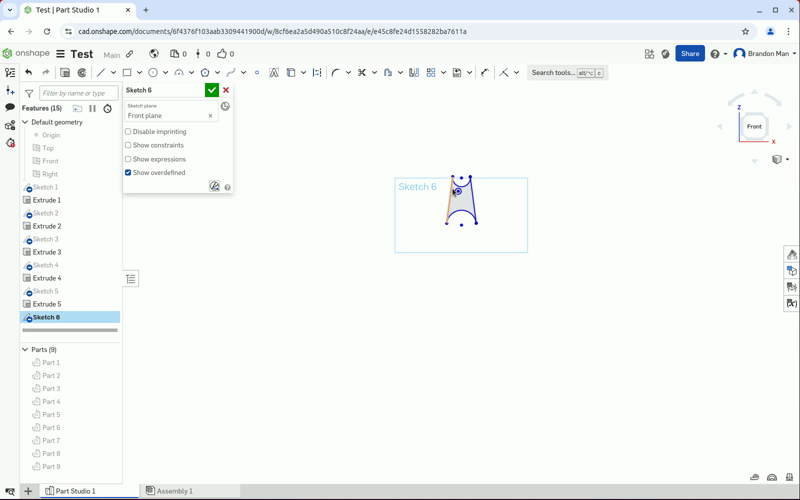
scroll(6)
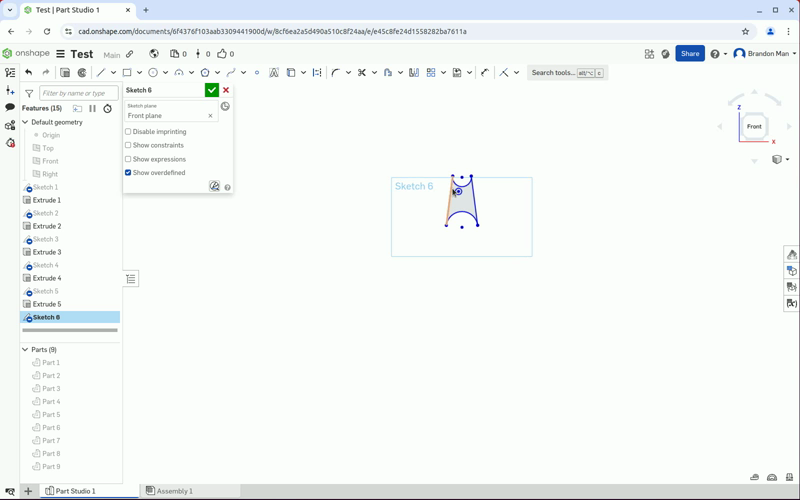
scroll(6)
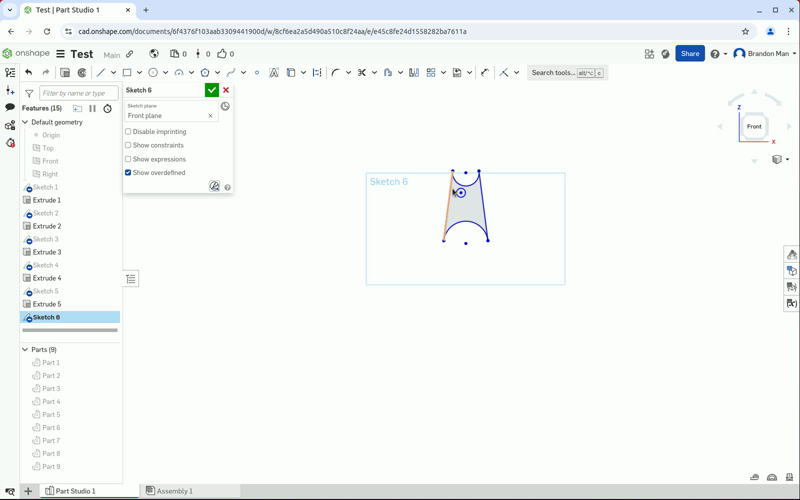
scroll(6)
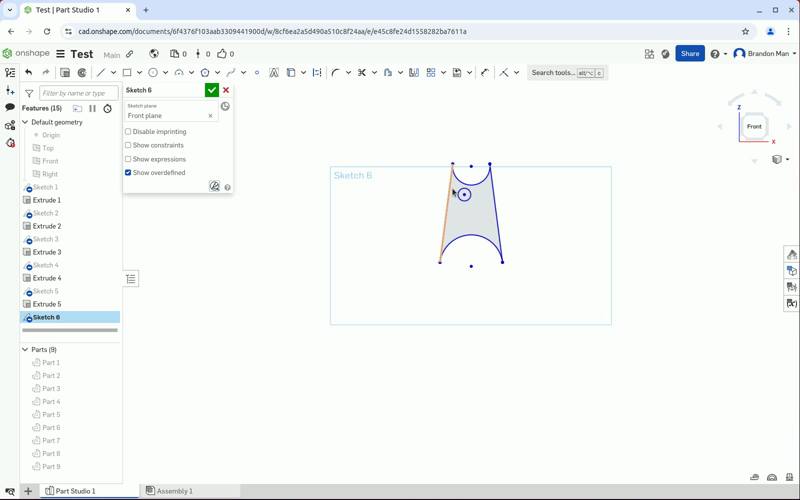
scroll(6)
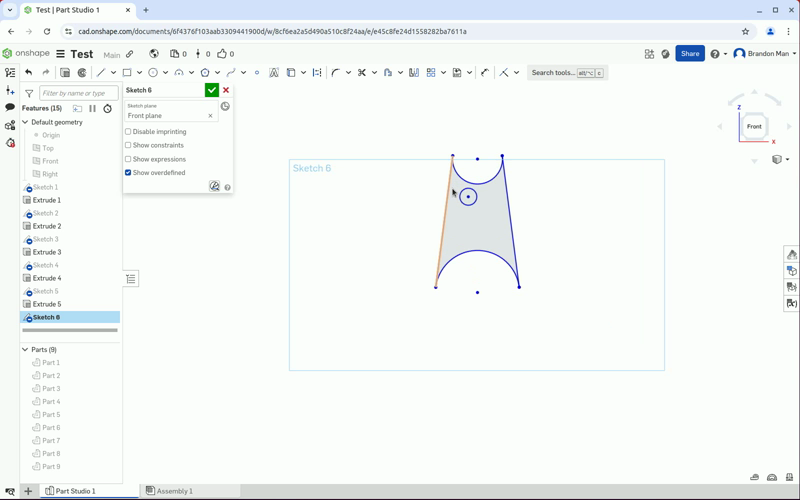
scroll(6)
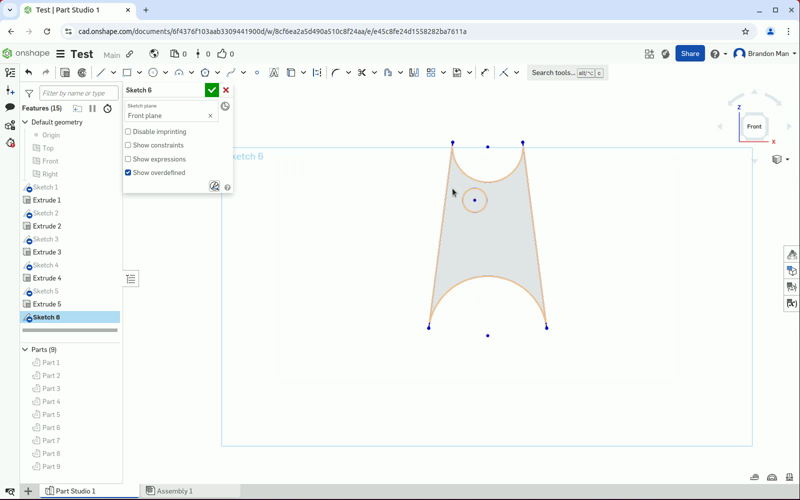
scroll(6)
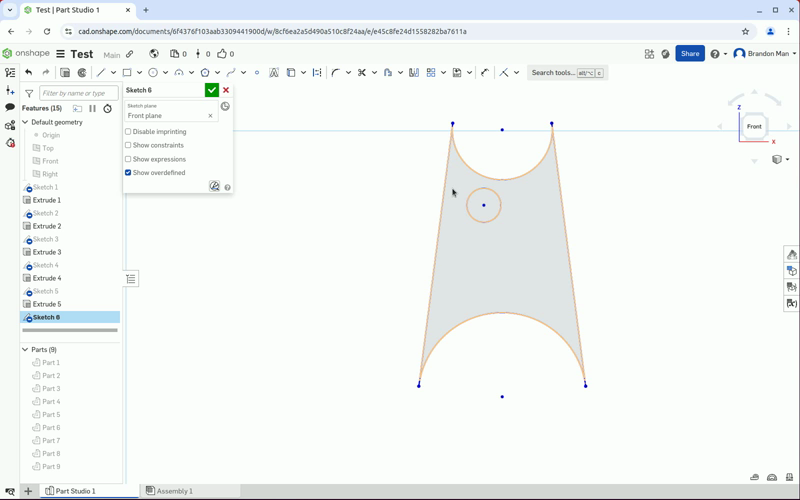
scroll(6)
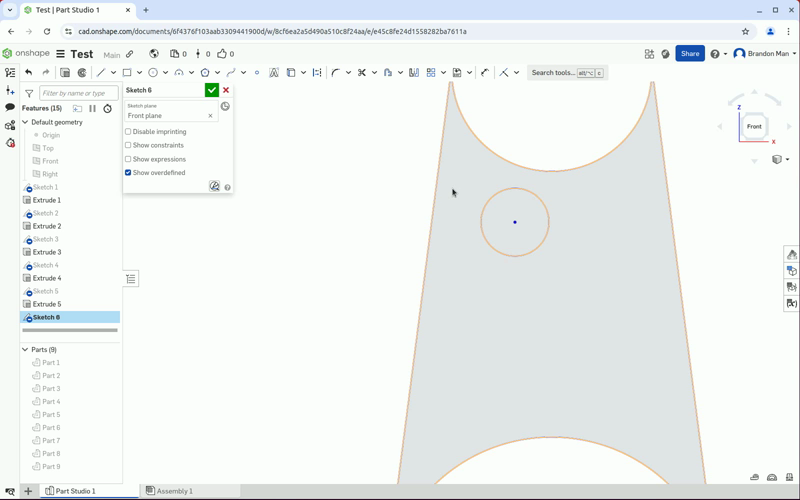
click(452, 188)
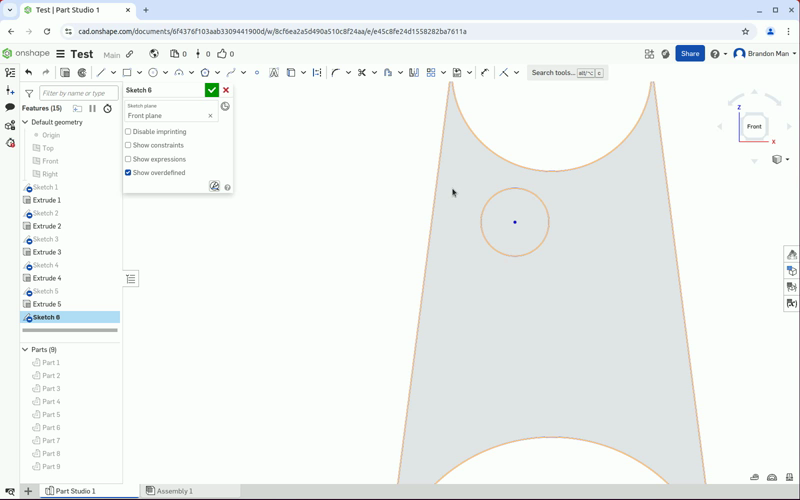
scroll(-6)
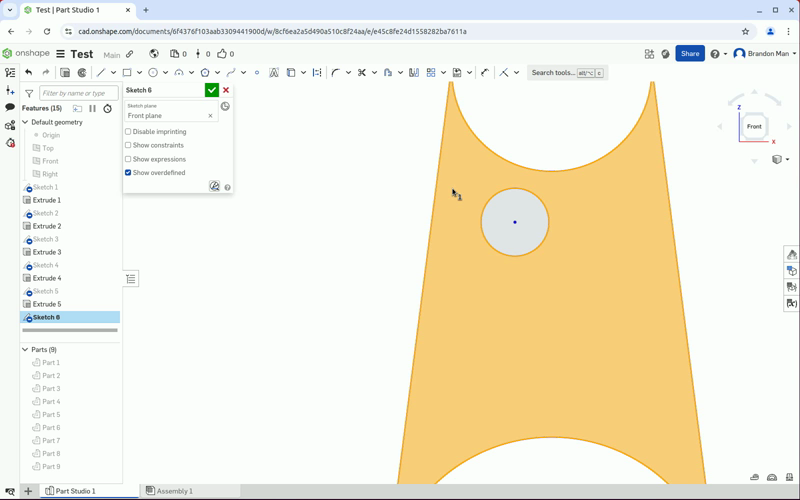
scroll(-6)
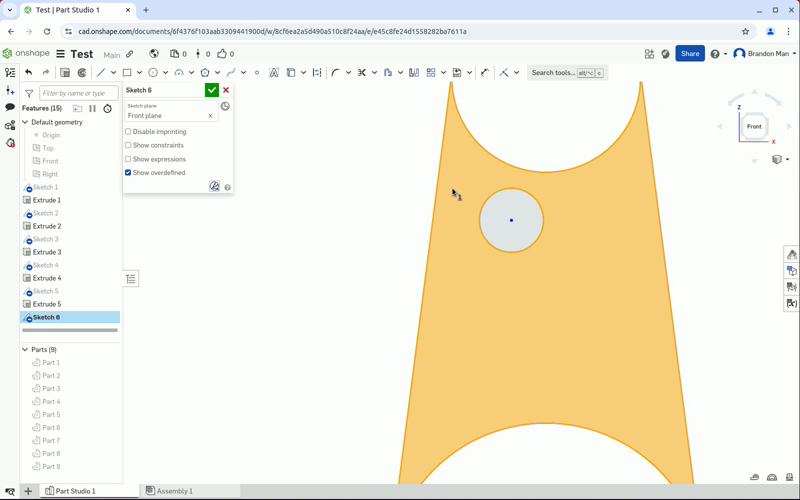
scroll(-6)
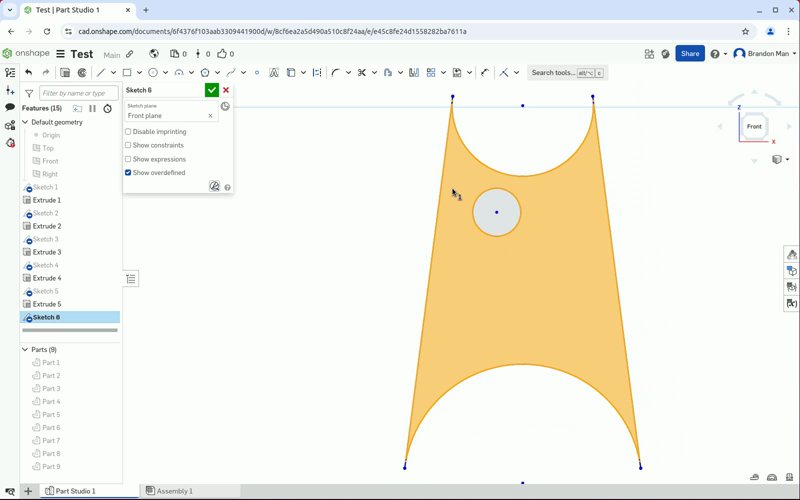
scroll(-6)
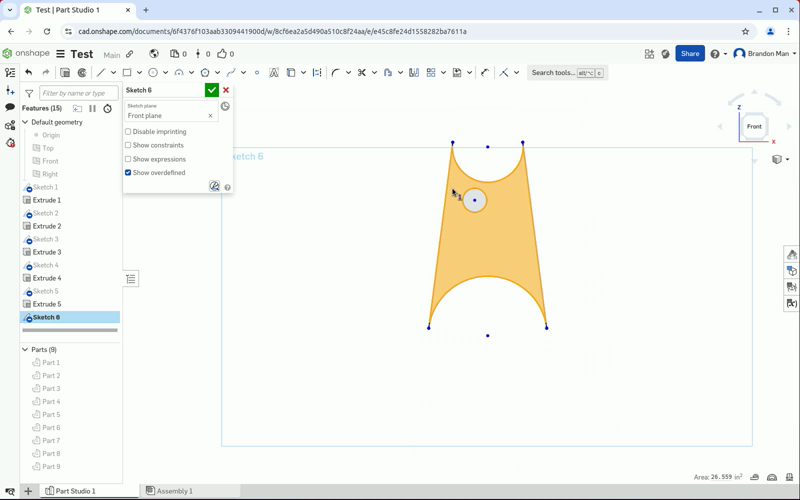
scroll(-6)
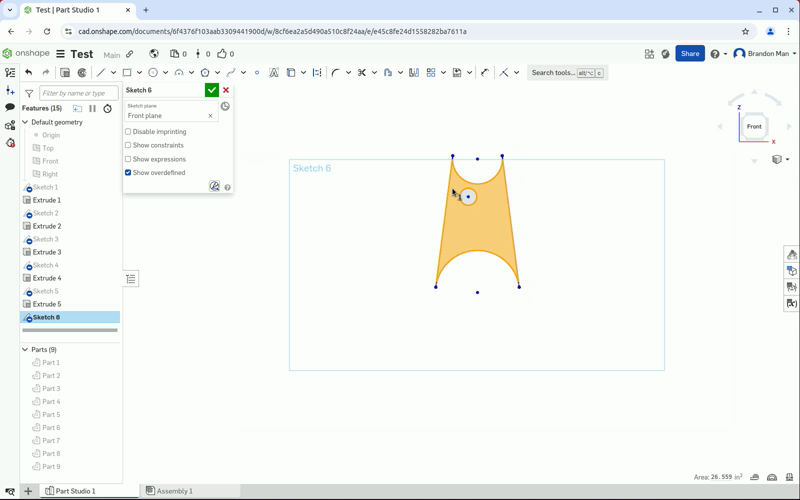
scroll(-6)
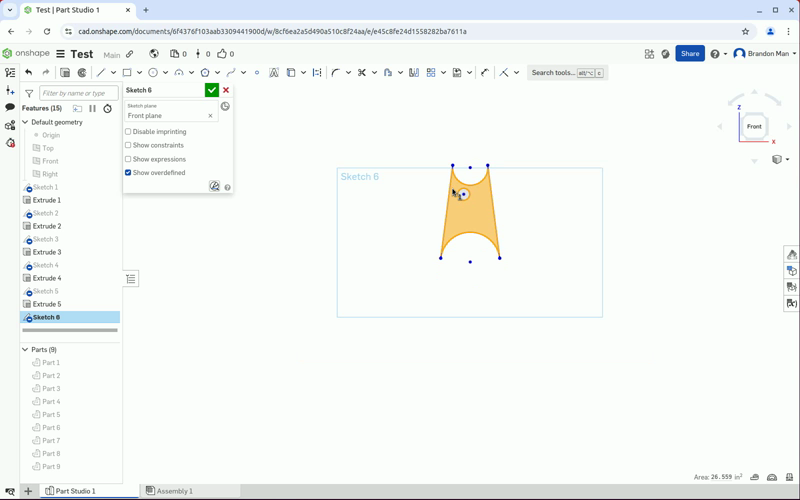
scroll(-6)
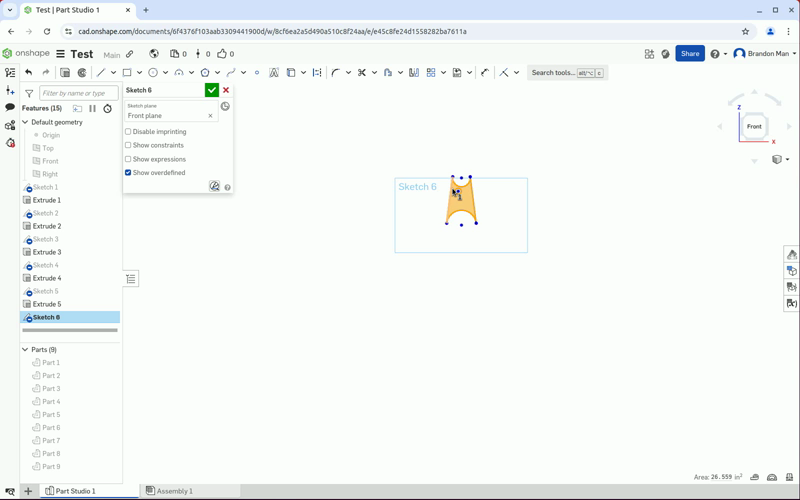
mouse_move(73, 352)
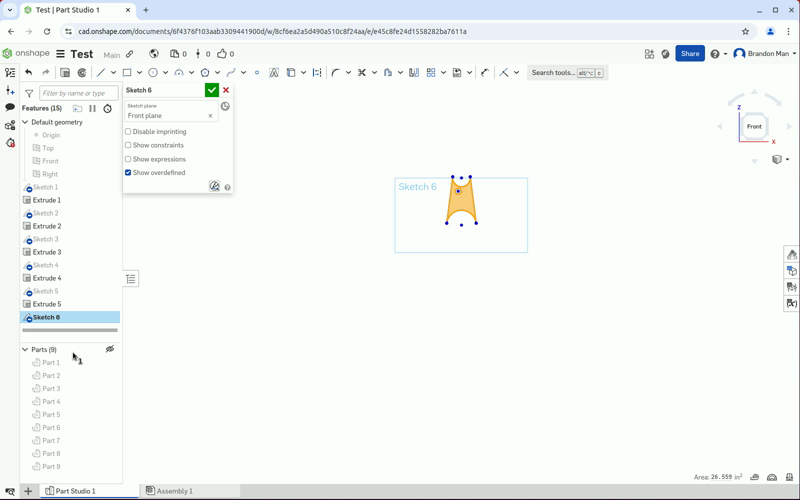
key(shift+y)
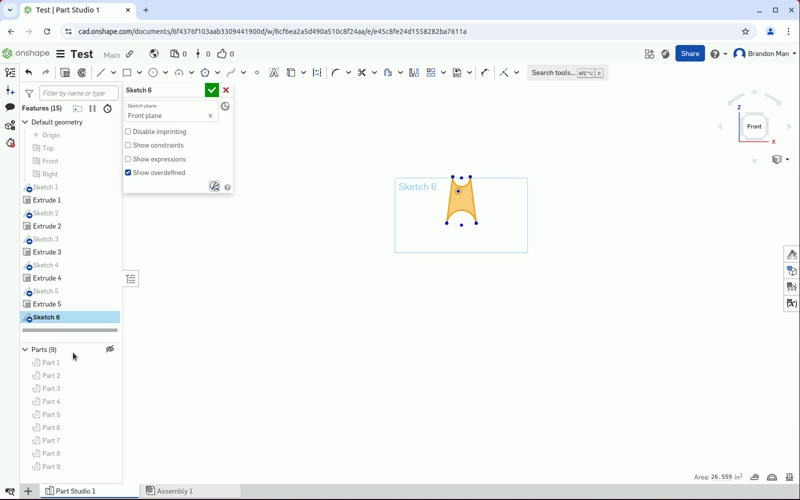
key(shift+e)
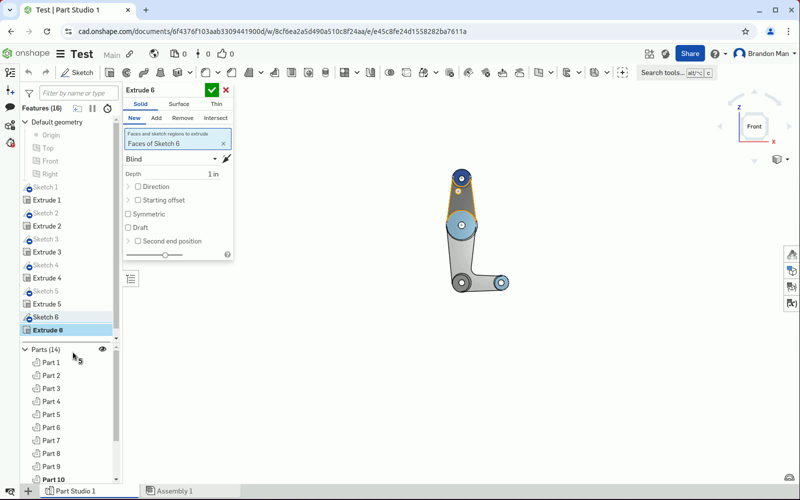
mouse_move(143, 106)
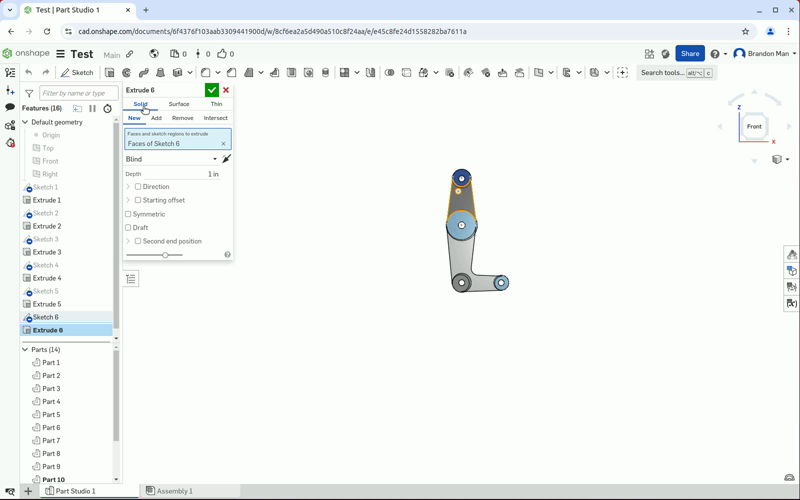
click(143, 106)
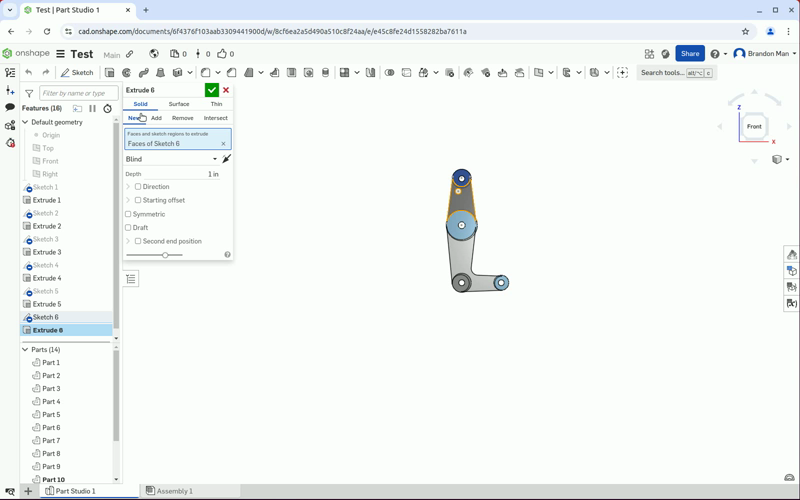
mouse_move(137, 120)
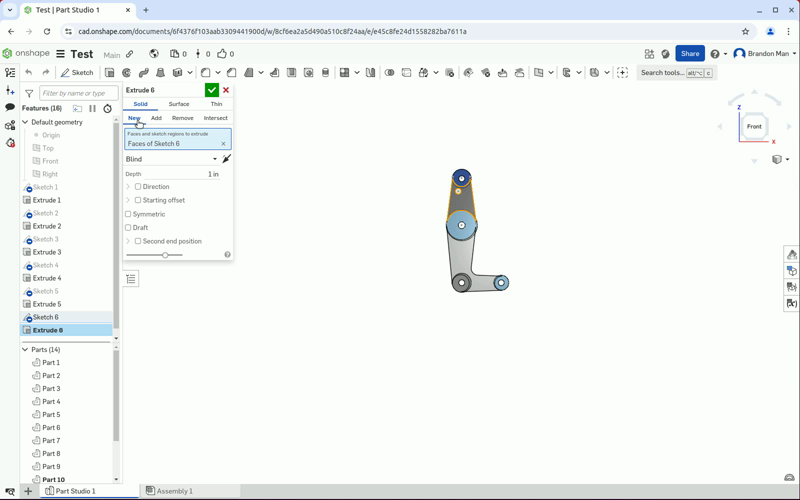
click(137, 120)
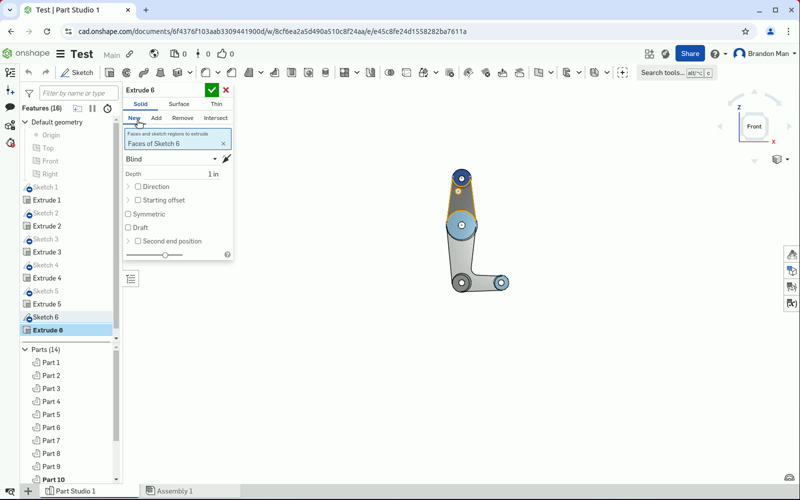
key(tab, 4)
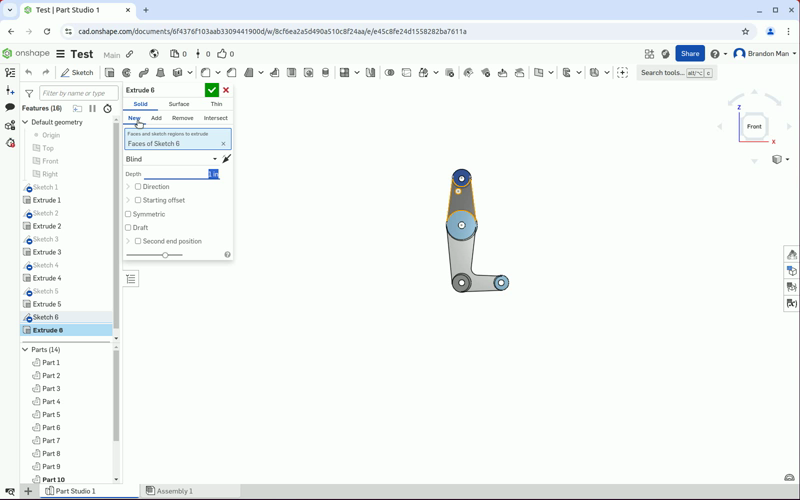
text(0.481)
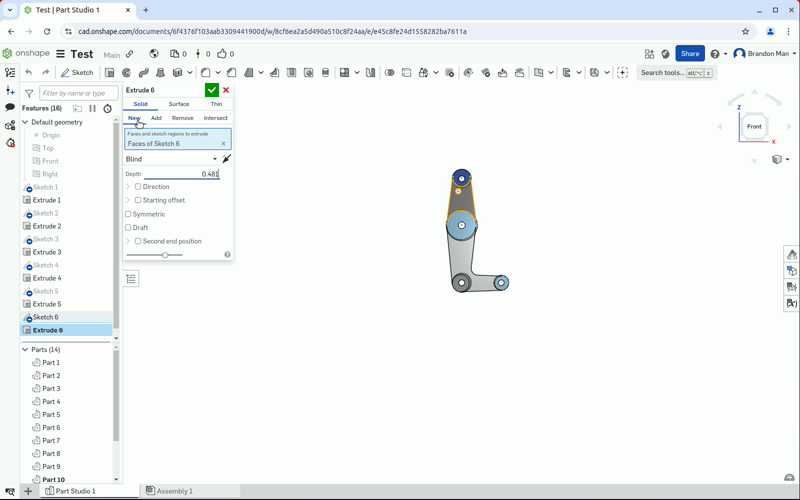
key(enter)
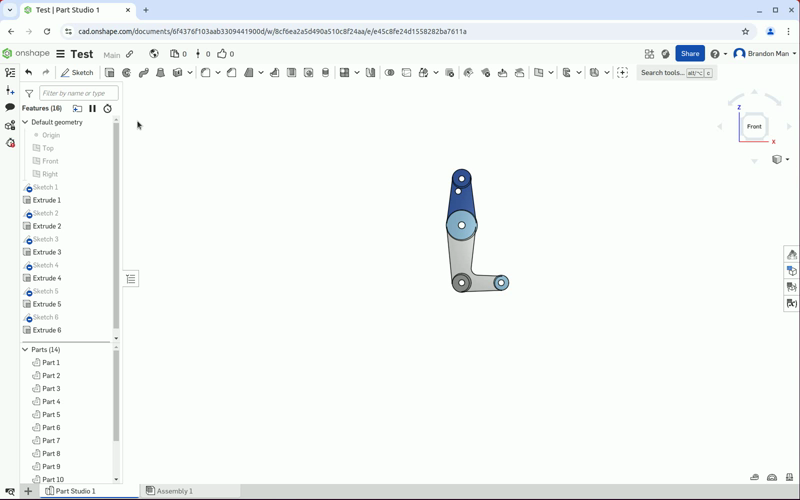
key(shift+h)
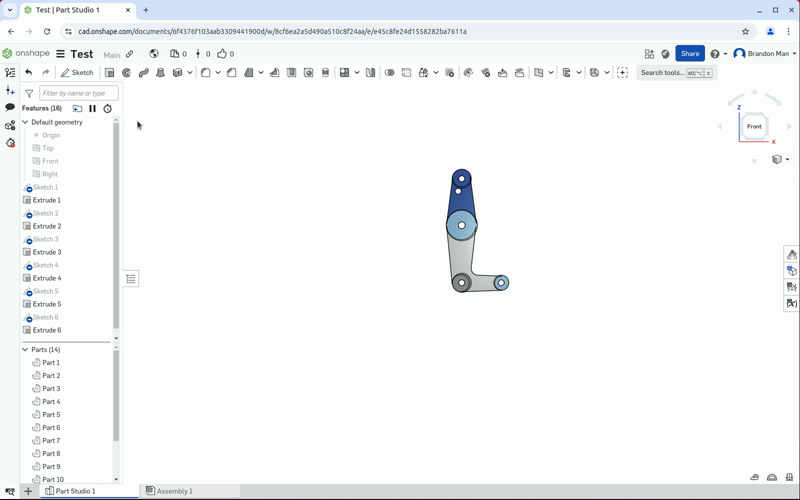
key(shift+h)
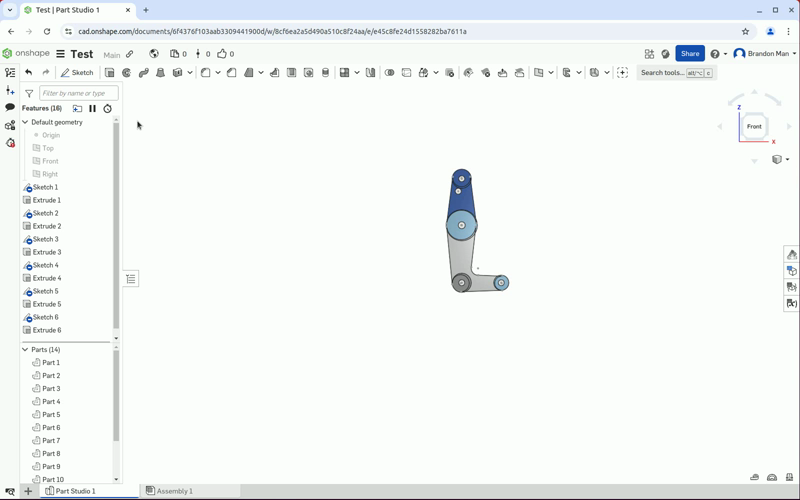
key(shift+7)
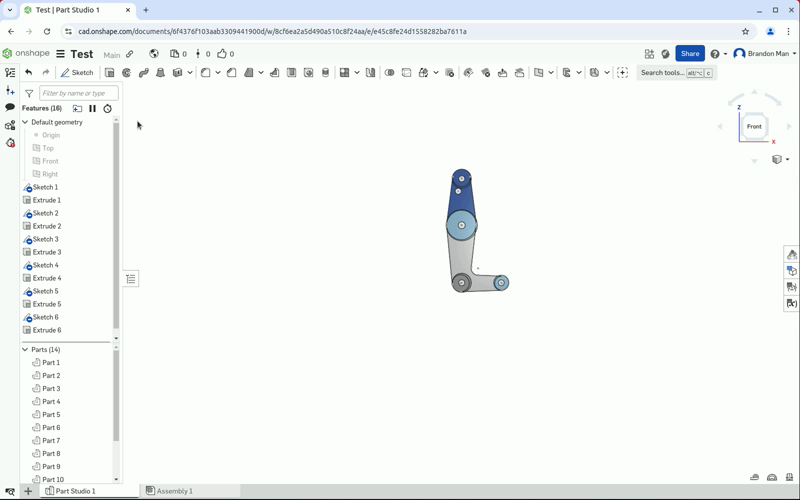
key(left, 2)
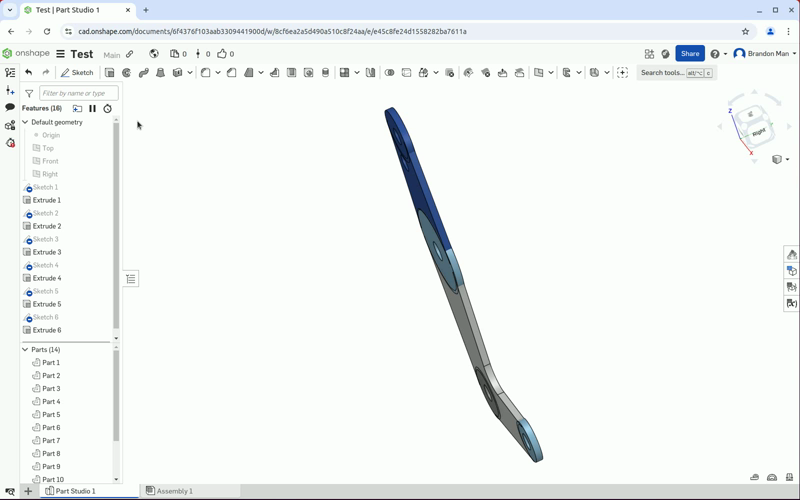
key(down, 2)
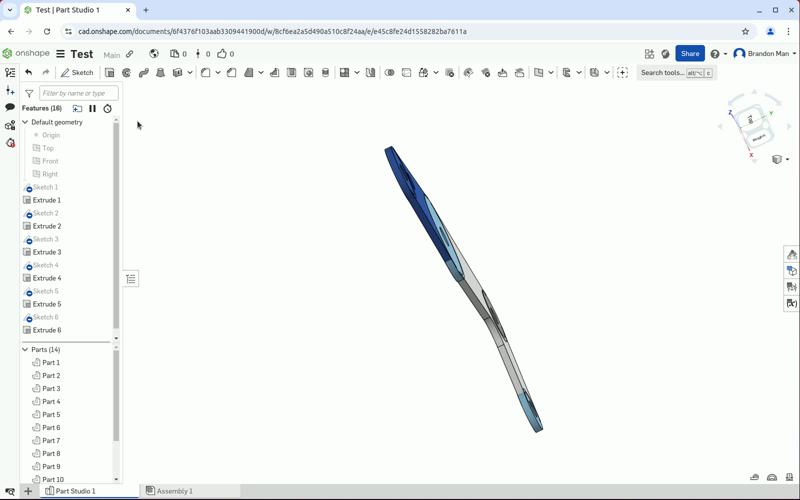
key(up, 2)
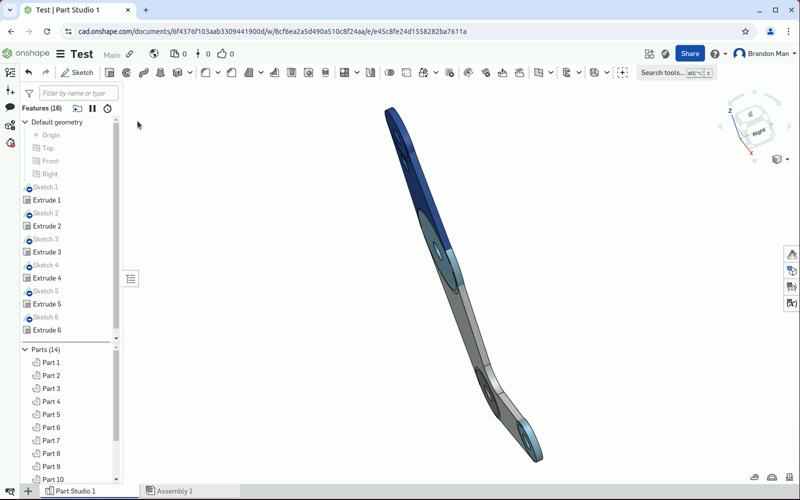
key(right, 2)
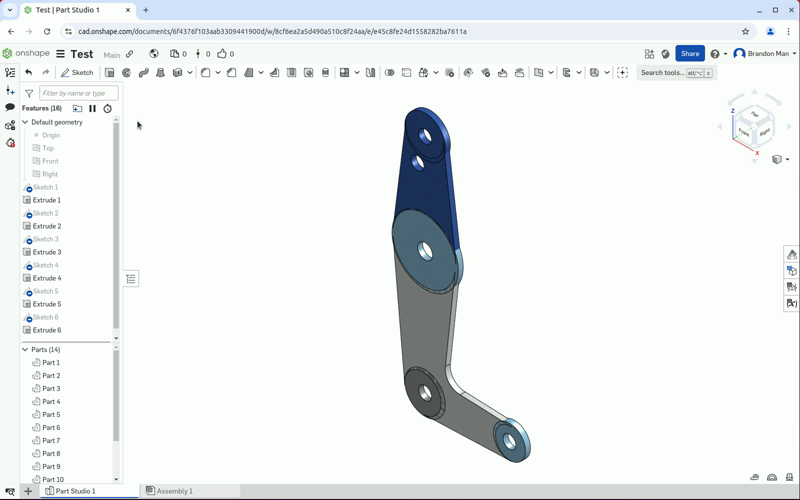
mouse_move(69, 189)
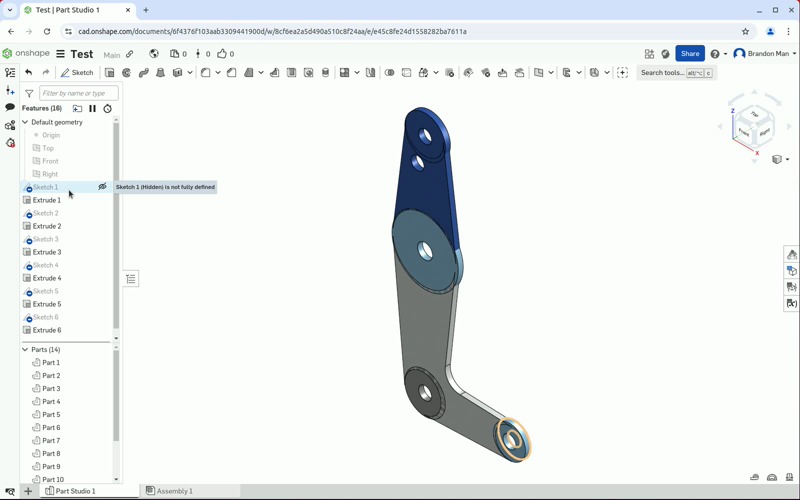
click(69, 189)